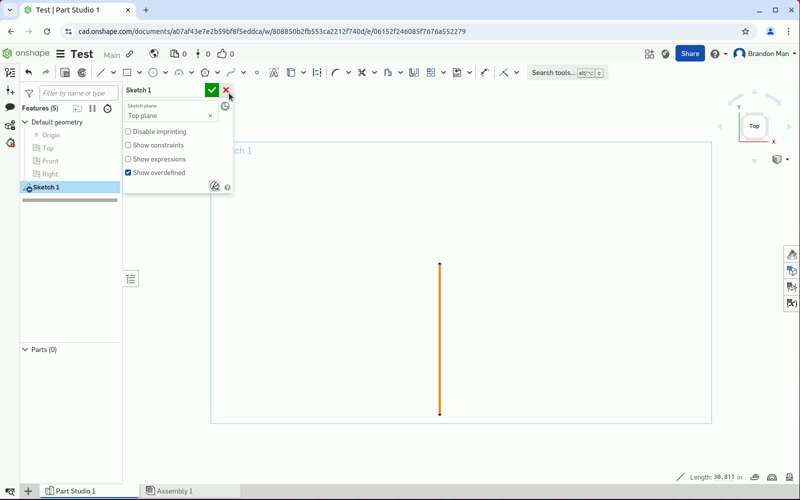
key(shift+h)
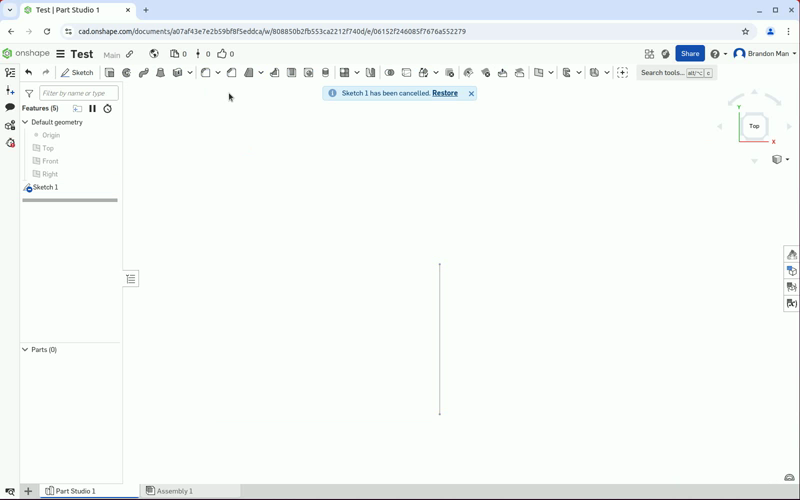
key(shift+s)
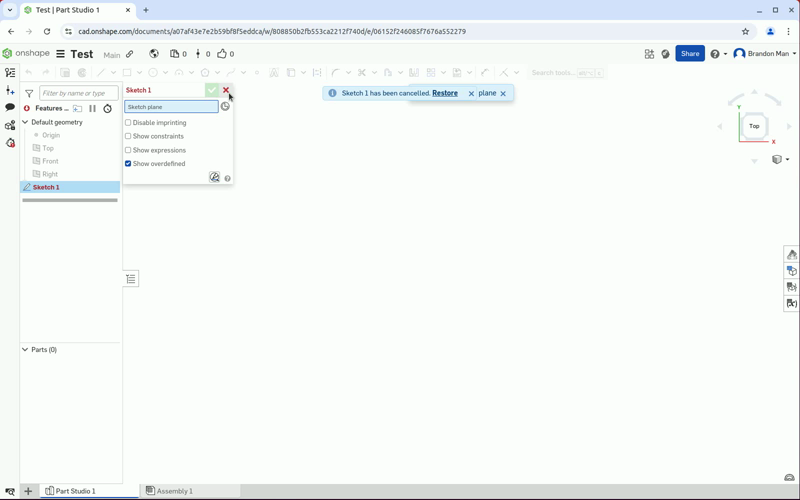
mouse_move(73, 150)
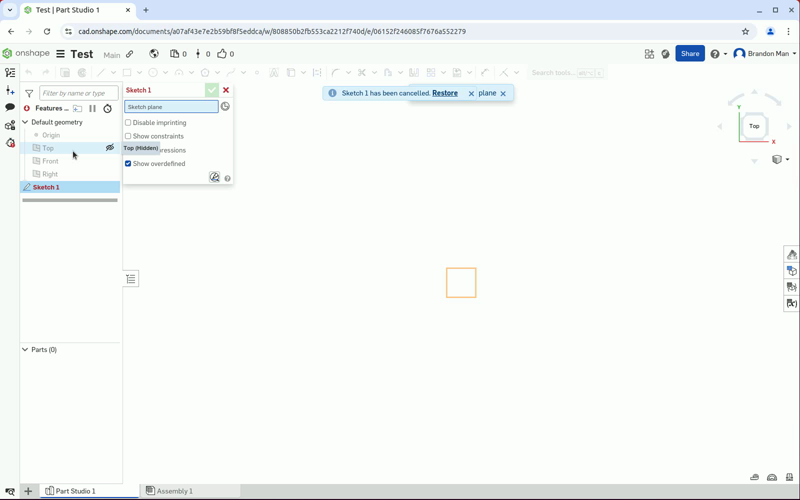
click(73, 150)
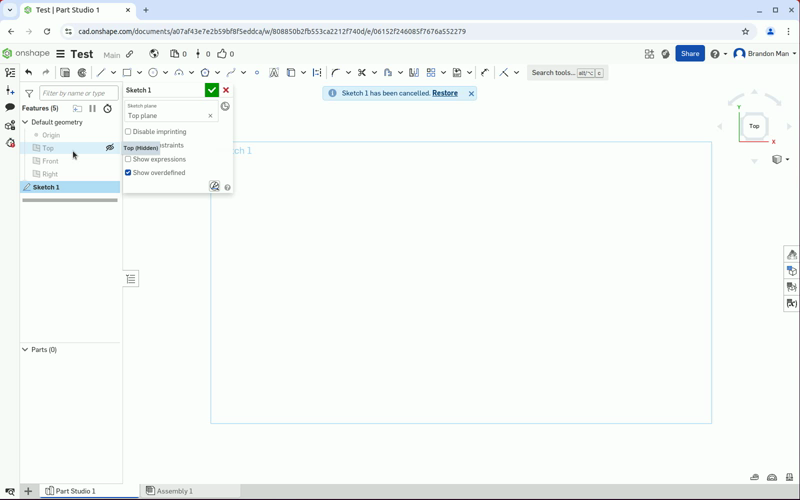
mouse_move(73, 352)
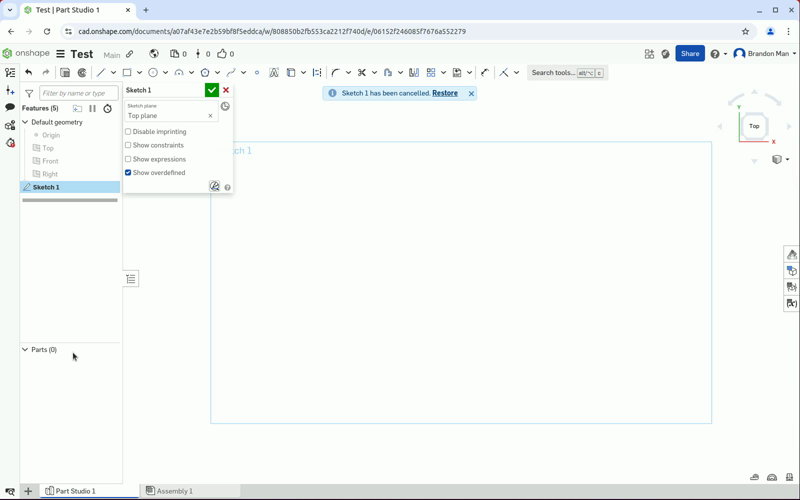
key(y)
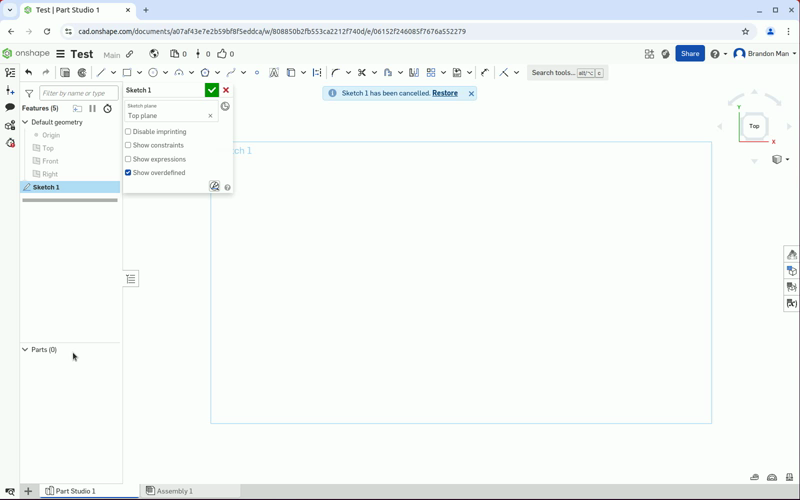
key(l)
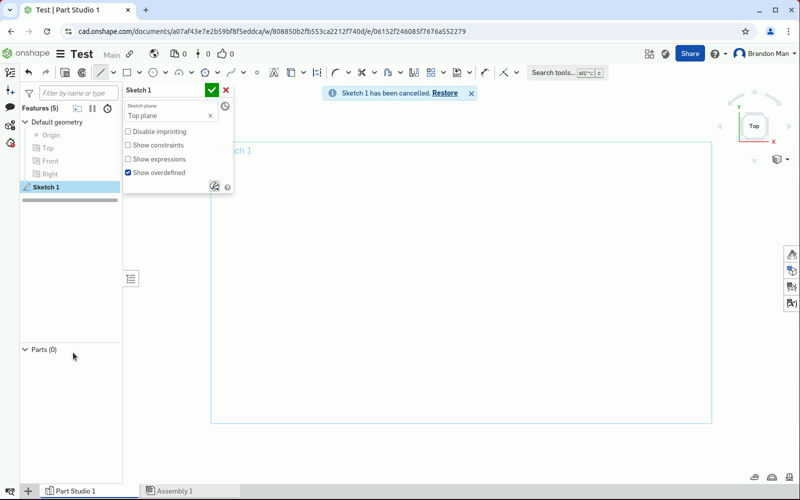
key_down(shift)
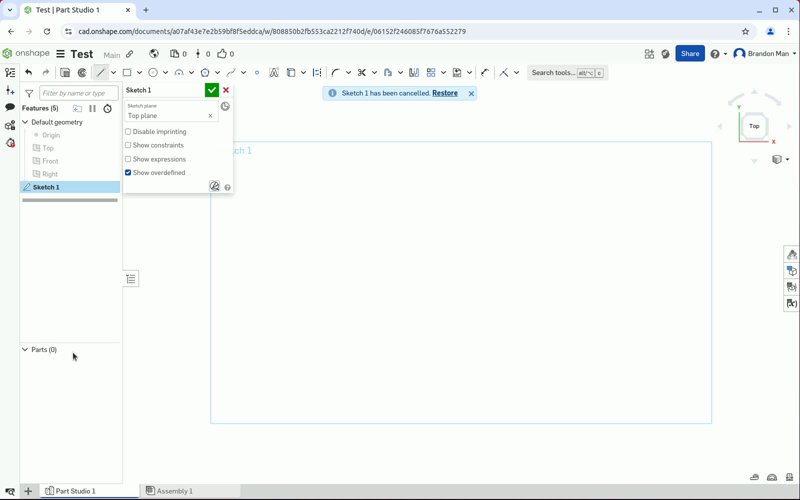
mouse_move(426, 304)
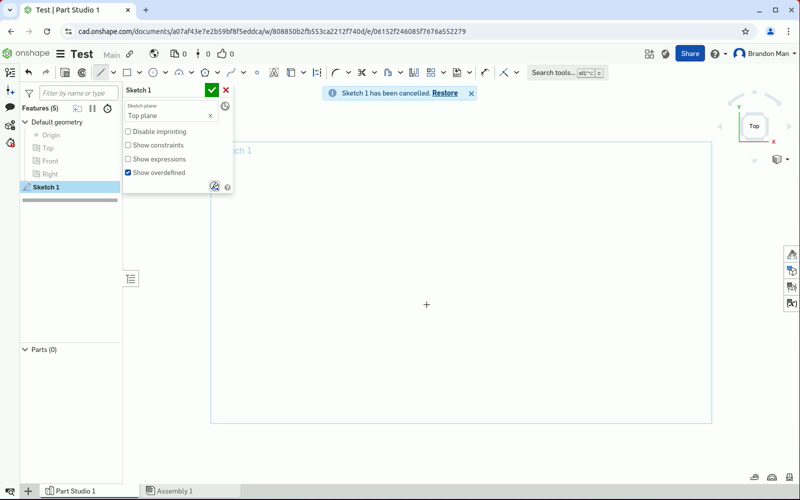
click(426, 304)
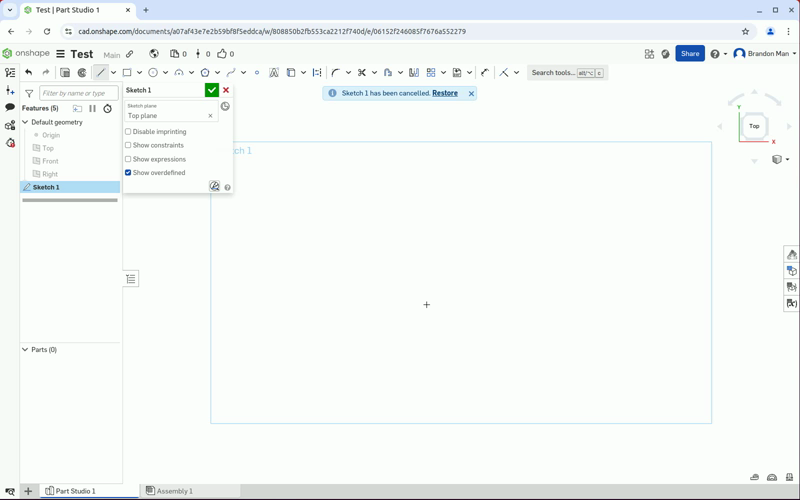
key_up(shift)
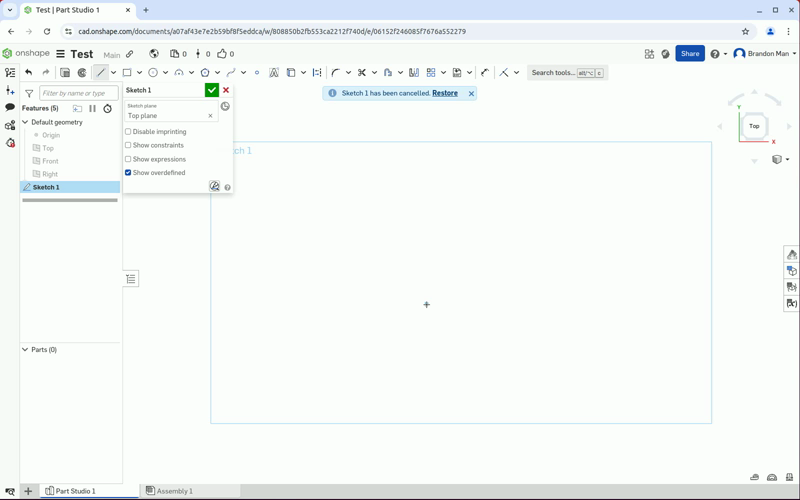
key_down(shift)
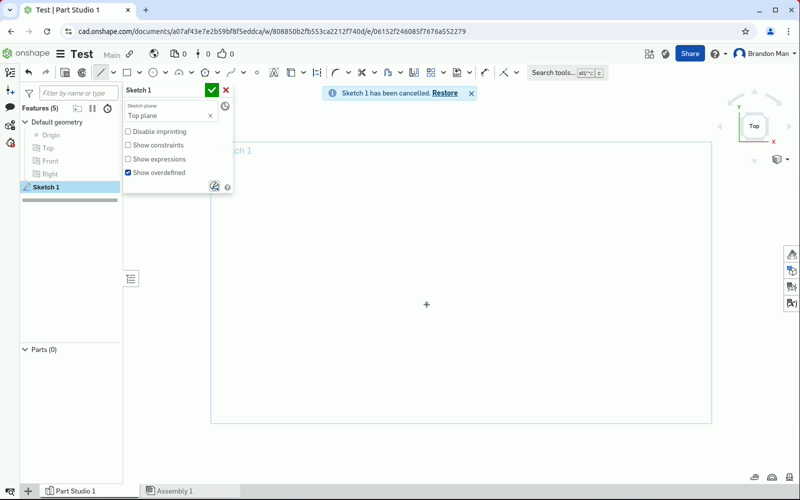
mouse_move(495, 304)
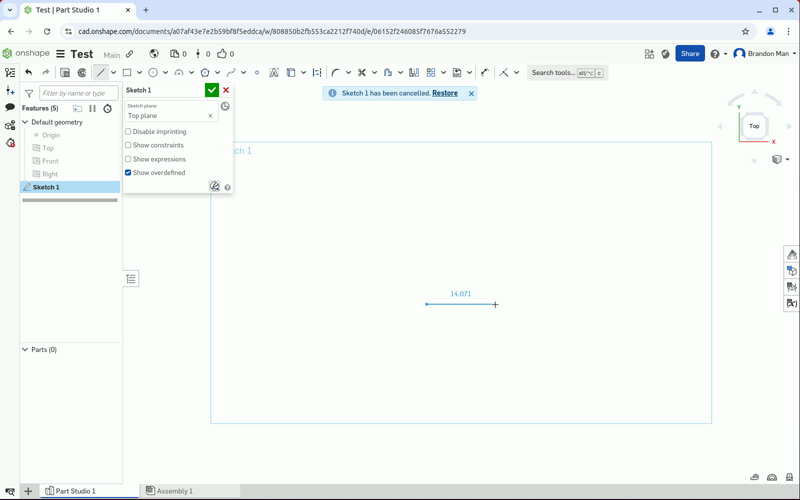
click(495, 304)
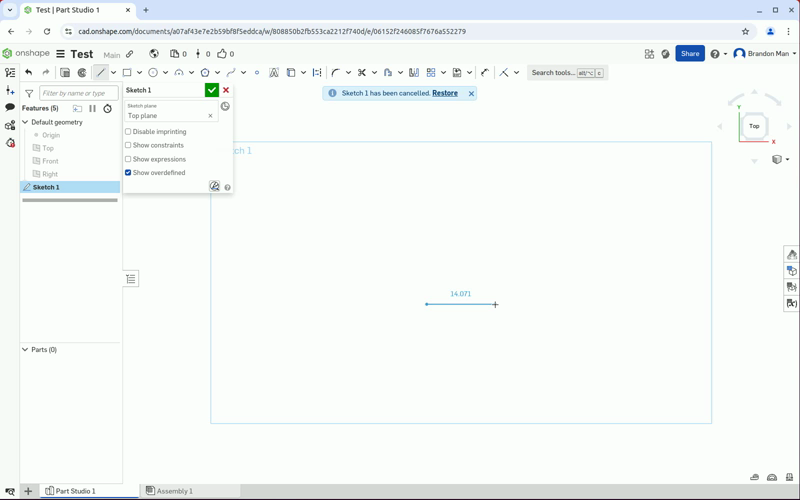
key_up(shift)
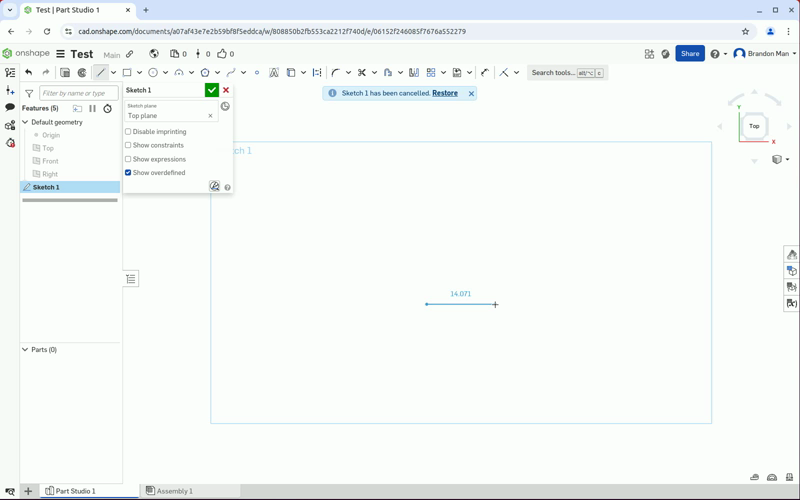
key_down(shift)
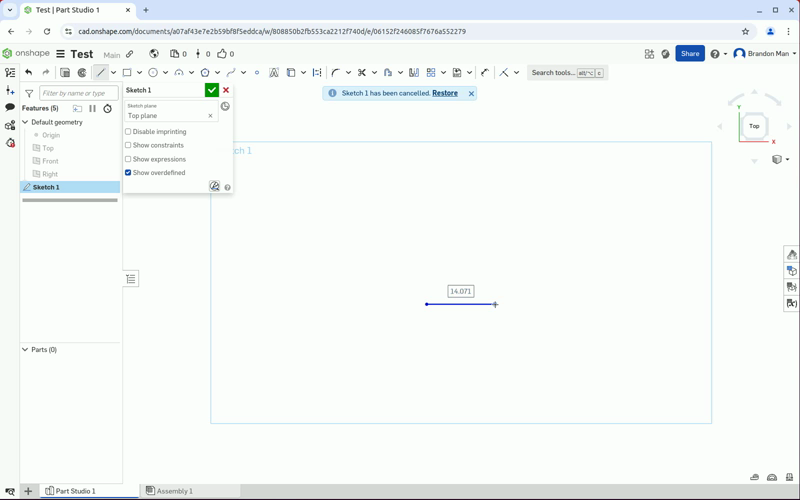
mouse_move(525, 304)
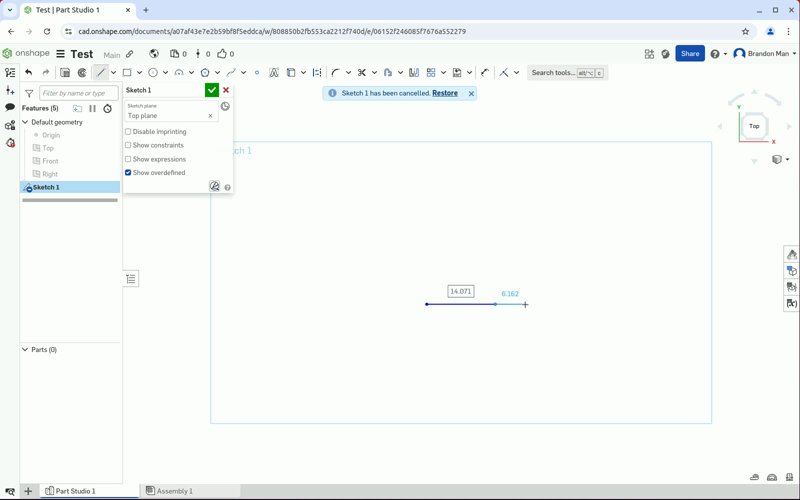
mouse_move(495, 260)
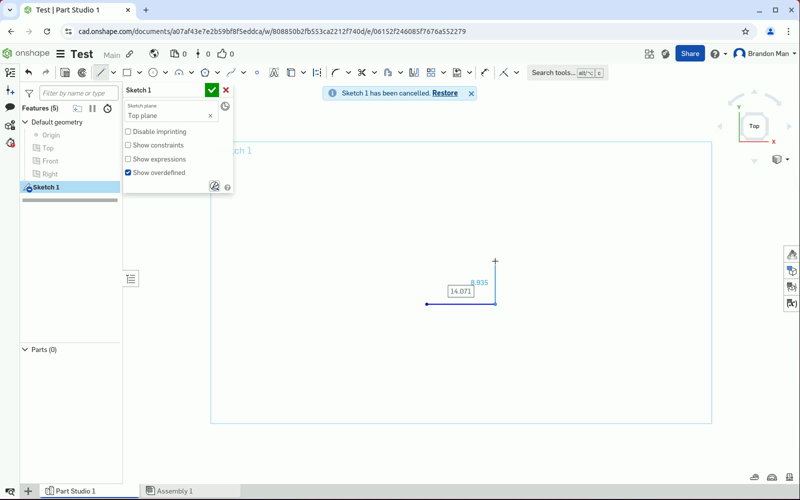
click(495, 260)
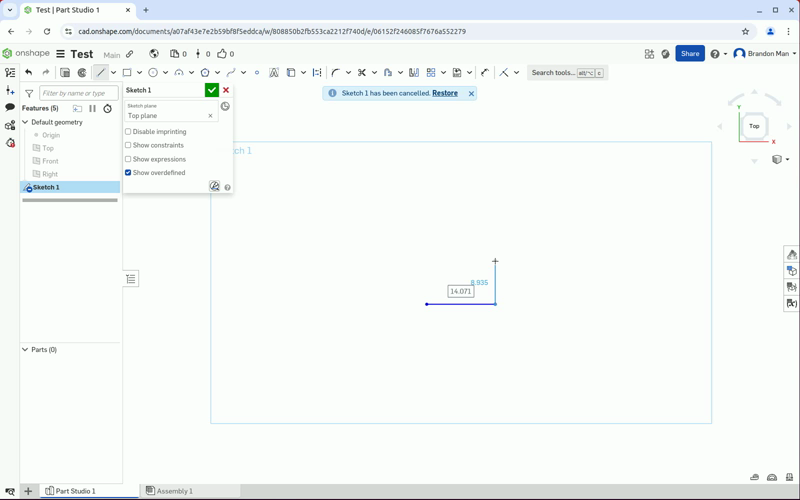
key_up(shift)
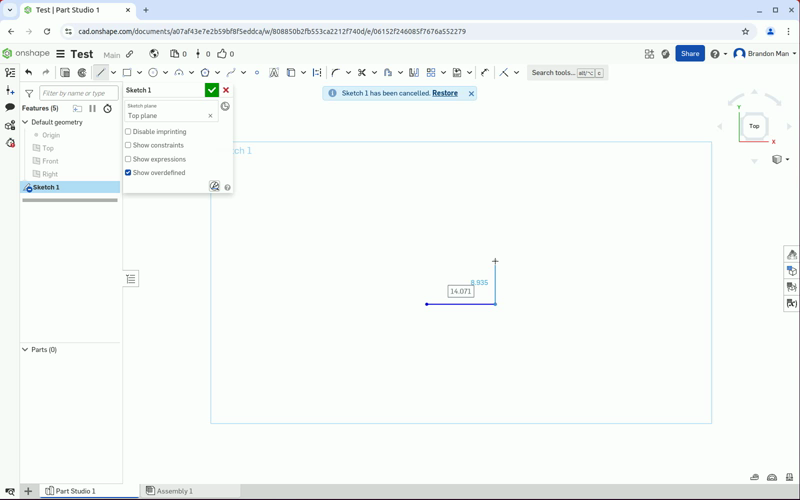
key_down(shift)
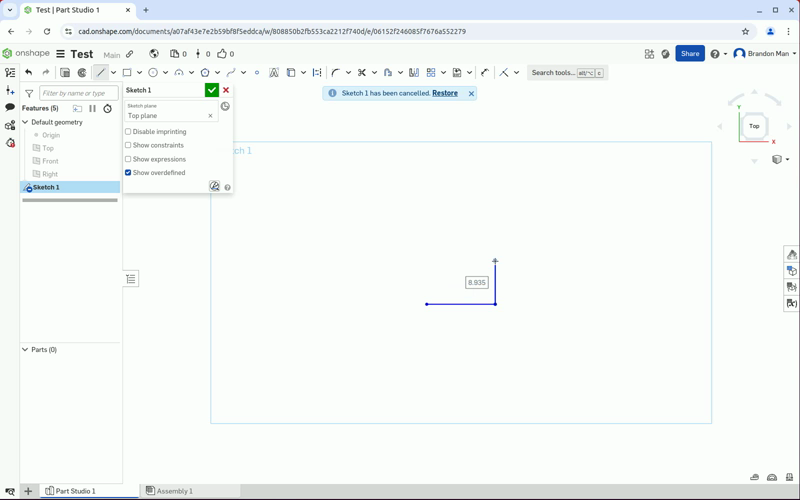
mouse_move(426, 260)
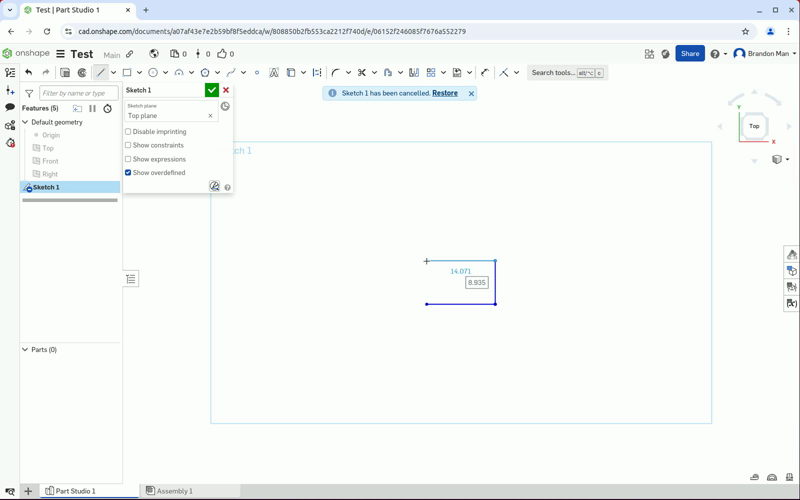
click(426, 260)
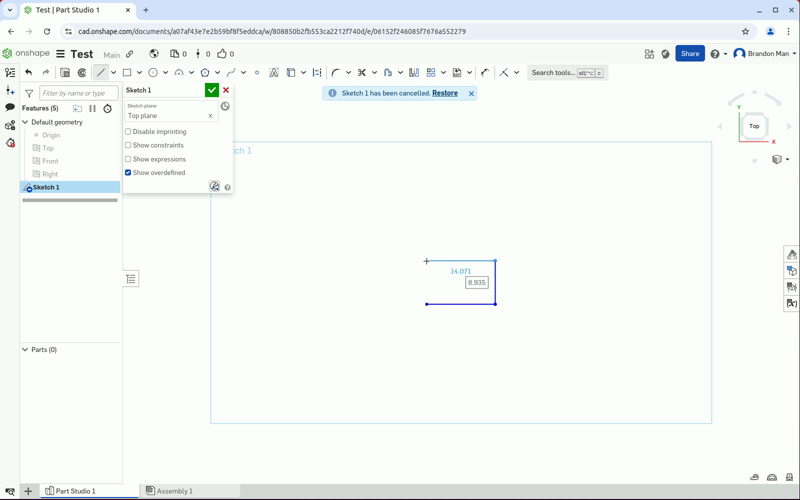
key_up(shift)
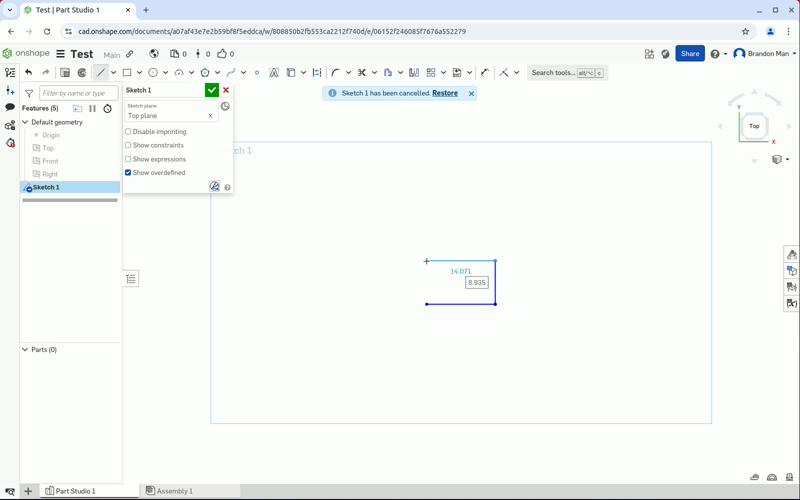
mouse_move(456, 260)
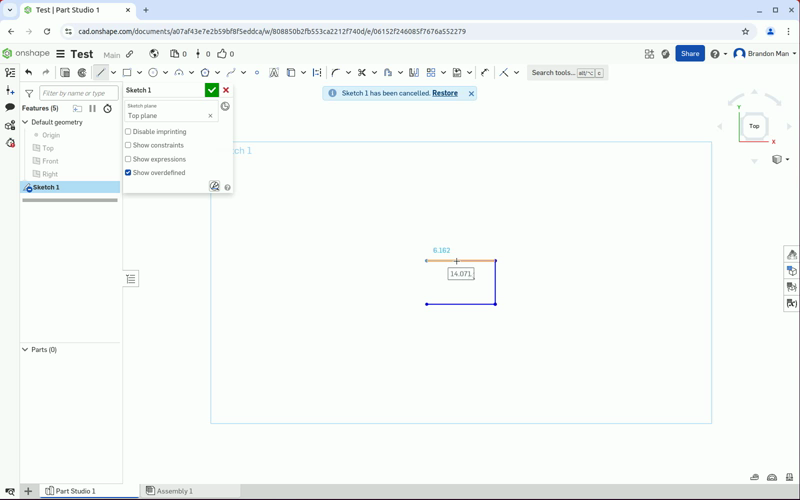
key_down(shift)
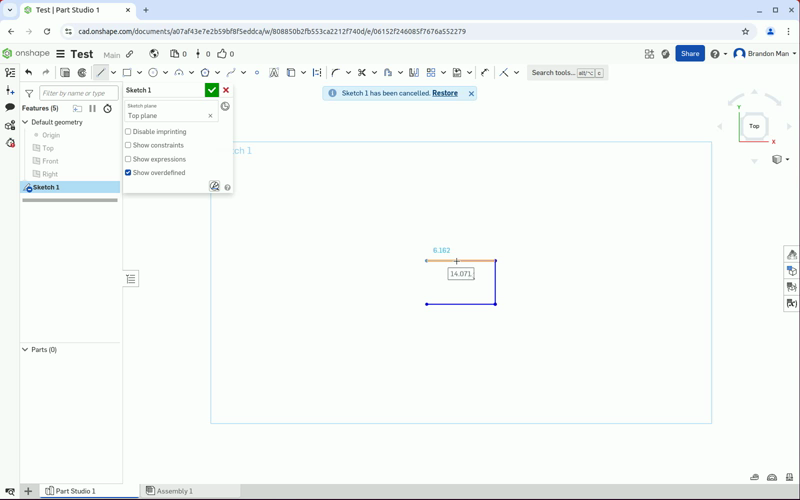
mouse_move(426, 304)
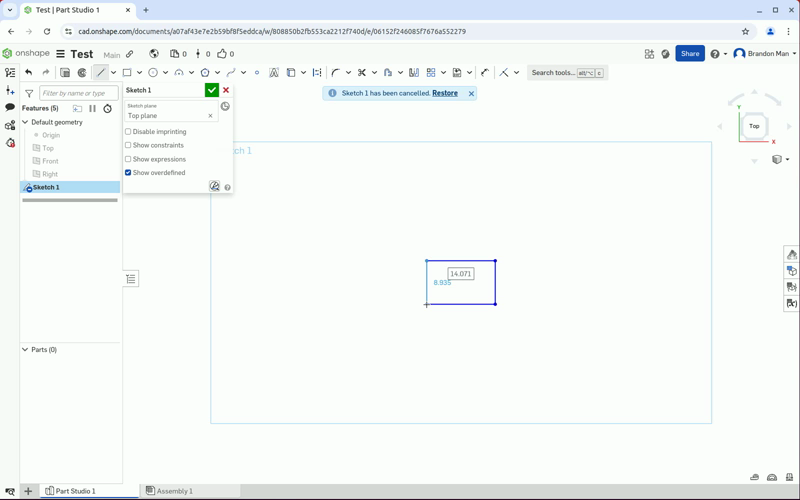
key_up(shift)
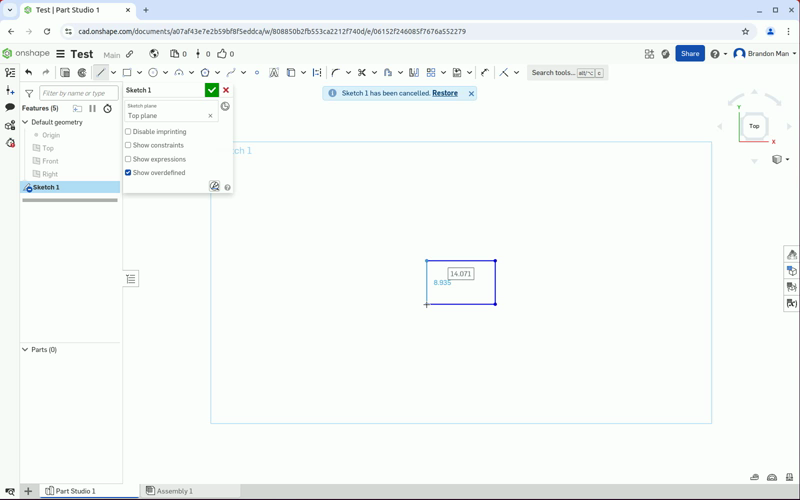
click(426, 304)
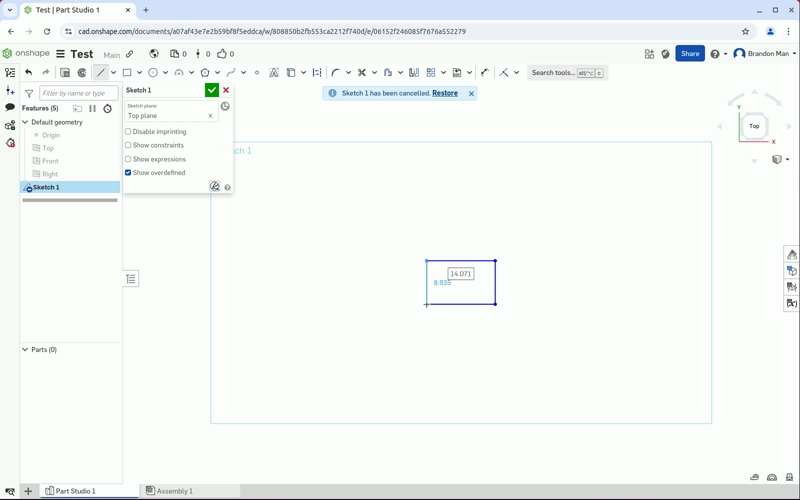
key(esc)
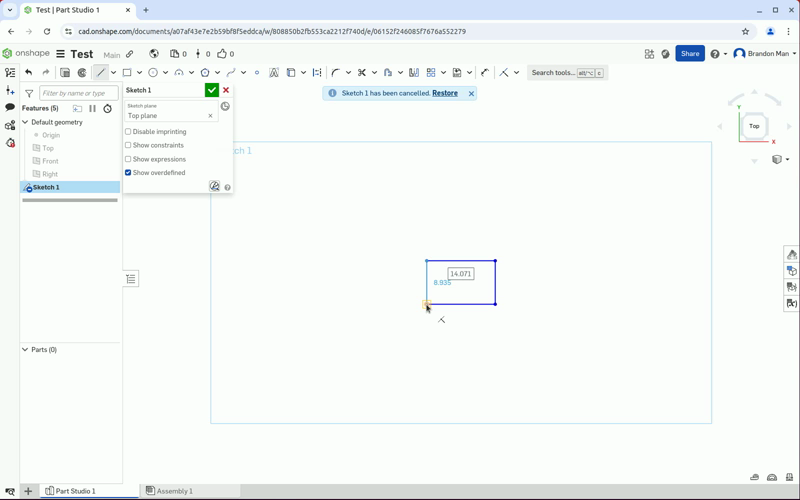
key(l)
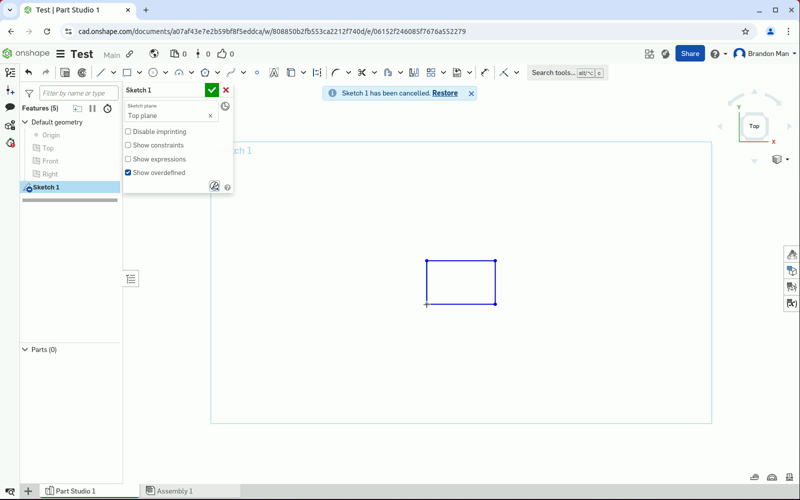
key_down(shift)
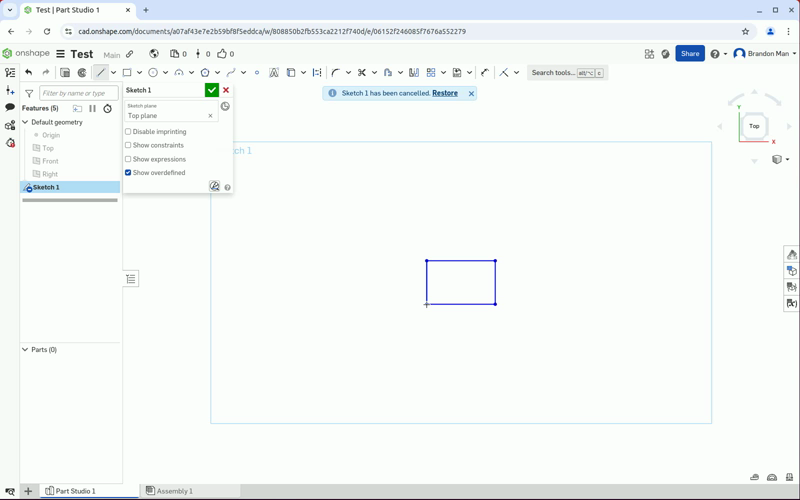
mouse_move(429, 301)
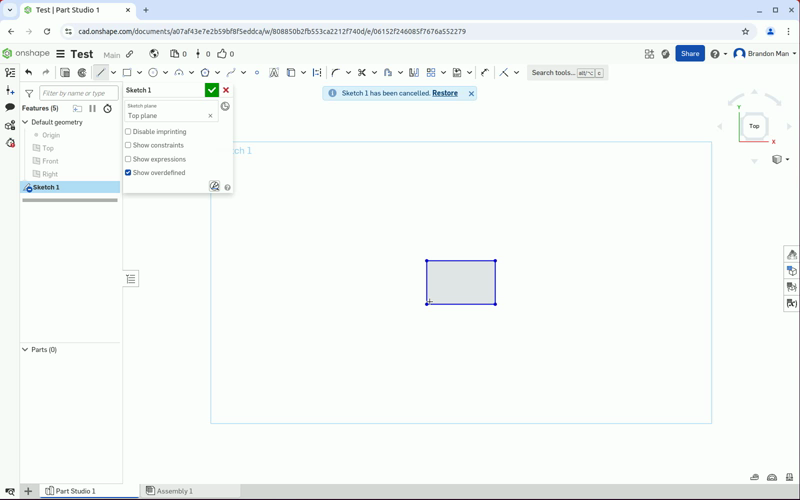
scroll(6)
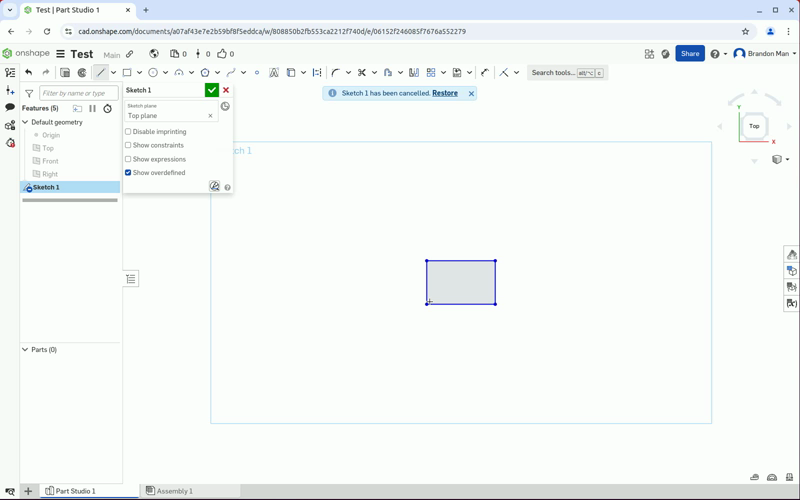
scroll(6)
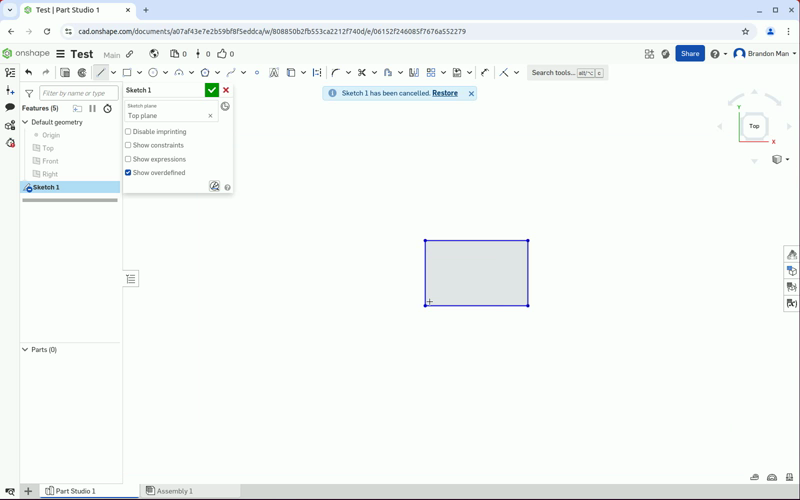
scroll(6)
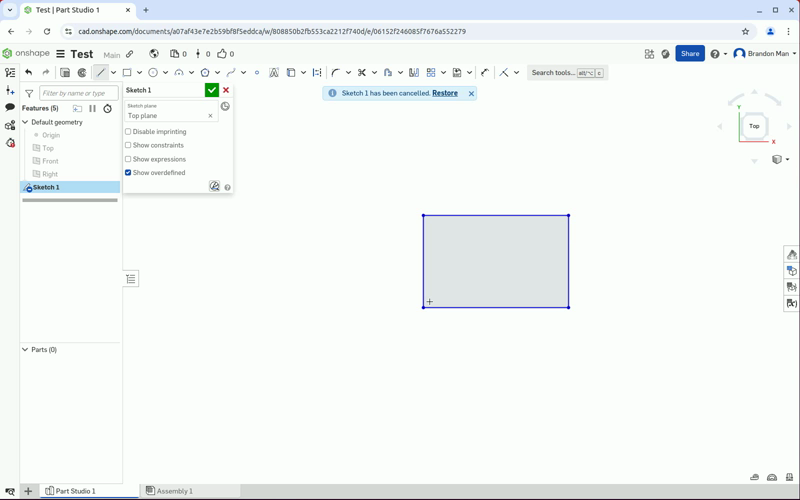
scroll(6)
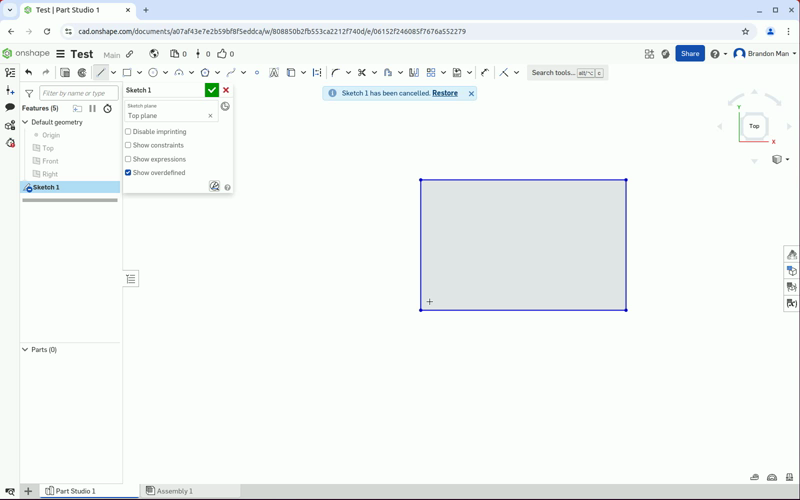
scroll(6)
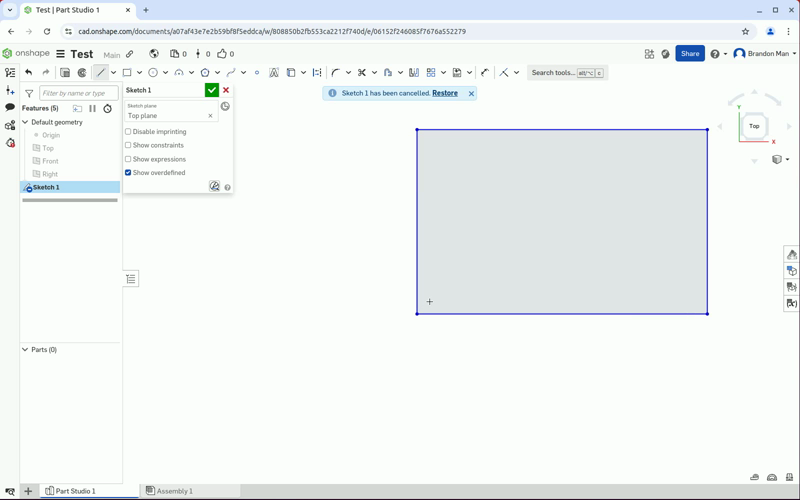
scroll(6)
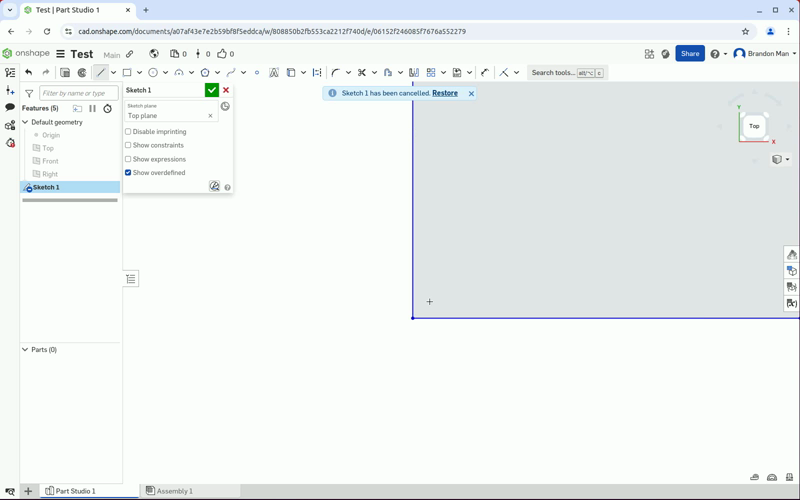
scroll(6)
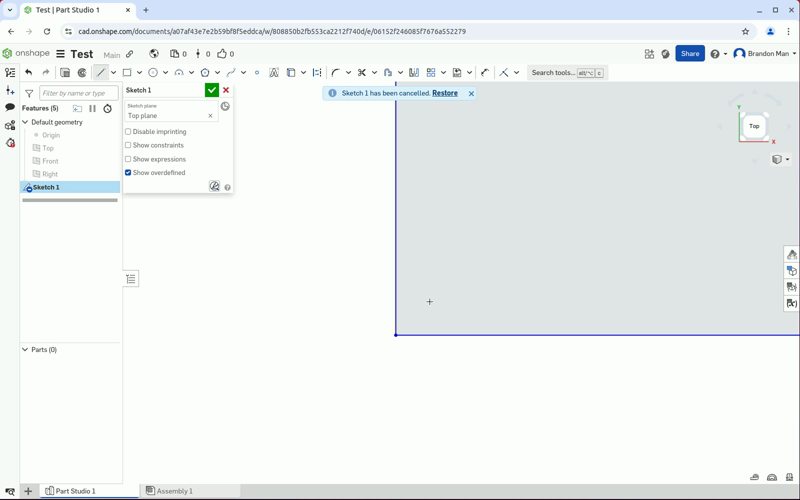
click(429, 301)
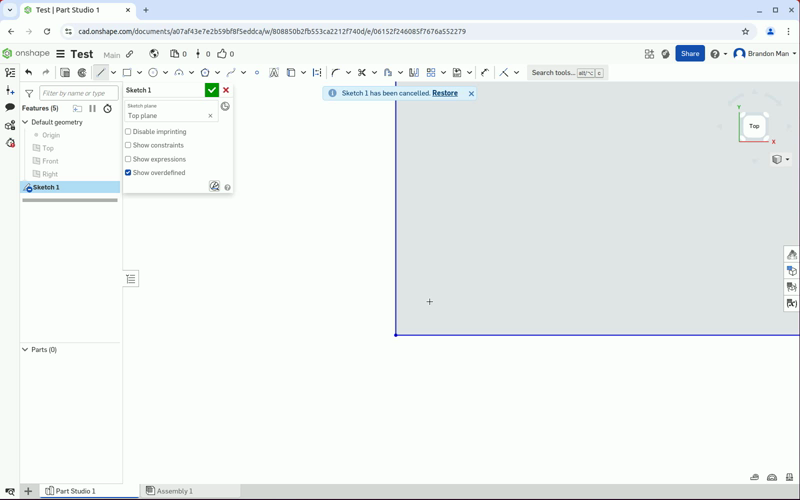
scroll(-6)
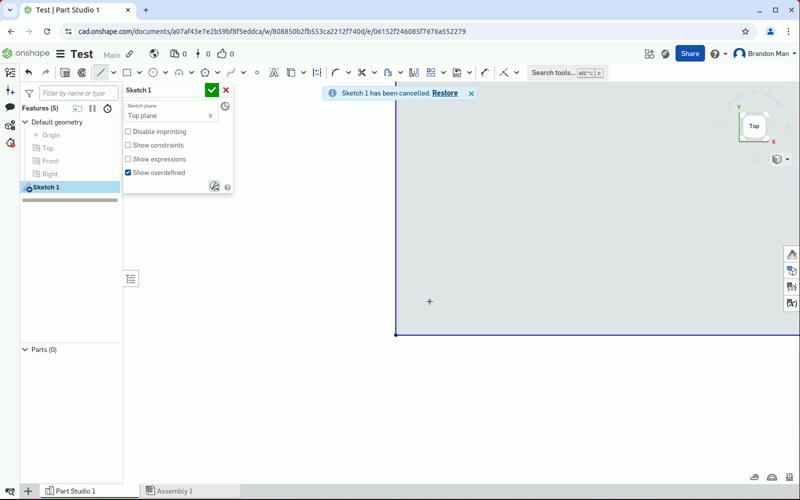
scroll(-6)
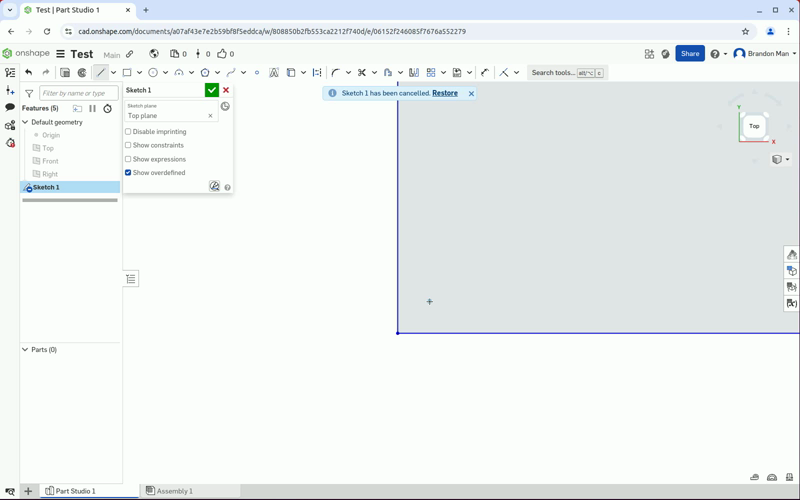
scroll(-6)
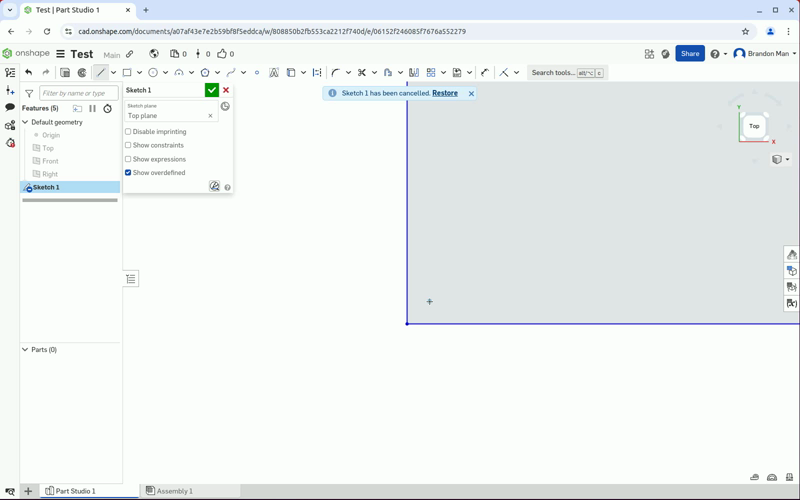
scroll(-6)
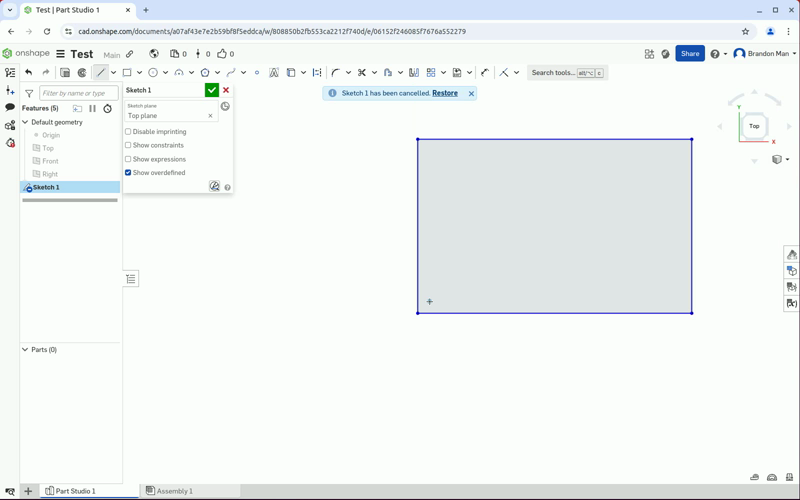
scroll(-6)
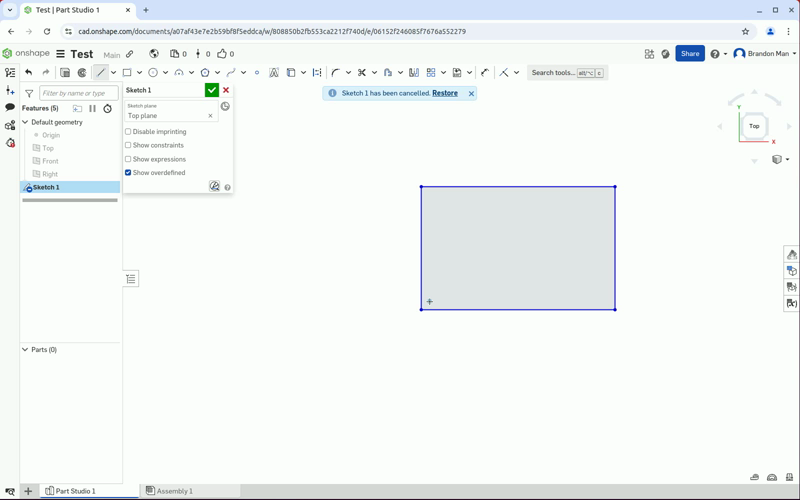
scroll(-6)
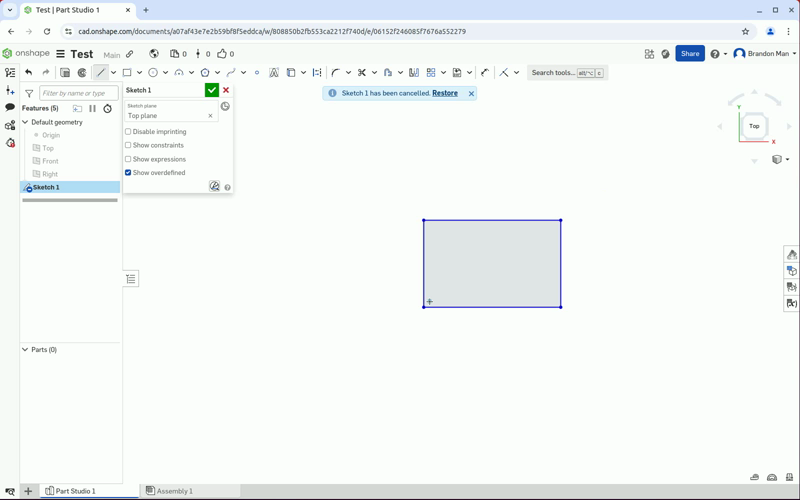
scroll(-6)
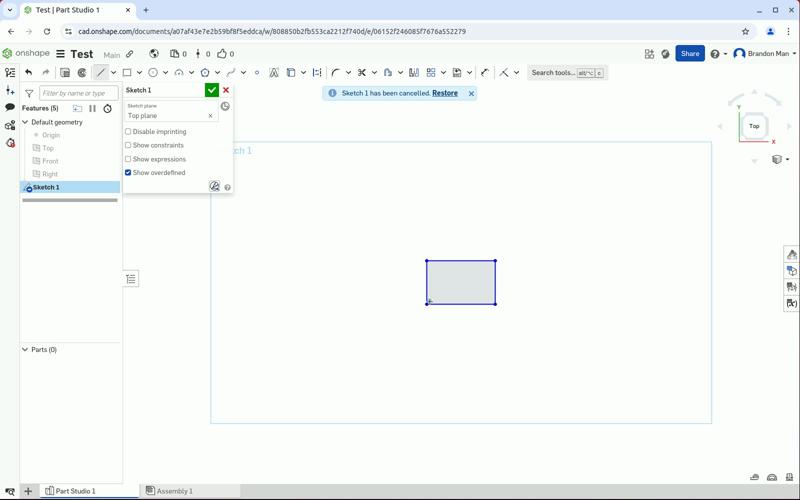
key_up(shift)
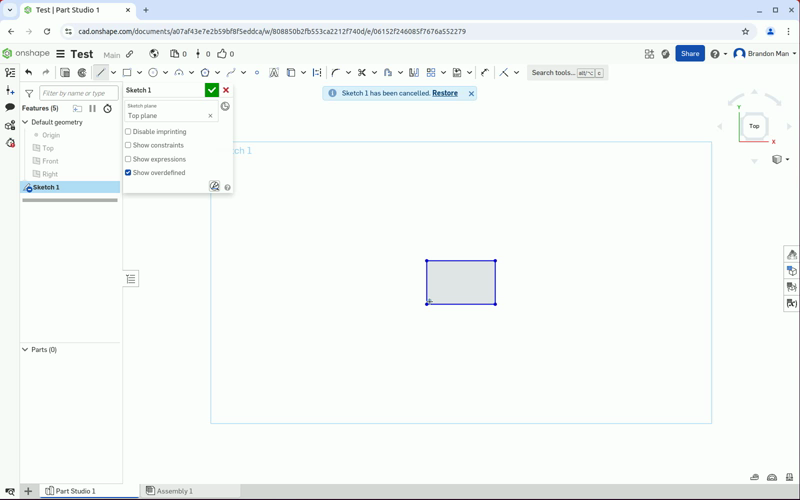
key_down(shift)
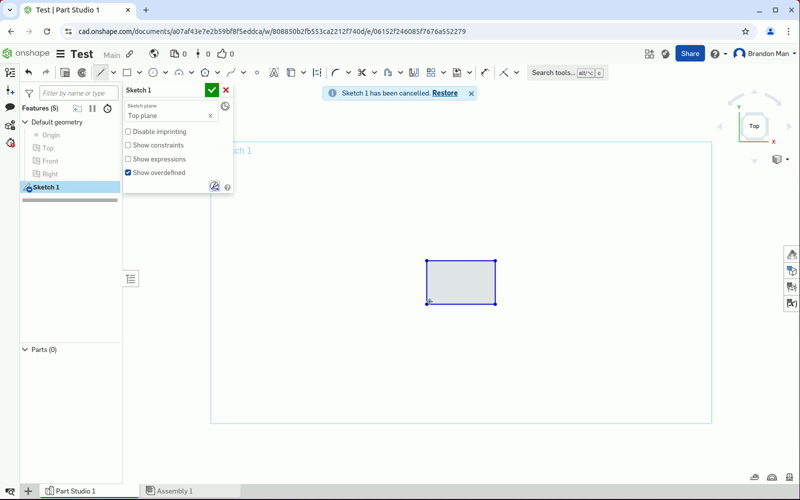
mouse_move(492, 301)
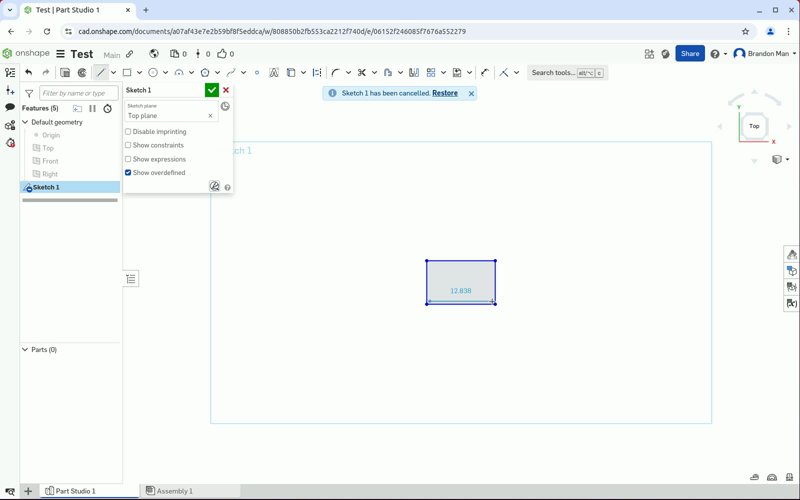
scroll(6)
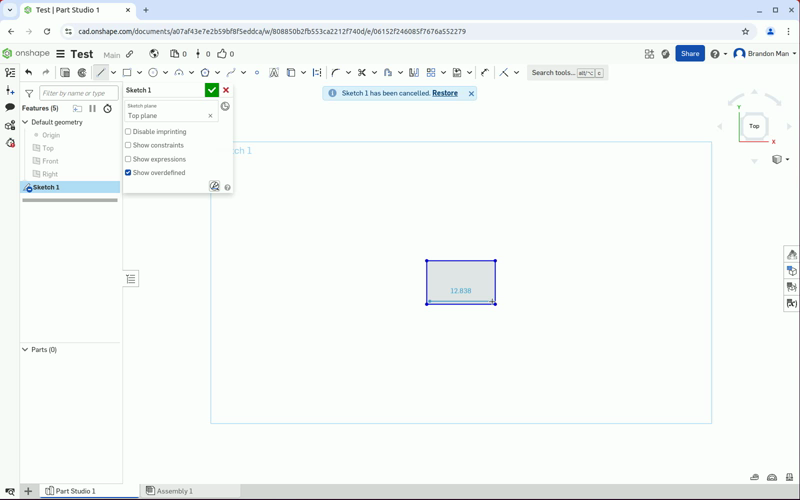
scroll(6)
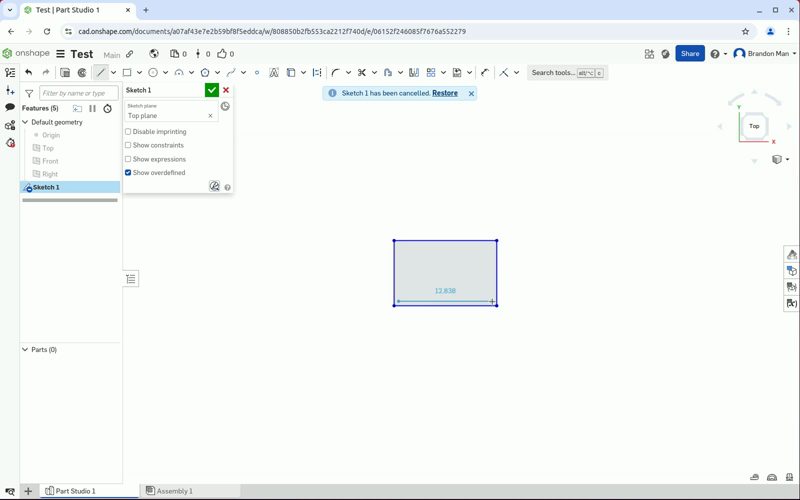
scroll(6)
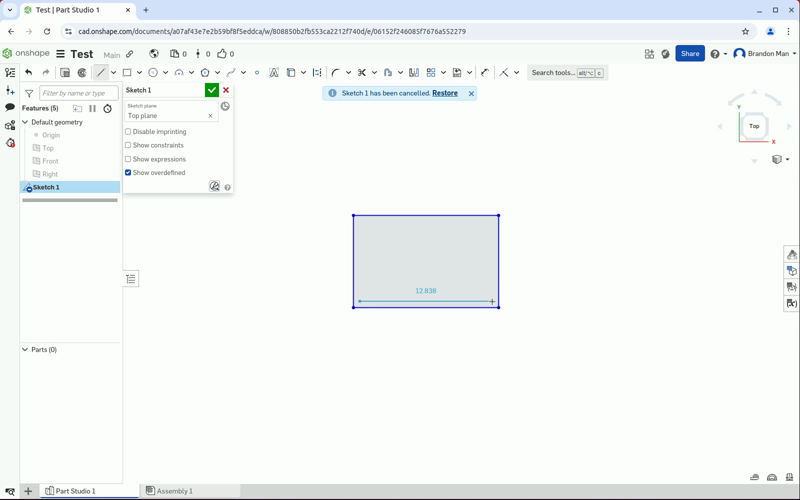
scroll(6)
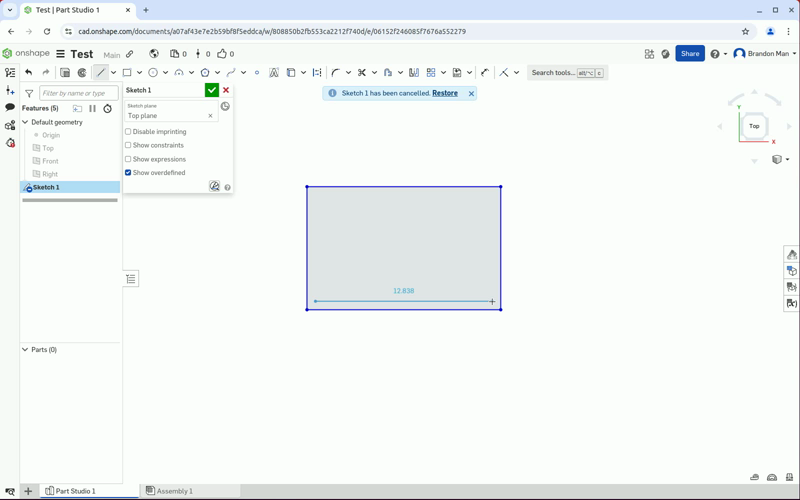
scroll(6)
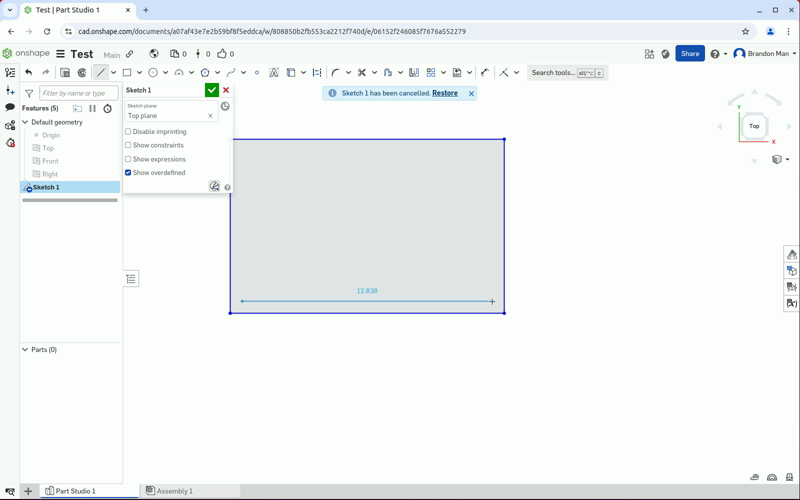
scroll(6)
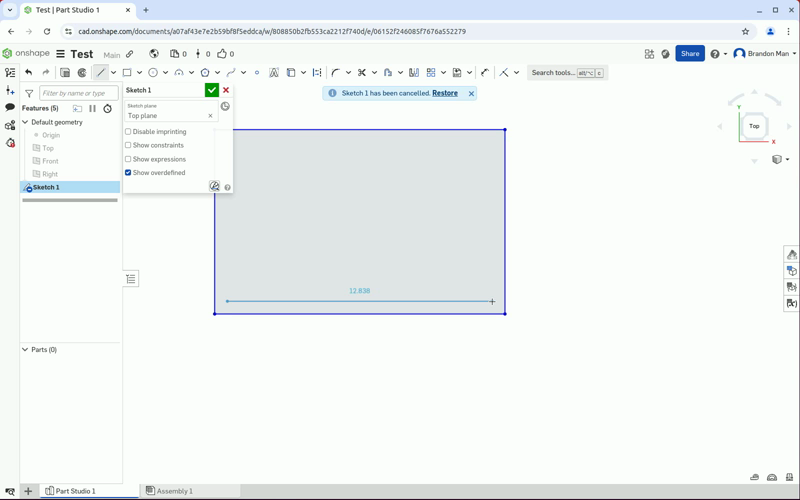
scroll(6)
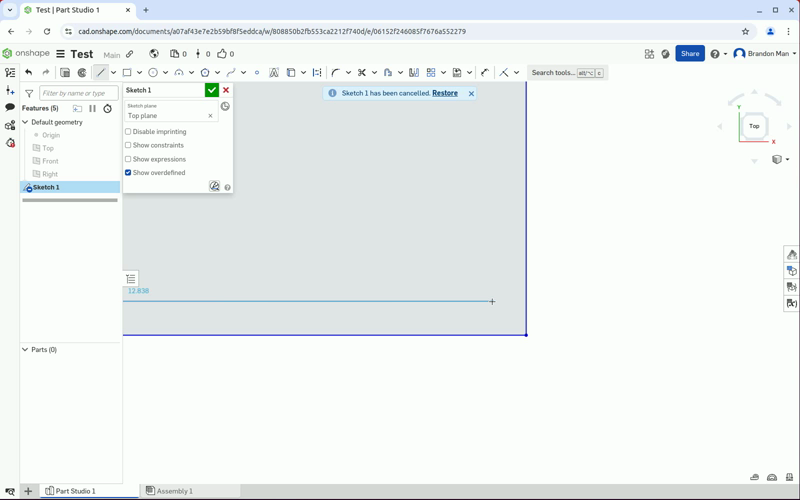
click(492, 301)
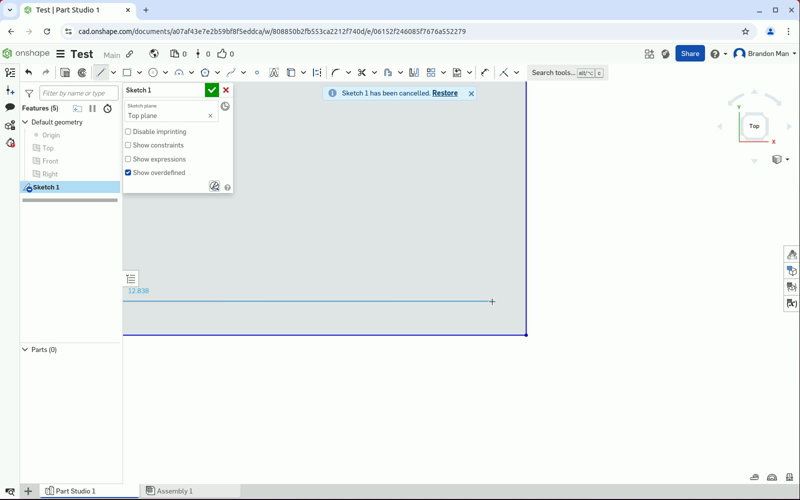
scroll(-6)
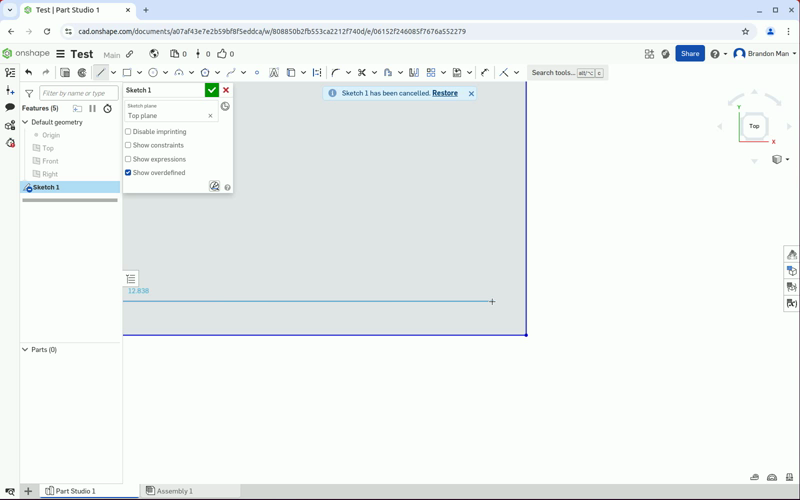
scroll(-6)
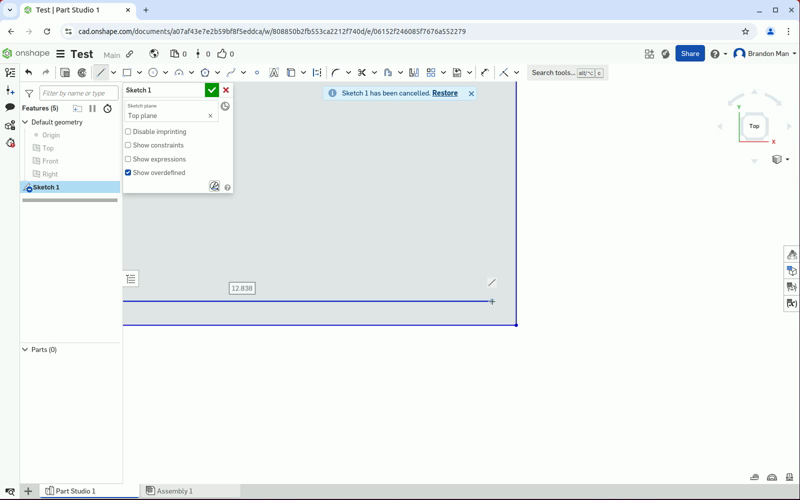
scroll(-6)
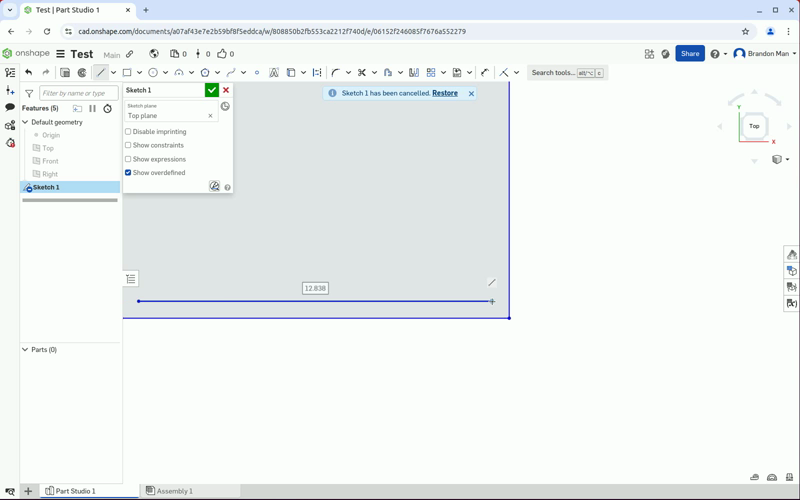
scroll(-6)
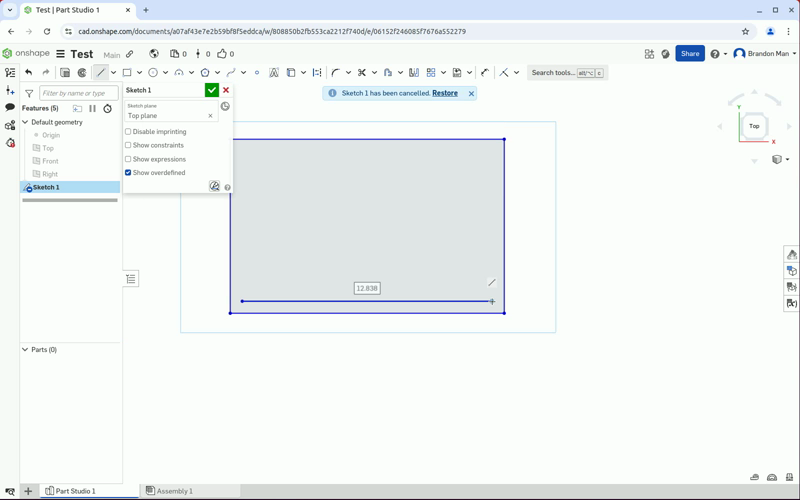
scroll(-6)
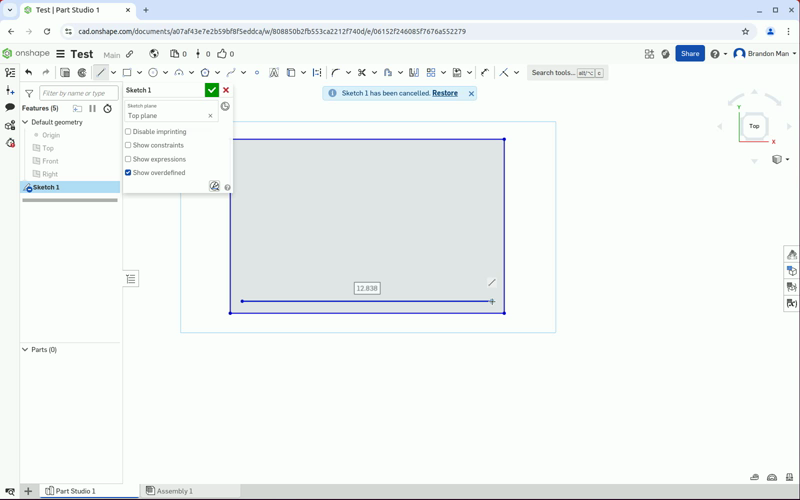
scroll(-6)
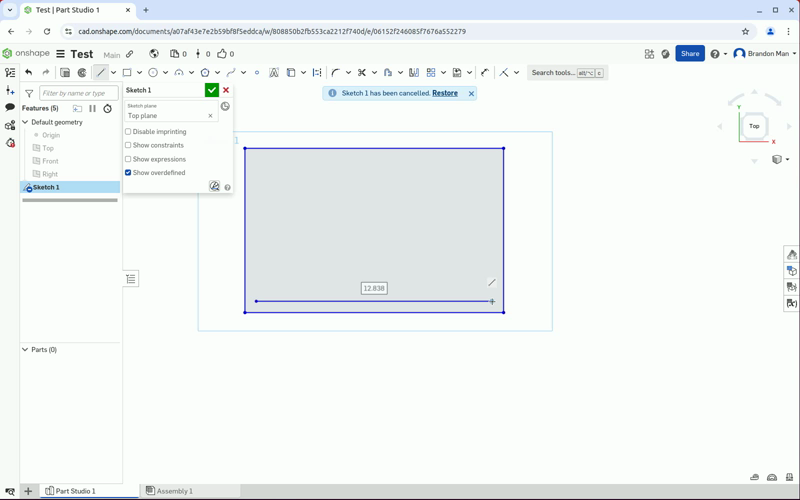
scroll(-6)
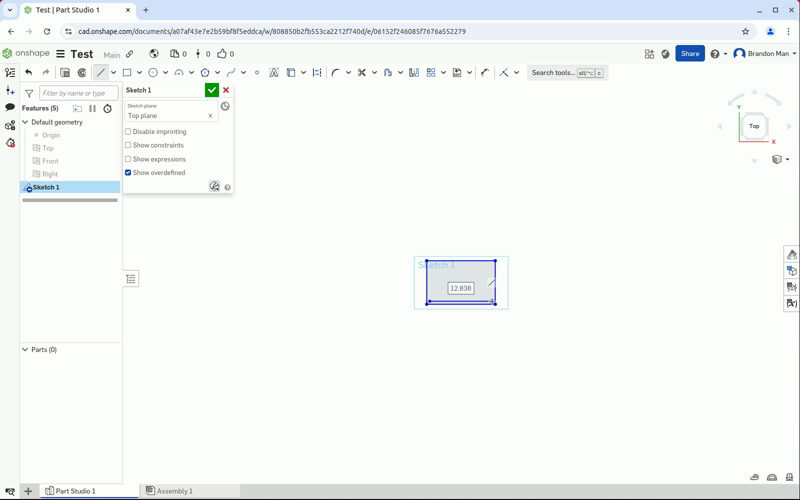
key_up(shift)
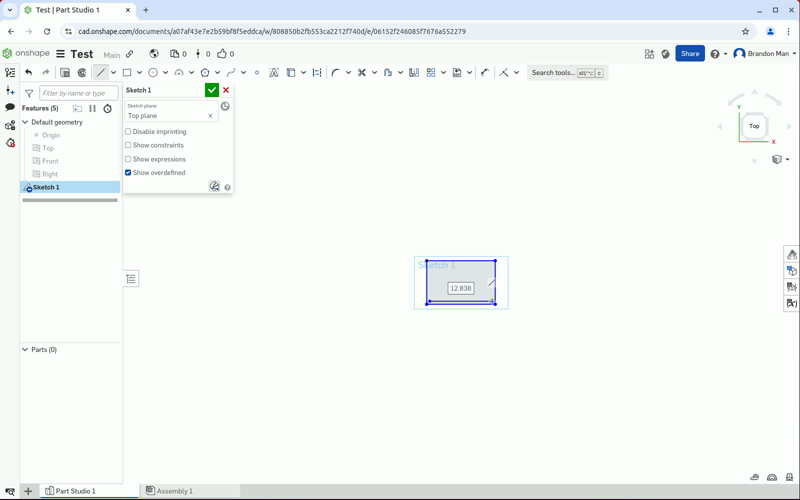
key_down(shift)
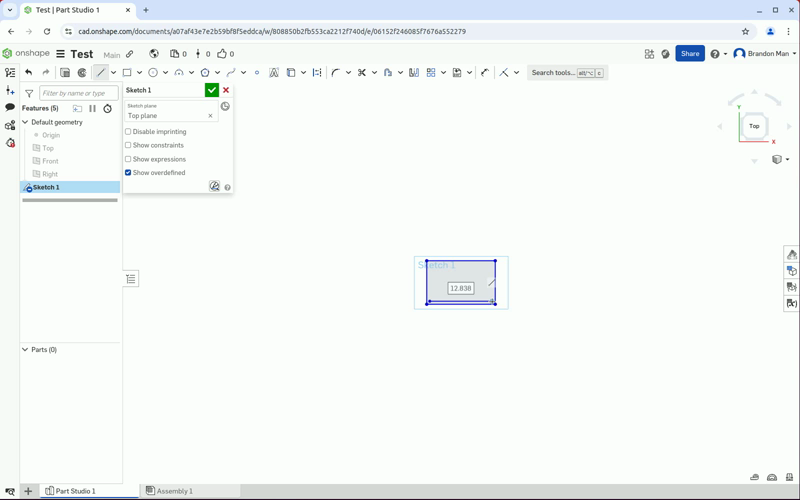
mouse_move(522, 301)
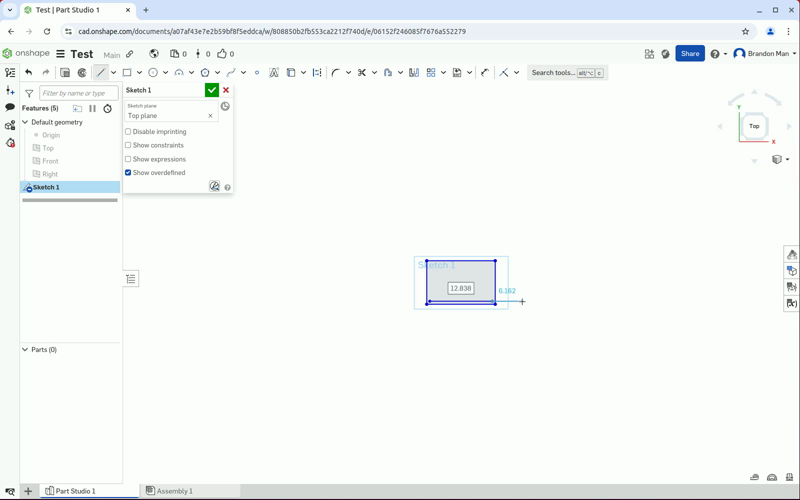
mouse_move(492, 263)
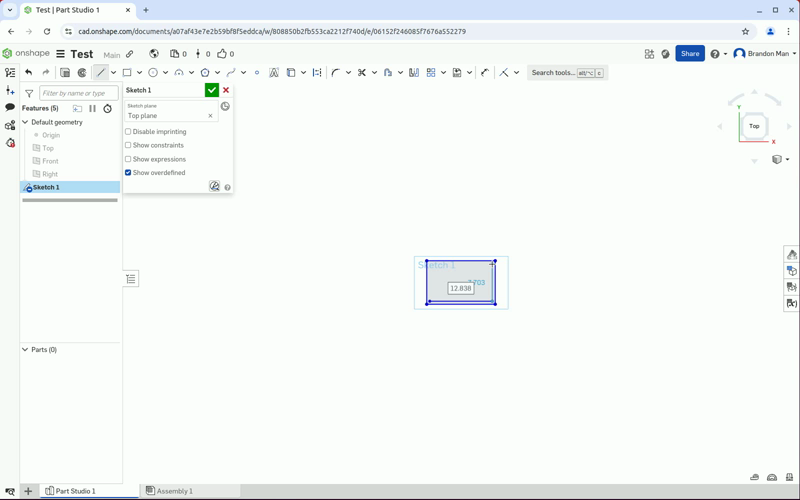
scroll(6)
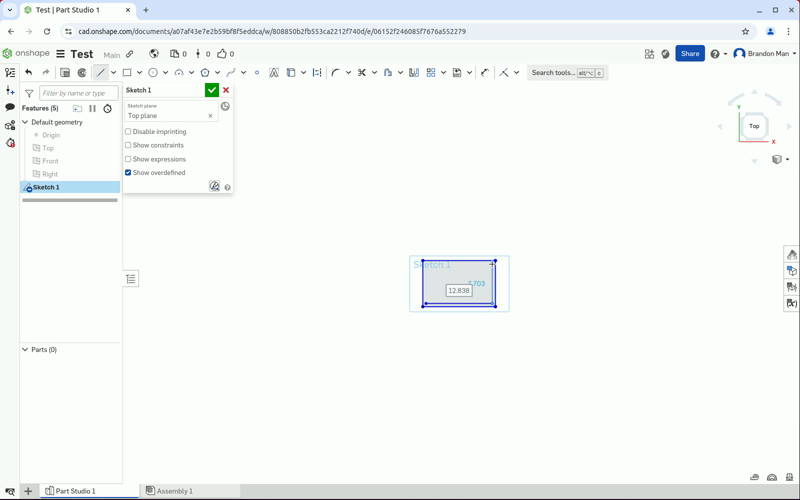
scroll(6)
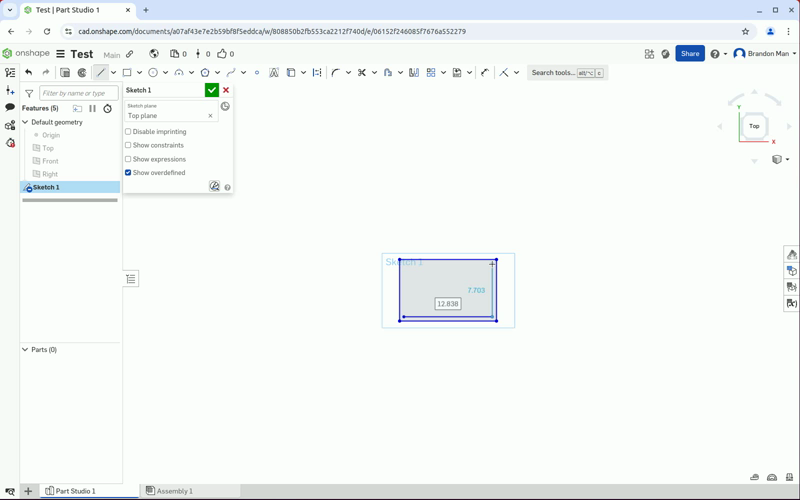
scroll(6)
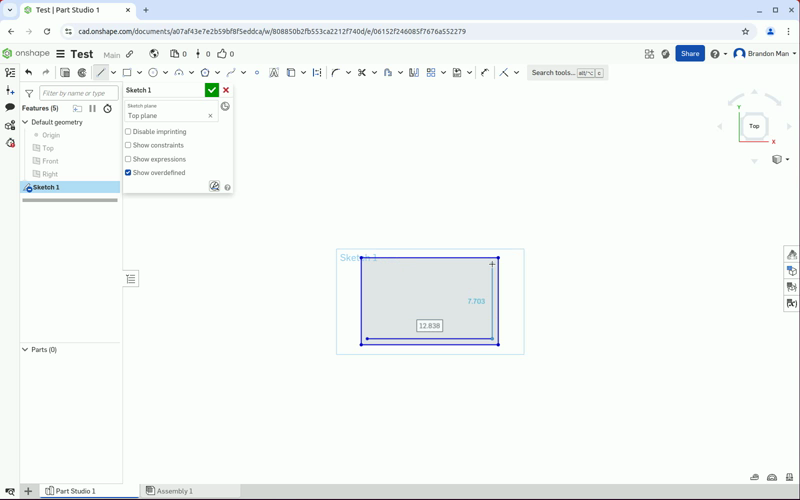
scroll(6)
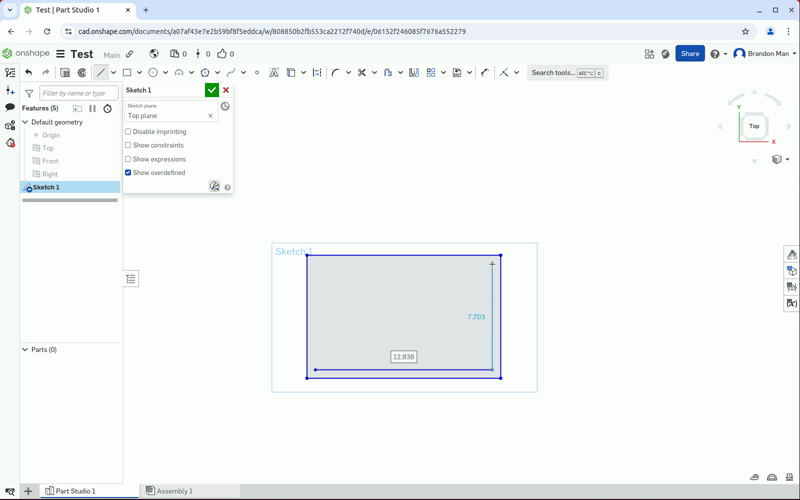
scroll(6)
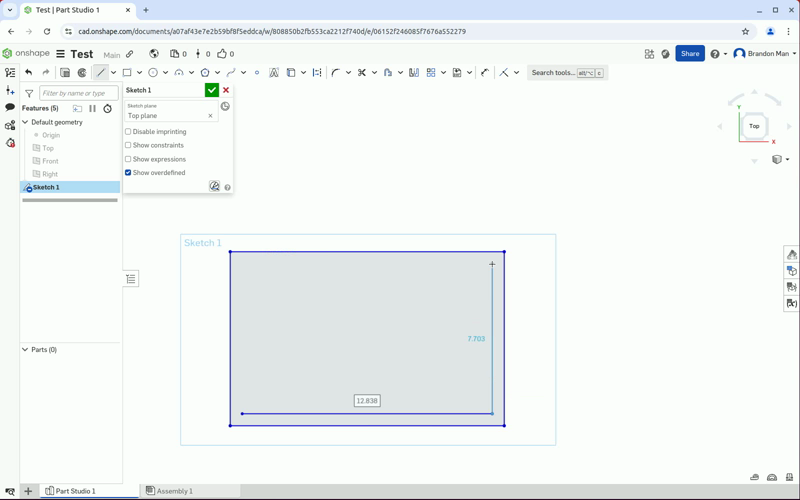
scroll(6)
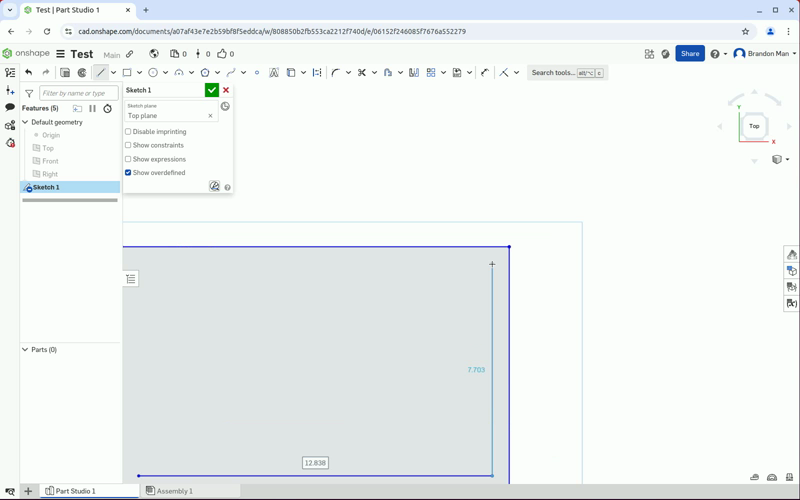
scroll(6)
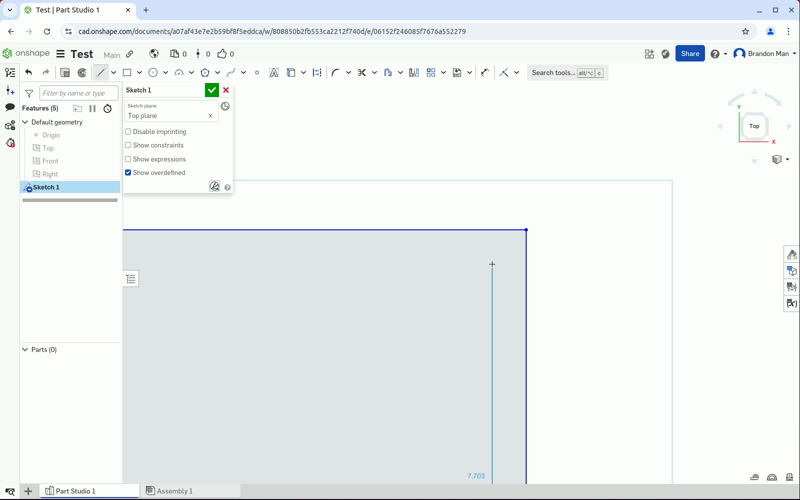
click(492, 263)
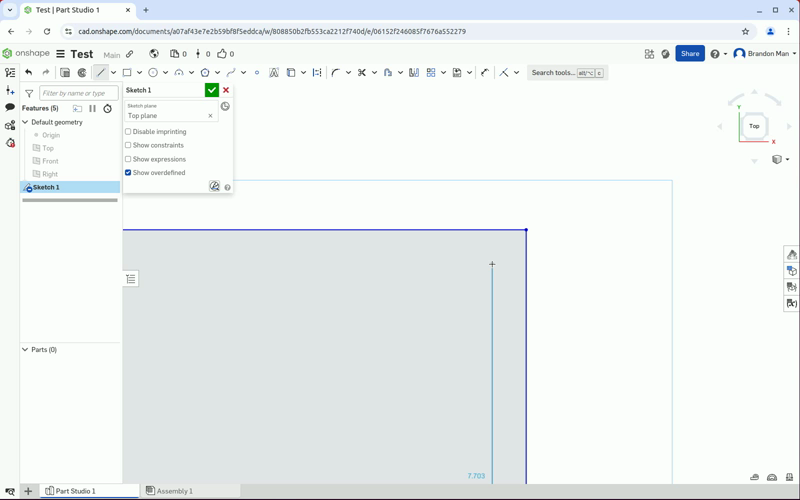
scroll(-6)
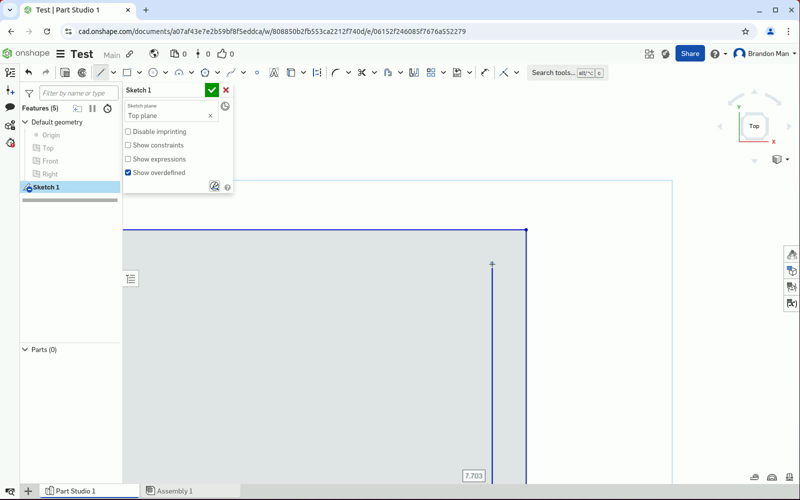
scroll(-6)
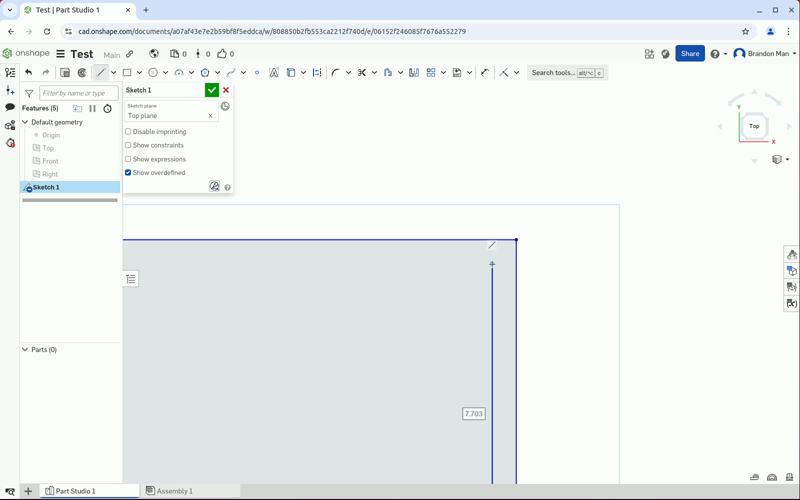
scroll(-6)
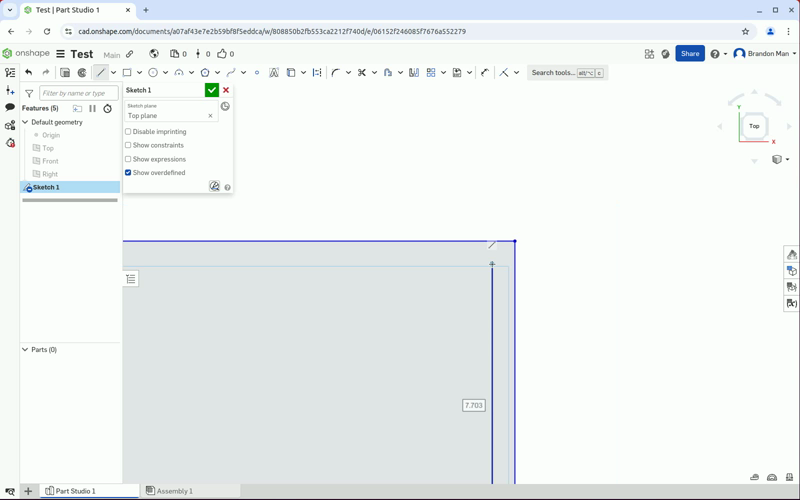
scroll(-6)
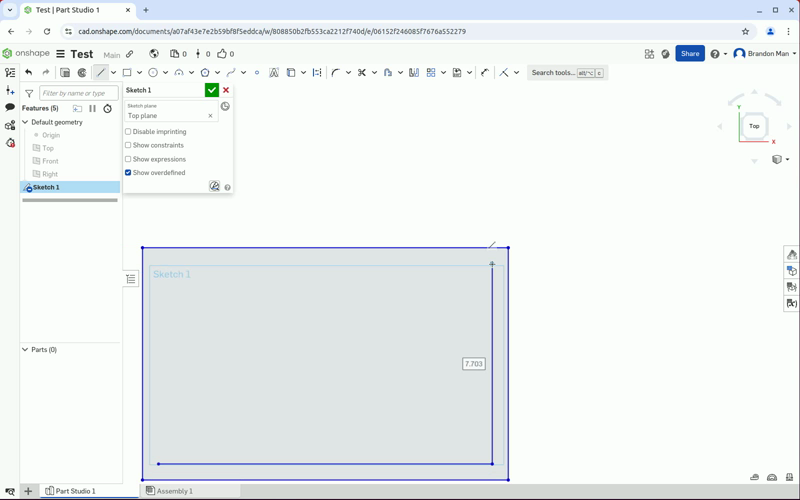
scroll(-6)
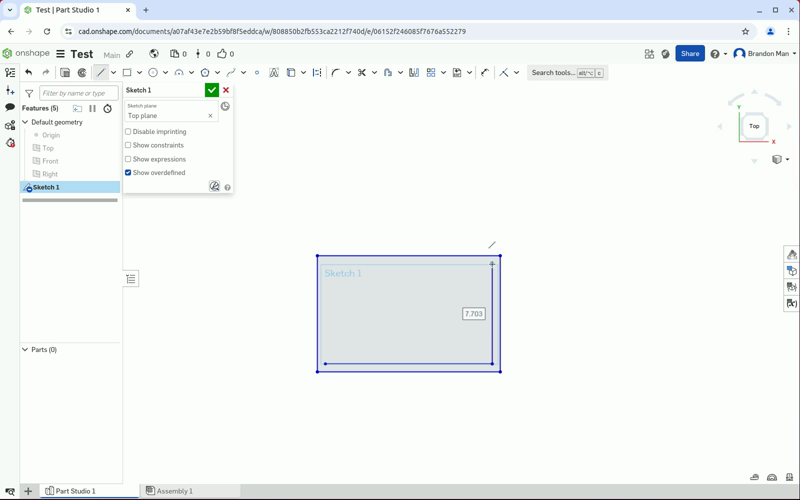
scroll(-6)
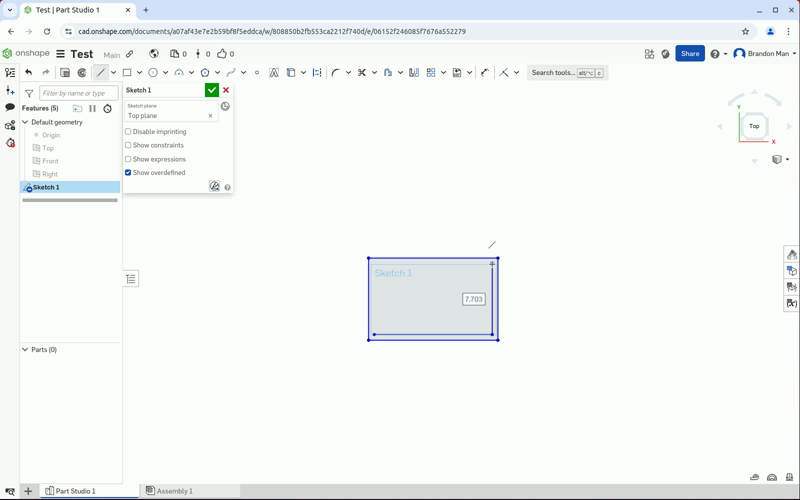
scroll(-6)
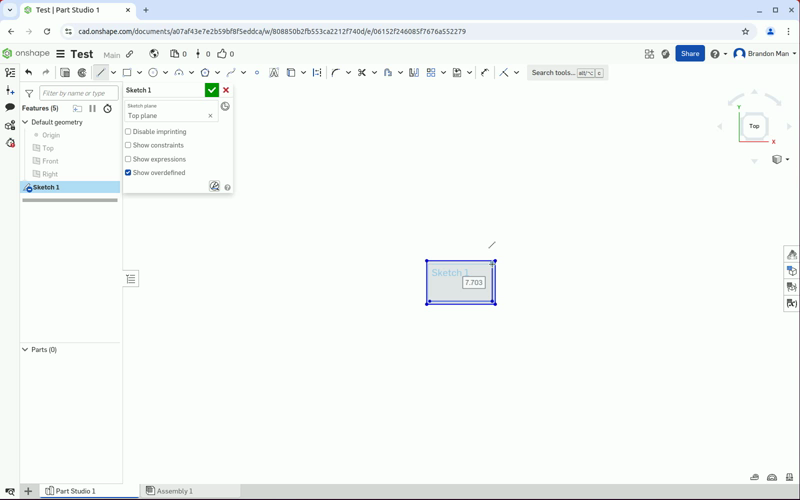
key_up(shift)
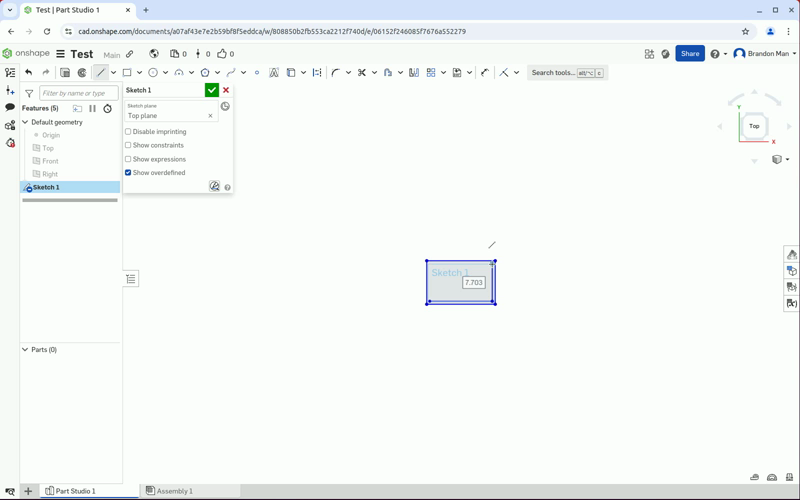
key_down(shift)
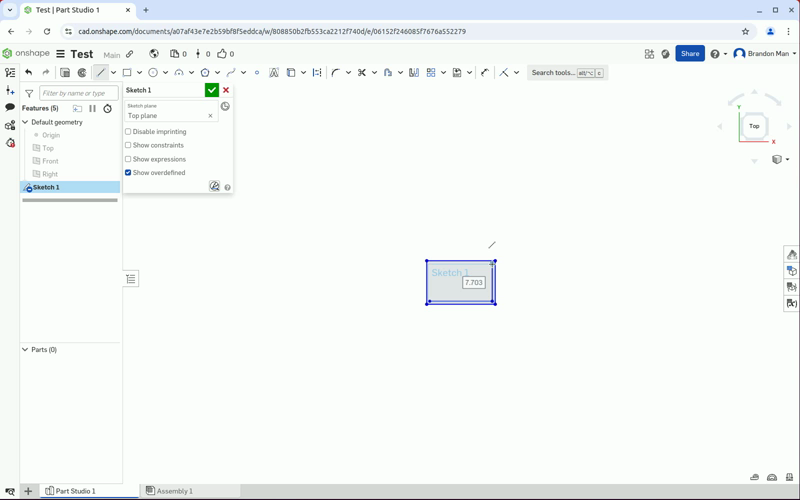
mouse_move(429, 263)
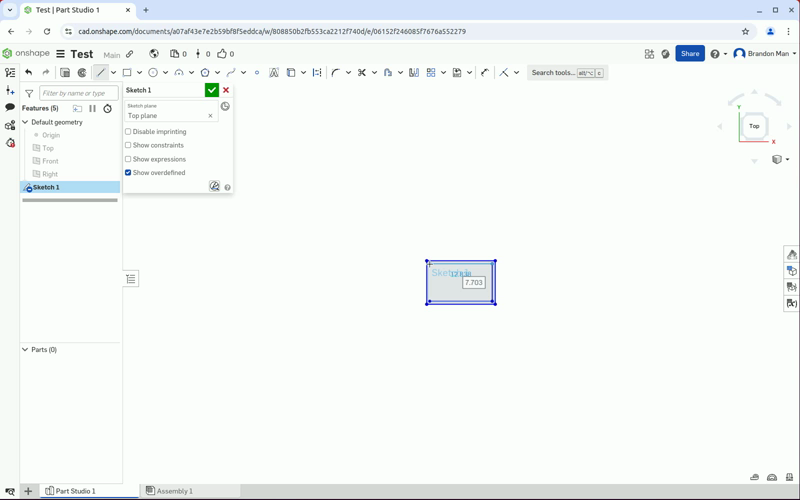
scroll(6)
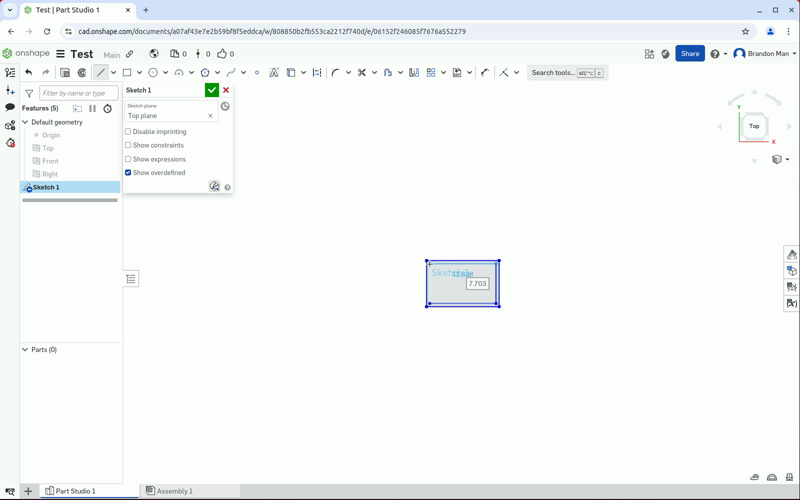
scroll(6)
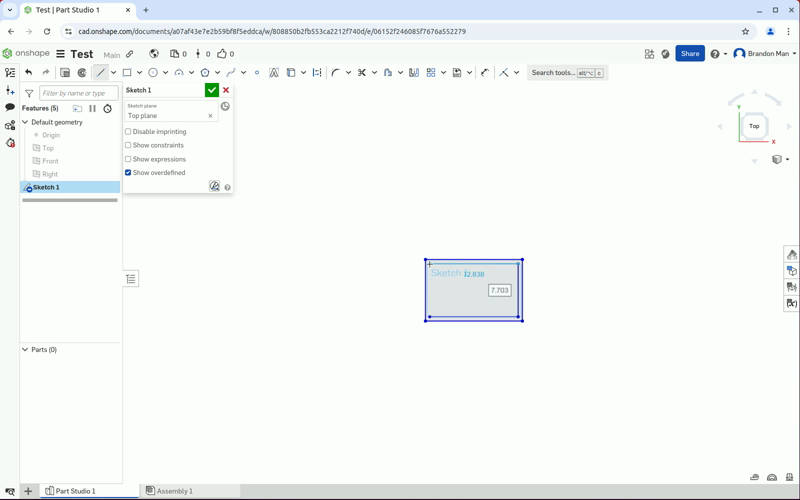
scroll(6)
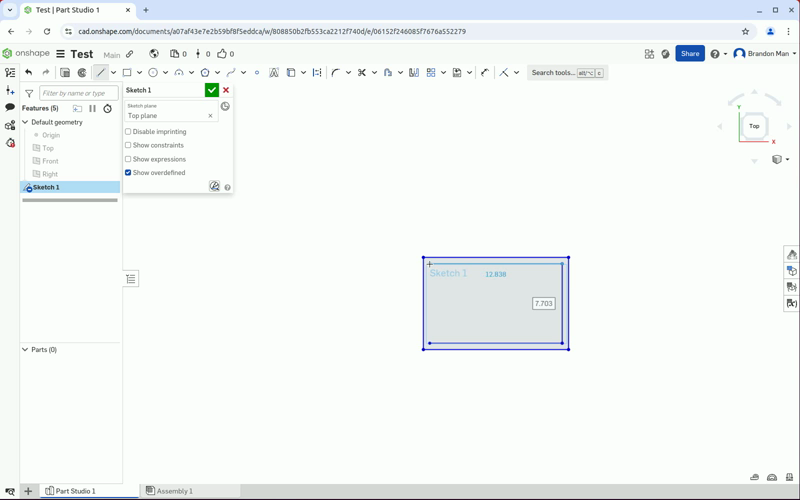
scroll(6)
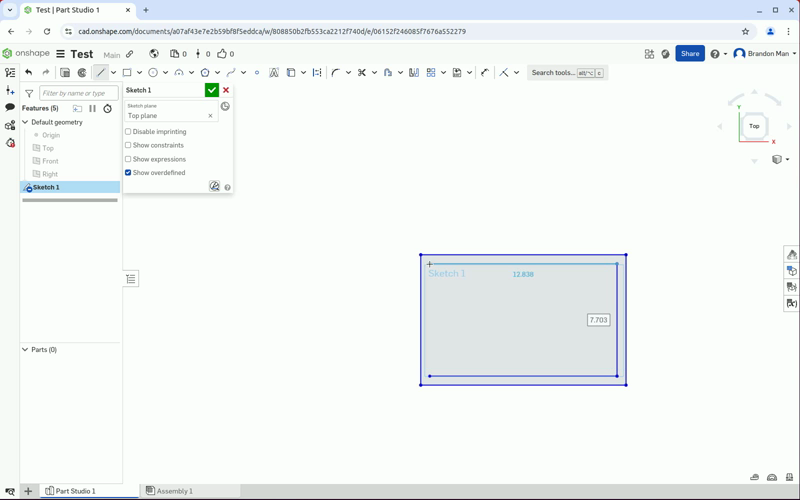
scroll(6)
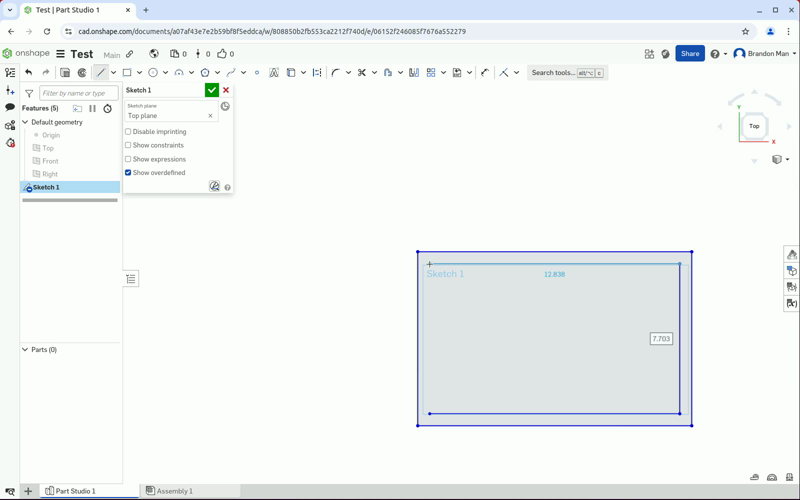
scroll(6)
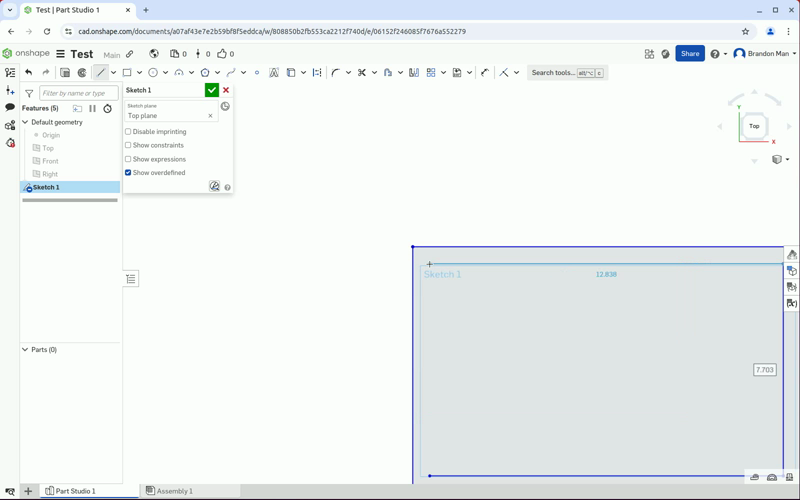
scroll(6)
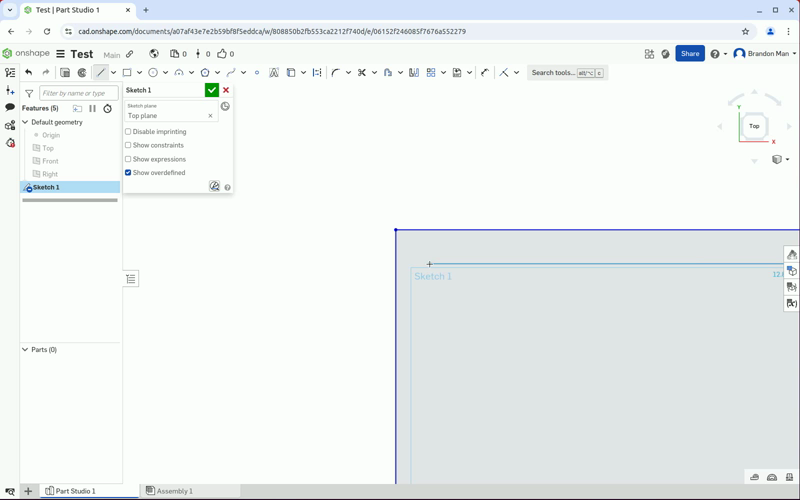
click(429, 263)
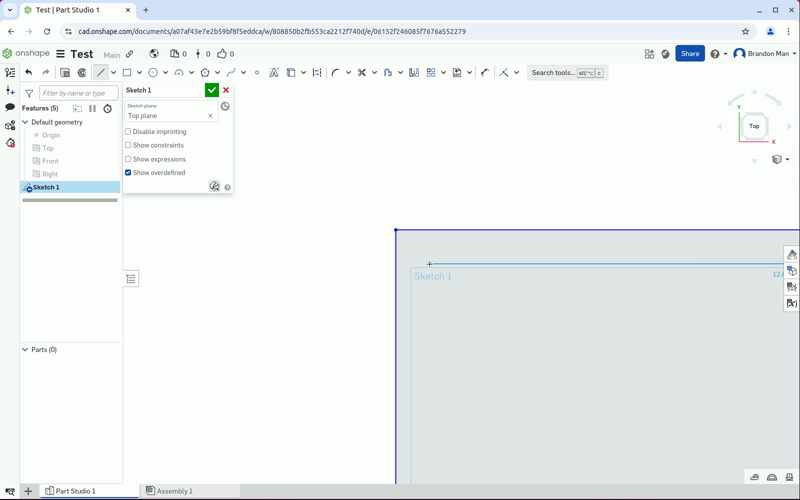
scroll(-6)
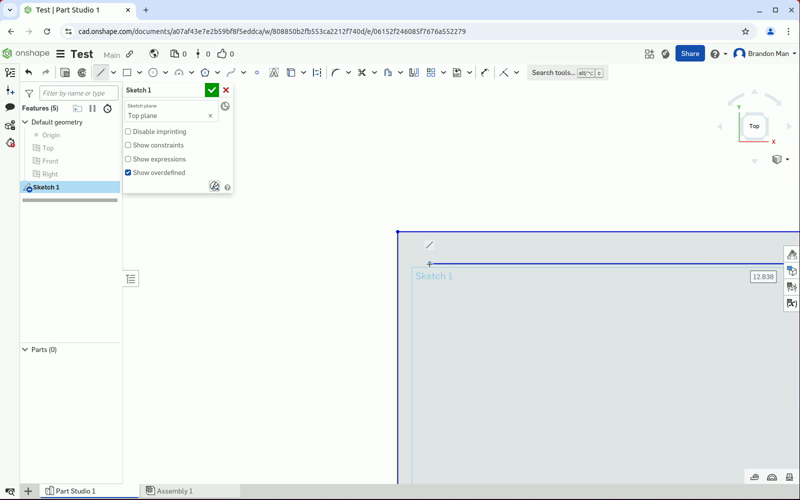
scroll(-6)
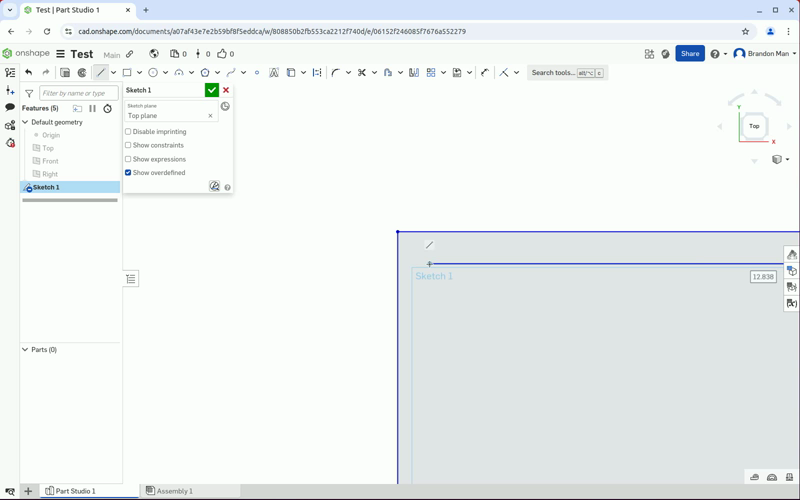
scroll(-6)
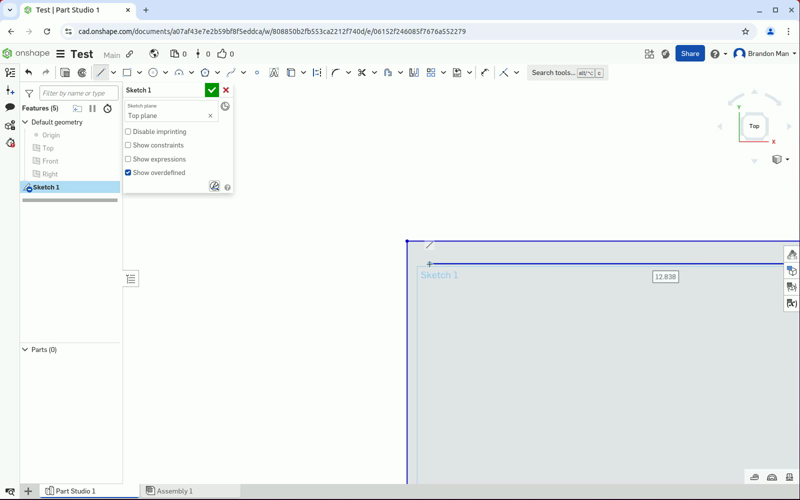
scroll(-6)
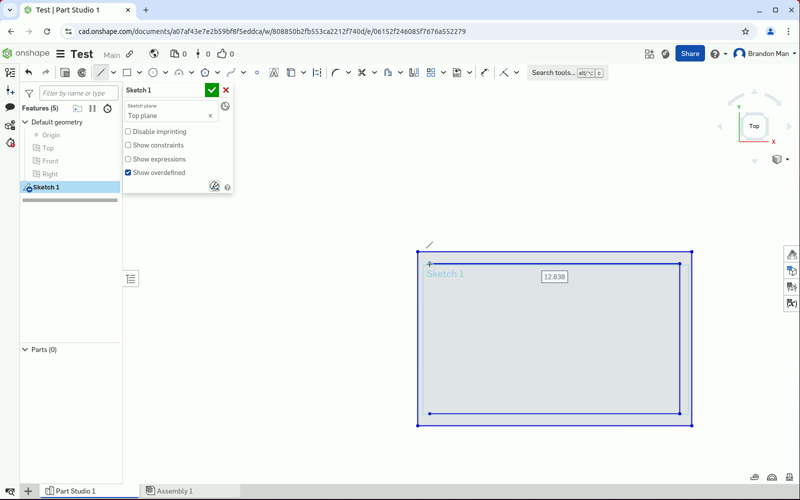
scroll(-6)
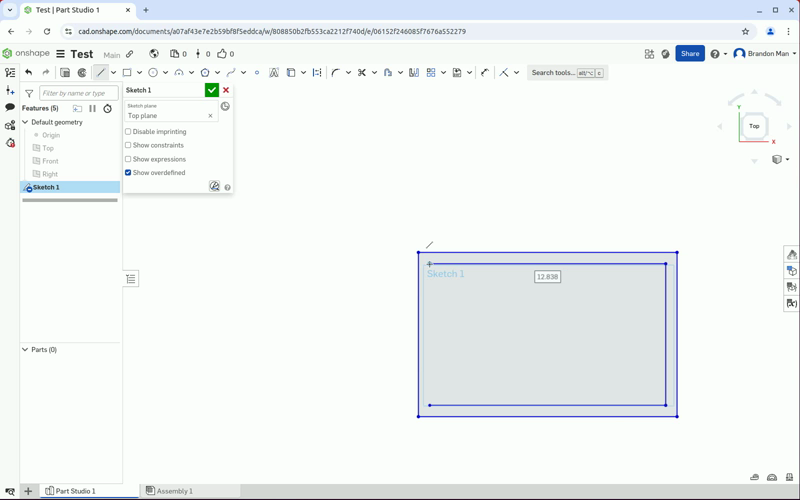
scroll(-6)
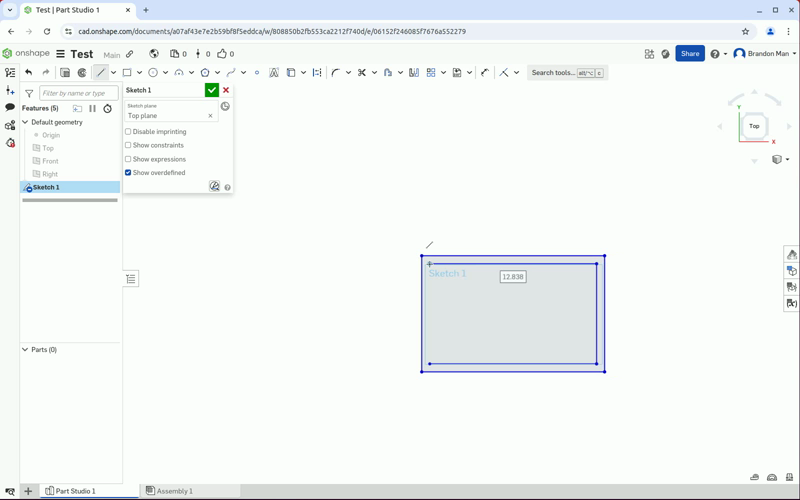
scroll(-6)
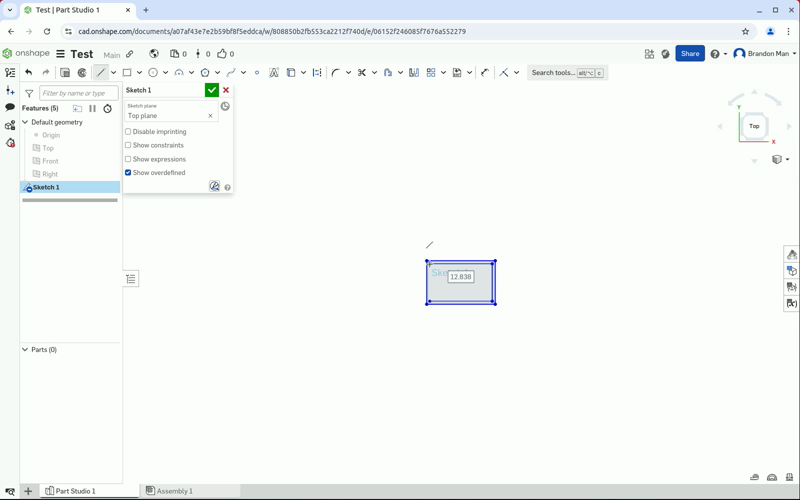
key_up(shift)
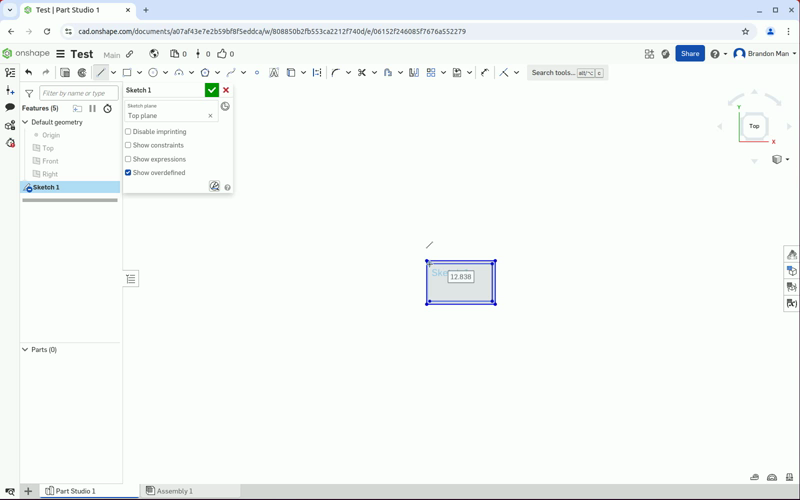
mouse_move(459, 263)
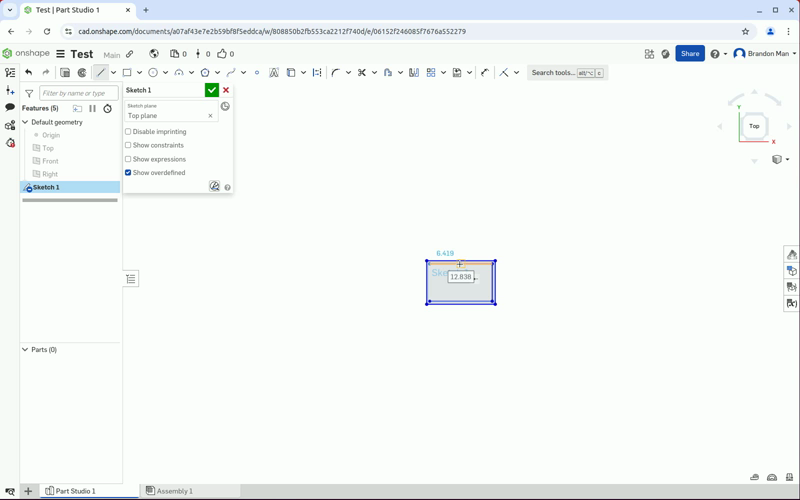
key_down(shift)
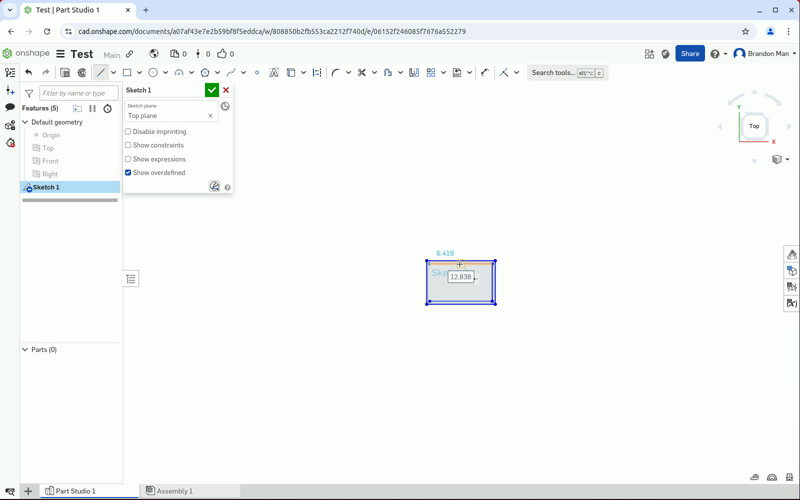
mouse_move(429, 301)
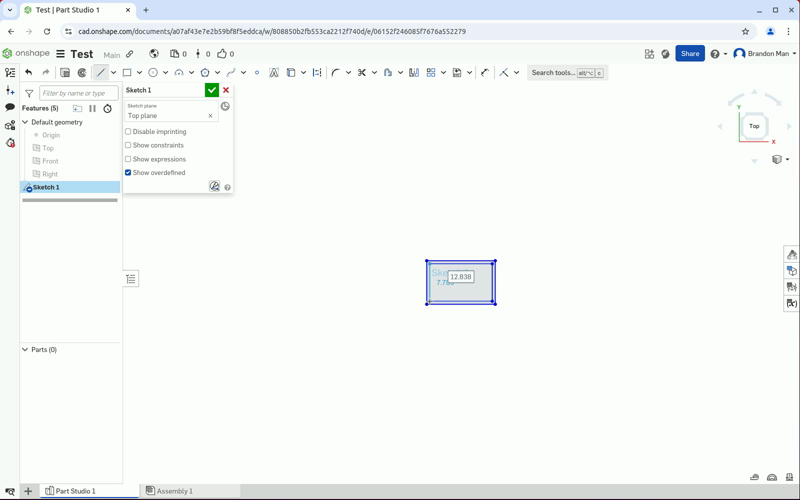
scroll(6)
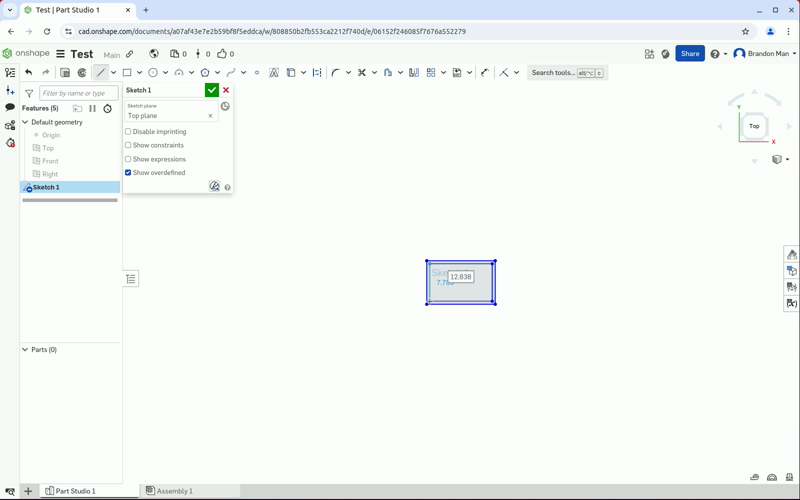
scroll(6)
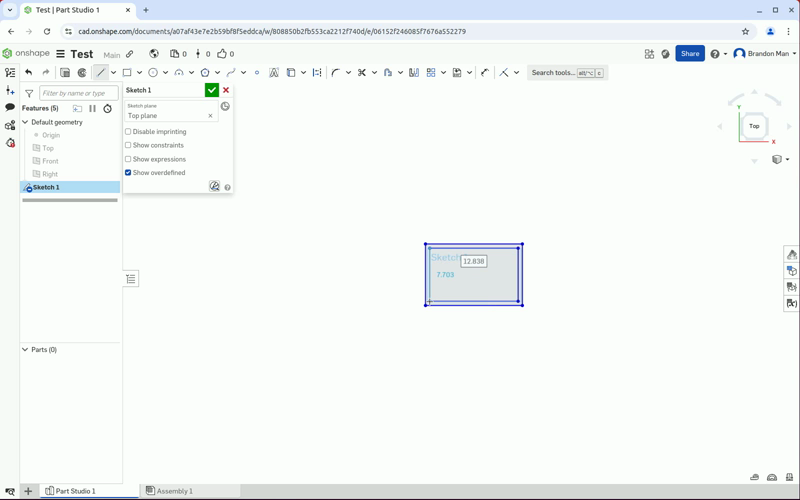
scroll(6)
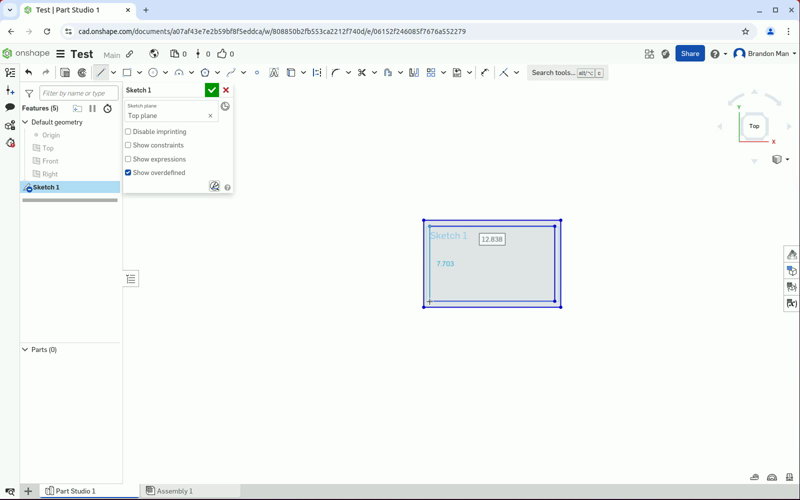
scroll(6)
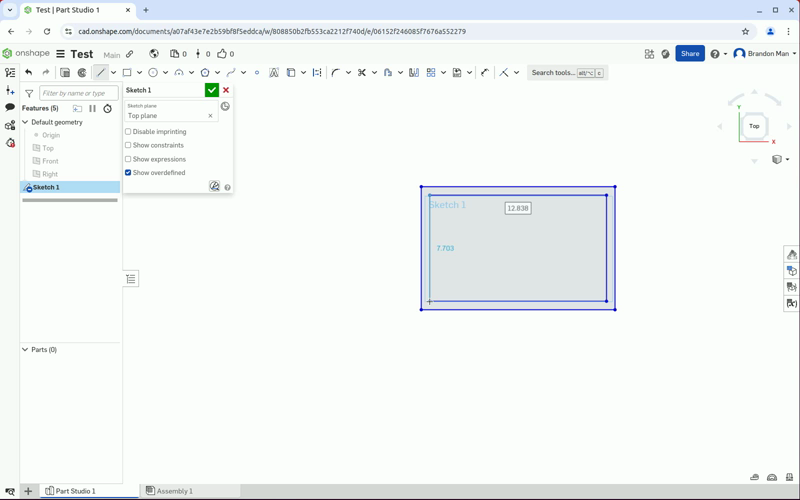
scroll(6)
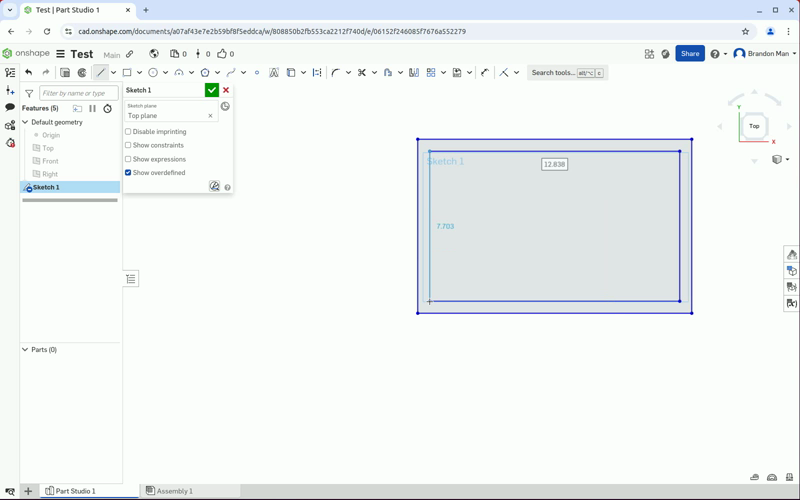
scroll(6)
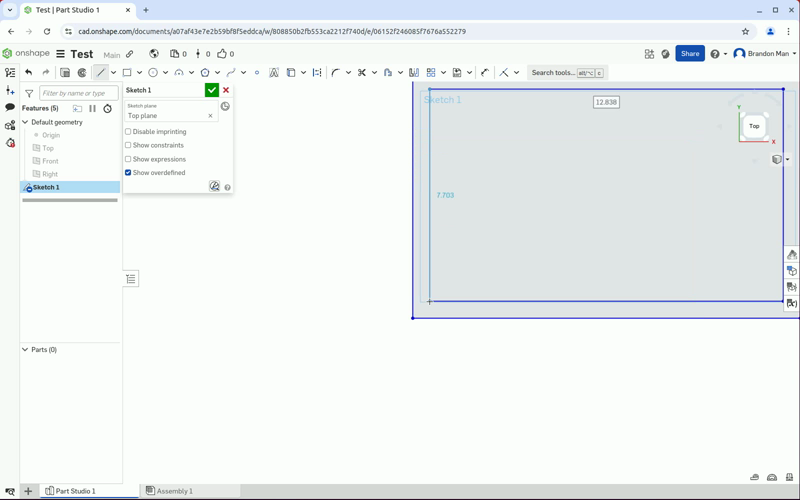
scroll(6)
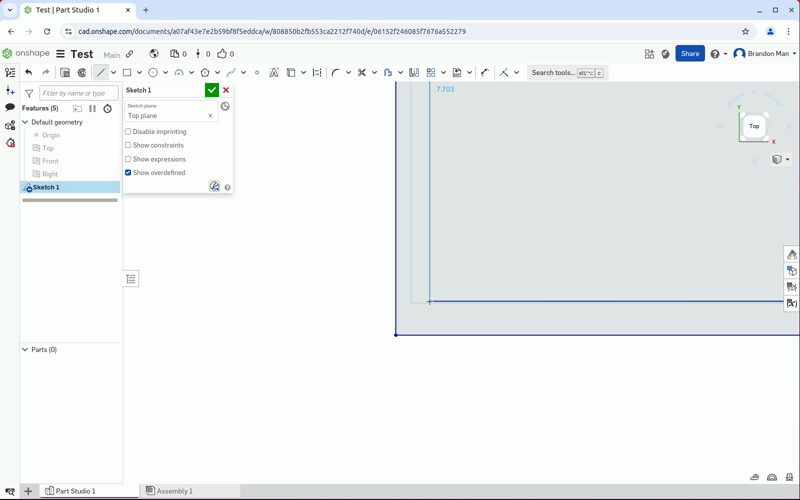
key_up(shift)
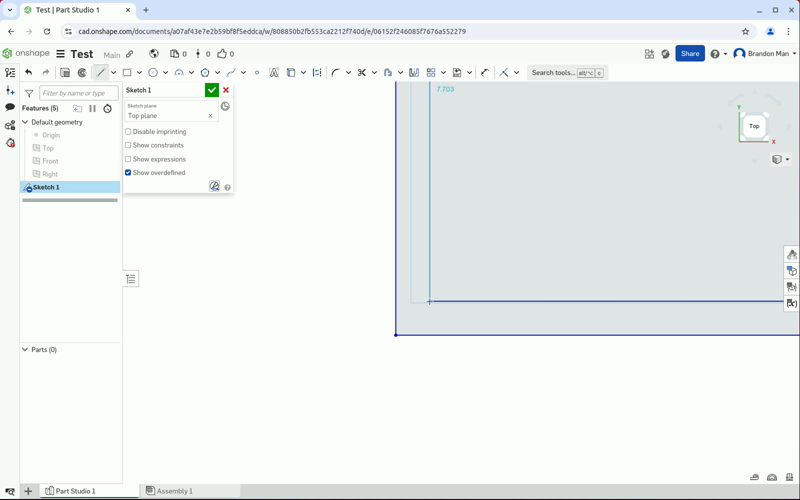
click(429, 301)
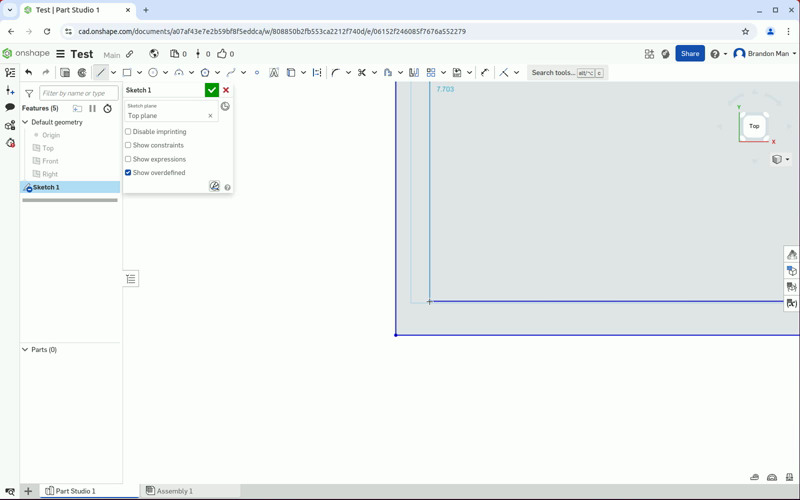
scroll(-6)
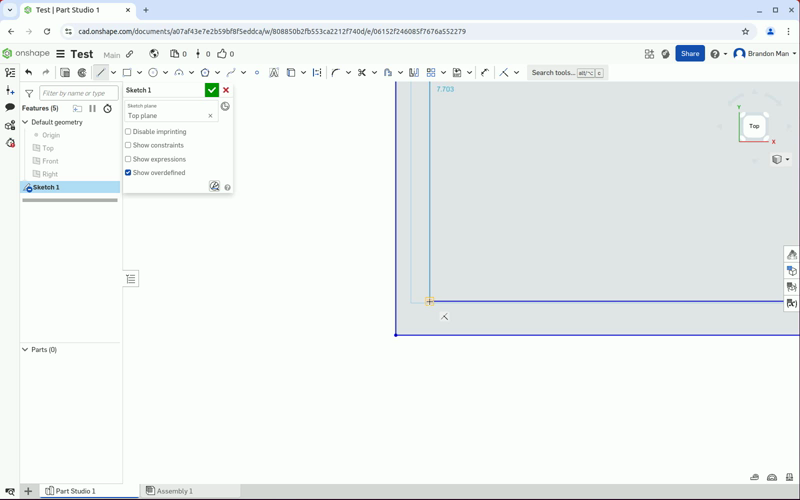
scroll(-6)
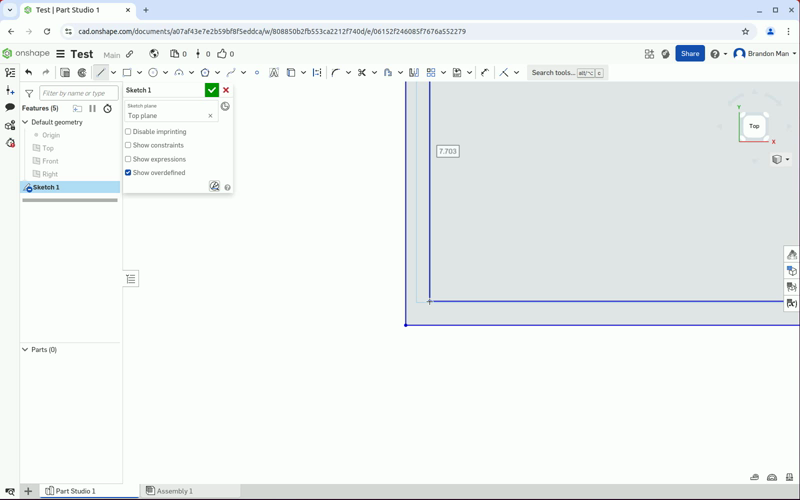
scroll(-6)
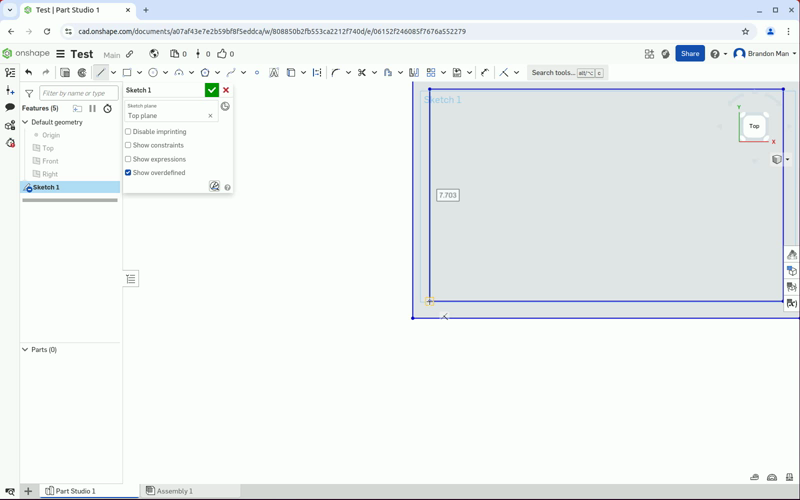
scroll(-6)
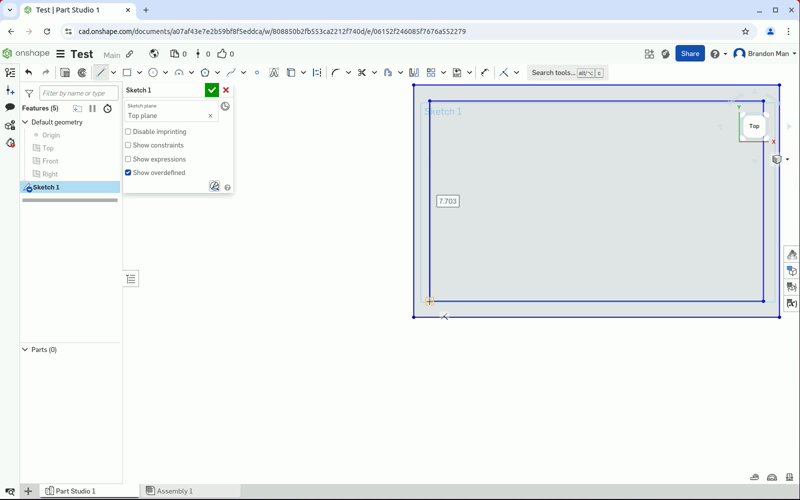
scroll(-6)
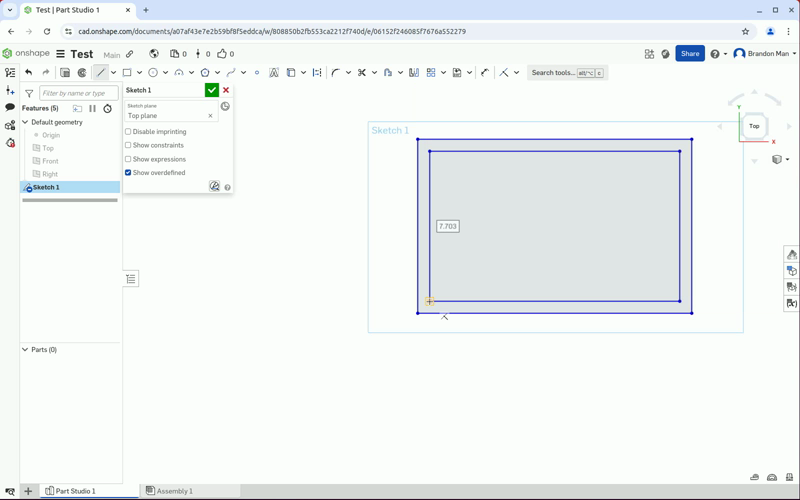
scroll(-6)
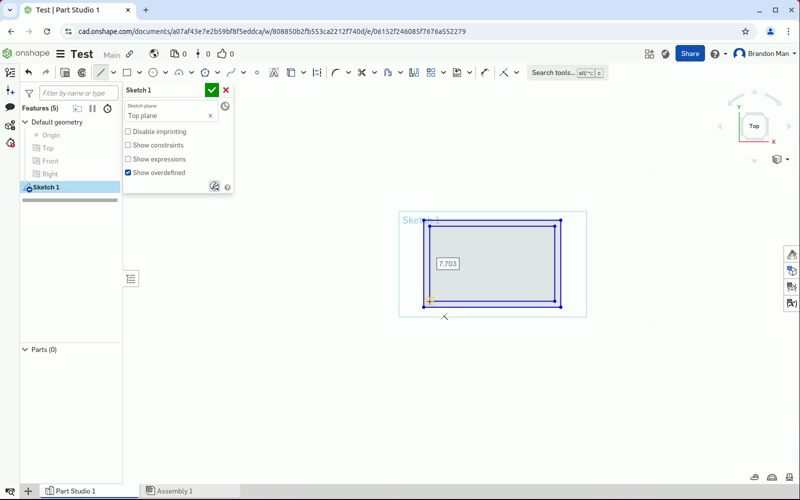
scroll(-6)
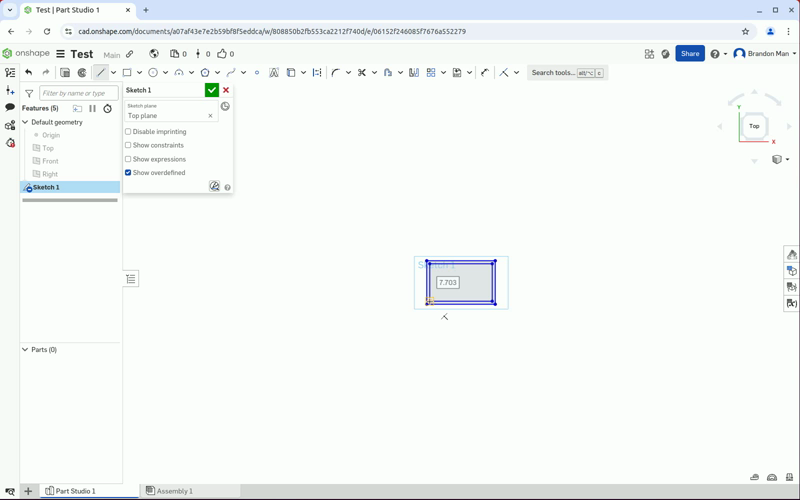
key(esc)
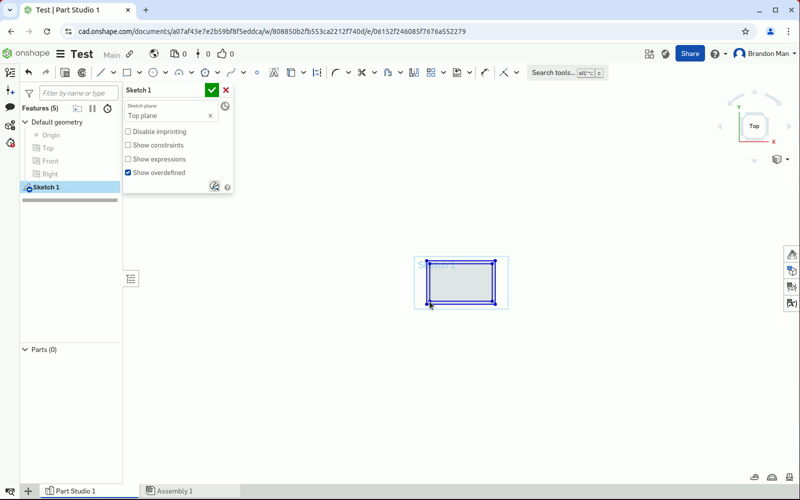
mouse_move(471, 263)
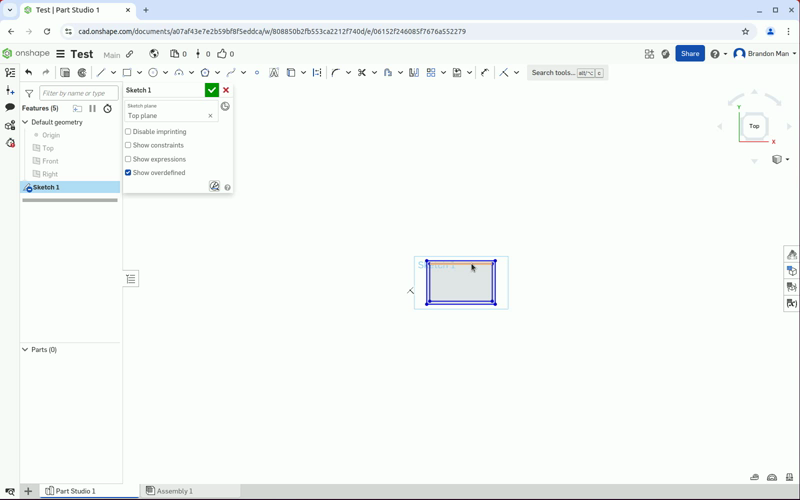
scroll(6)
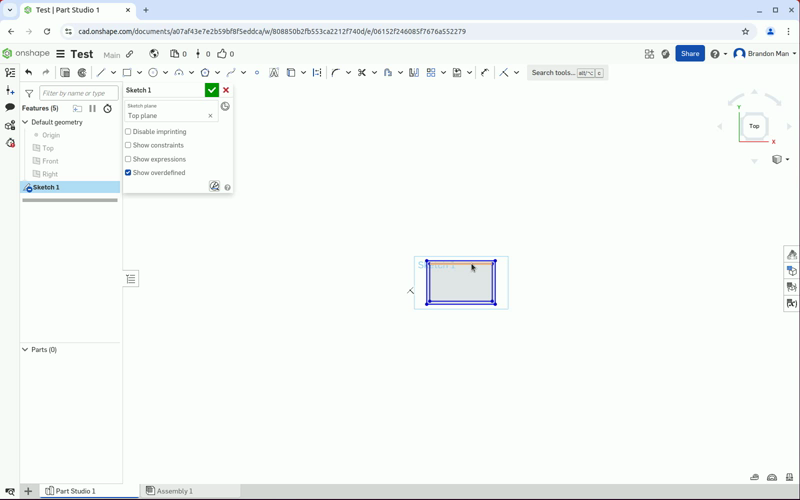
scroll(6)
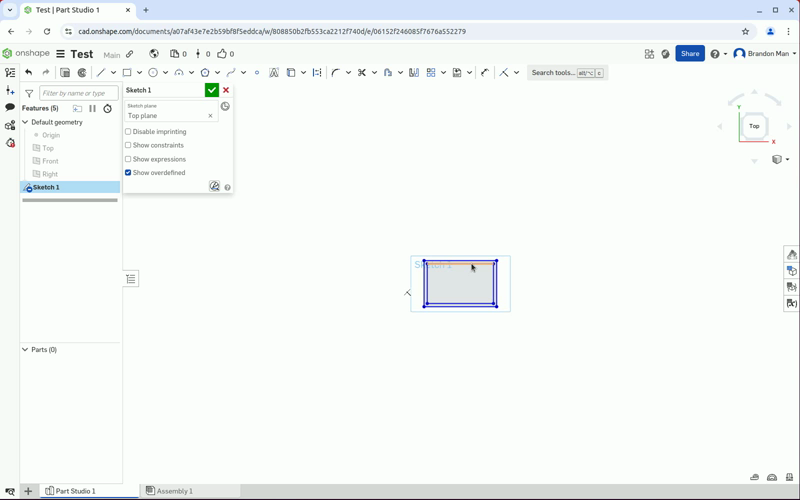
scroll(6)
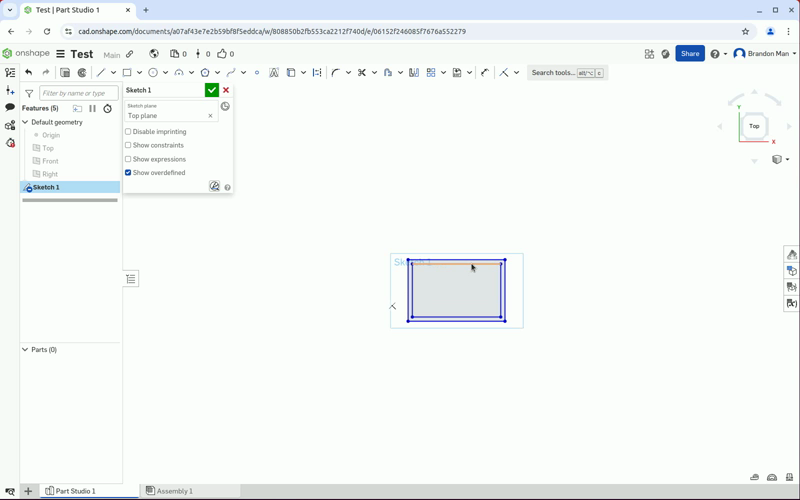
scroll(6)
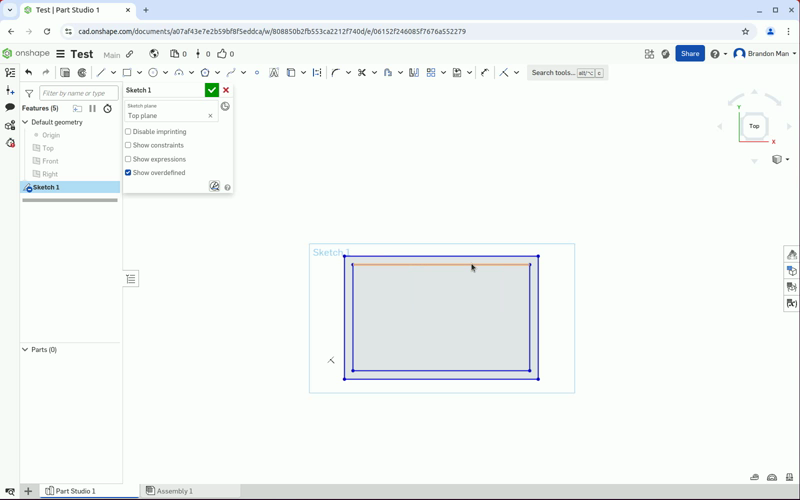
scroll(6)
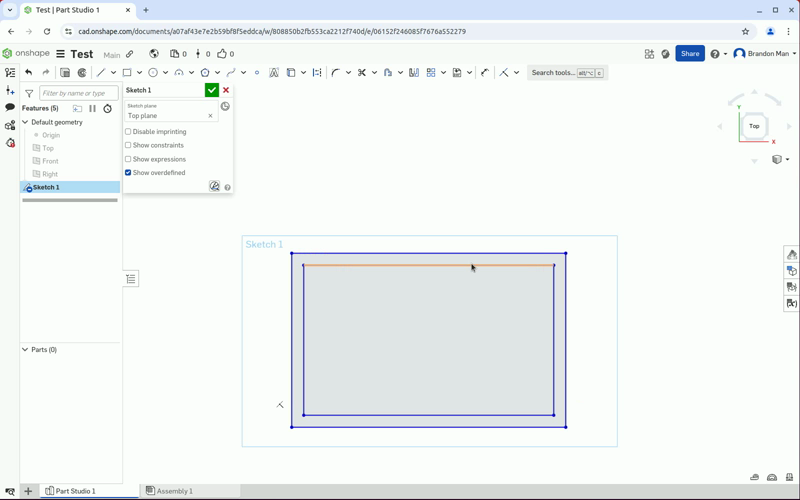
scroll(6)
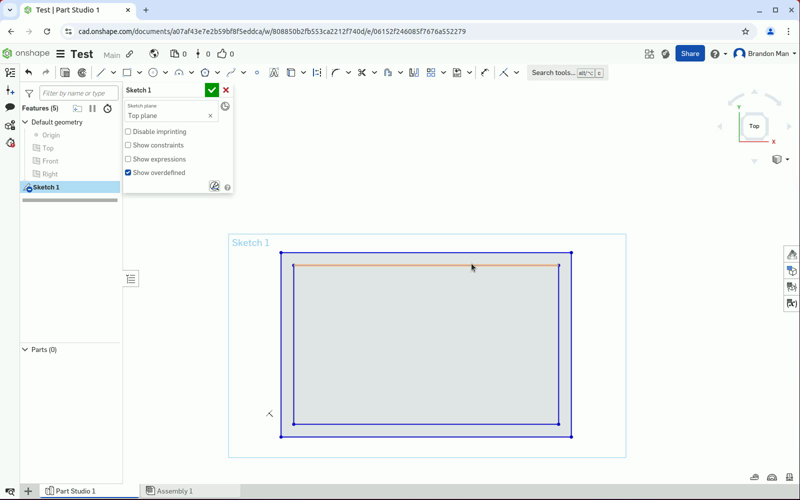
scroll(6)
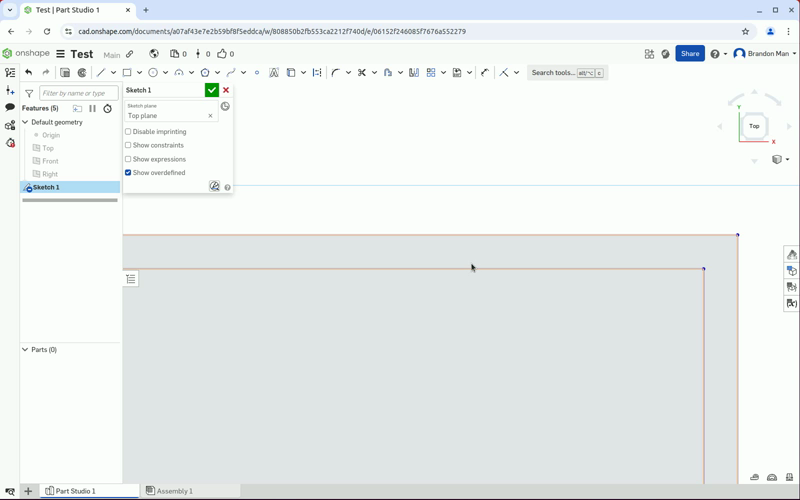
click(471, 263)
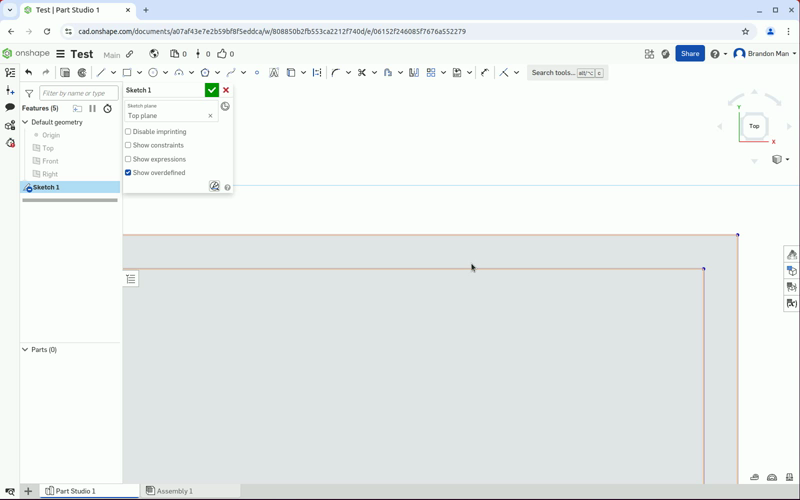
scroll(-6)
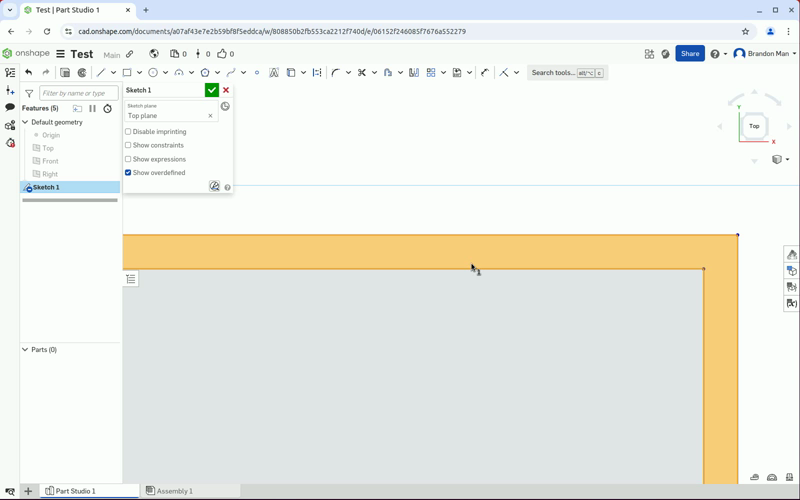
scroll(-6)
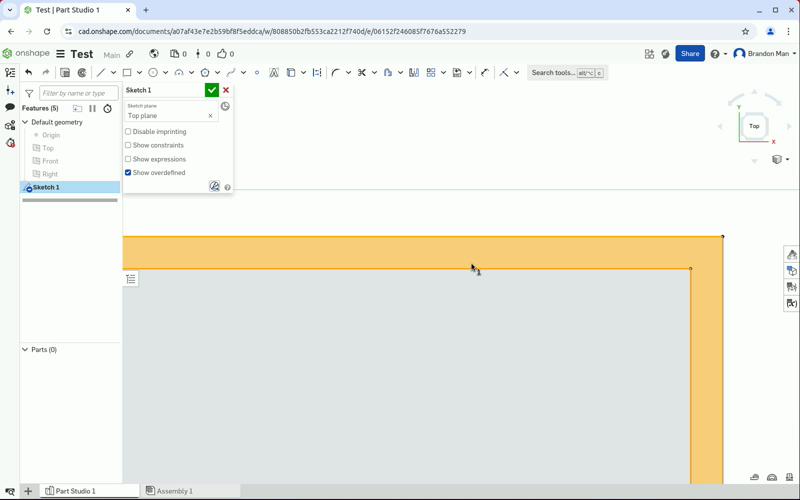
scroll(-6)
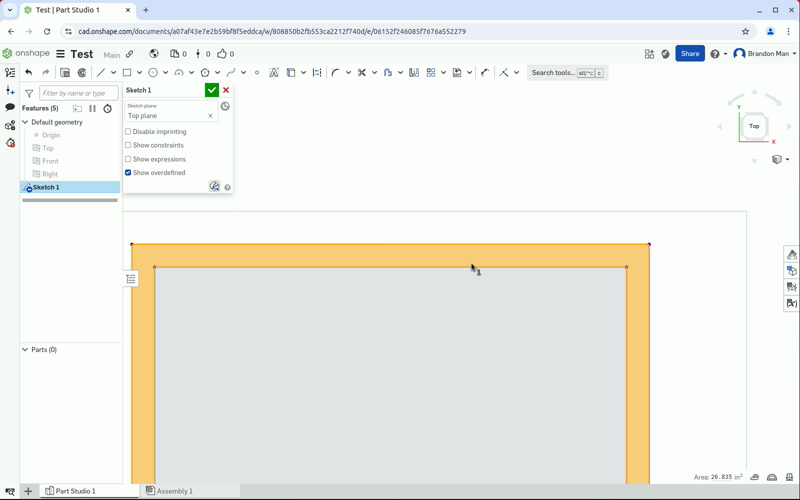
scroll(-6)
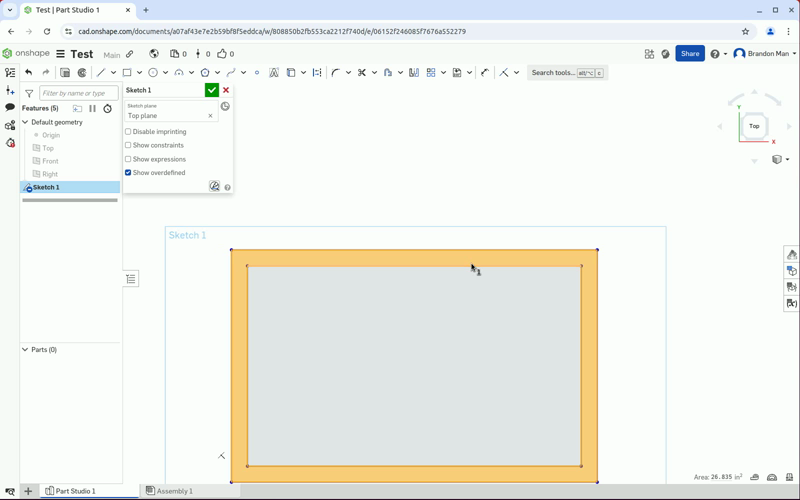
scroll(-6)
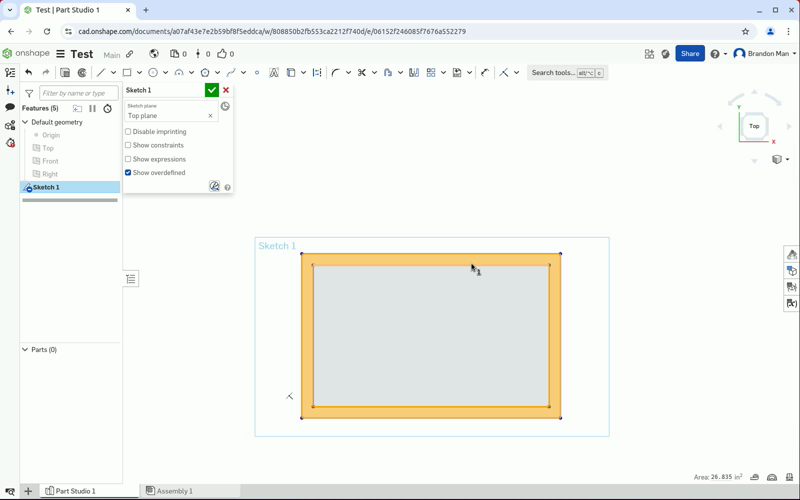
scroll(-6)
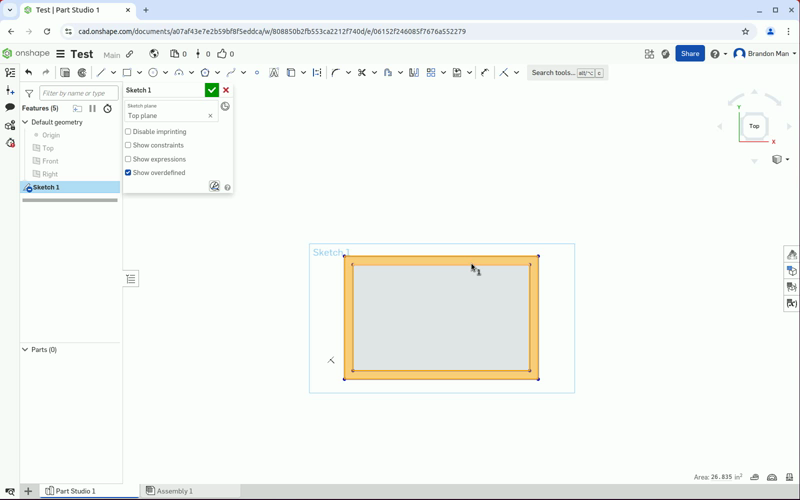
scroll(-6)
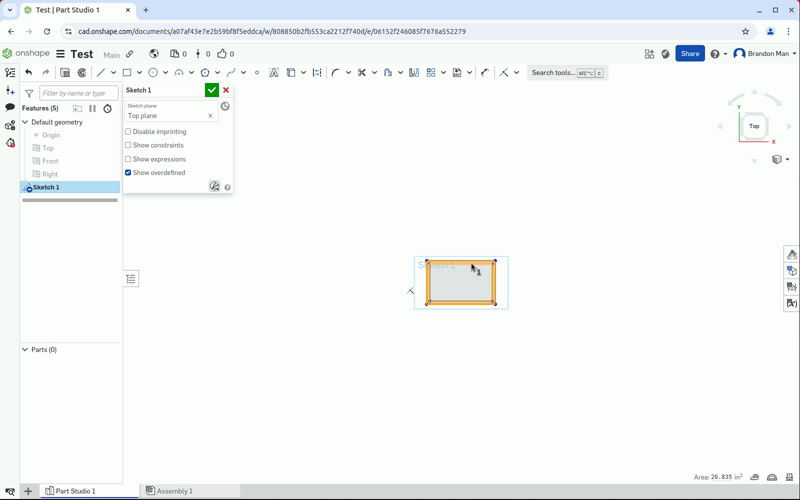
mouse_move(73, 352)
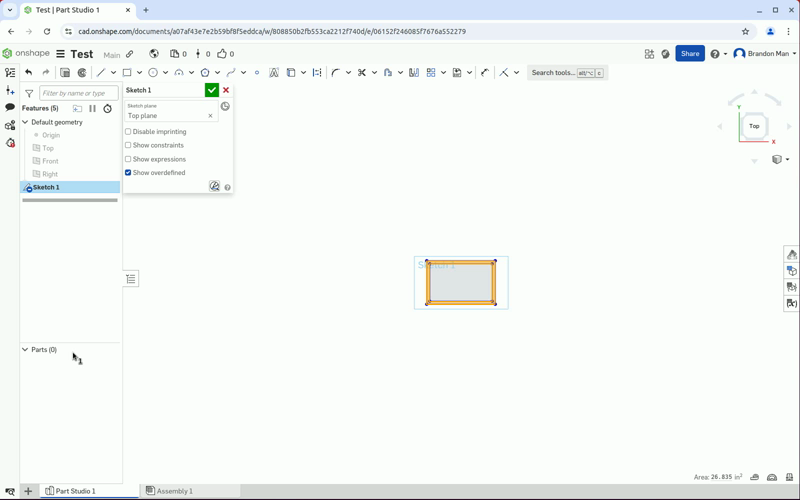
key(shift+y)
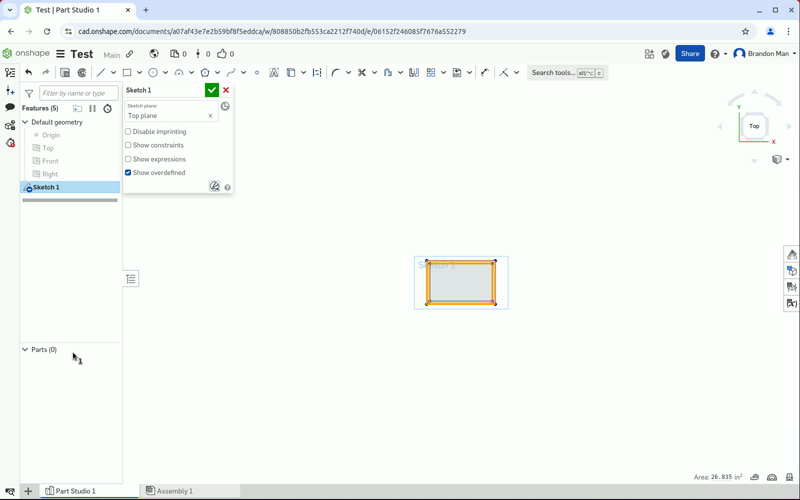
key(shift+e)
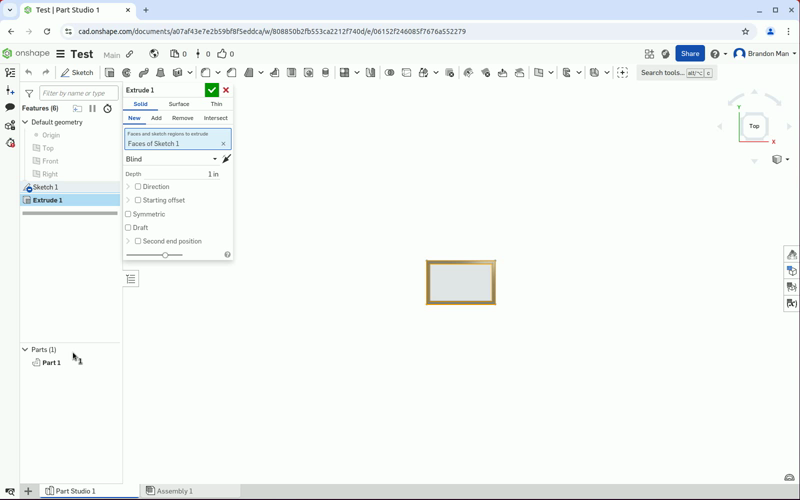
mouse_move(143, 106)
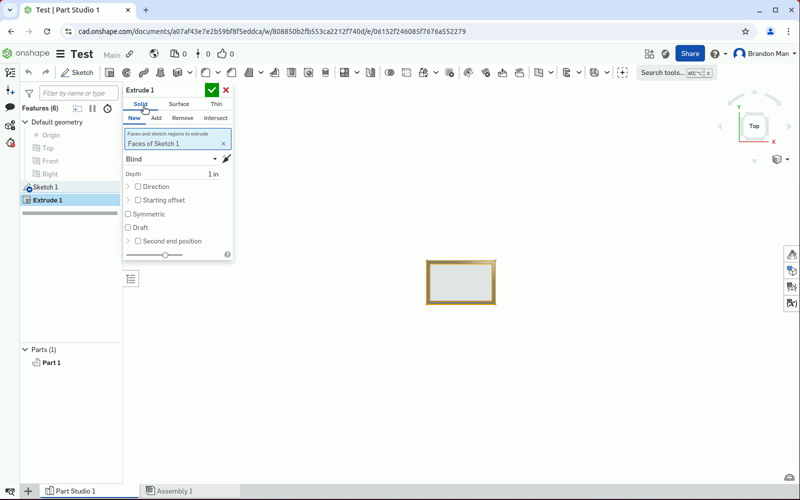
click(143, 106)
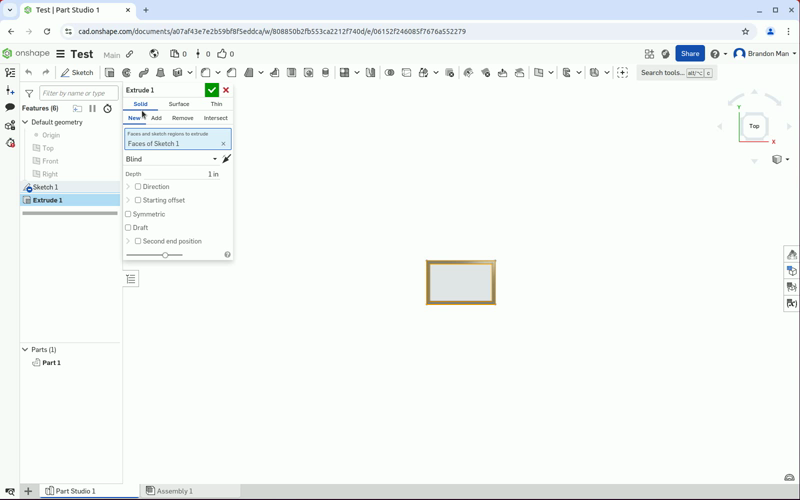
mouse_move(137, 120)
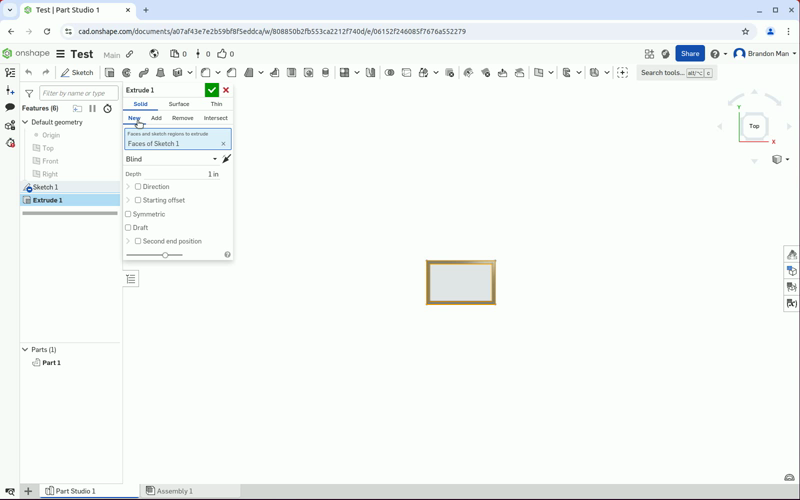
click(137, 120)
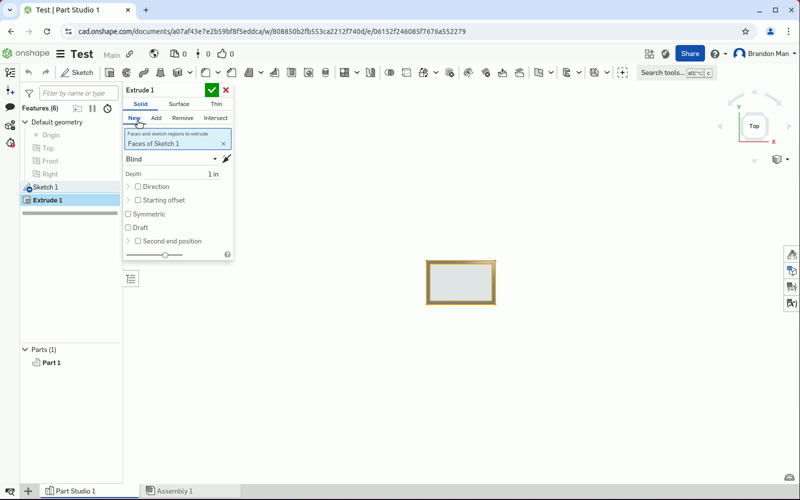
key(tab, 4)
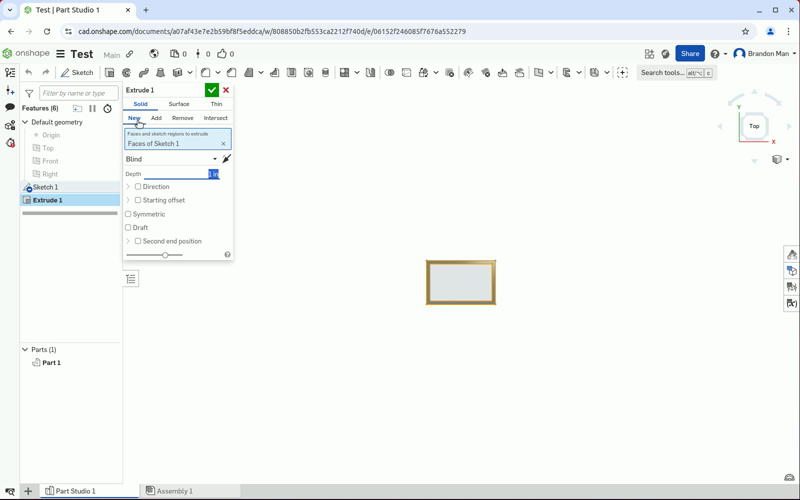
text(0.722)
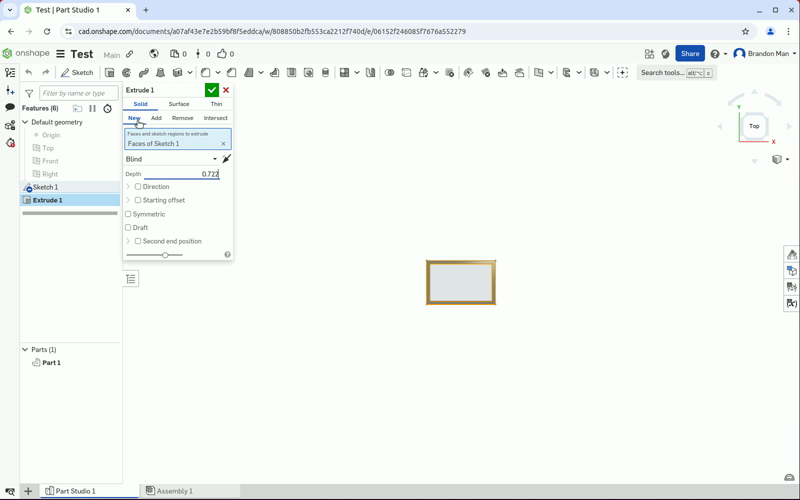
key(enter)
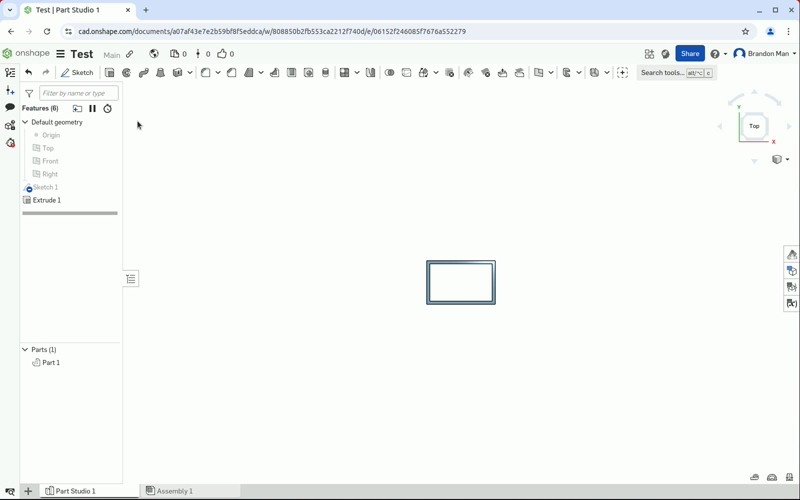
key(shift+h)
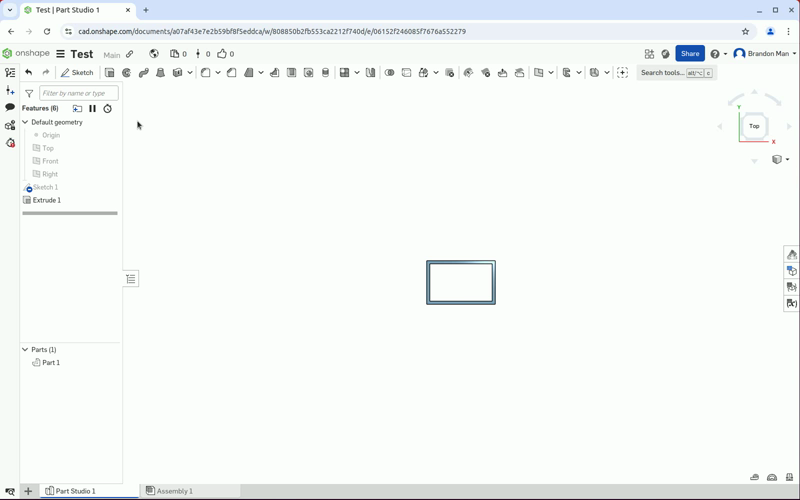
key(shift+h)
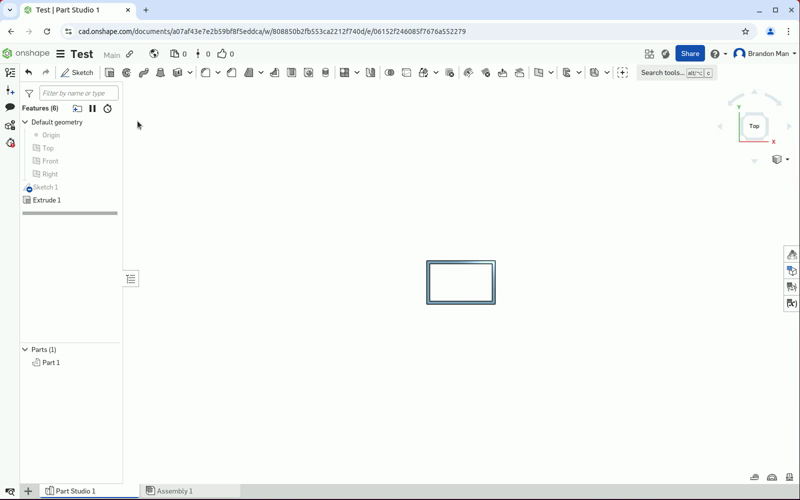
mouse_move(73, 189)
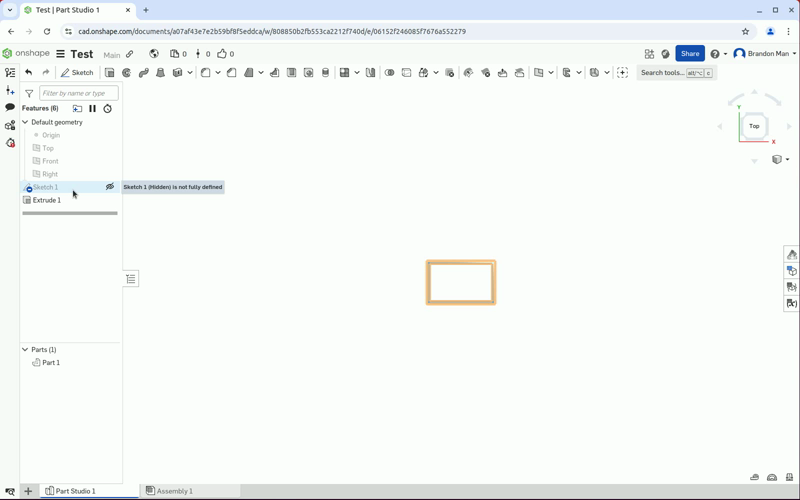
click(73, 189)
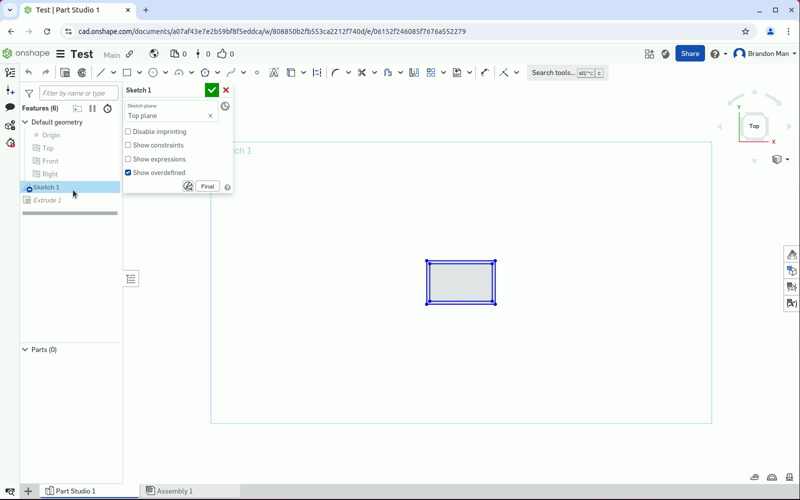
mouse_move(229, 92)
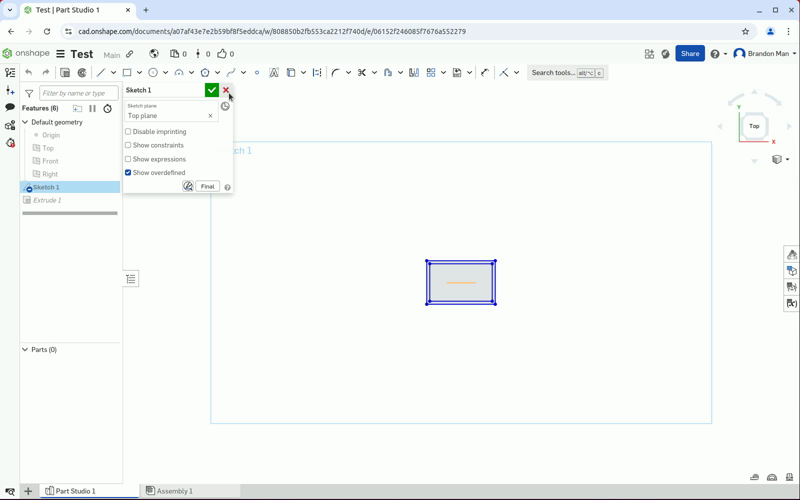
click(229, 92)
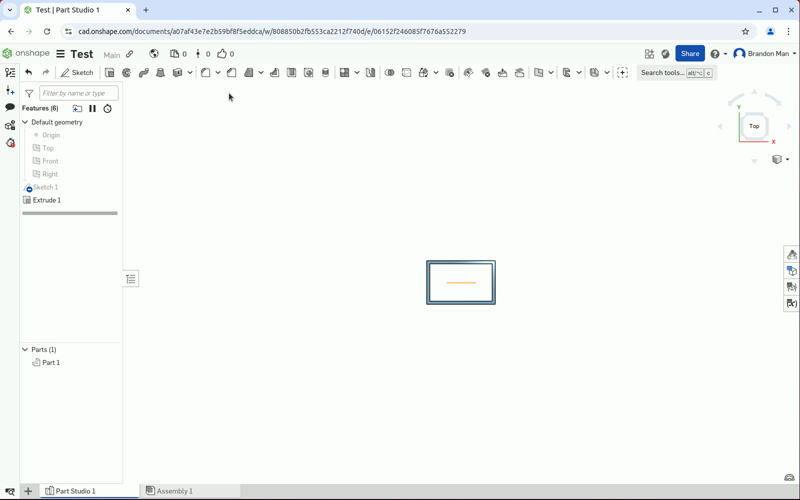
mouse_move(541, 75)
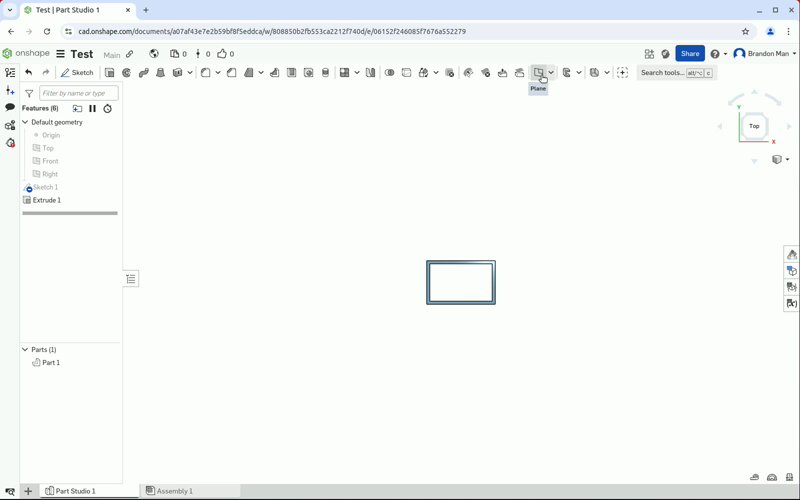
click(541, 75)
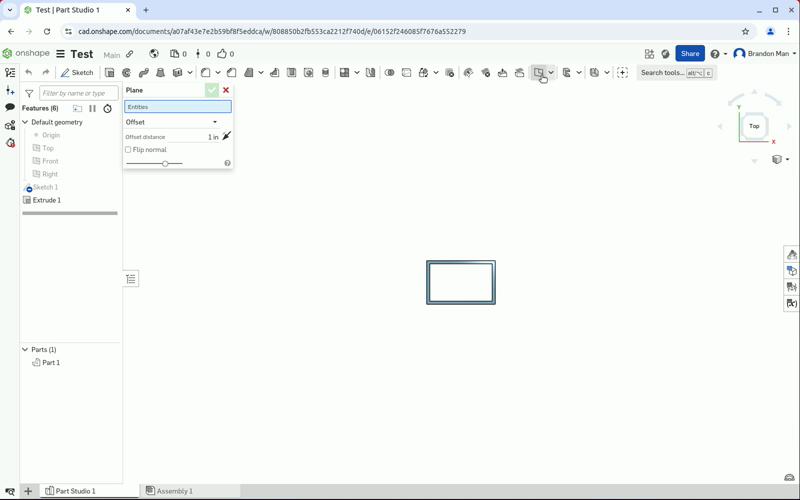
mouse_move(73, 150)
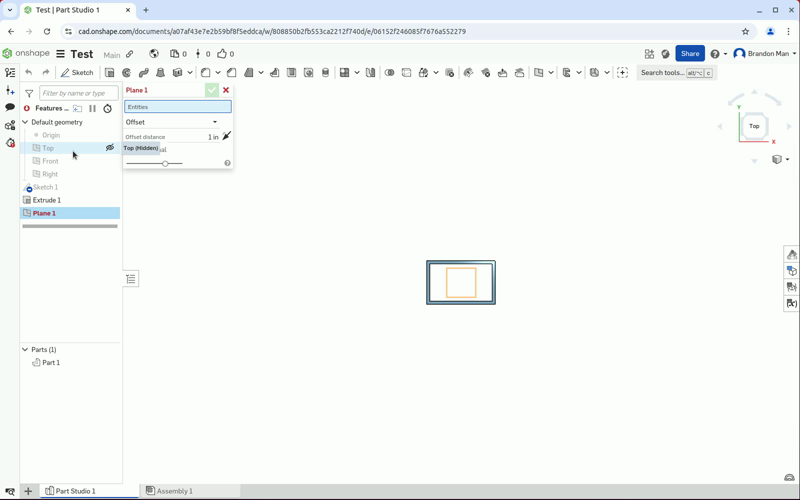
click(73, 150)
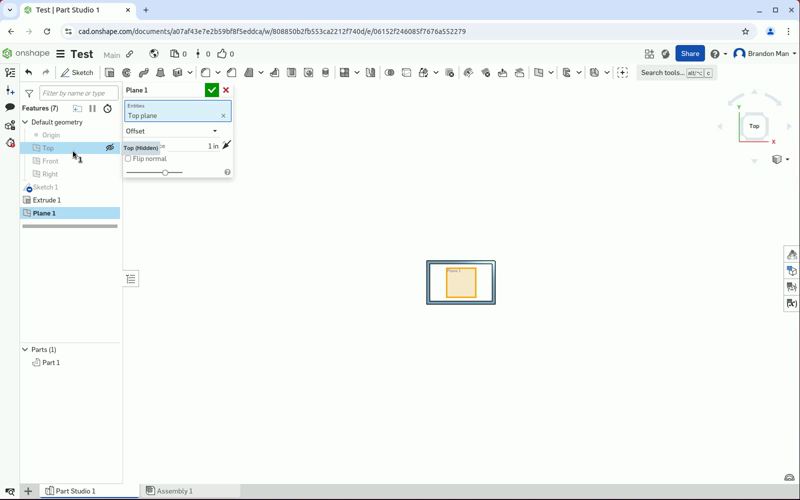
key(tab, 2)
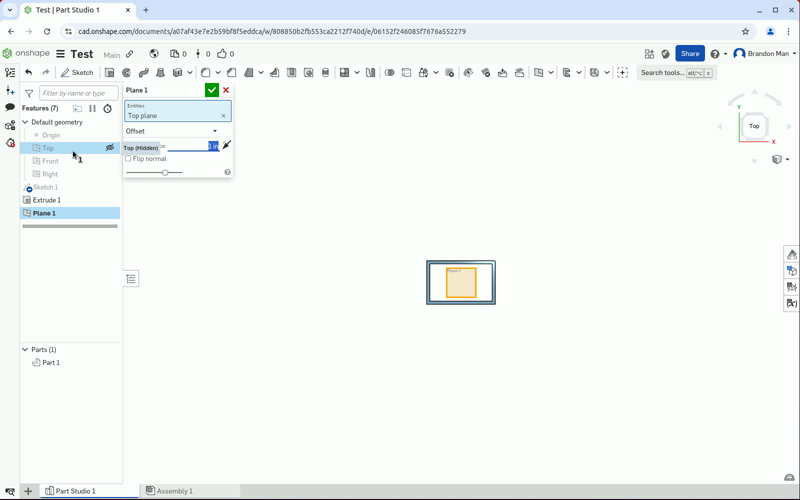
text(0.709)
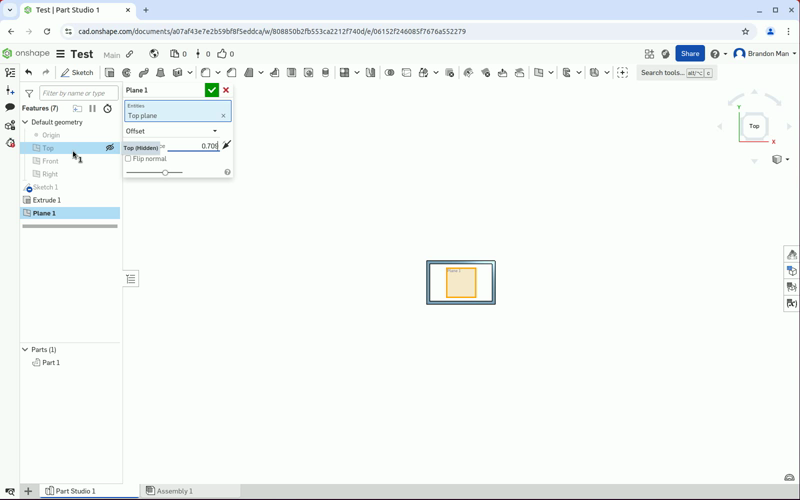
key(enter, 2)
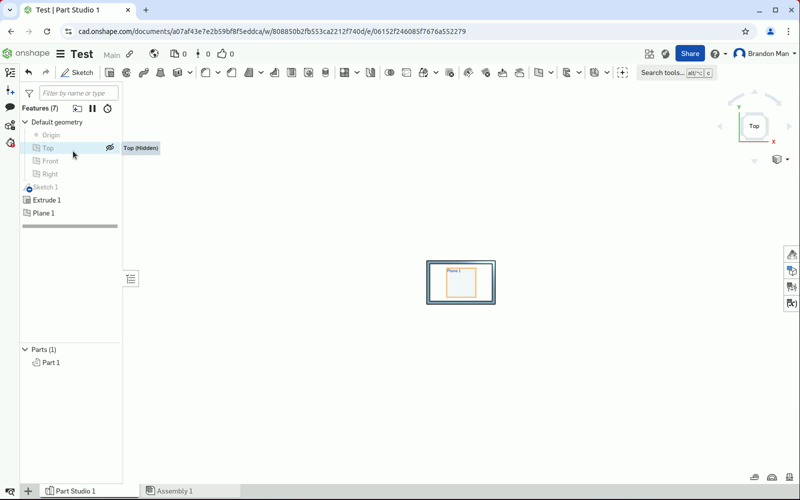
key(shift+s)
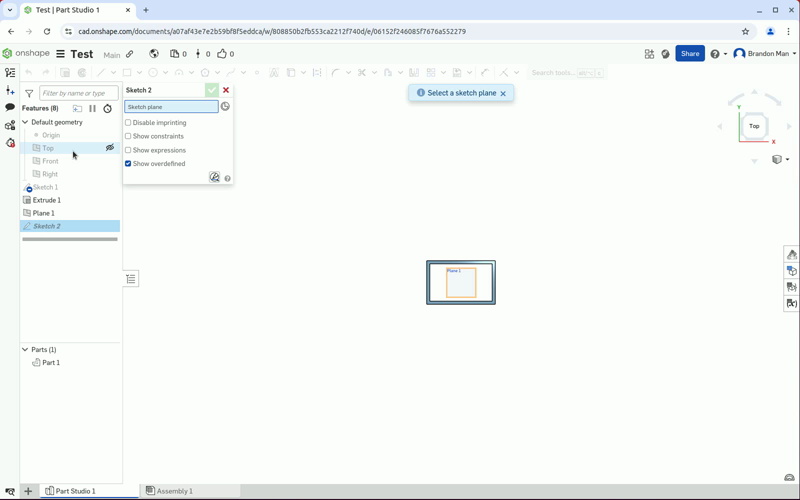
mouse_move(73, 215)
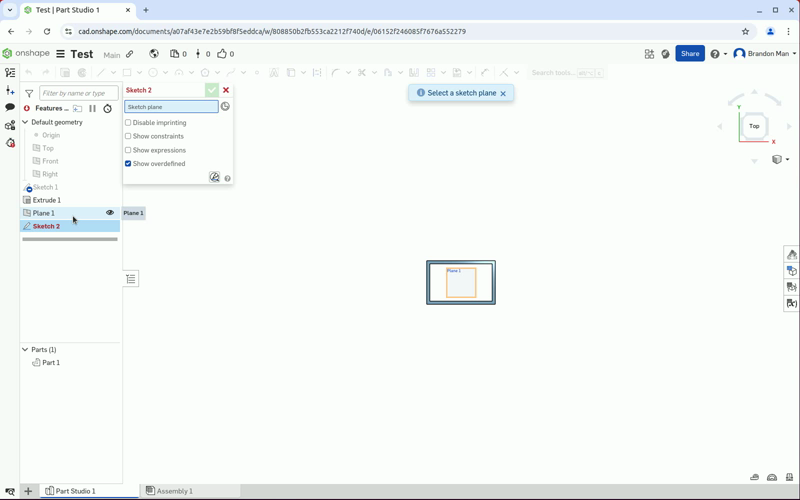
click(73, 215)
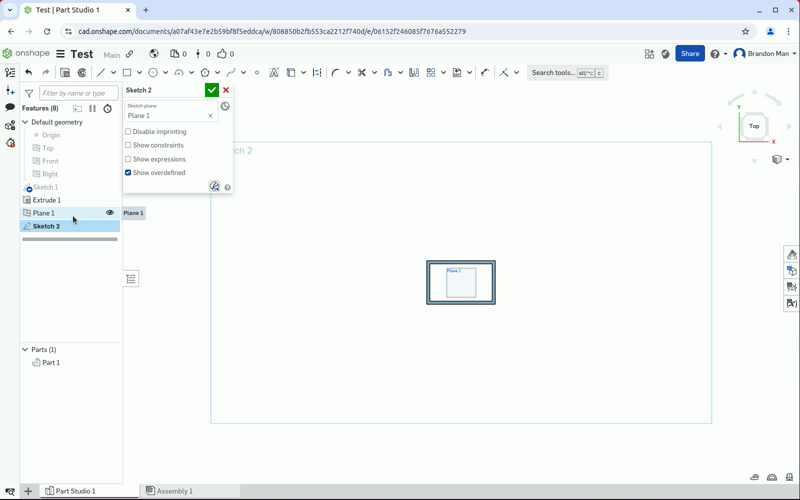
mouse_move(73, 352)
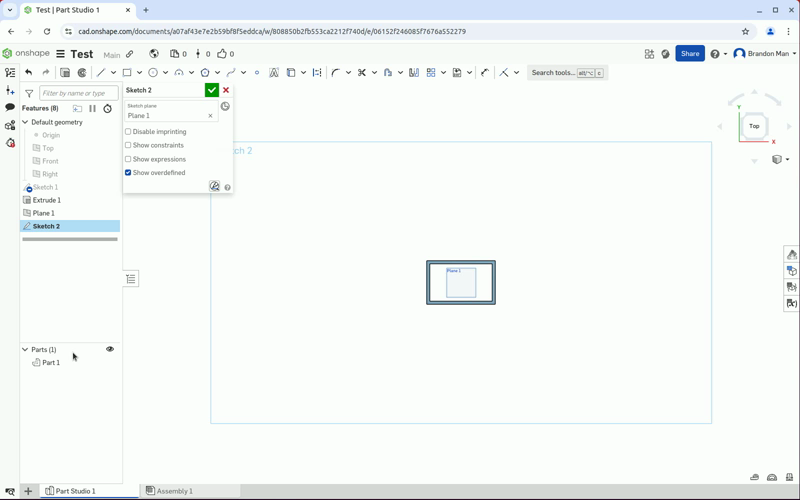
key(y)
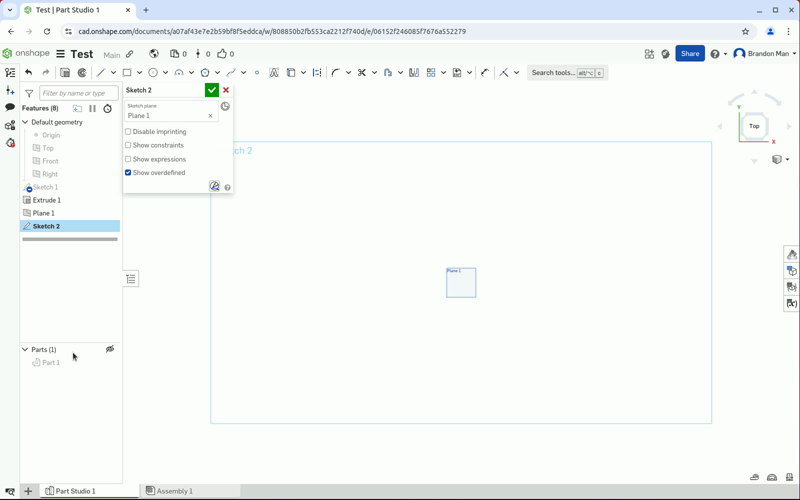
key(l)
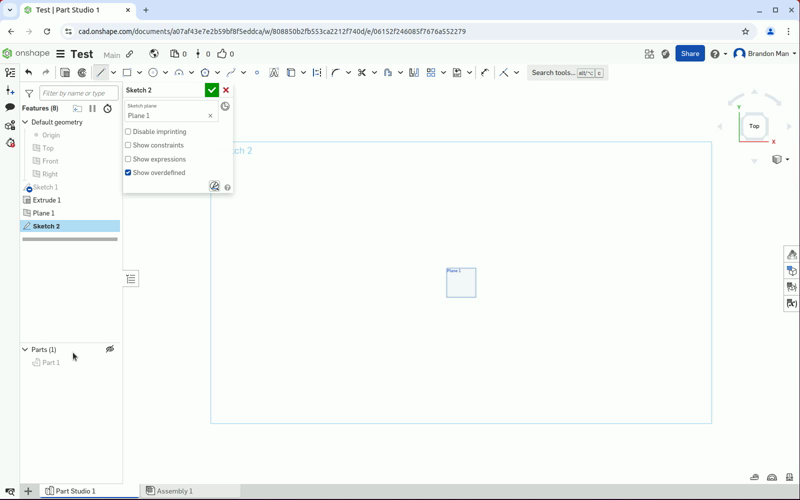
key_down(shift)
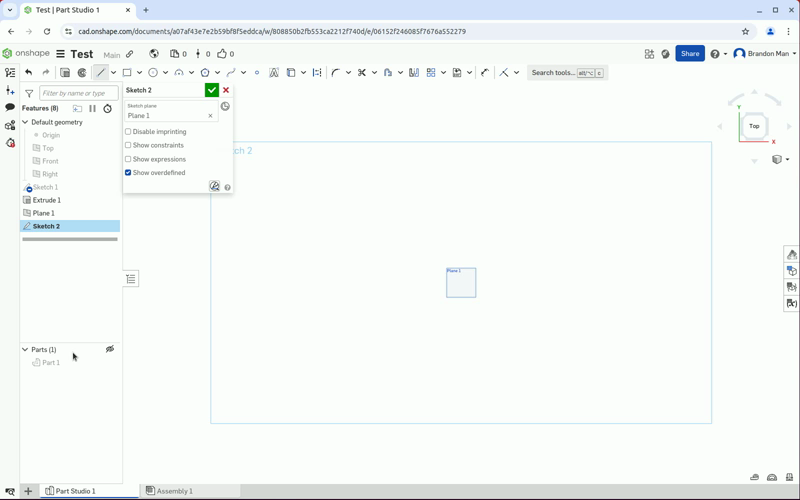
mouse_move(426, 304)
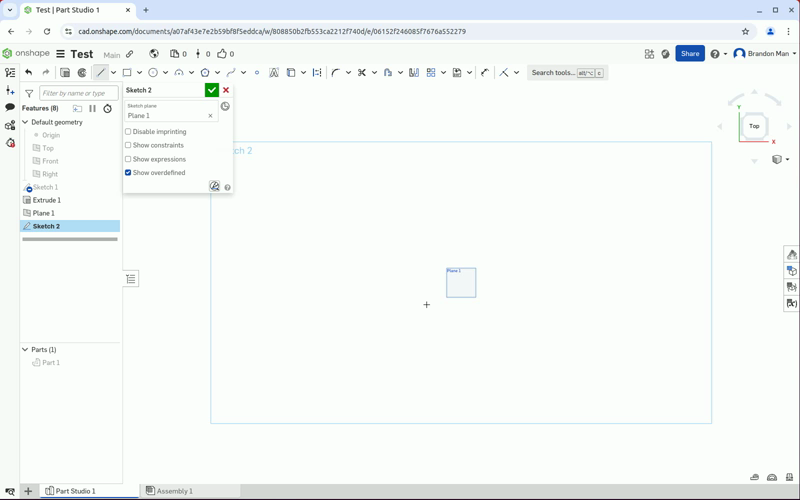
click(426, 304)
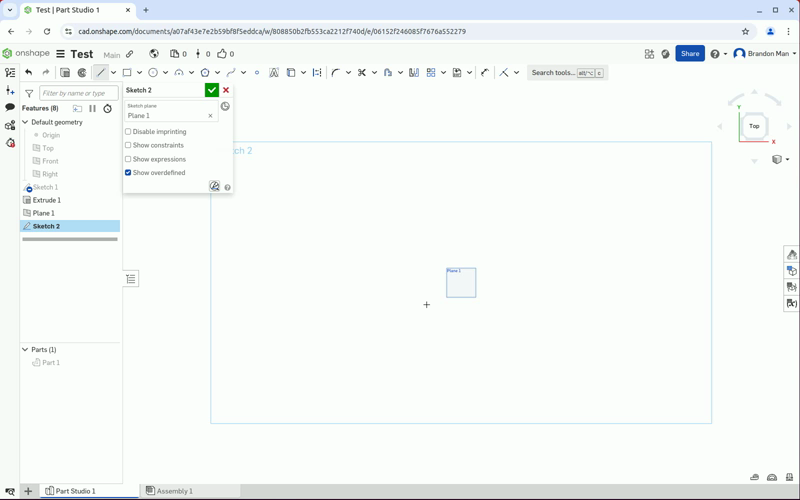
key_up(shift)
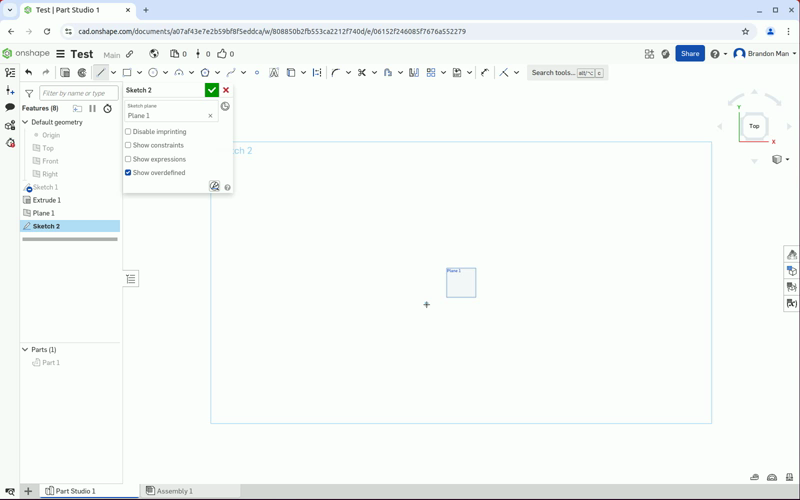
key_down(shift)
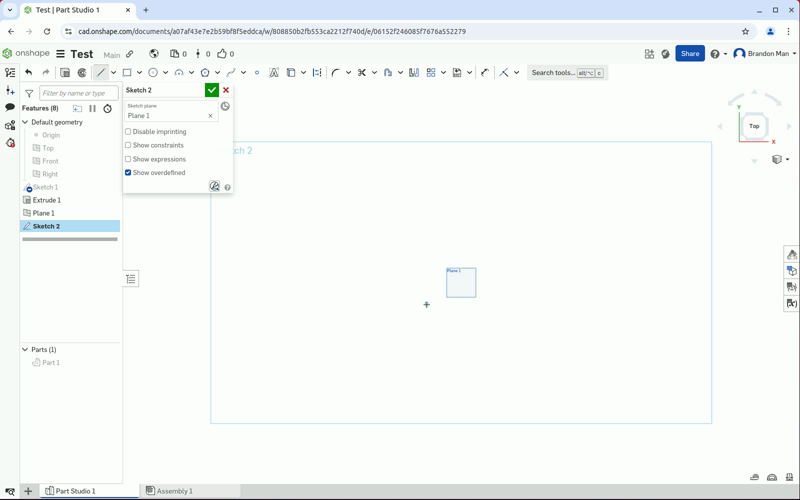
mouse_move(456, 304)
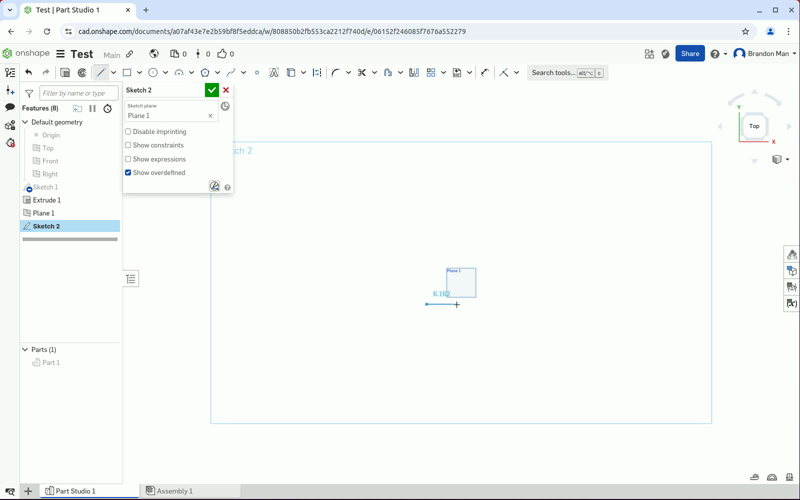
mouse_move(431, 304)
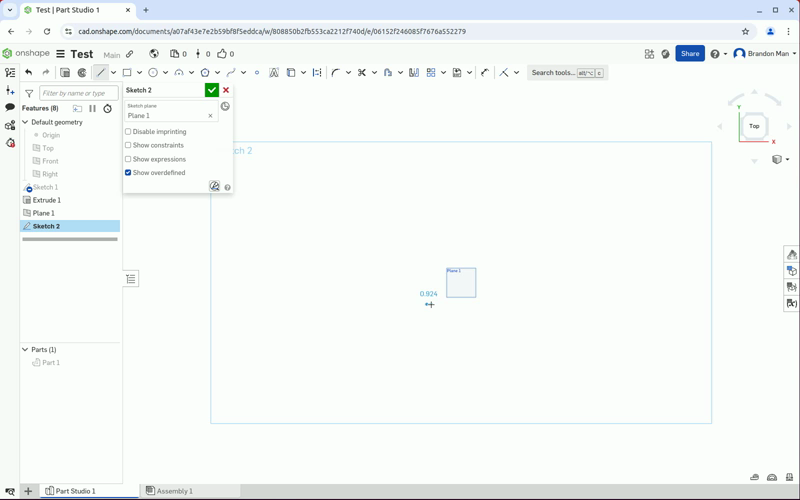
scroll(6)
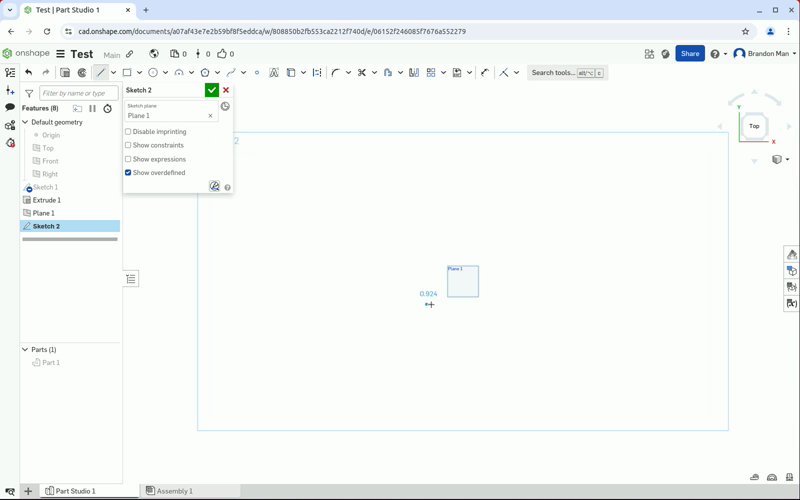
scroll(6)
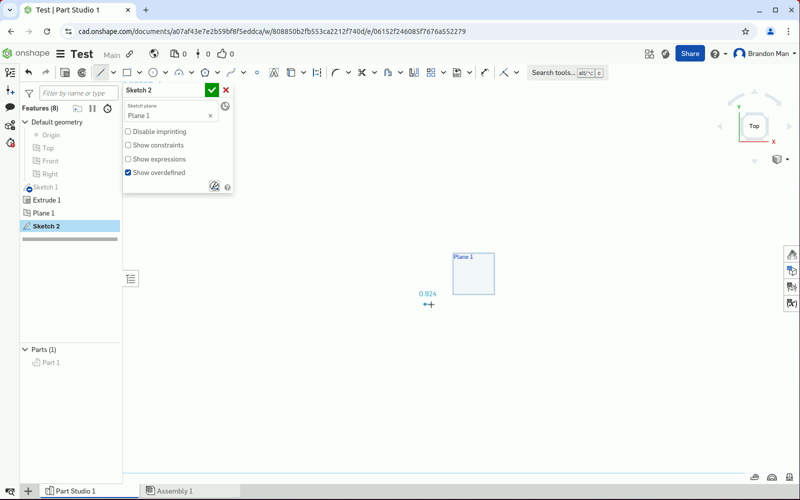
scroll(6)
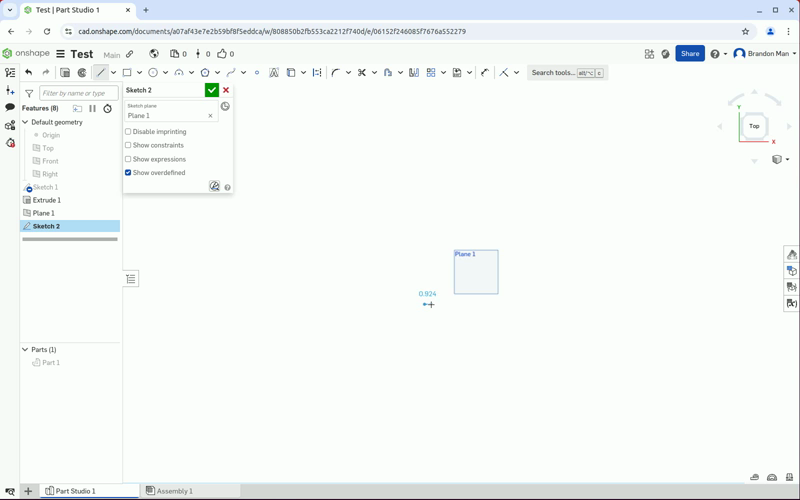
scroll(6)
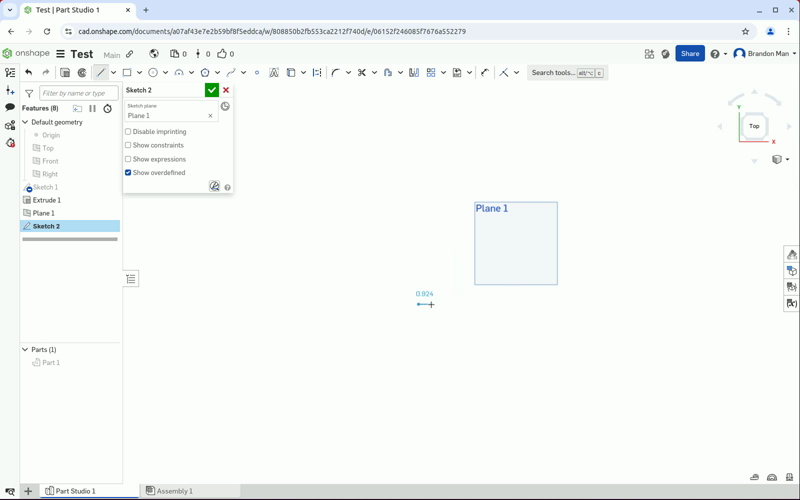
scroll(6)
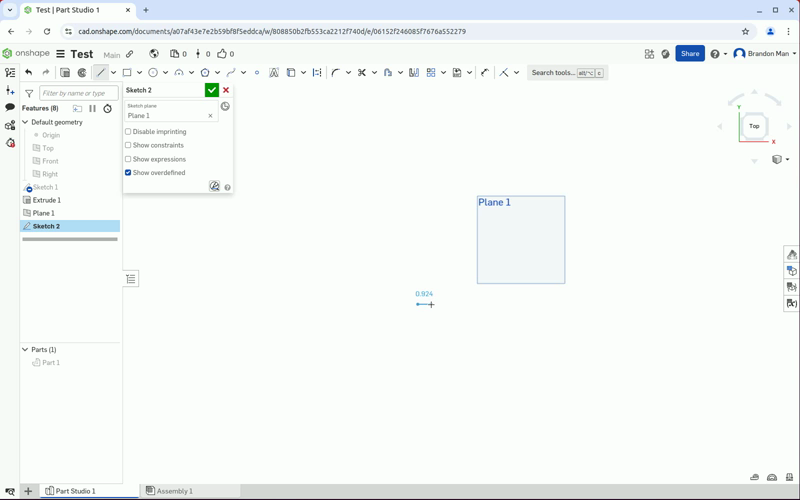
scroll(6)
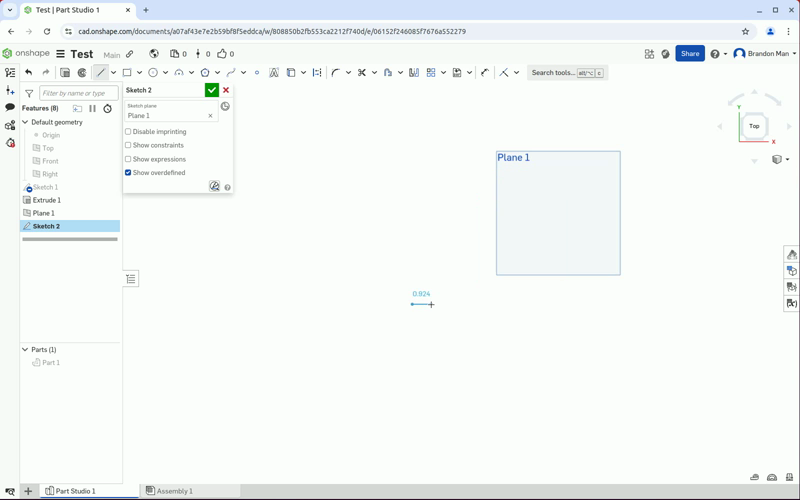
scroll(6)
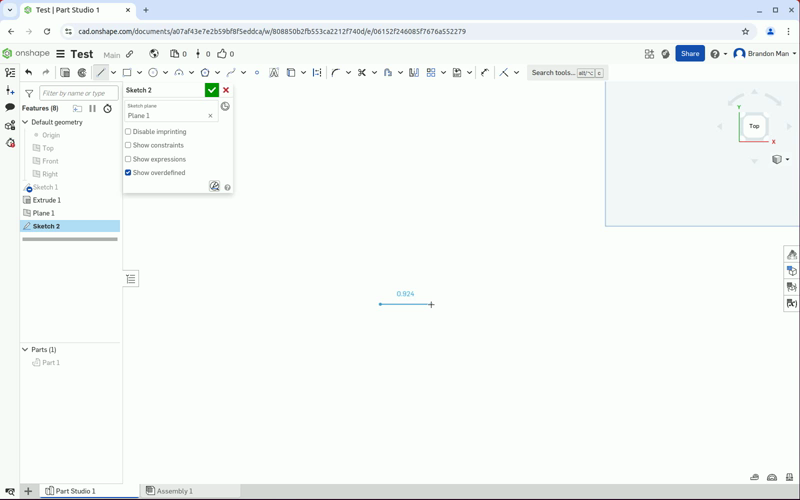
click(431, 304)
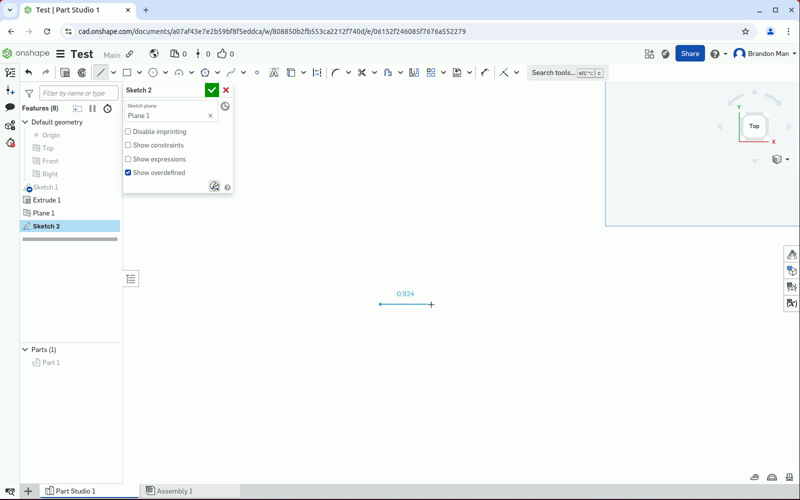
scroll(-6)
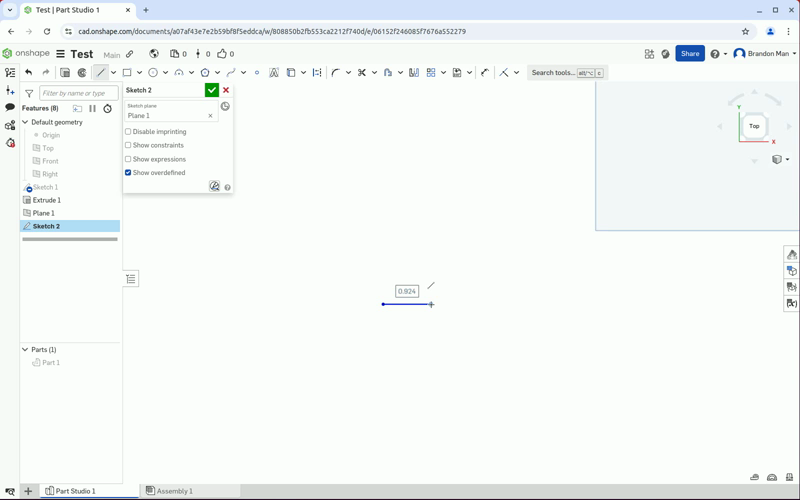
scroll(-6)
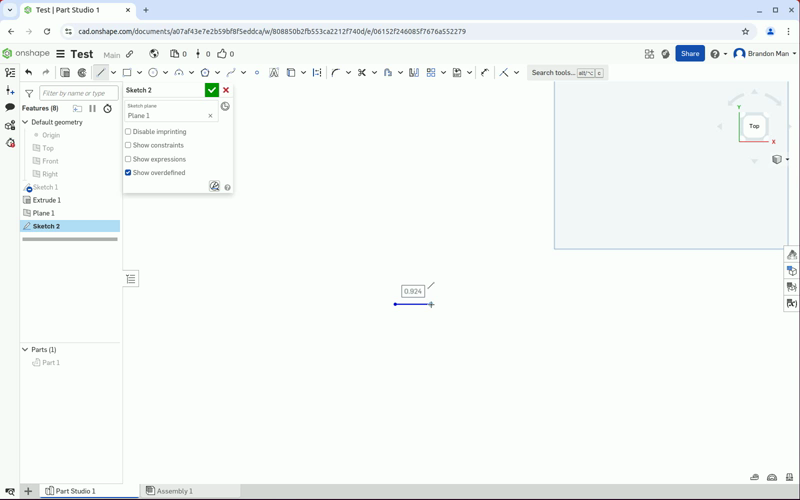
scroll(-6)
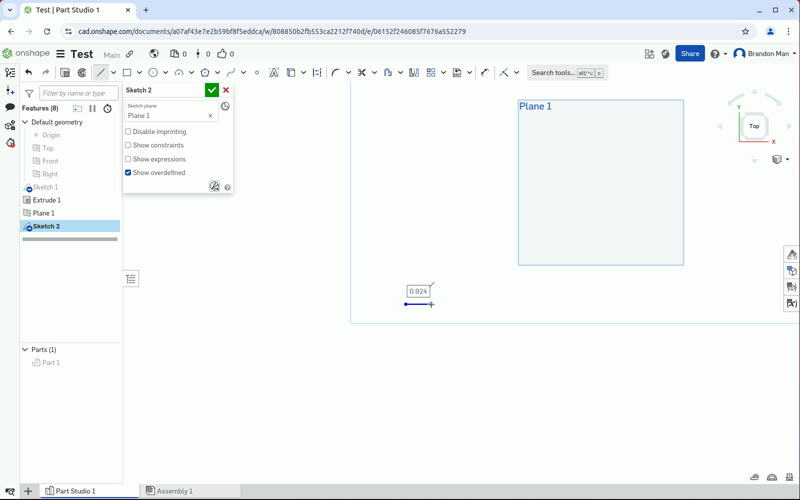
scroll(-6)
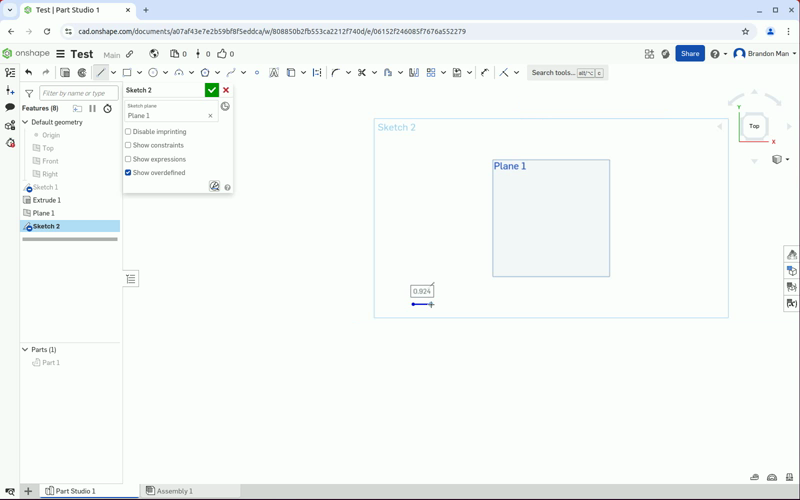
scroll(-6)
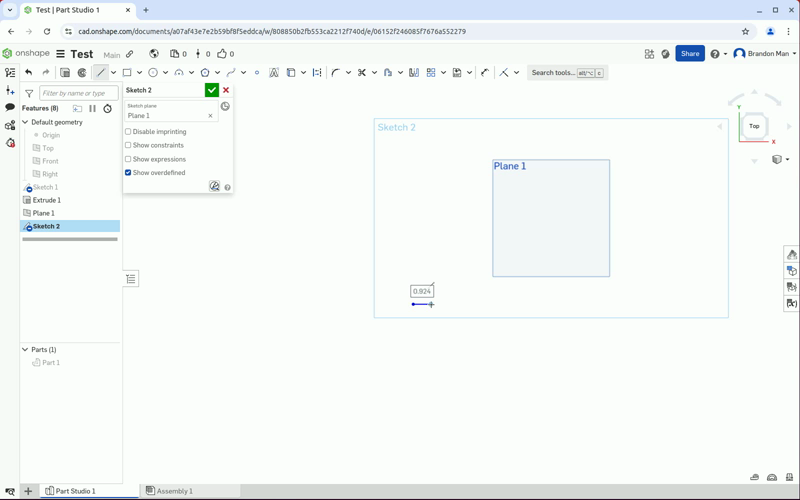
scroll(-6)
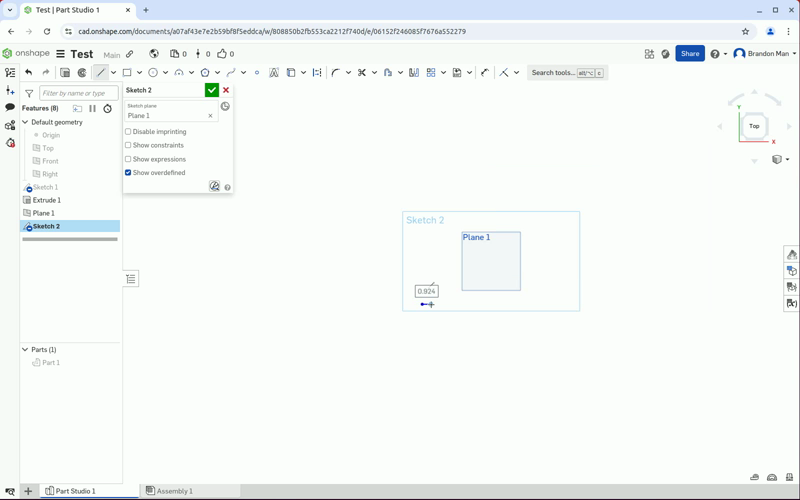
scroll(-6)
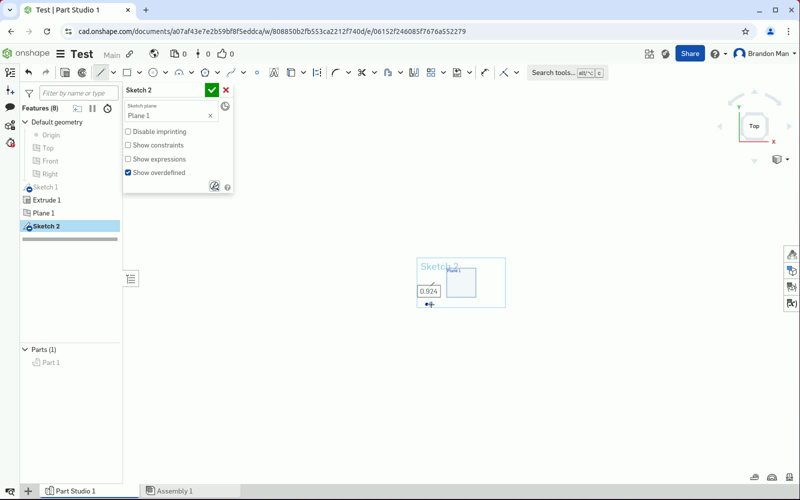
key_up(shift)
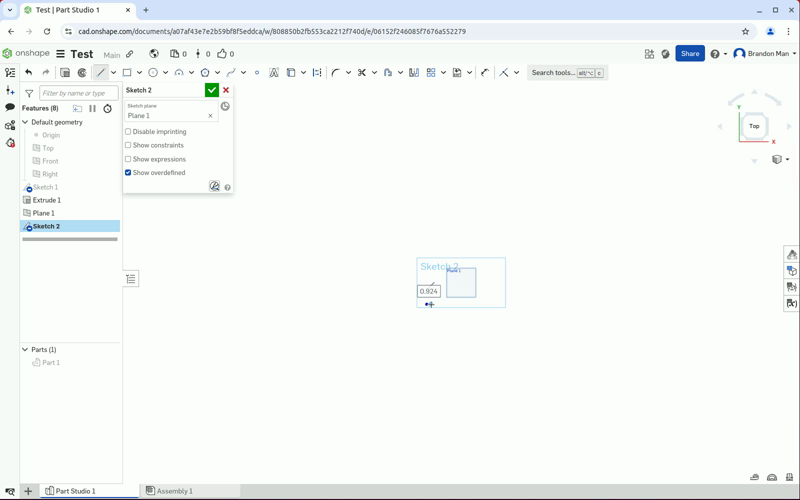
key_down(shift)
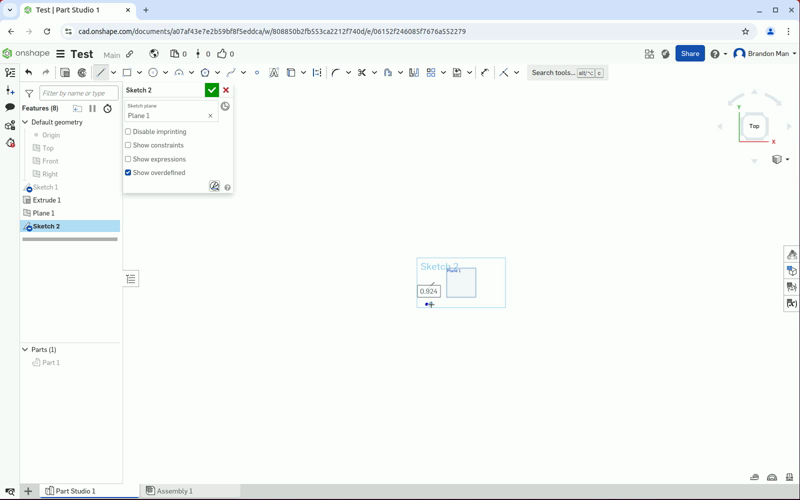
mouse_move(461, 304)
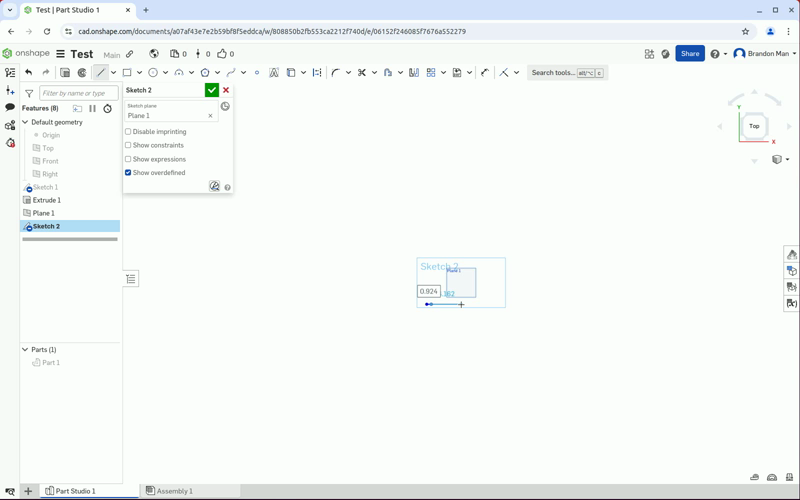
mouse_move(431, 299)
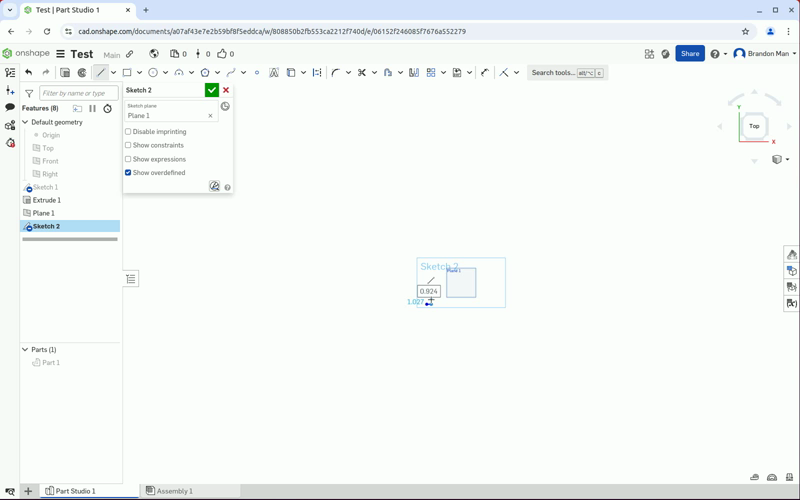
scroll(6)
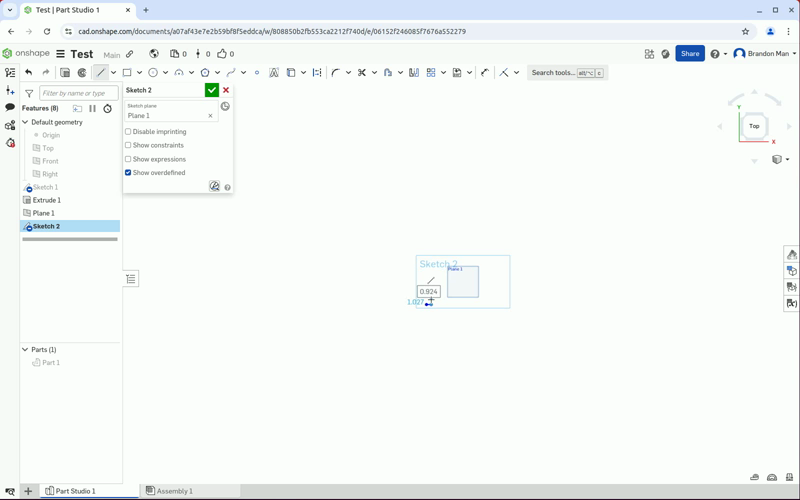
scroll(6)
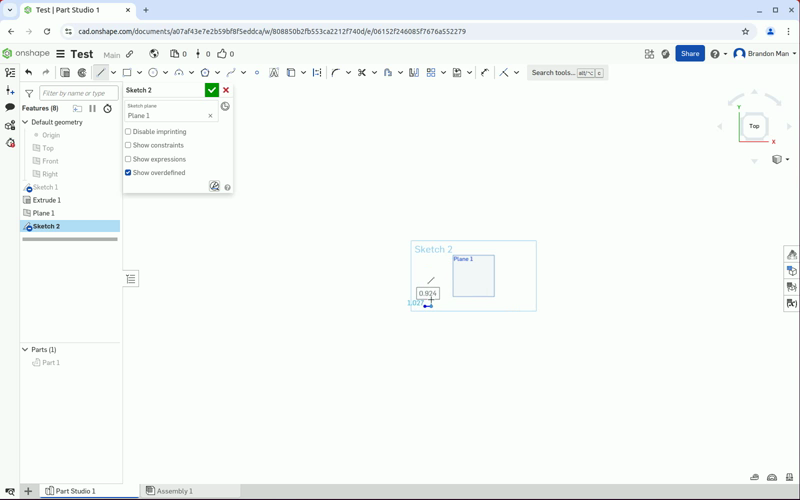
scroll(6)
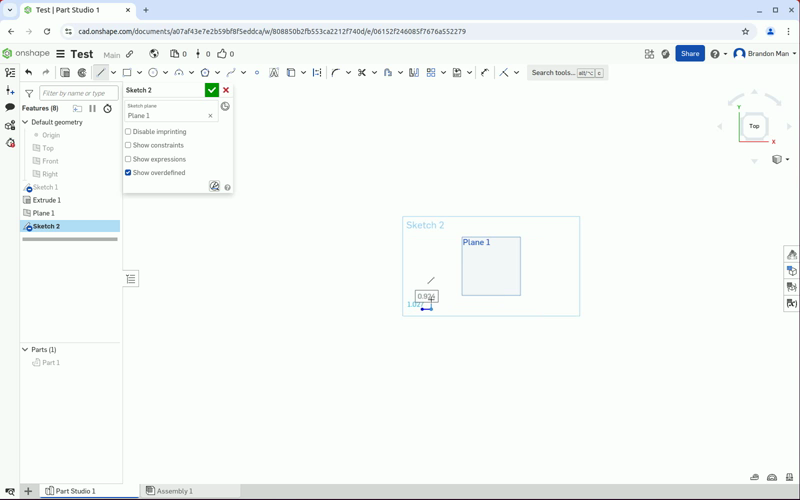
scroll(6)
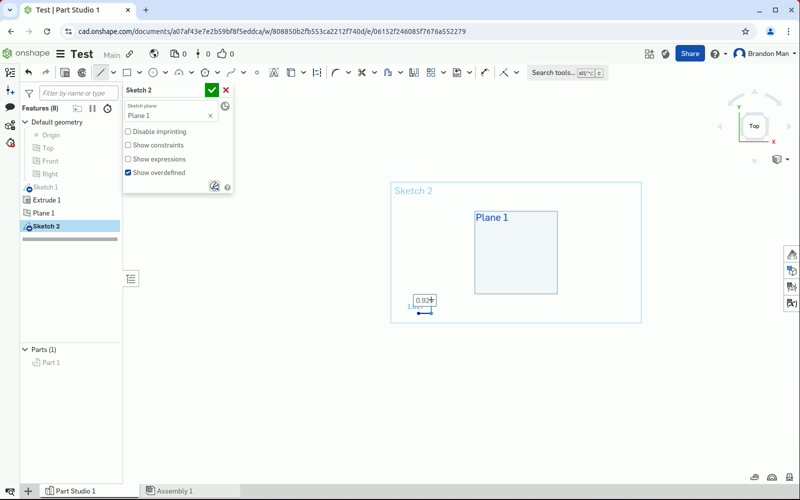
scroll(6)
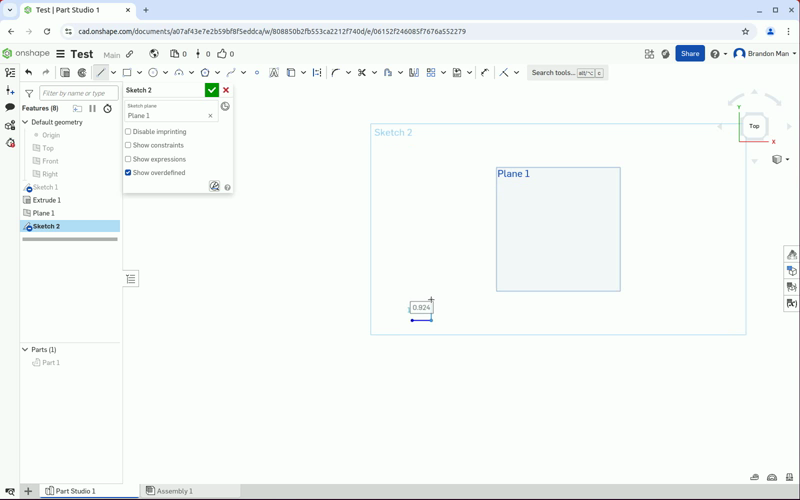
scroll(6)
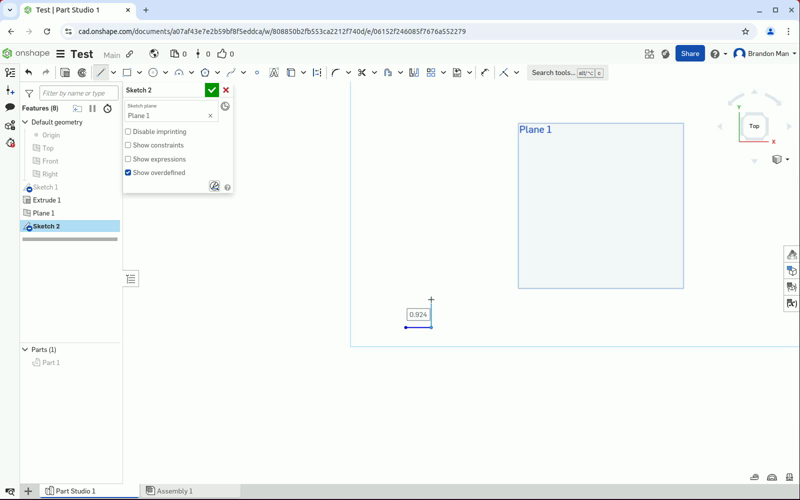
scroll(6)
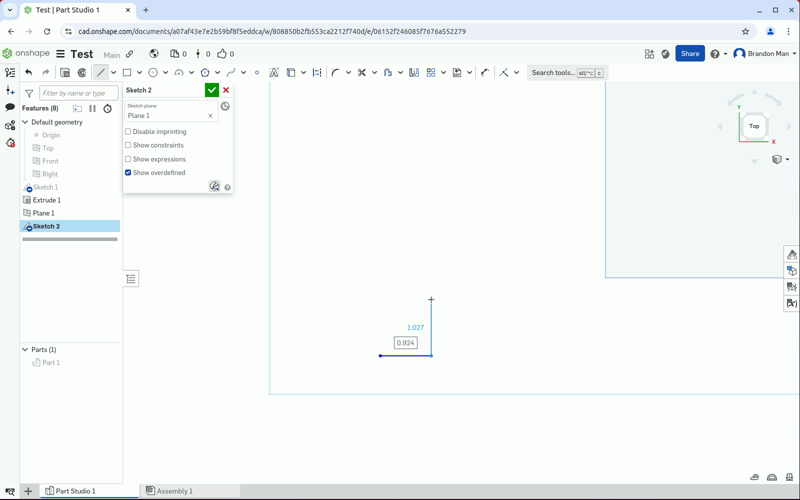
click(431, 299)
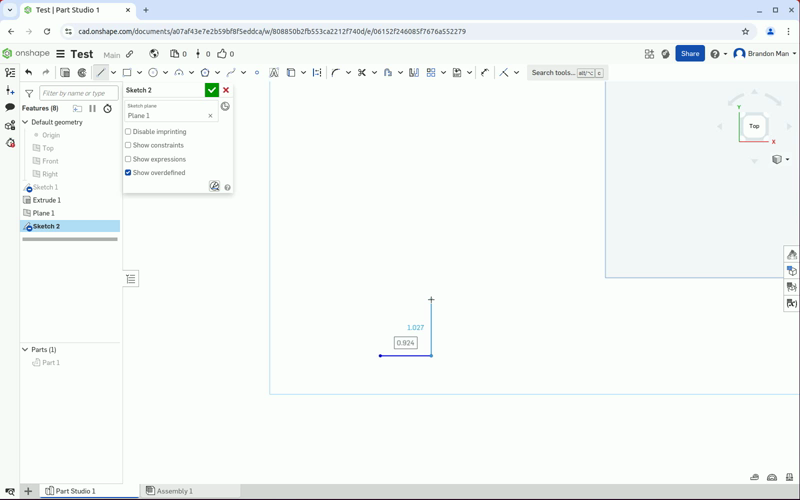
scroll(-6)
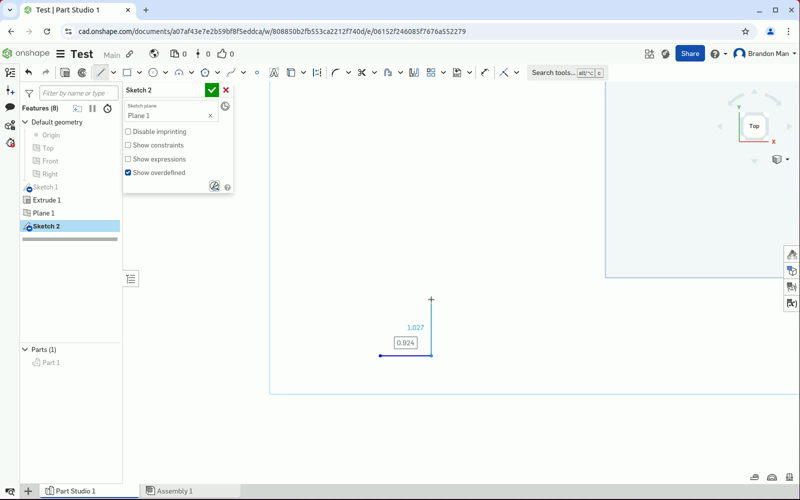
scroll(-6)
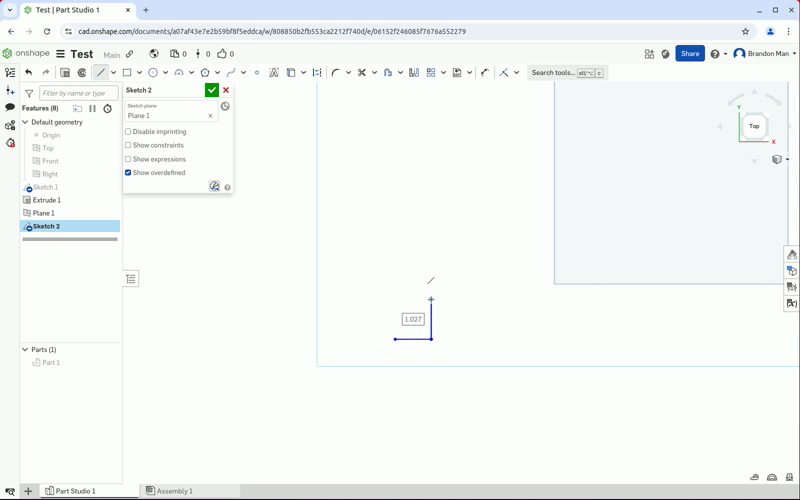
scroll(-6)
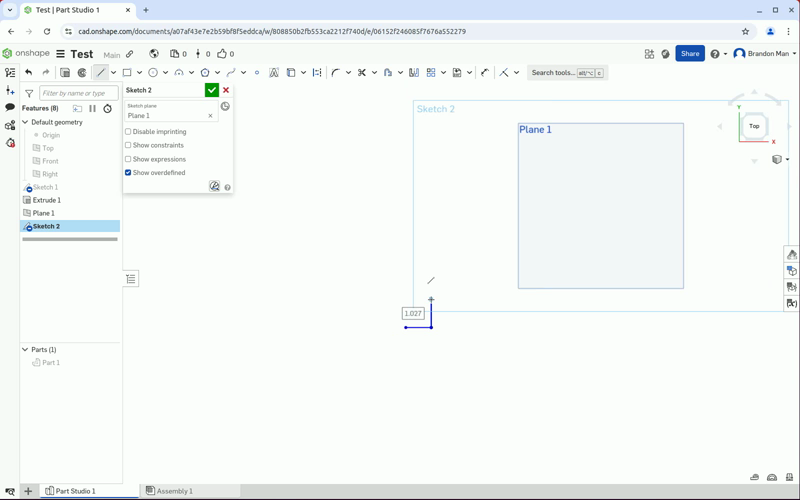
scroll(-6)
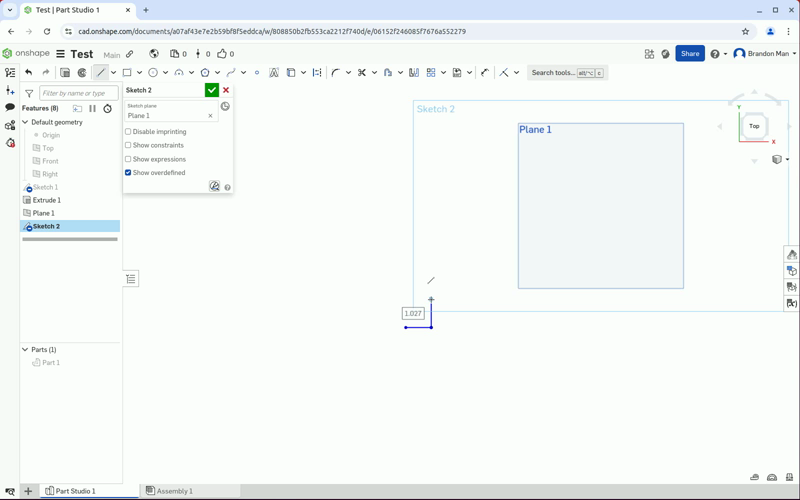
scroll(-6)
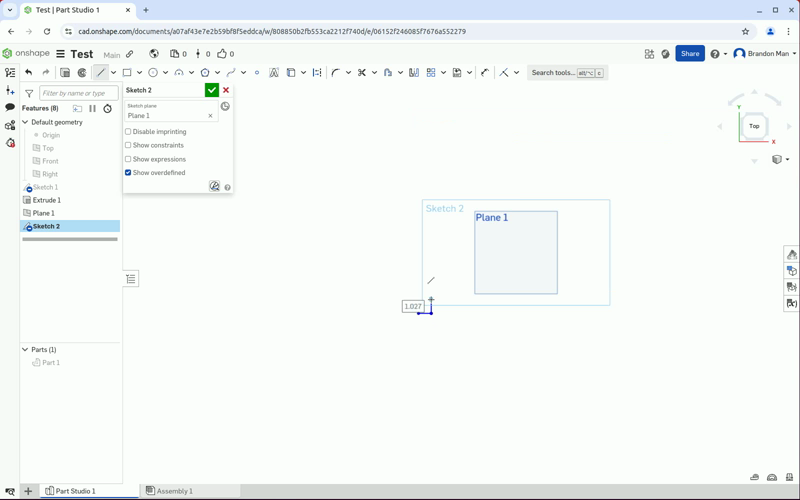
scroll(-6)
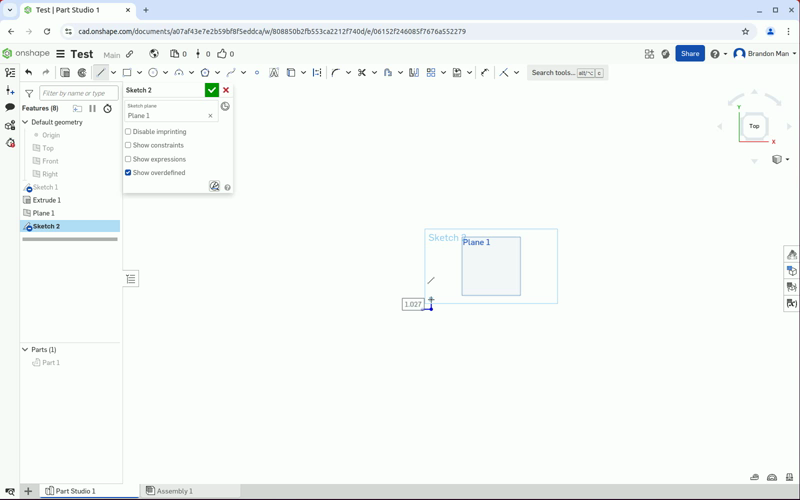
scroll(-6)
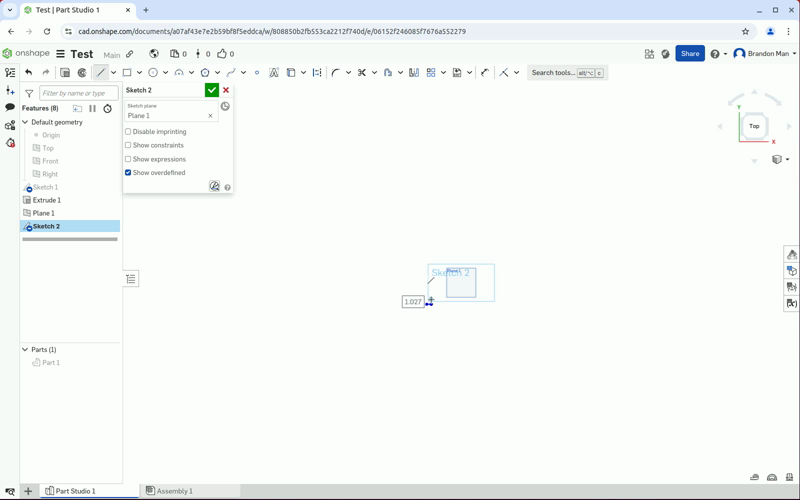
key_up(shift)
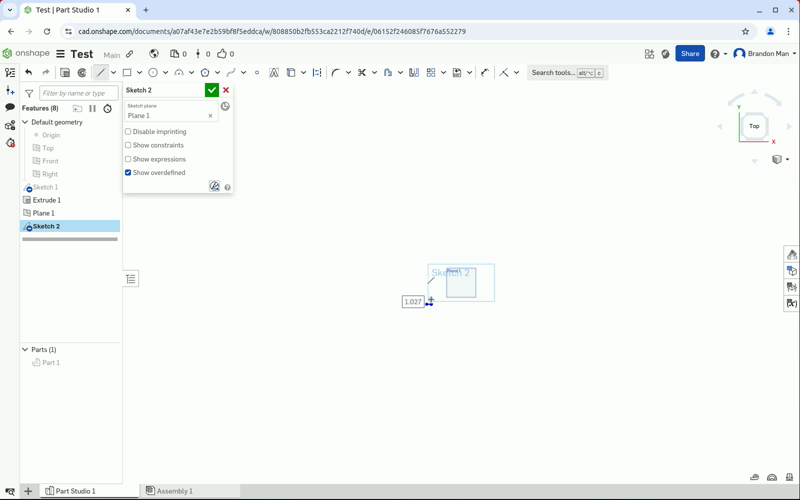
key_down(shift)
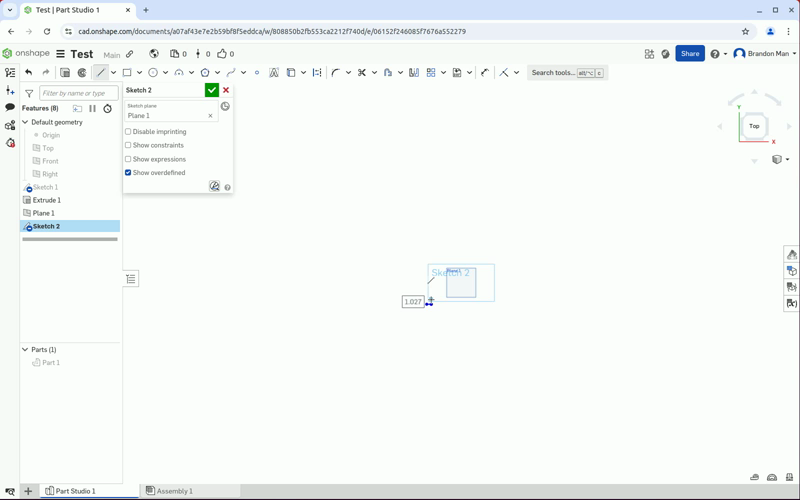
mouse_move(461, 299)
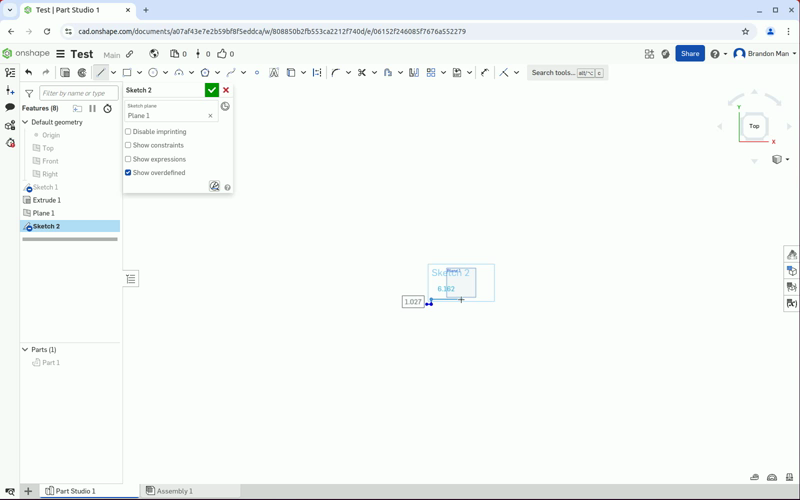
mouse_move(426, 299)
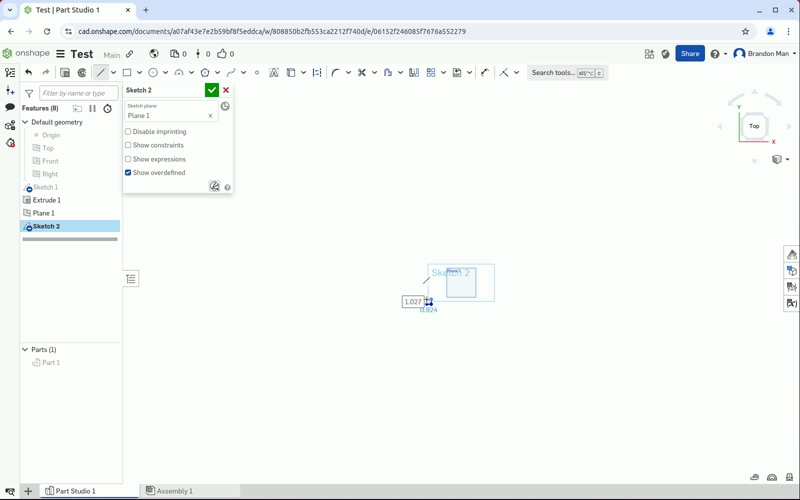
scroll(6)
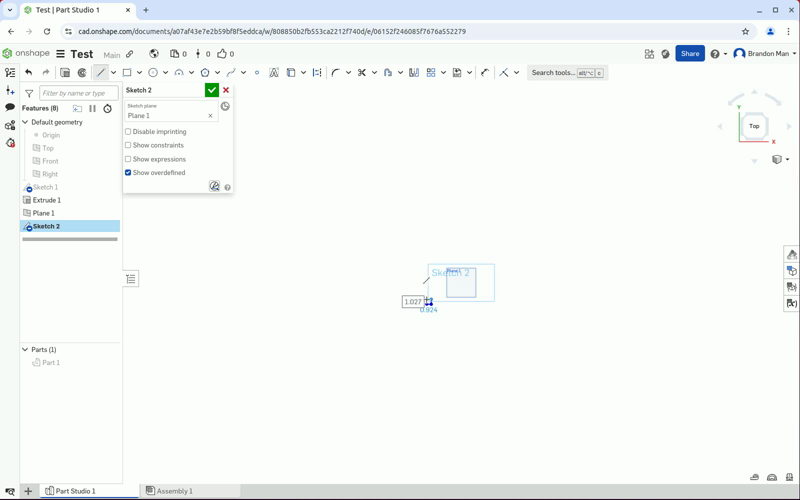
scroll(6)
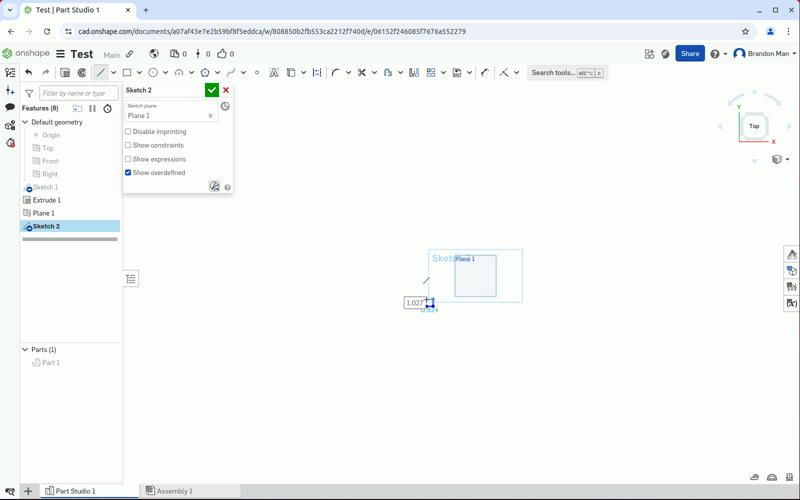
scroll(6)
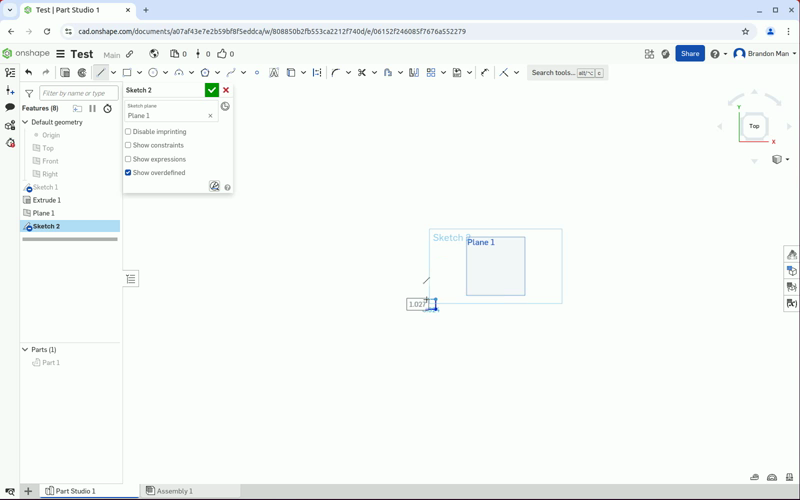
scroll(6)
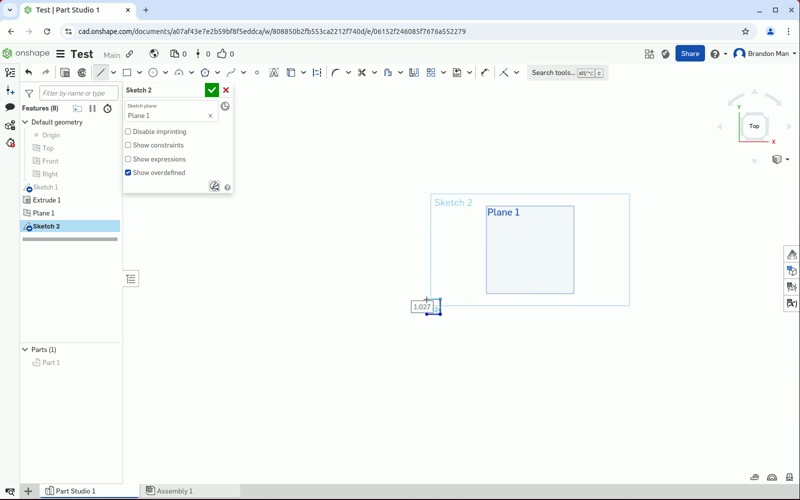
scroll(6)
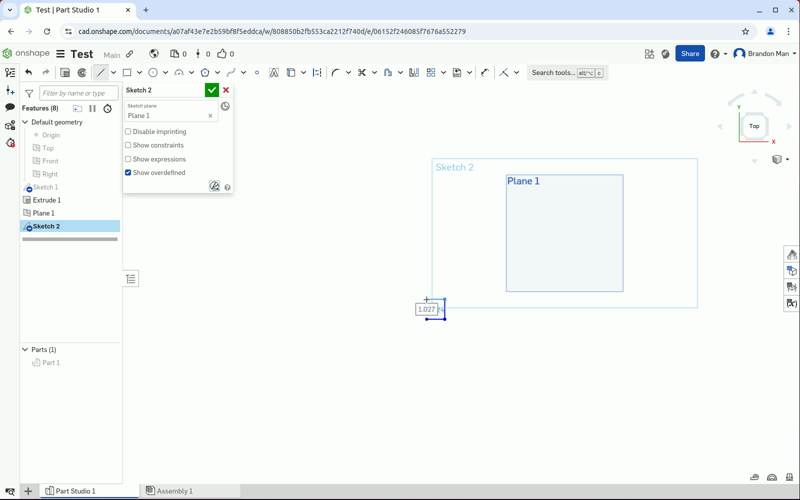
scroll(6)
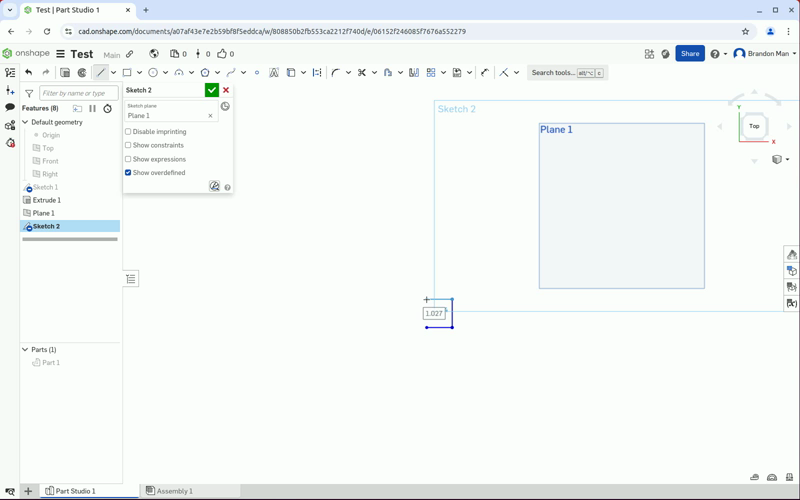
scroll(6)
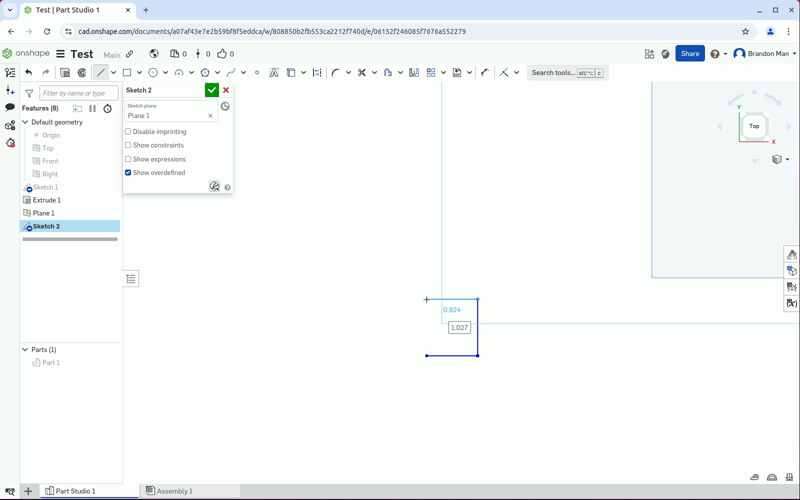
click(426, 299)
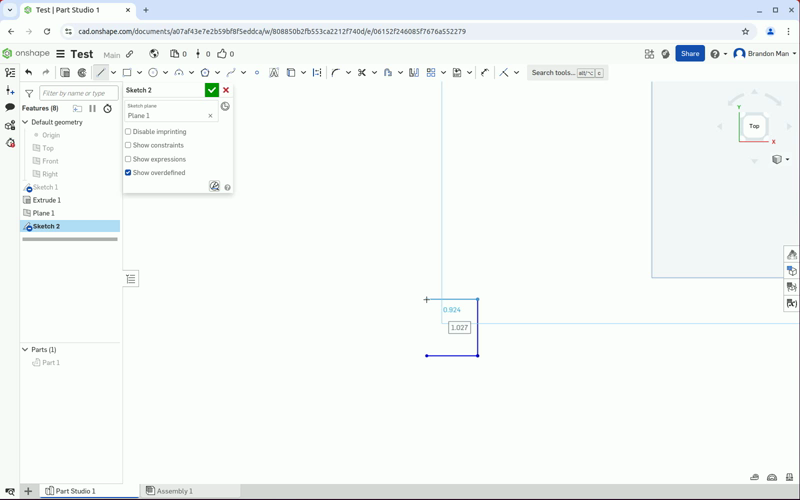
scroll(-6)
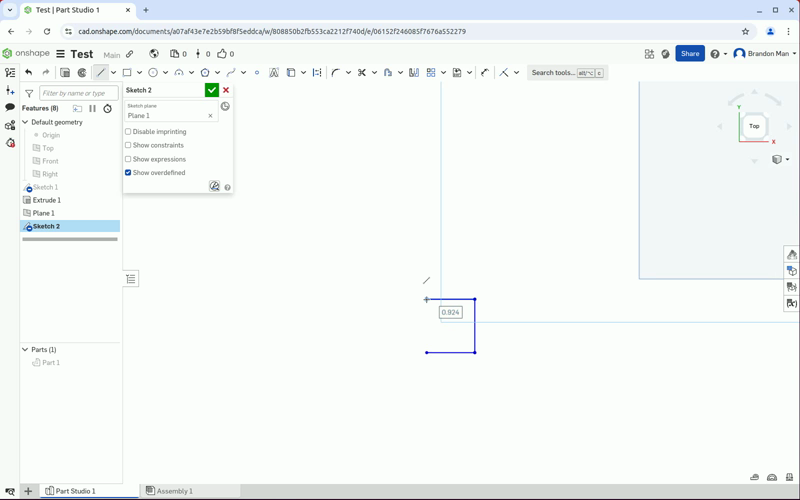
scroll(-6)
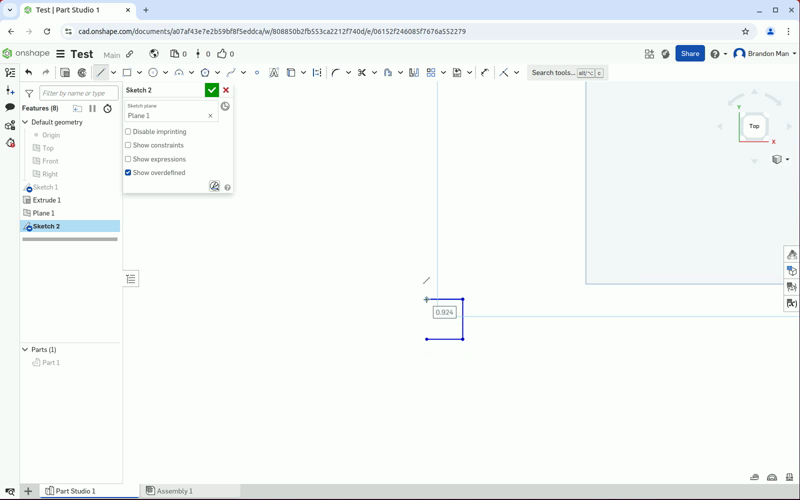
scroll(-6)
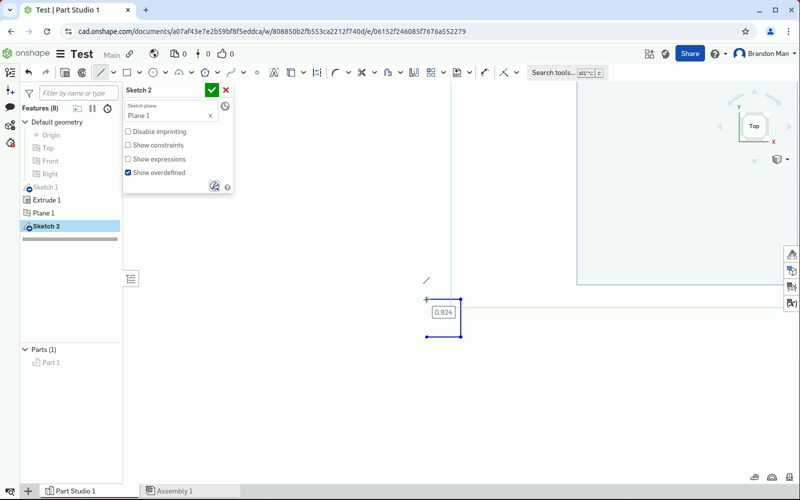
scroll(-6)
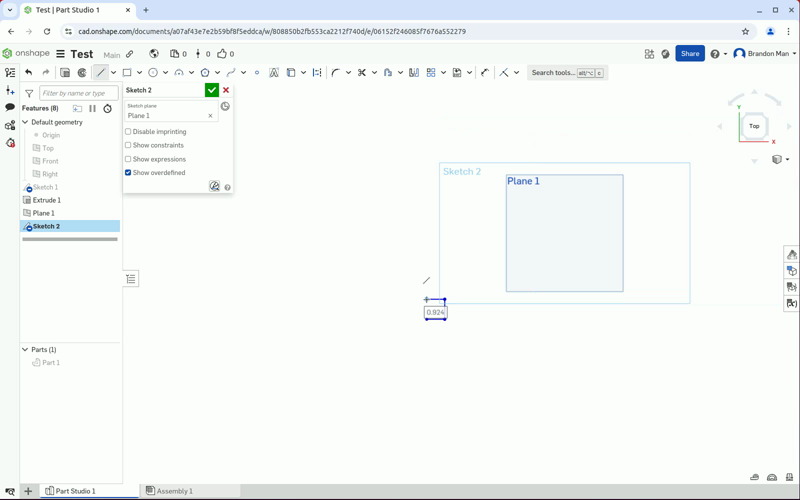
scroll(-6)
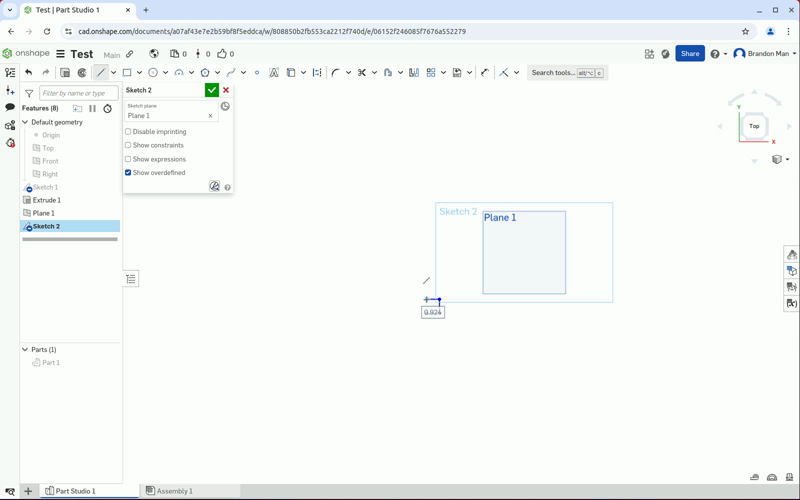
scroll(-6)
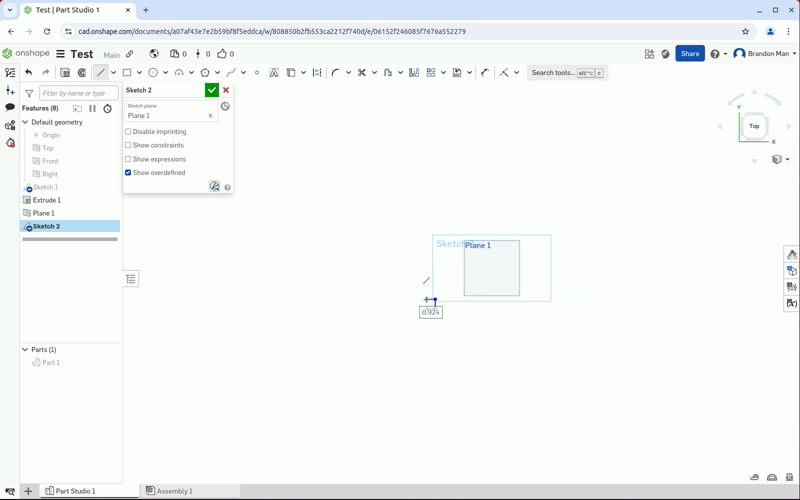
scroll(-6)
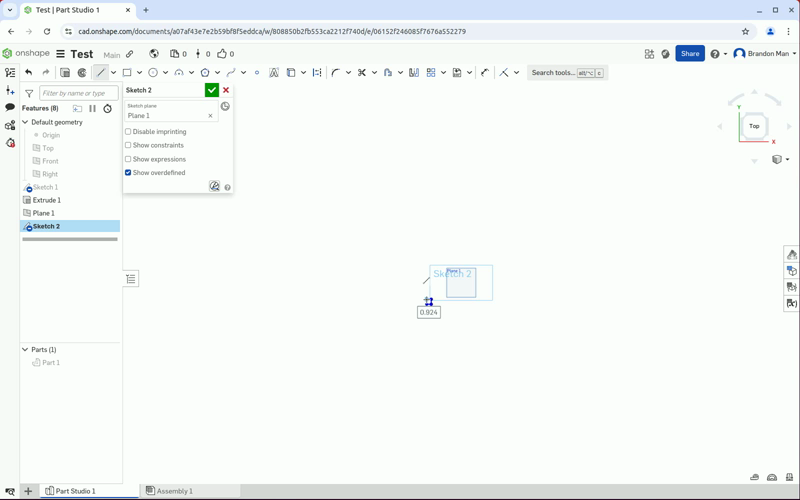
key_up(shift)
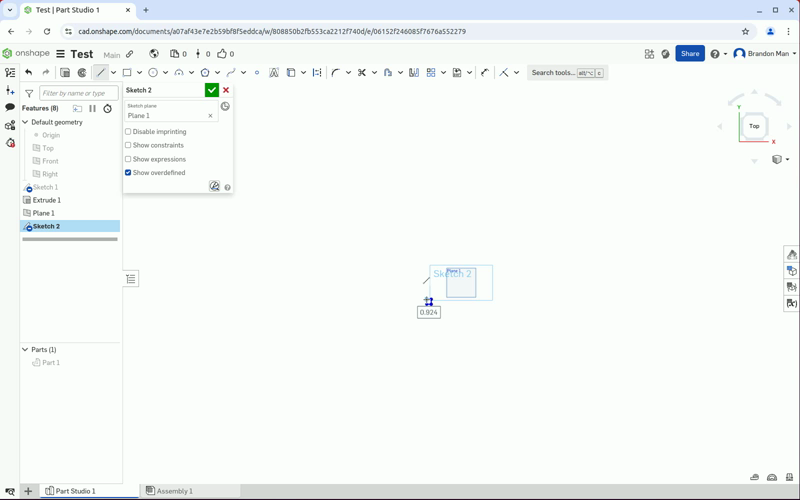
mouse_move(456, 299)
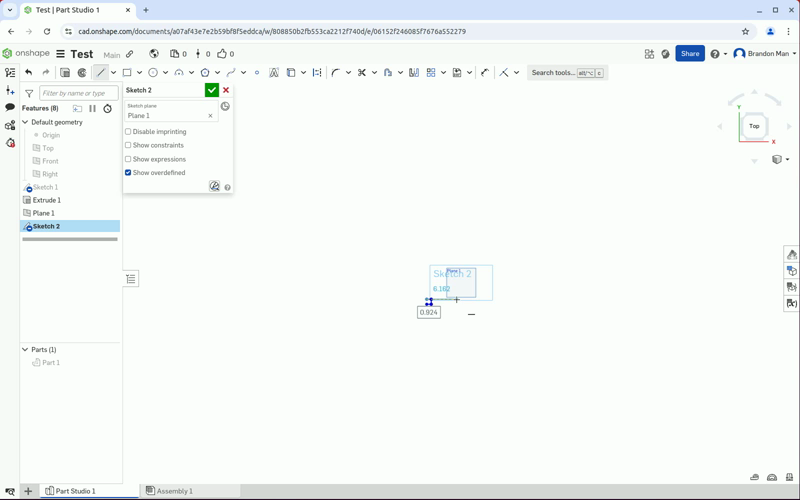
key_down(shift)
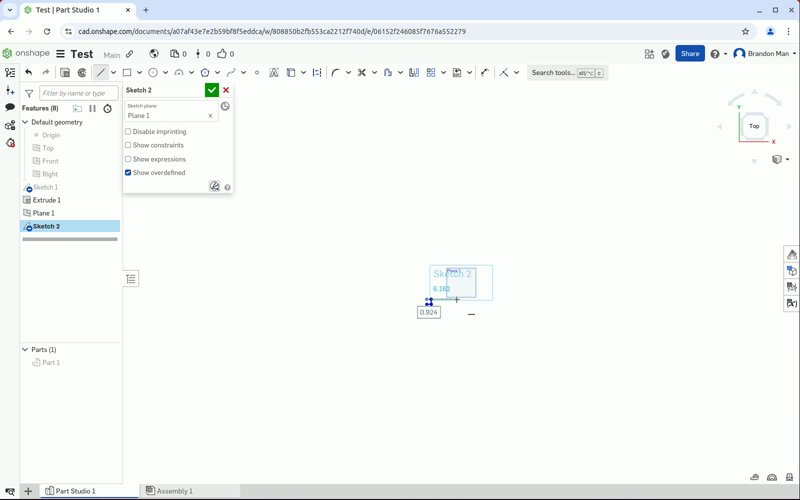
mouse_move(426, 304)
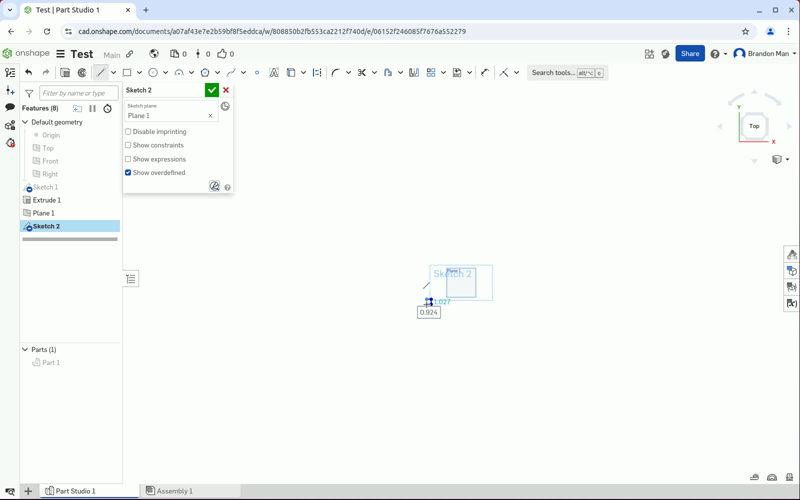
scroll(6)
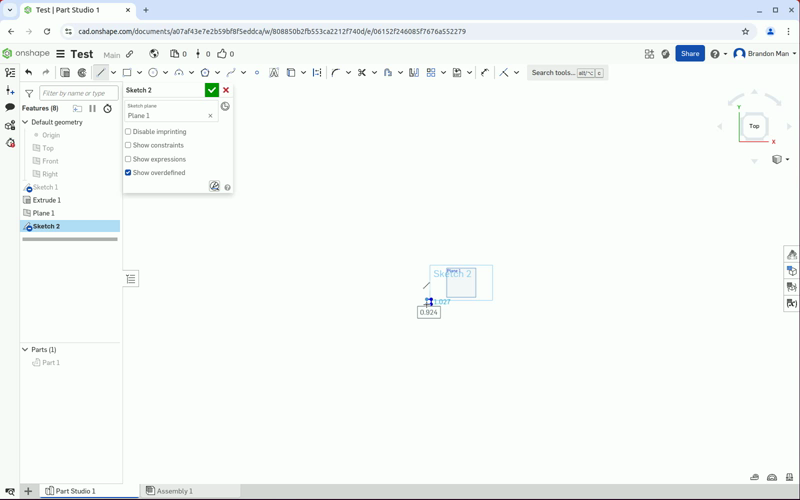
scroll(6)
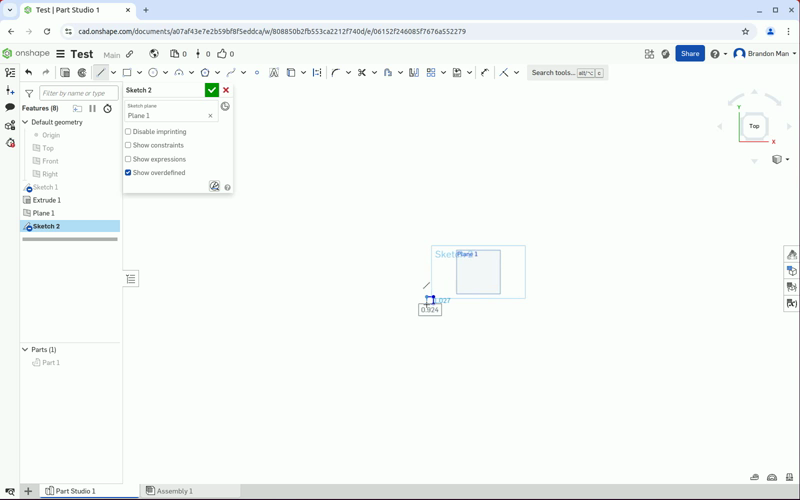
scroll(6)
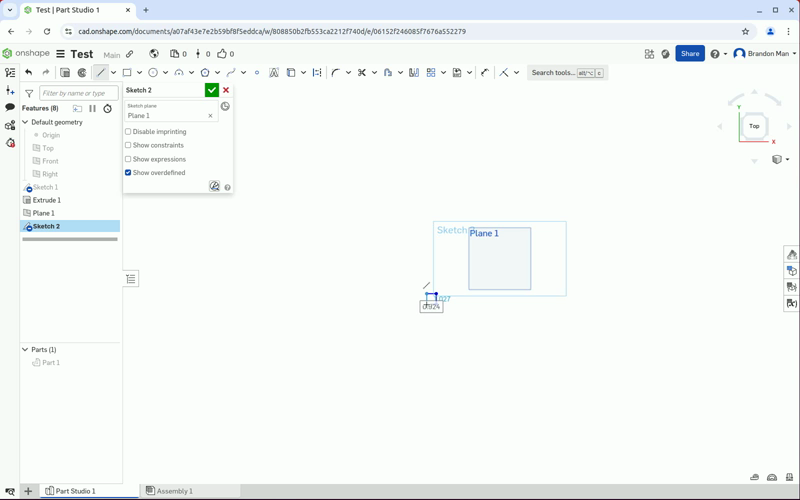
scroll(6)
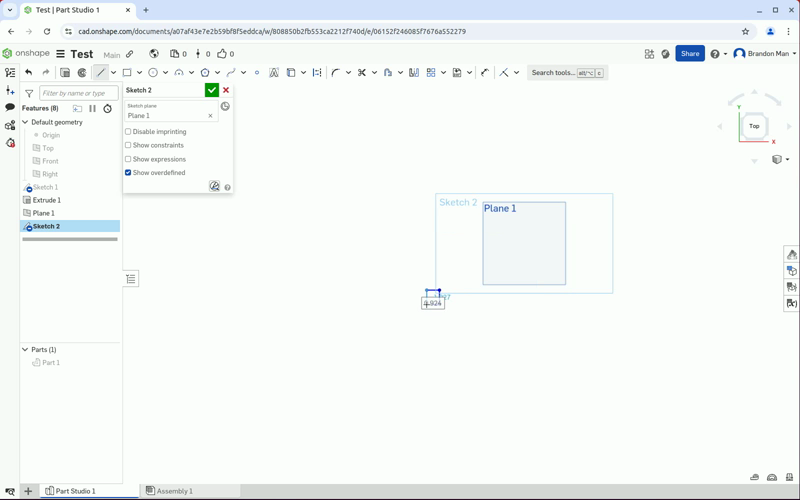
scroll(6)
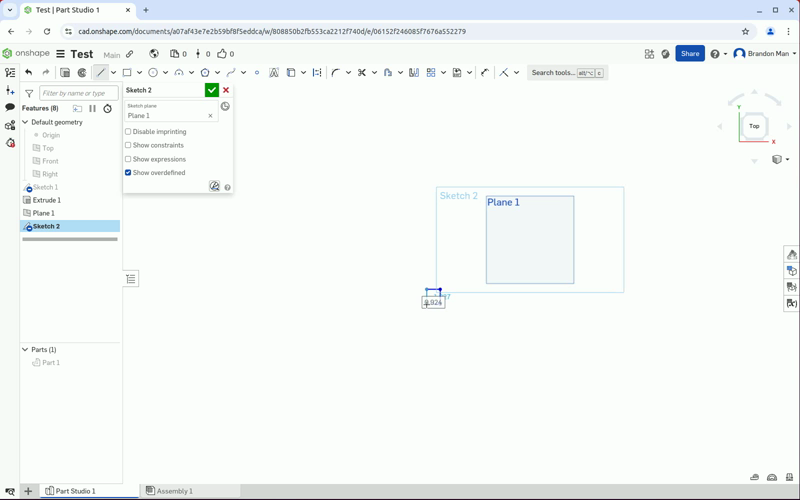
scroll(6)
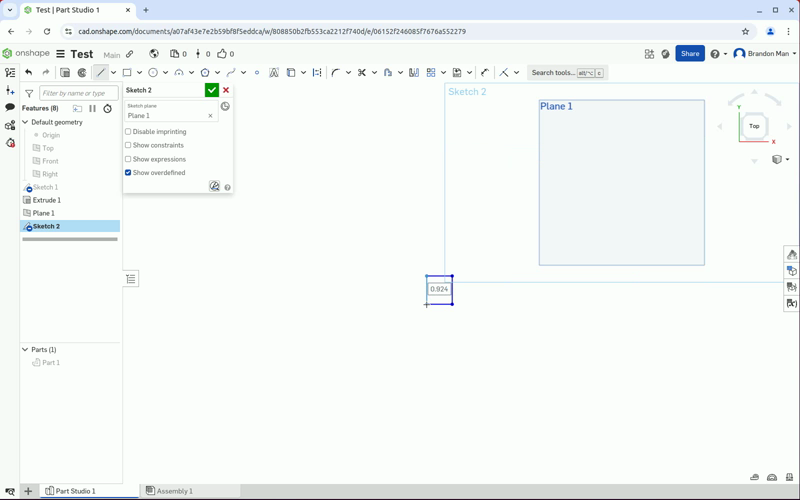
scroll(6)
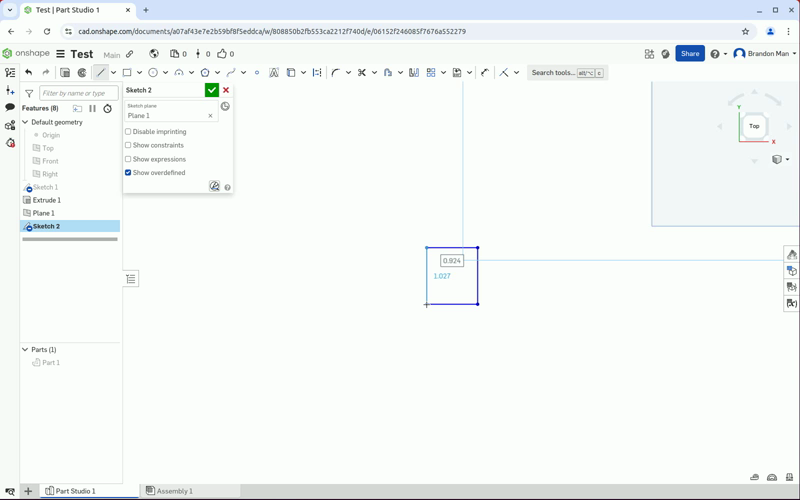
key_up(shift)
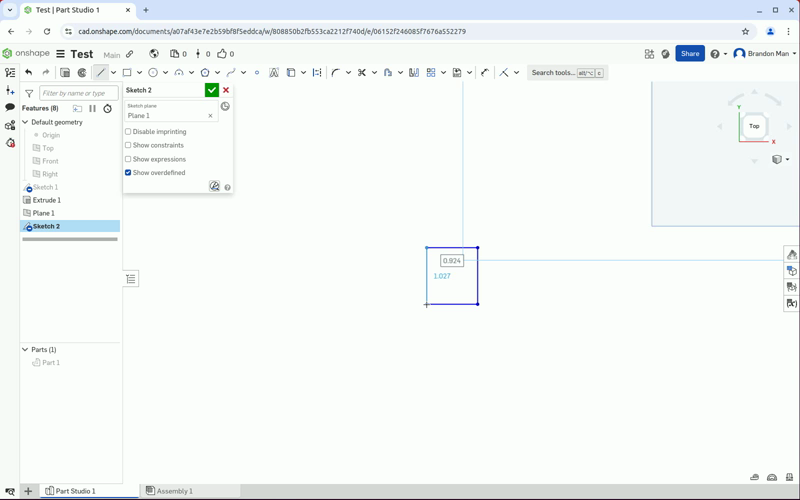
click(426, 304)
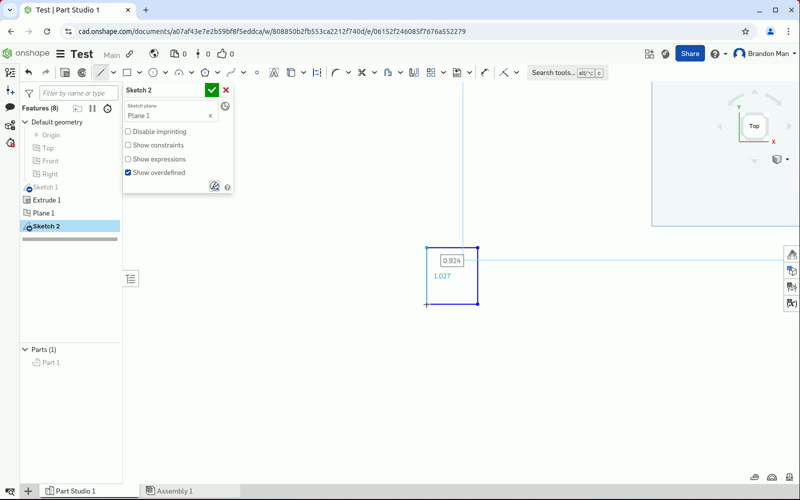
scroll(-6)
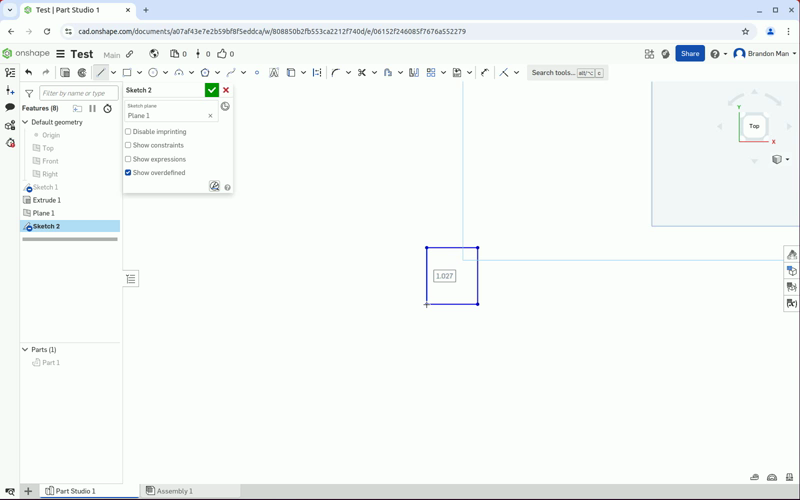
scroll(-6)
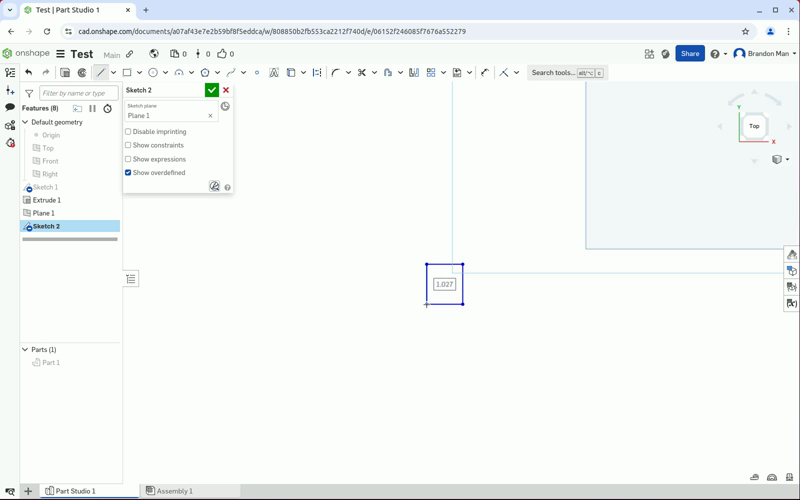
scroll(-6)
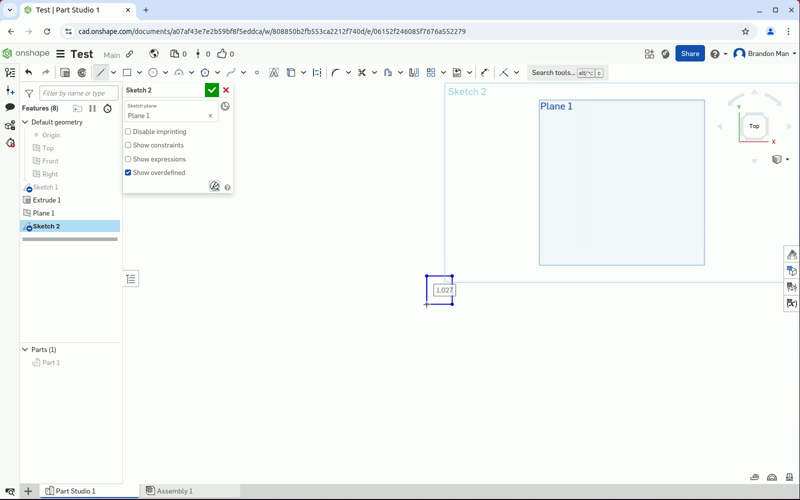
scroll(-6)
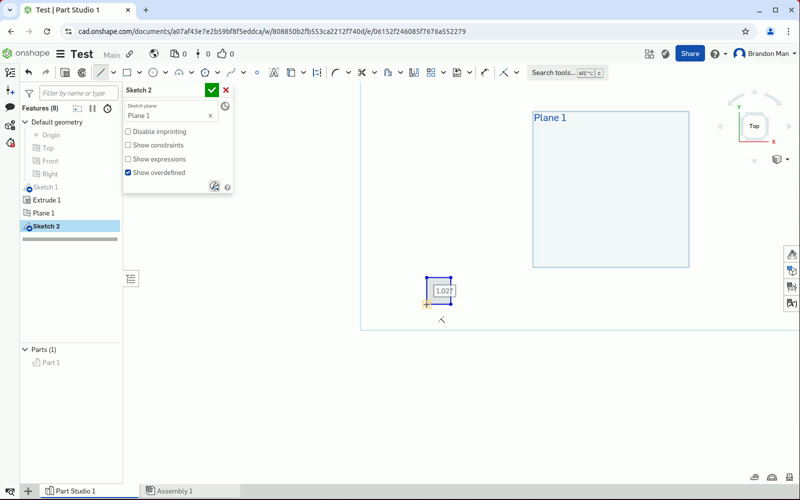
scroll(-6)
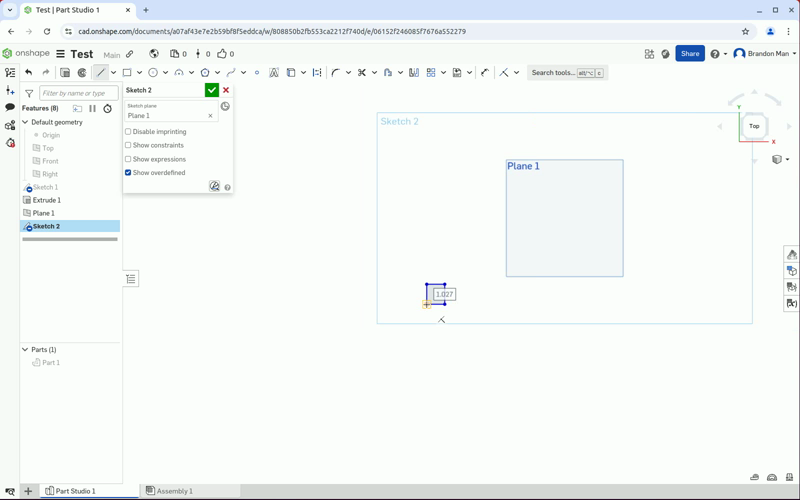
scroll(-6)
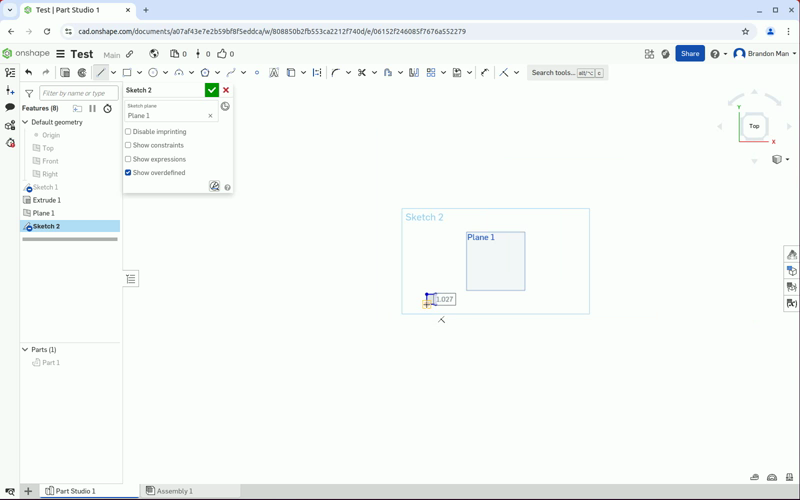
scroll(-6)
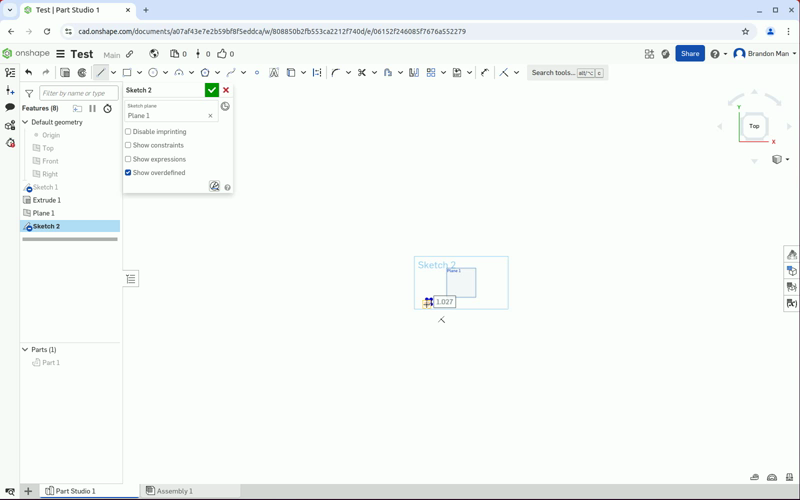
key(esc)
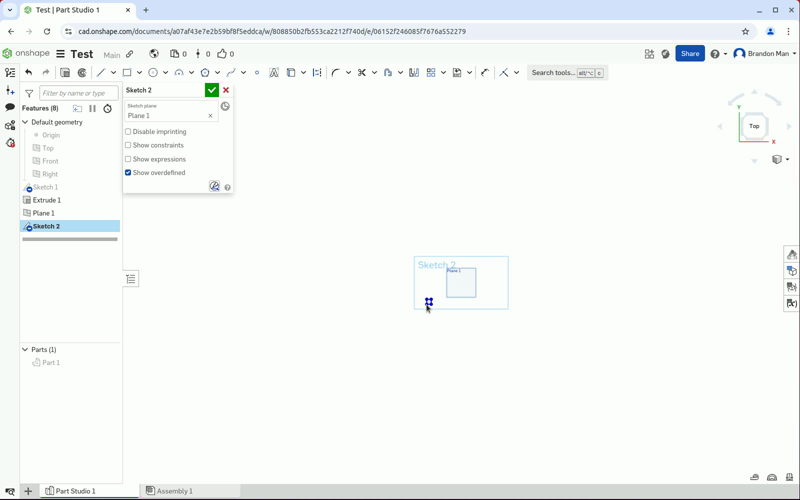
mouse_move(427, 303)
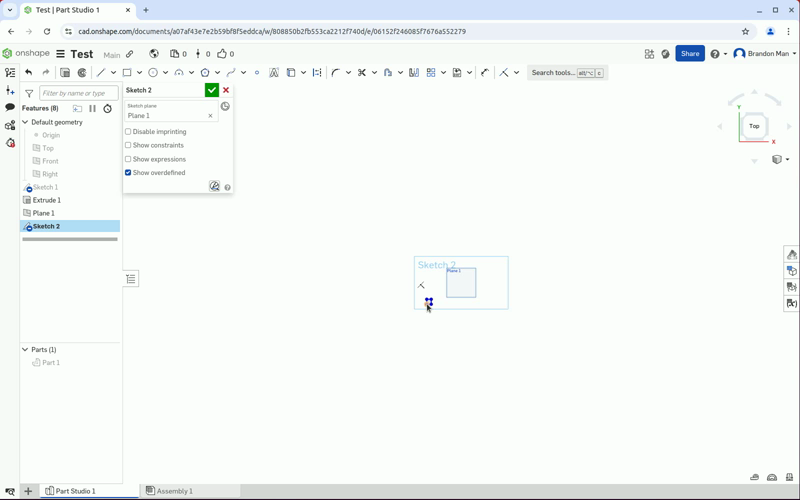
scroll(6)
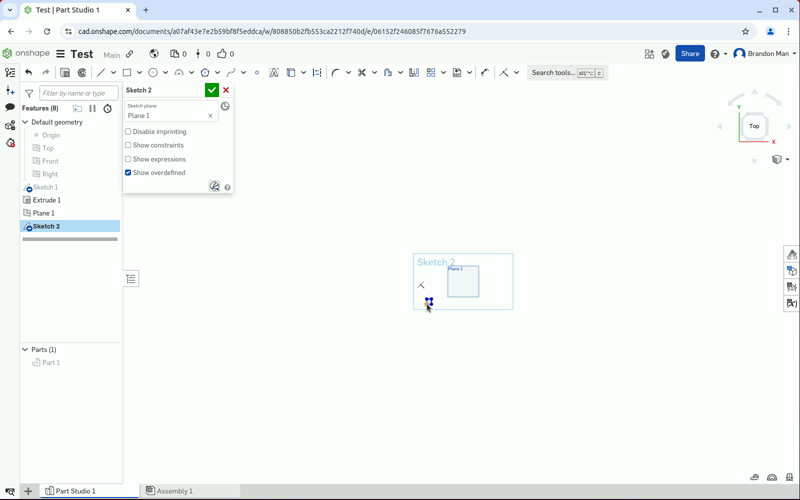
scroll(6)
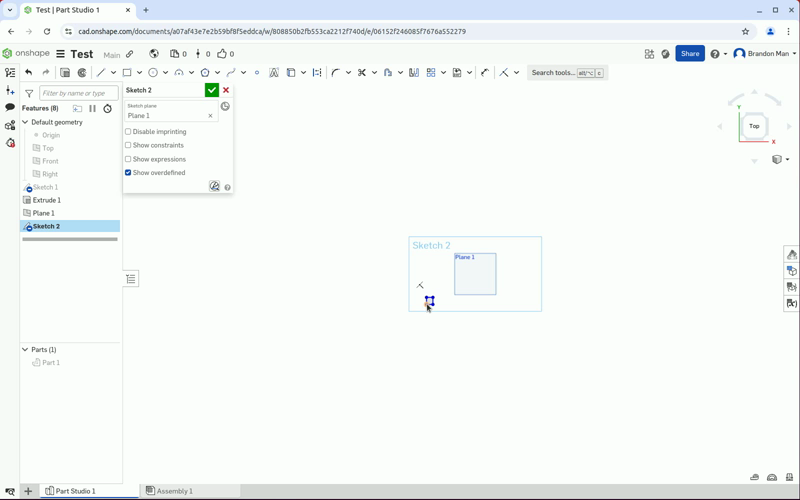
scroll(6)
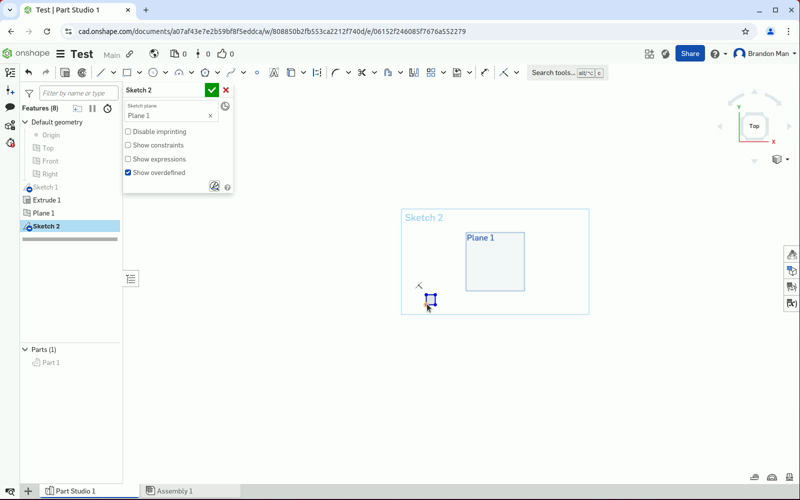
scroll(6)
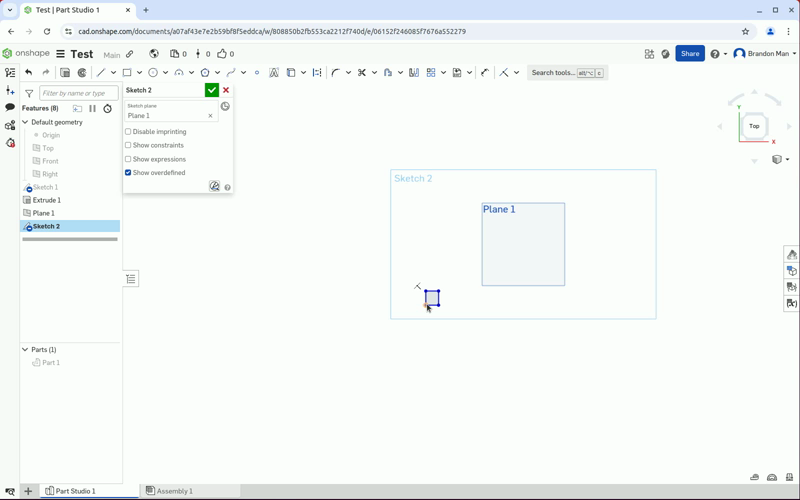
scroll(6)
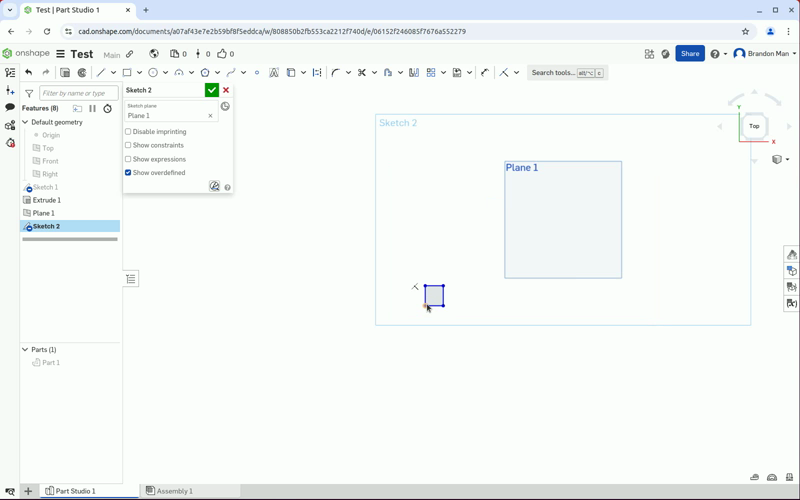
scroll(6)
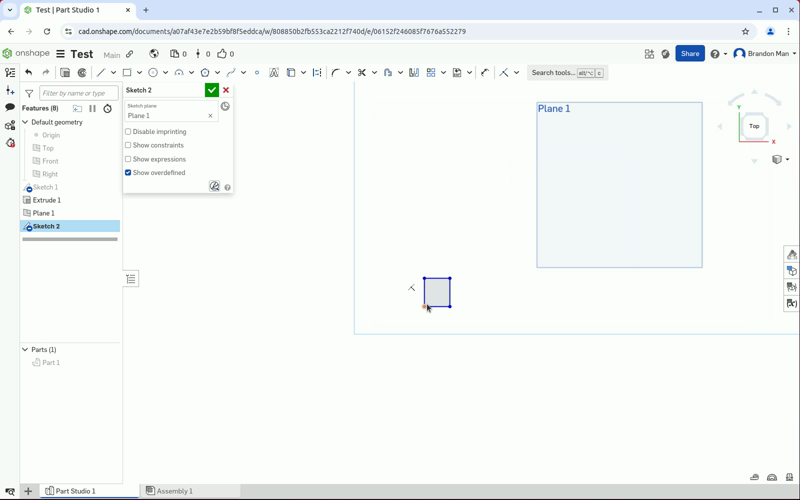
scroll(6)
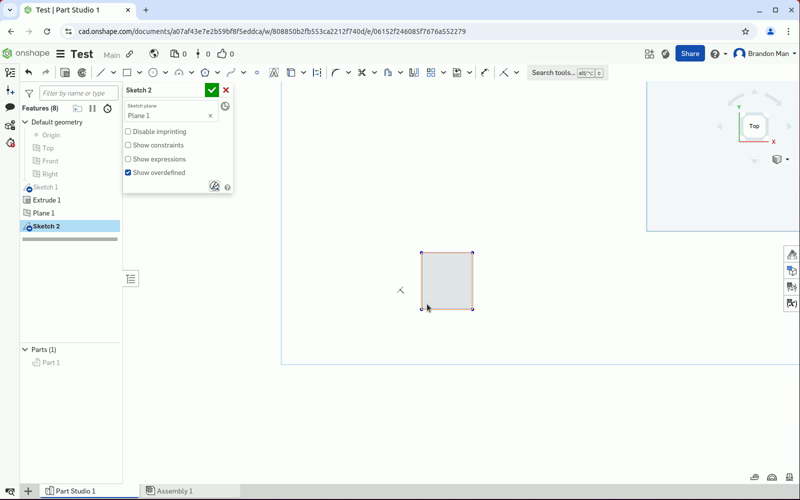
click(427, 303)
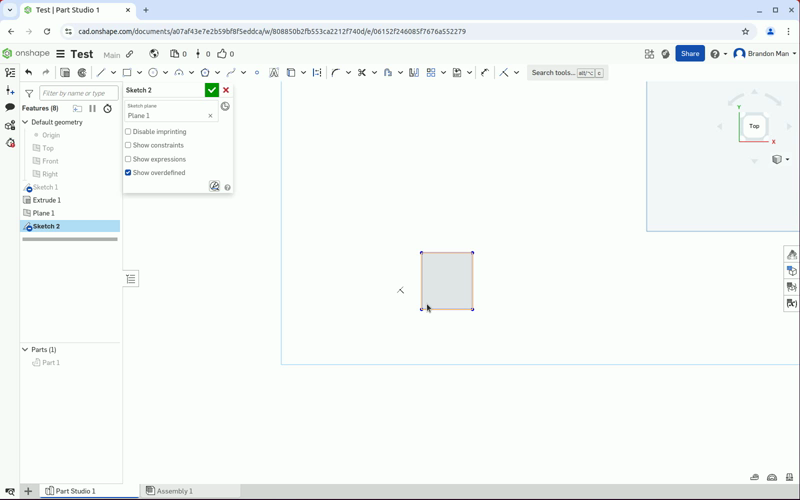
scroll(-6)
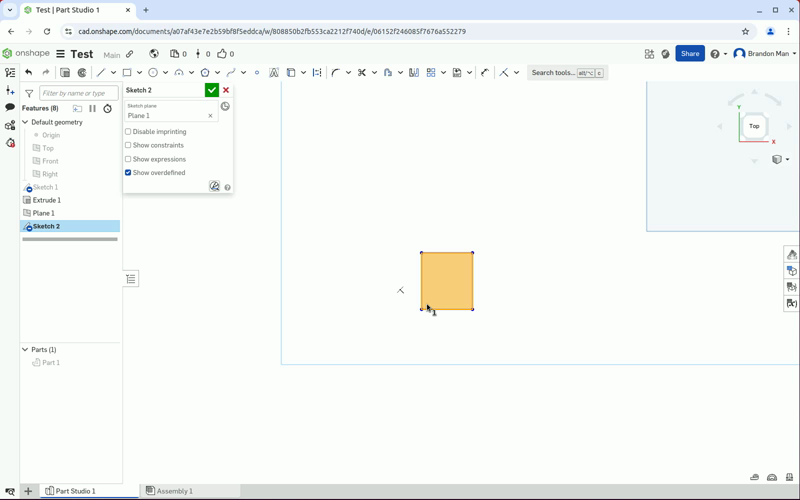
scroll(-6)
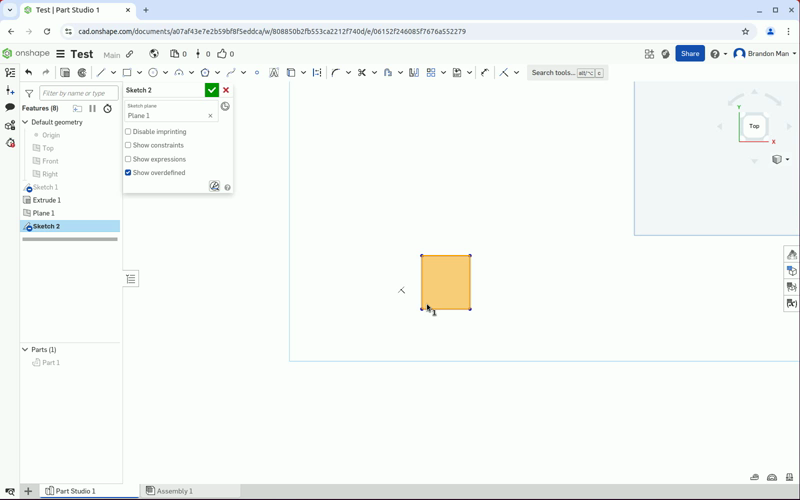
scroll(-6)
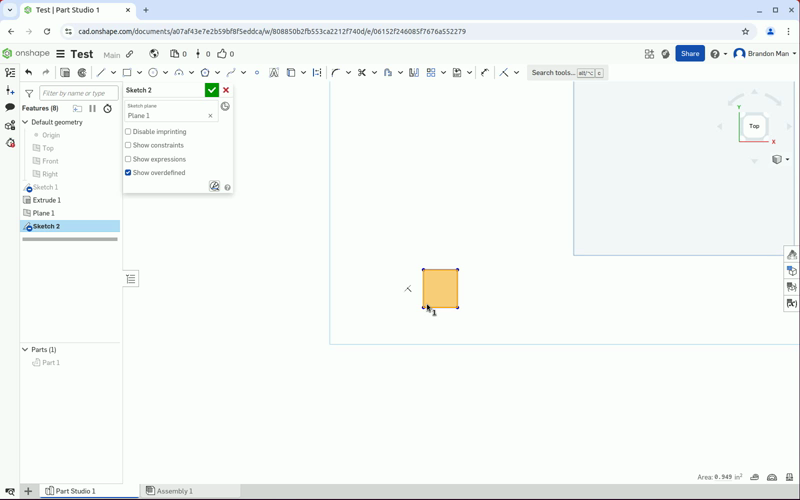
scroll(-6)
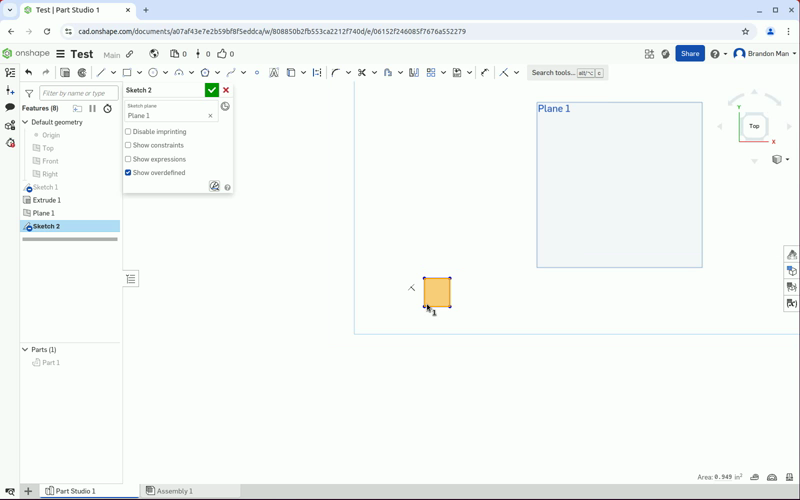
scroll(-6)
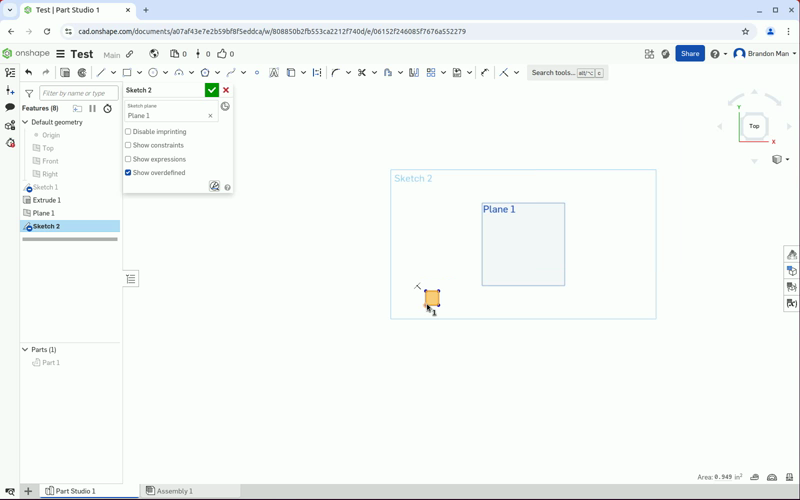
scroll(-6)
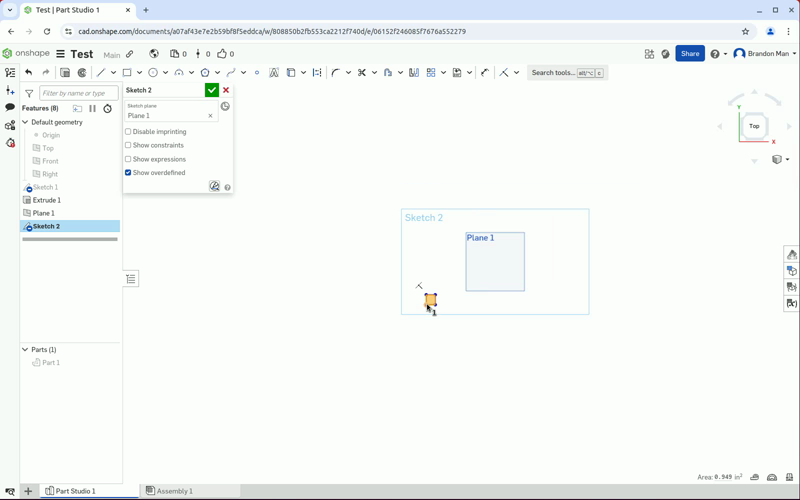
scroll(-6)
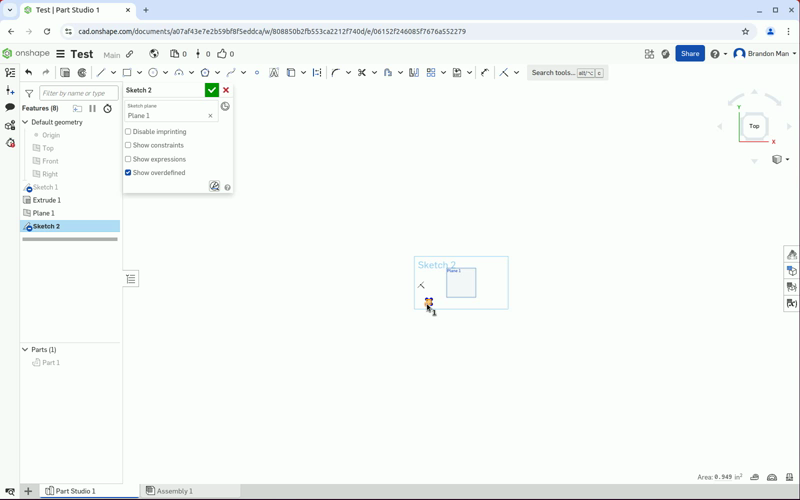
mouse_move(73, 352)
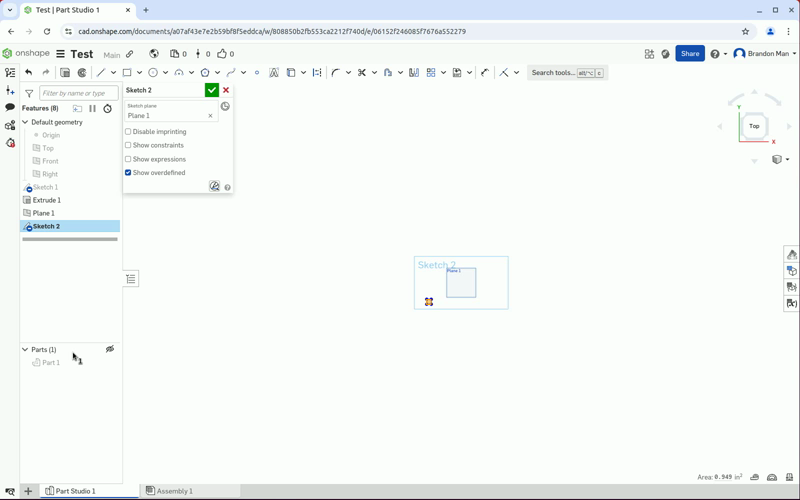
key(shift+y)
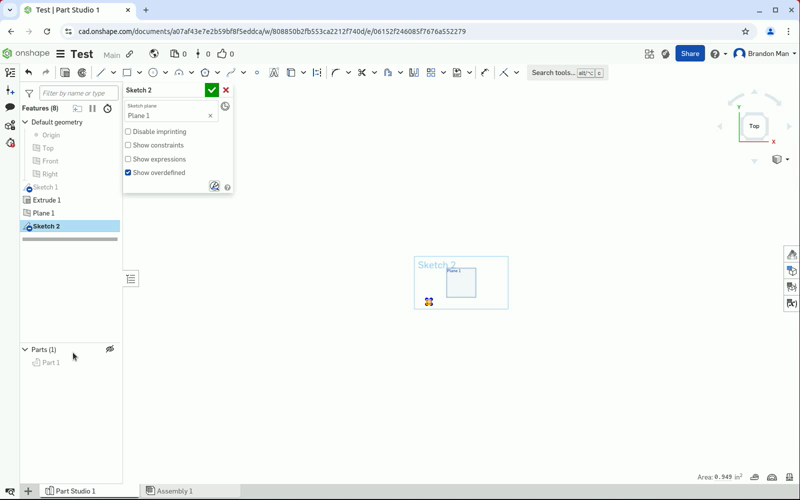
key(shift+e)
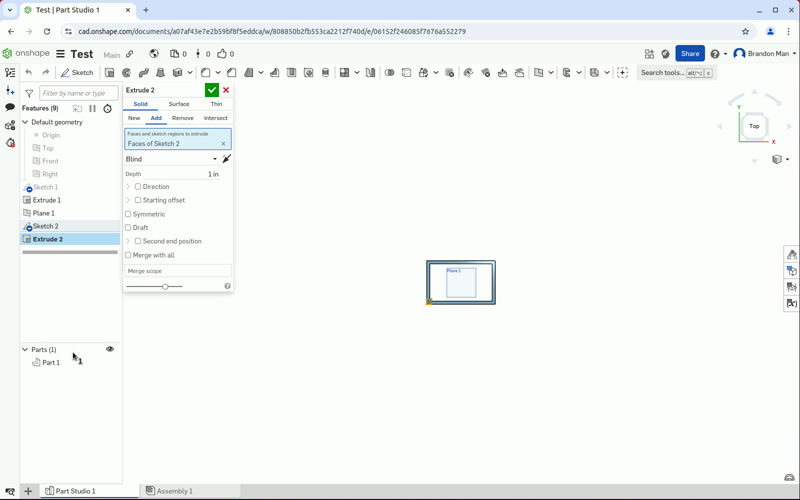
mouse_move(143, 106)
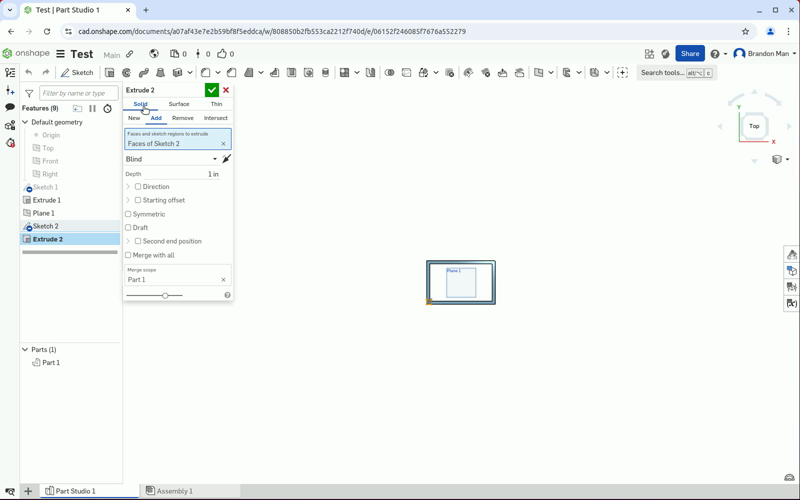
click(143, 106)
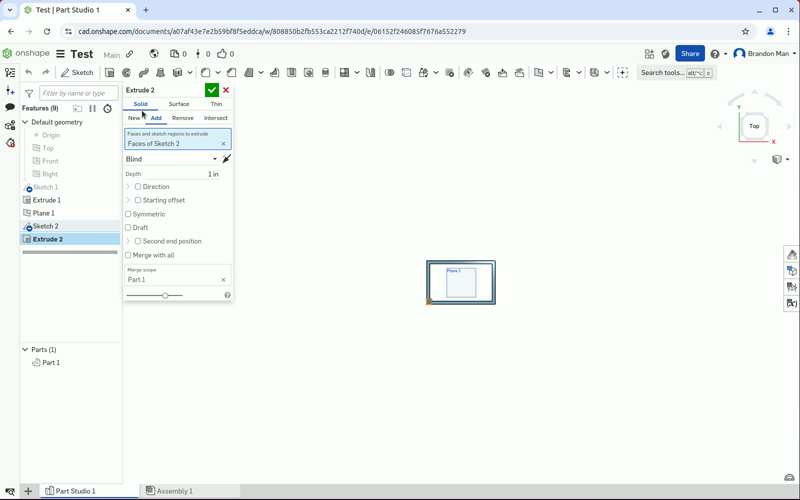
mouse_move(137, 120)
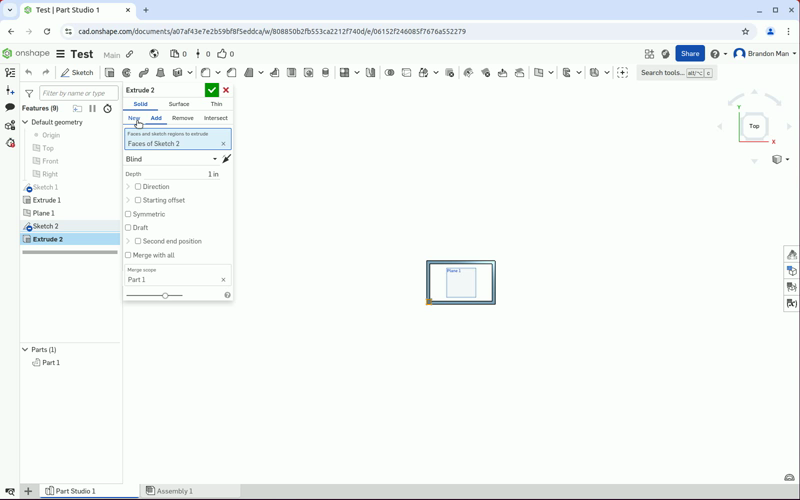
click(137, 120)
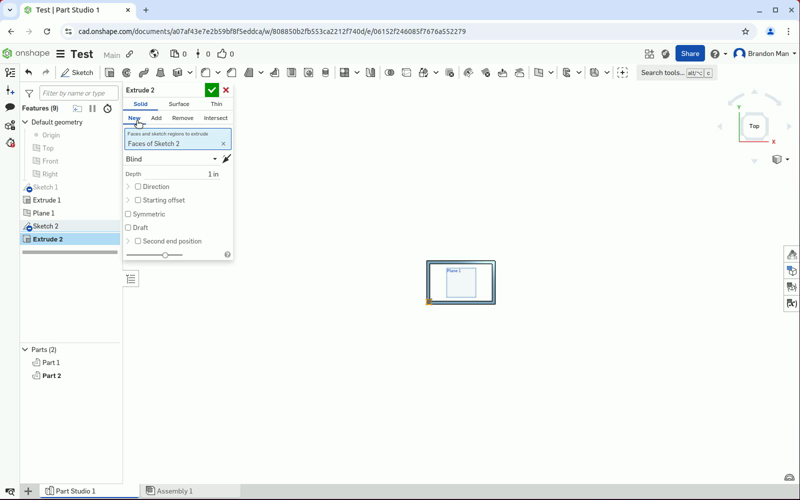
key(tab, 4)
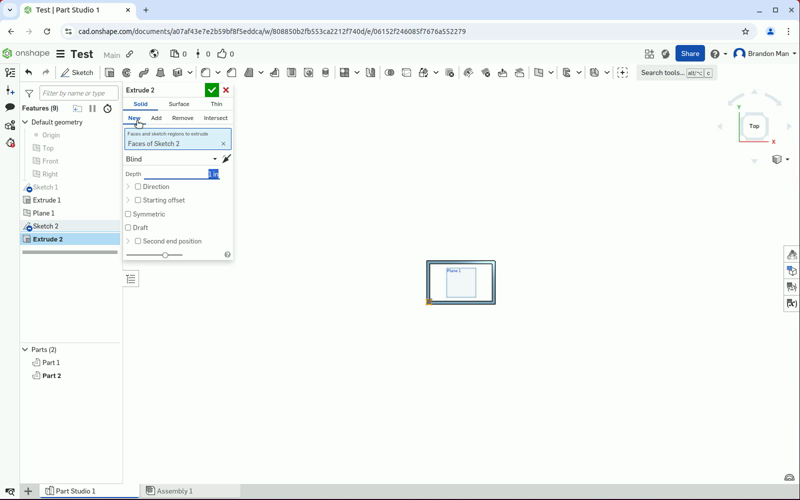
text(-23.83)
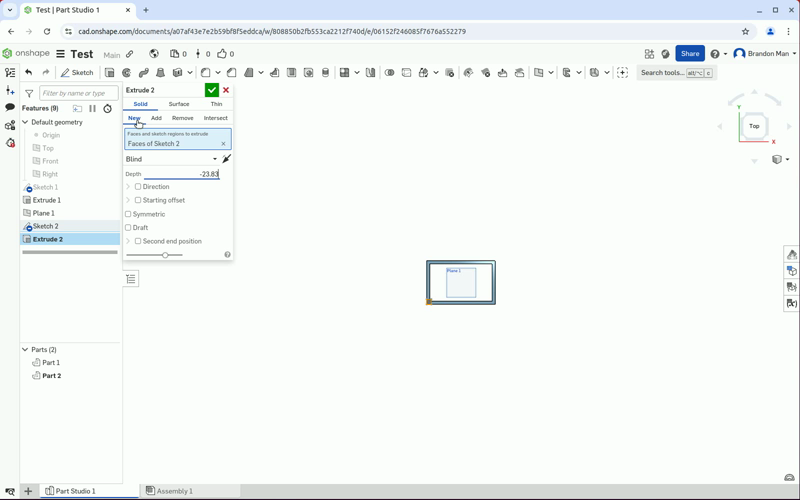
key(enter)
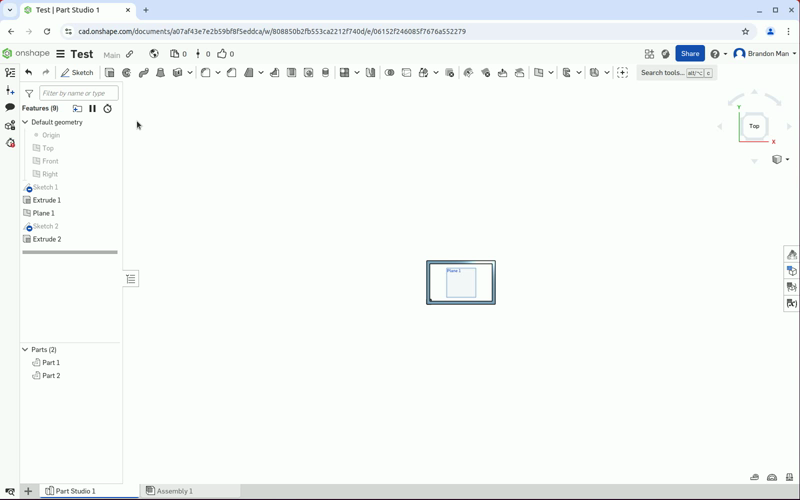
key(shift+h)
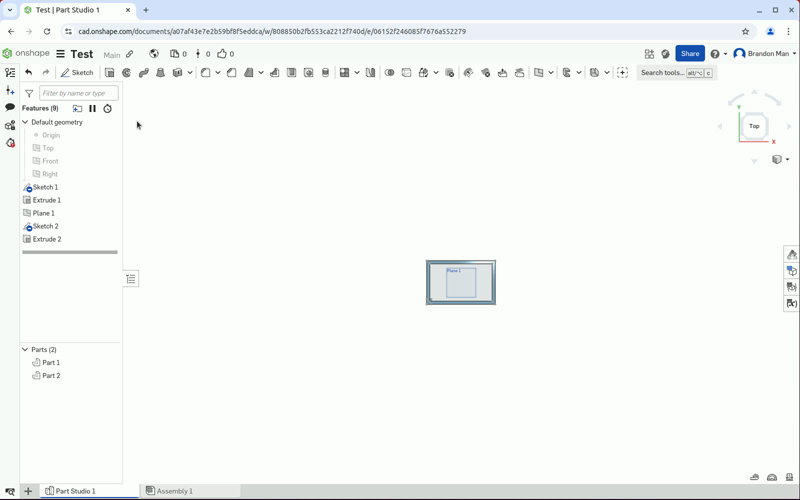
key(shift+h)
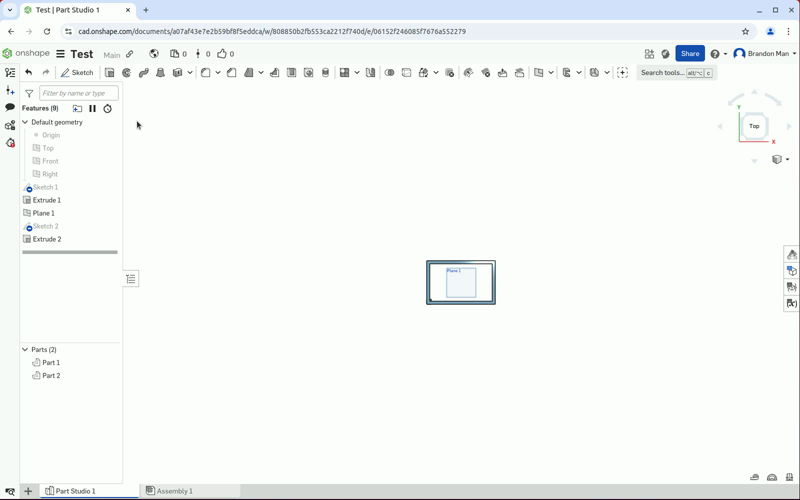
mouse_move(73, 189)
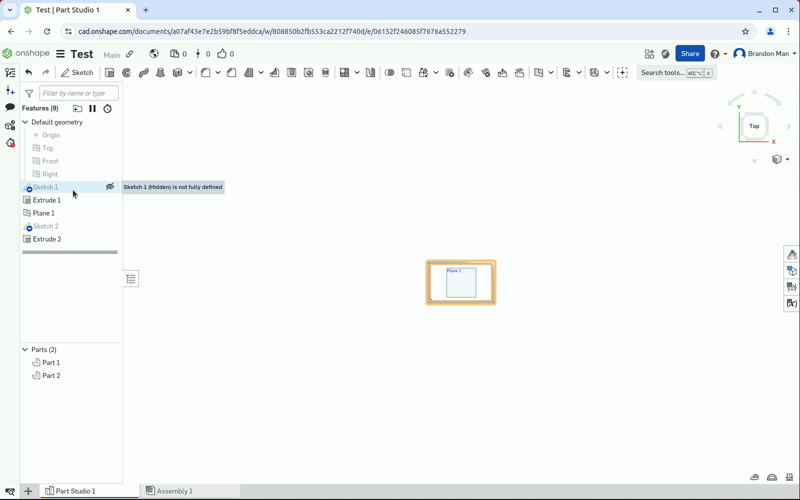
click(73, 189)
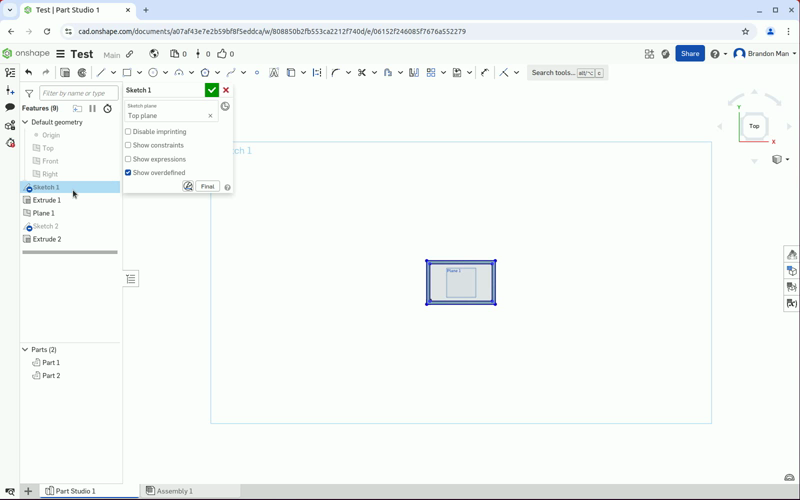
mouse_move(229, 92)
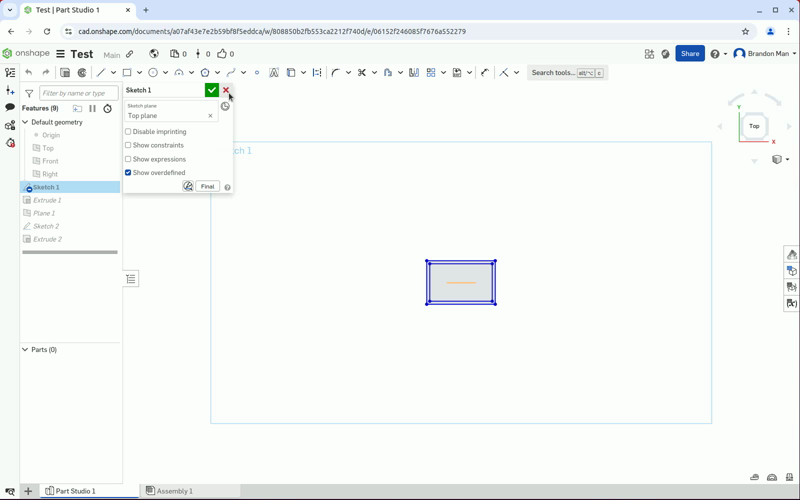
click(229, 92)
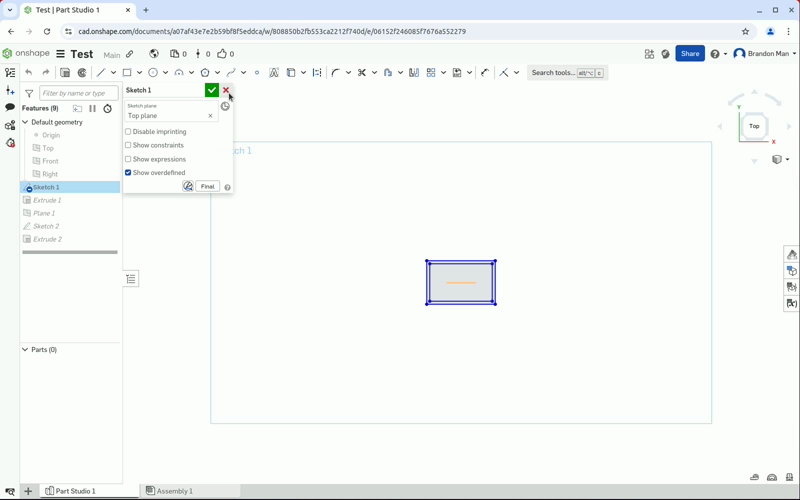
key(shift+s)
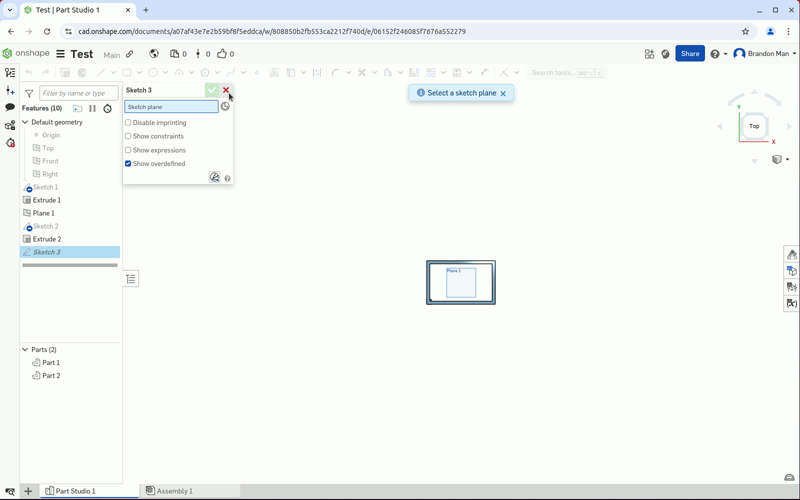
mouse_move(73, 215)
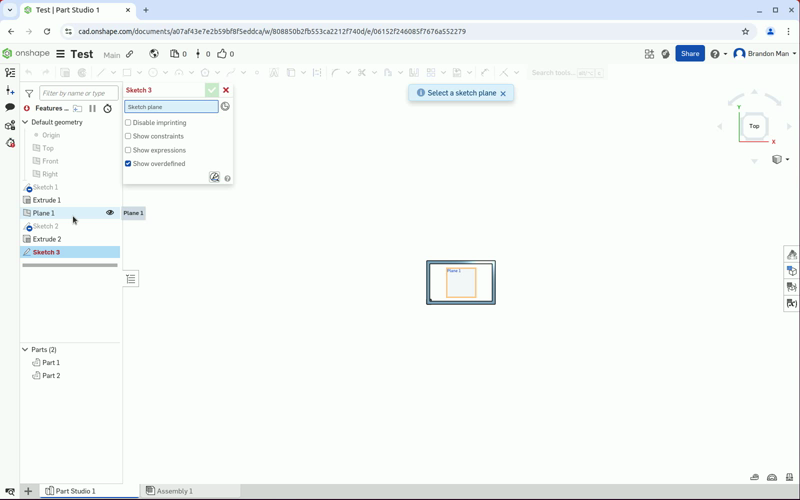
click(73, 215)
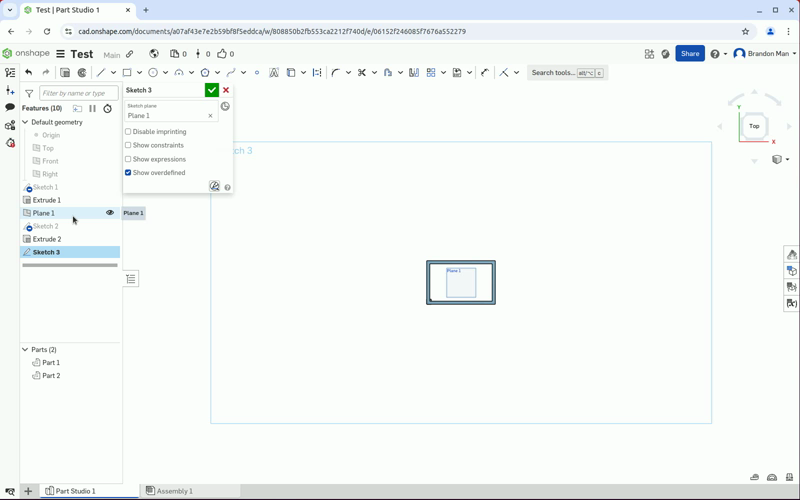
mouse_move(73, 352)
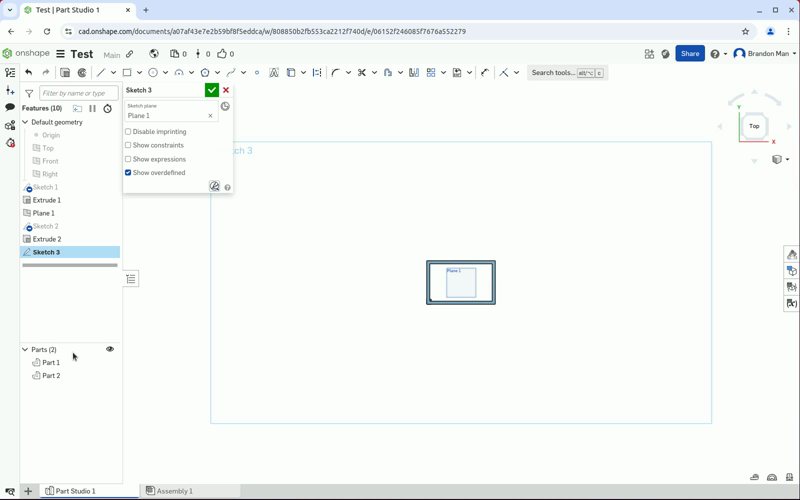
key(y)
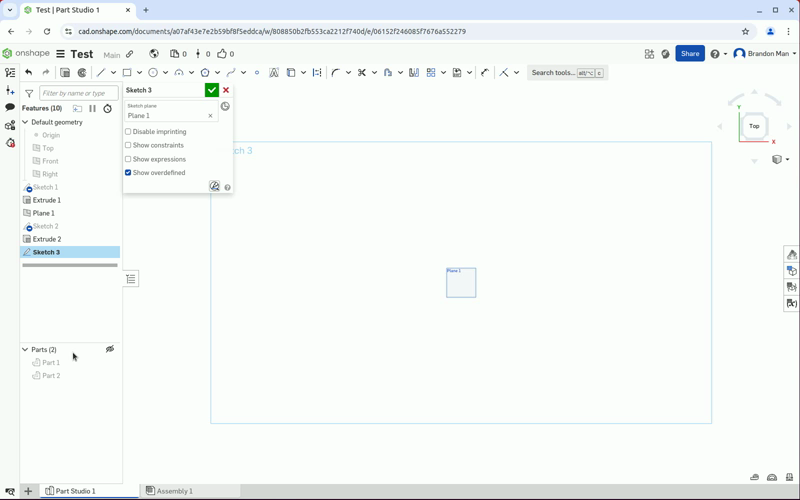
key(l)
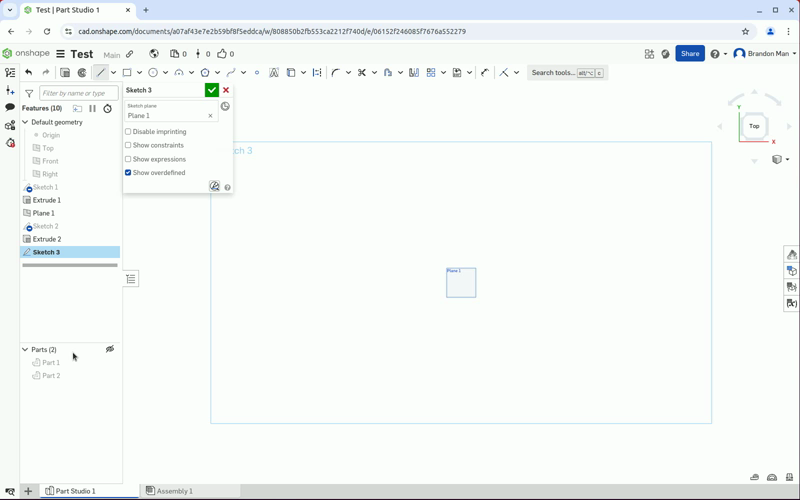
key_down(shift)
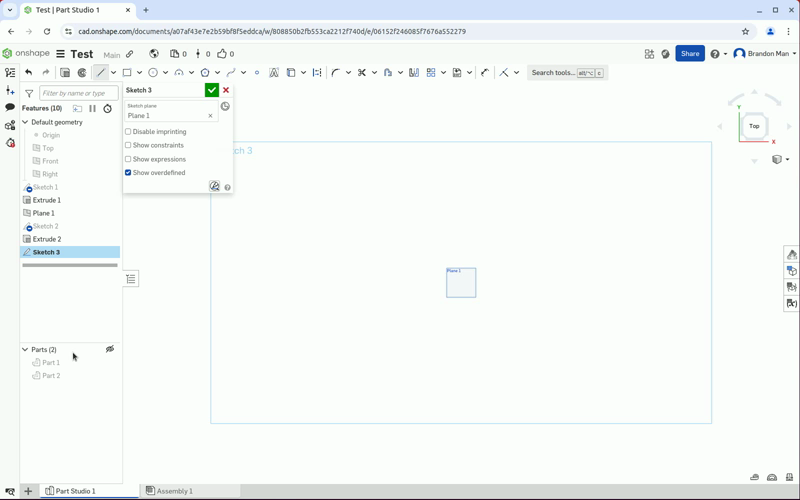
mouse_move(426, 264)
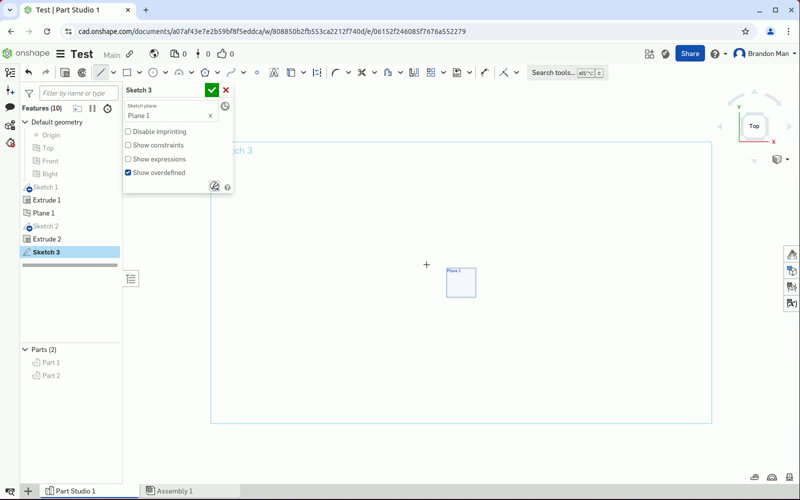
click(426, 264)
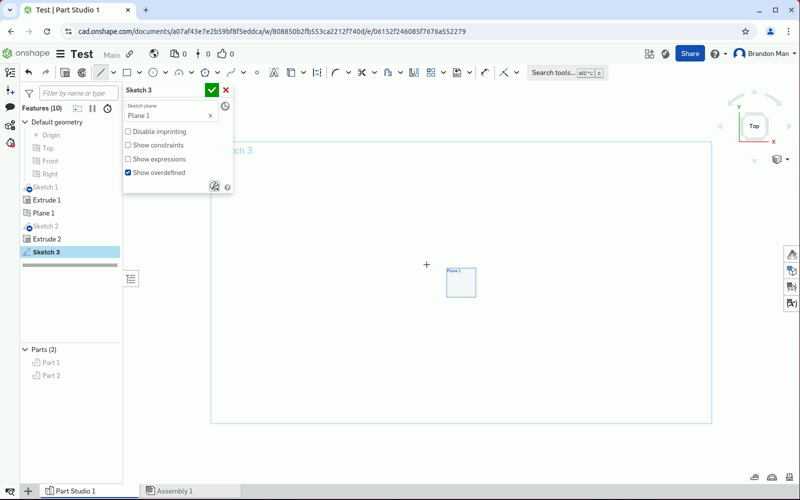
key_up(shift)
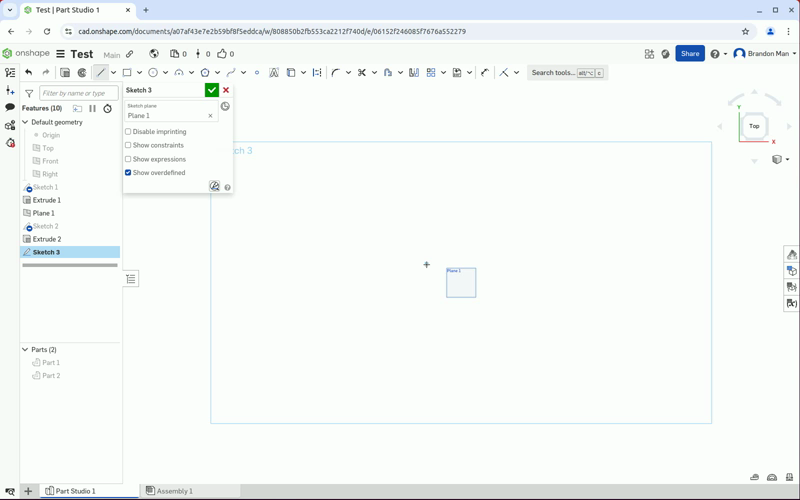
key_down(shift)
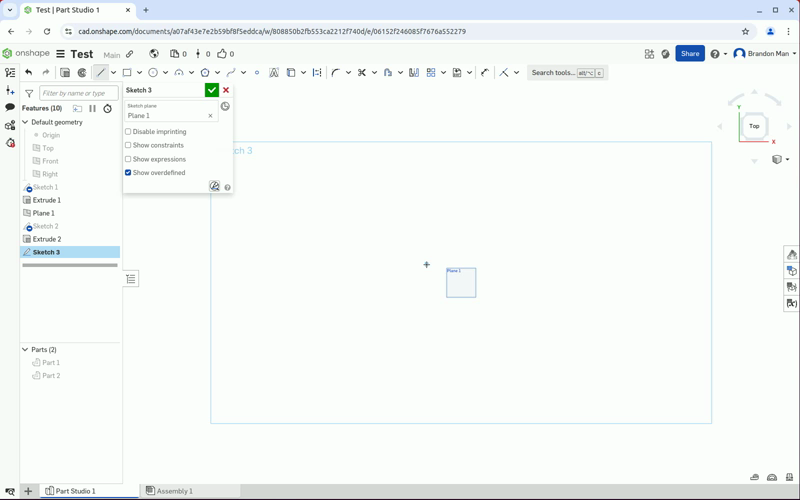
mouse_move(456, 264)
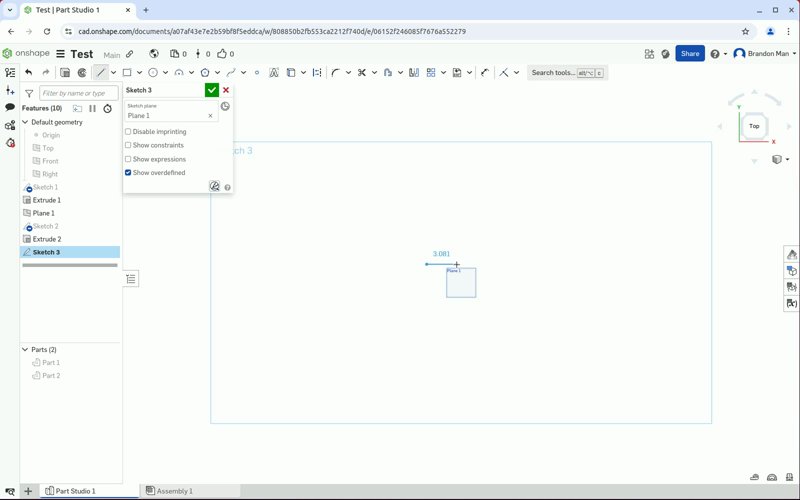
mouse_move(431, 264)
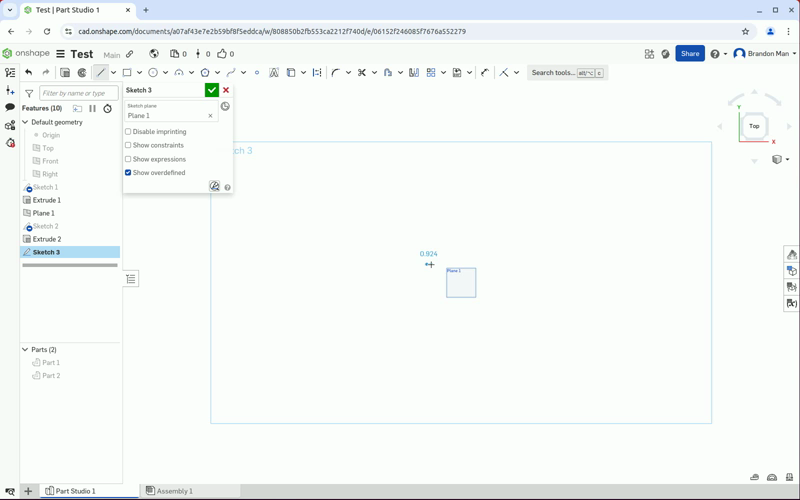
scroll(6)
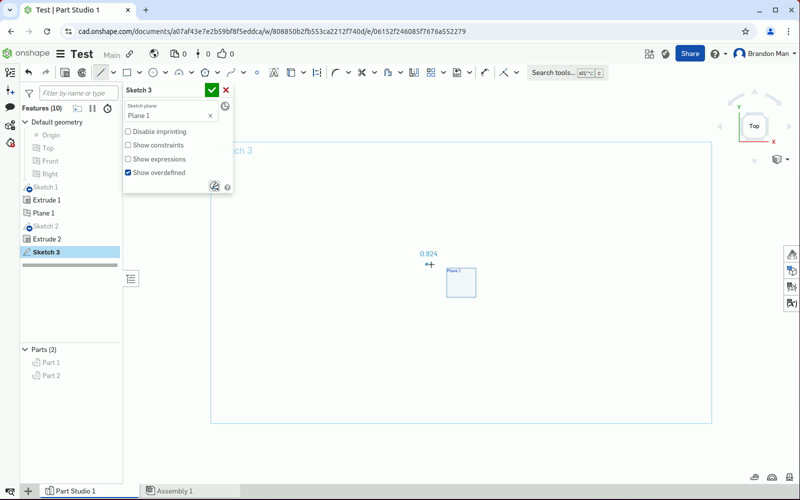
scroll(6)
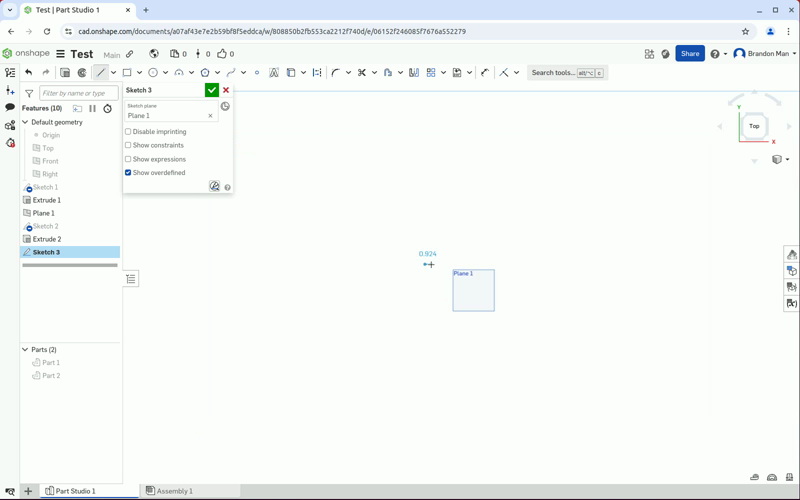
scroll(6)
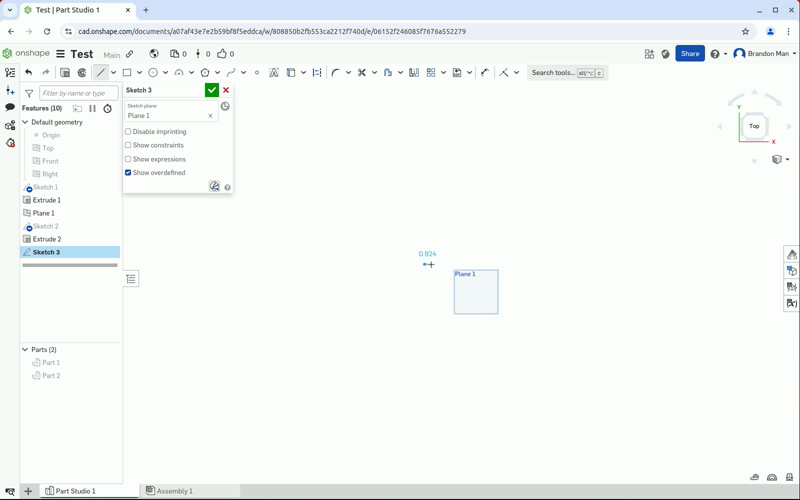
scroll(6)
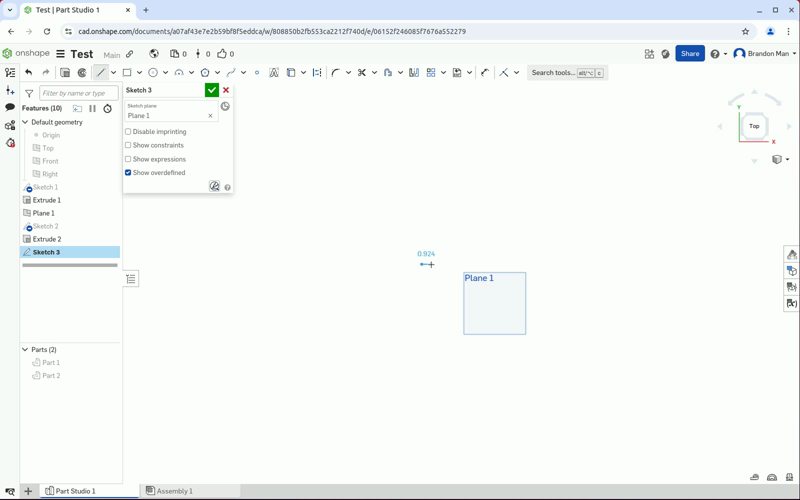
scroll(6)
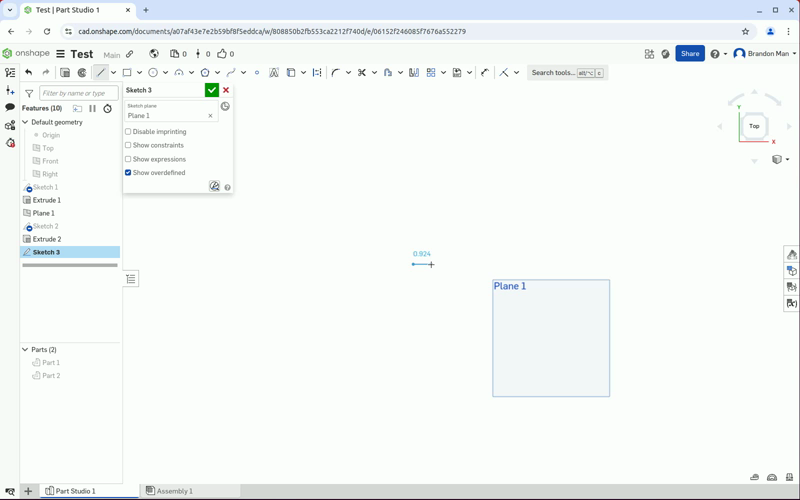
scroll(6)
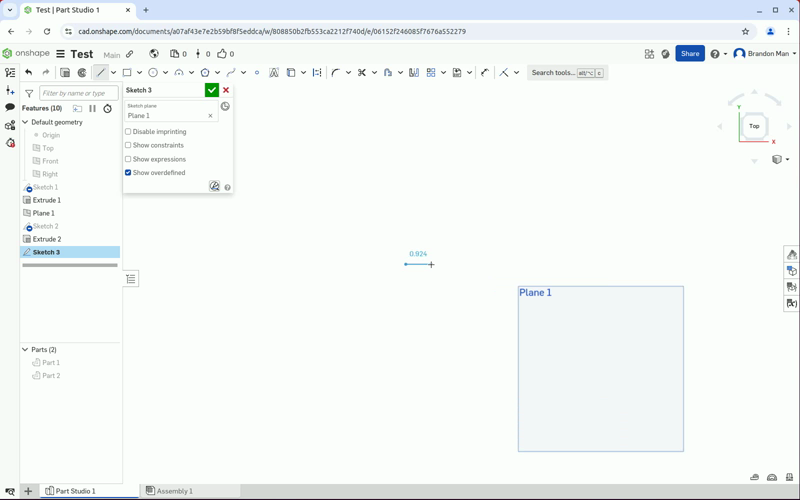
scroll(6)
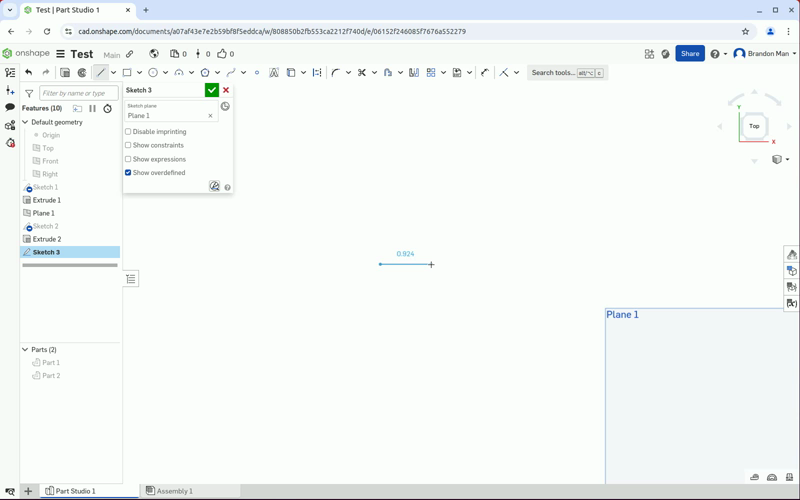
click(431, 264)
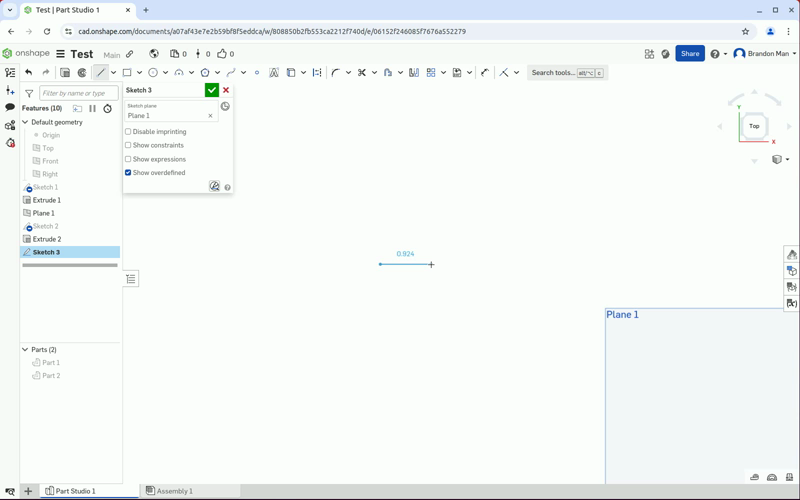
scroll(-6)
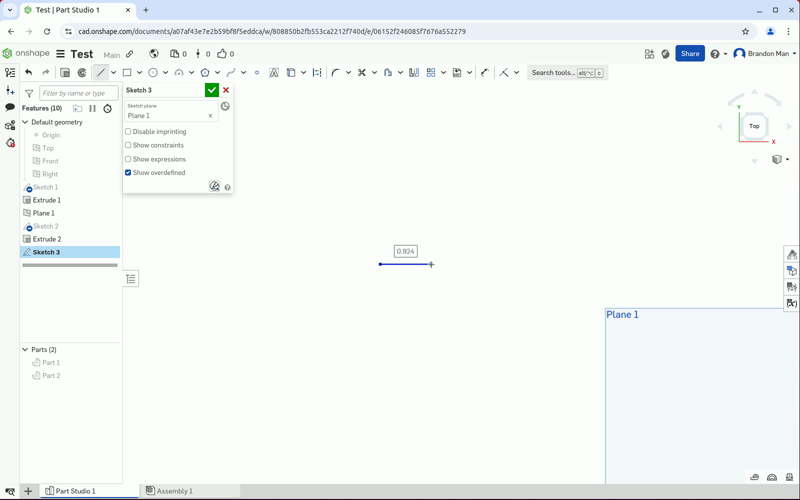
scroll(-6)
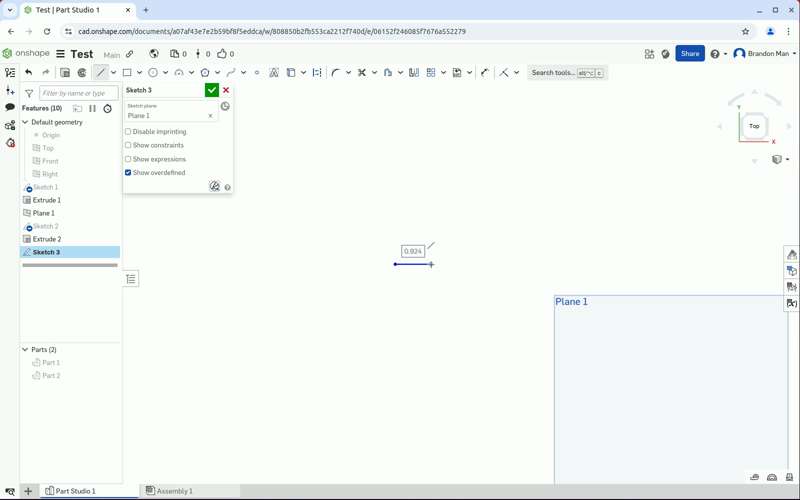
scroll(-6)
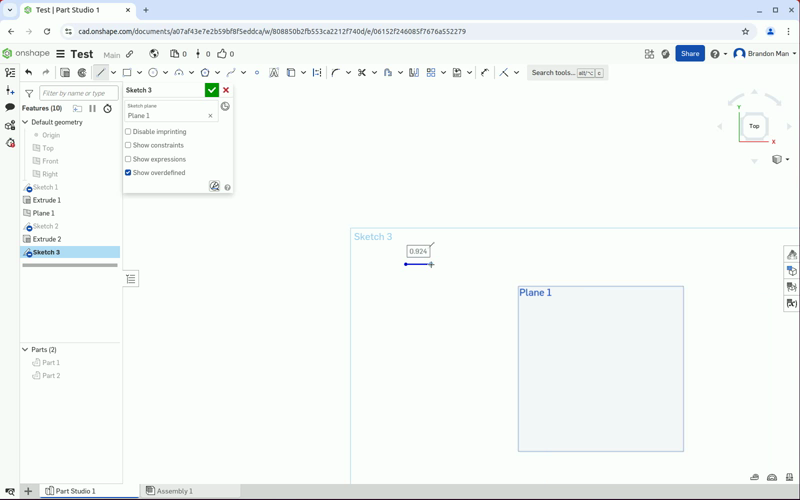
scroll(-6)
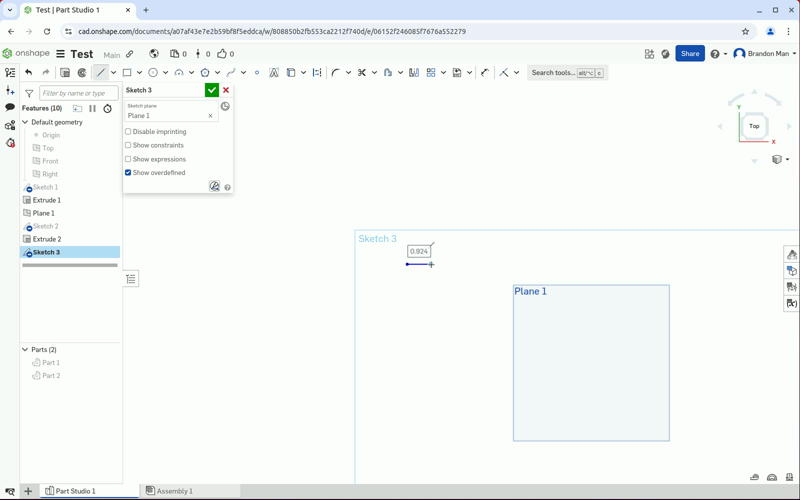
scroll(-6)
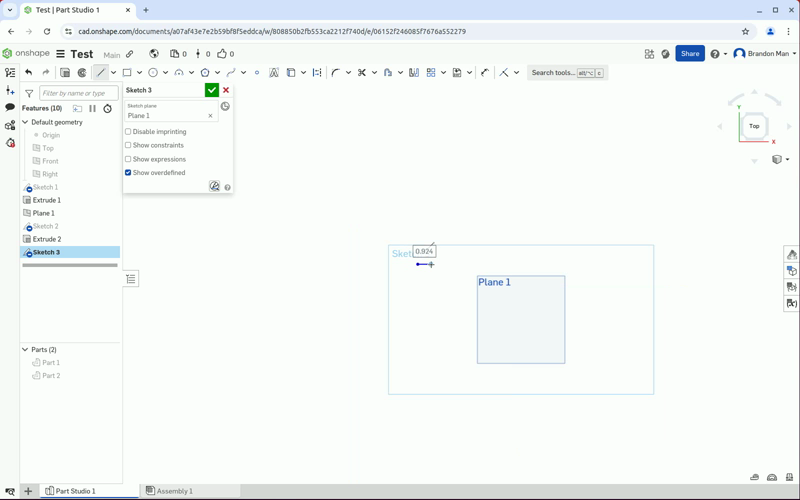
scroll(-6)
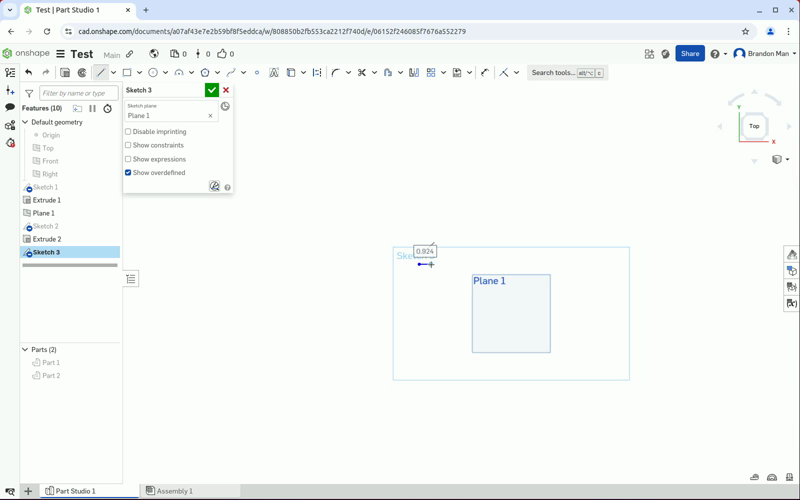
scroll(-6)
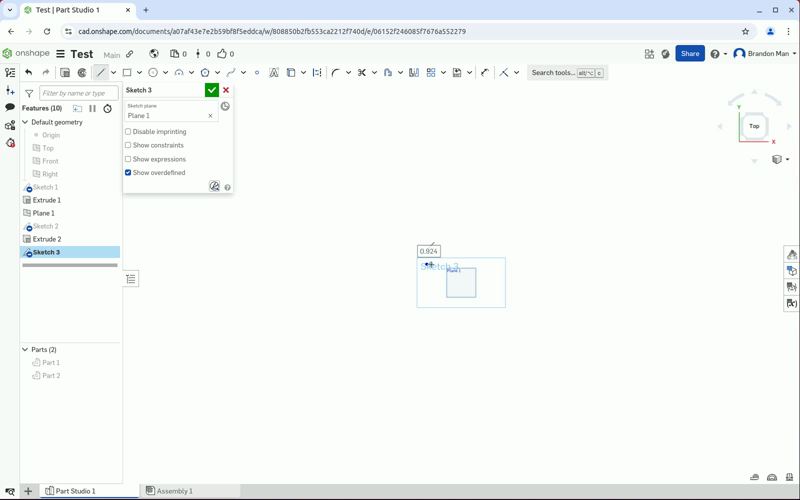
key_up(shift)
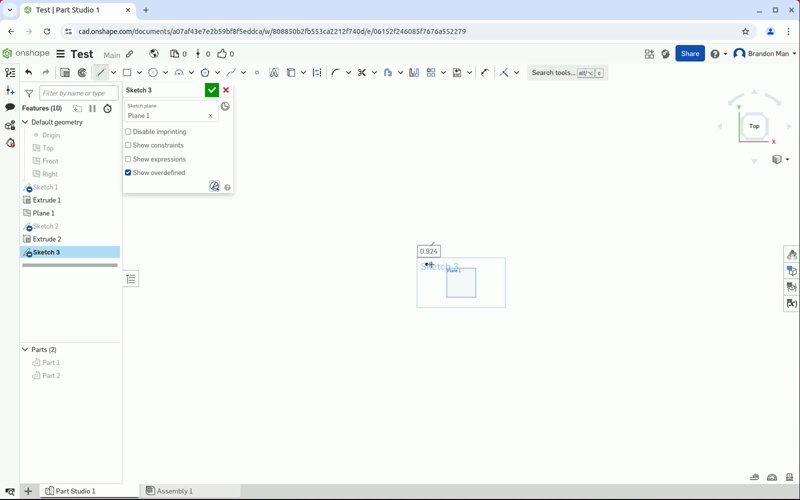
key_down(shift)
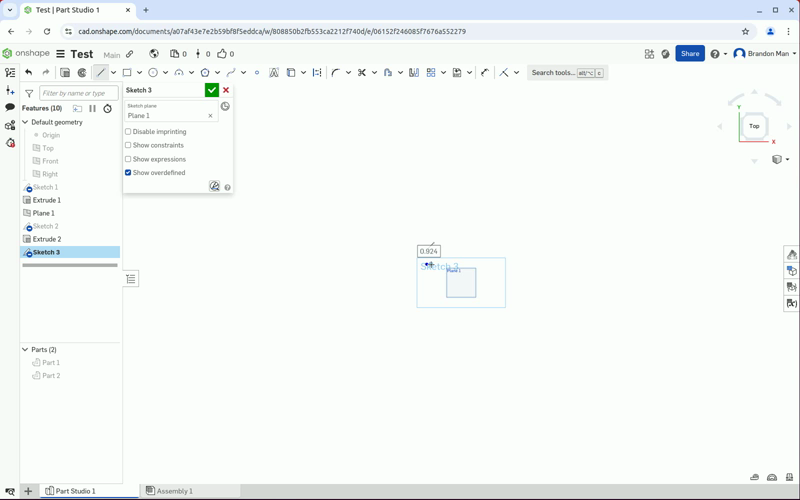
mouse_move(461, 264)
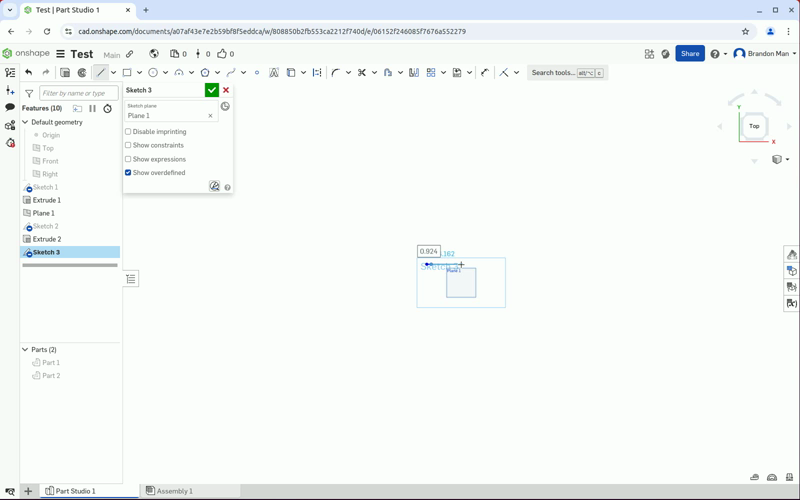
mouse_move(431, 259)
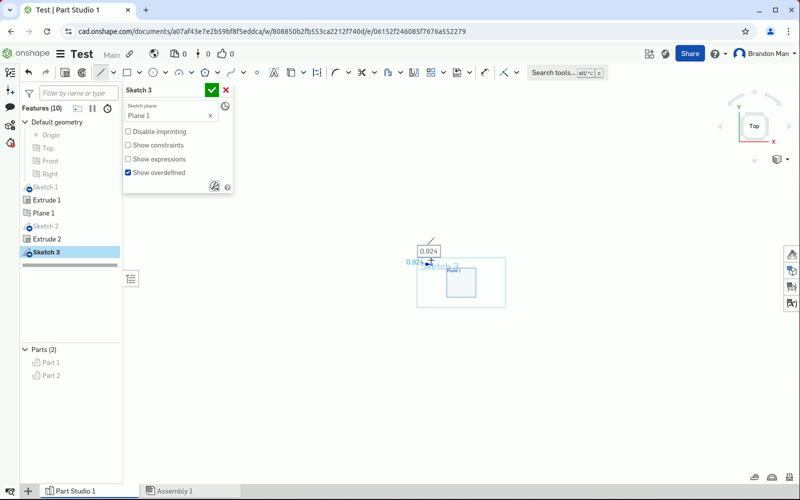
scroll(6)
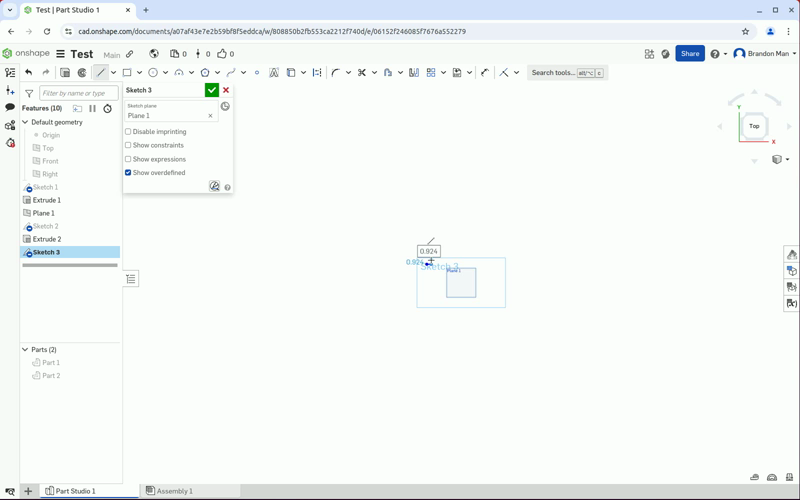
scroll(6)
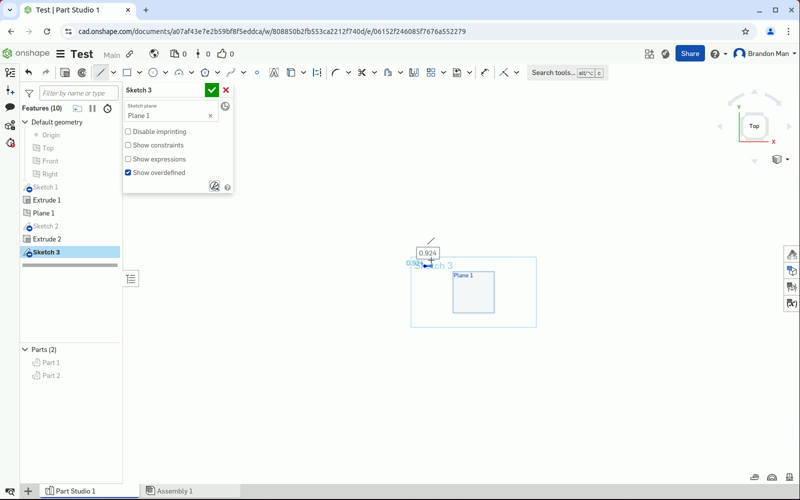
scroll(6)
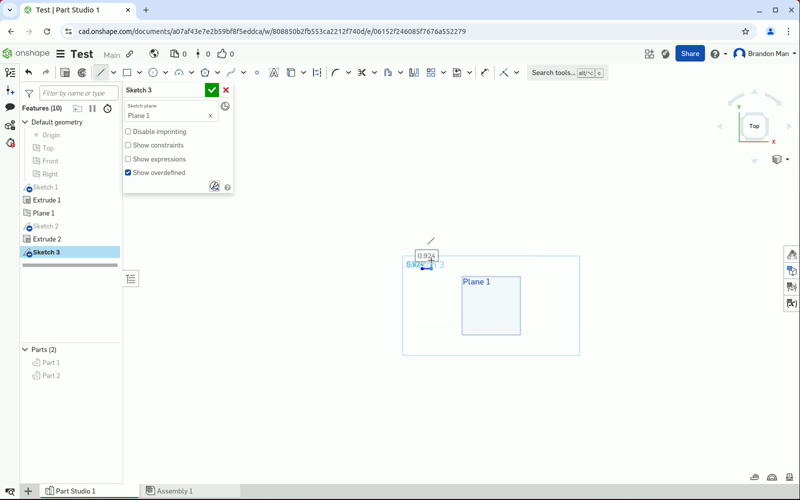
scroll(6)
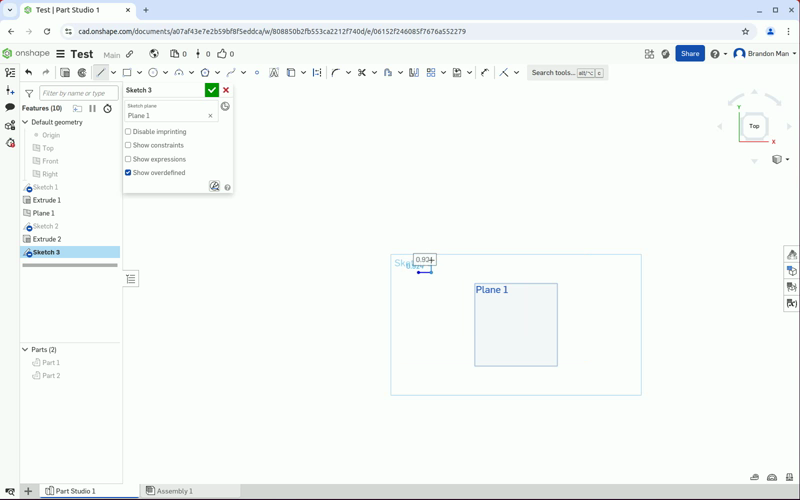
scroll(6)
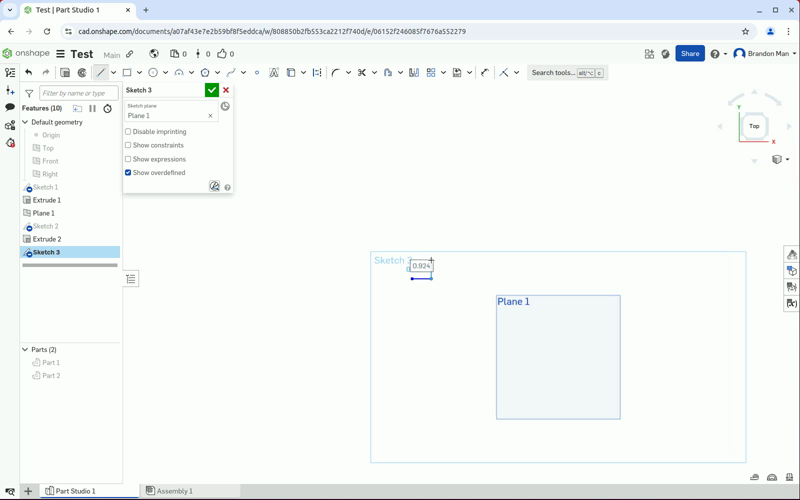
scroll(6)
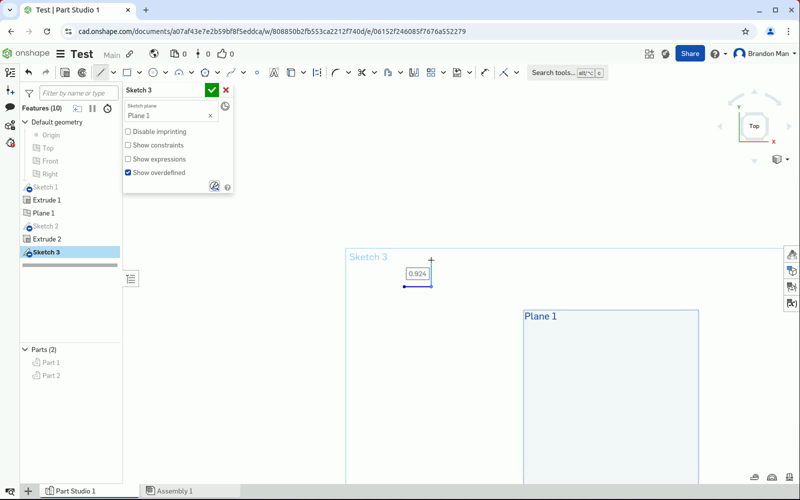
scroll(6)
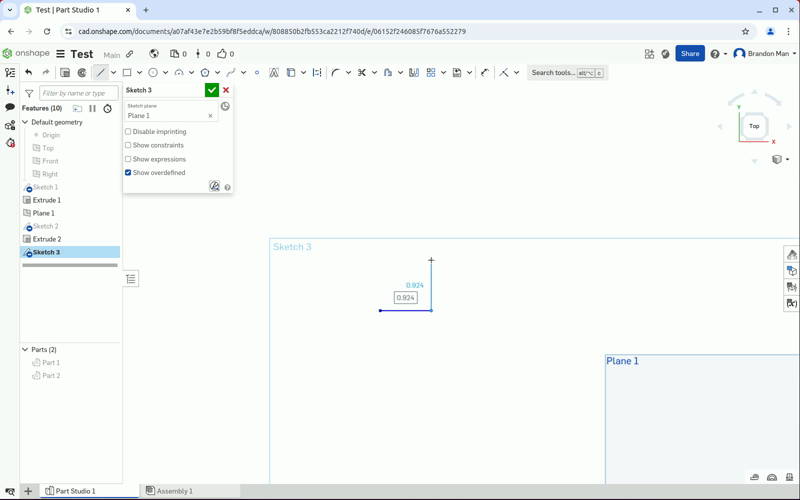
click(431, 259)
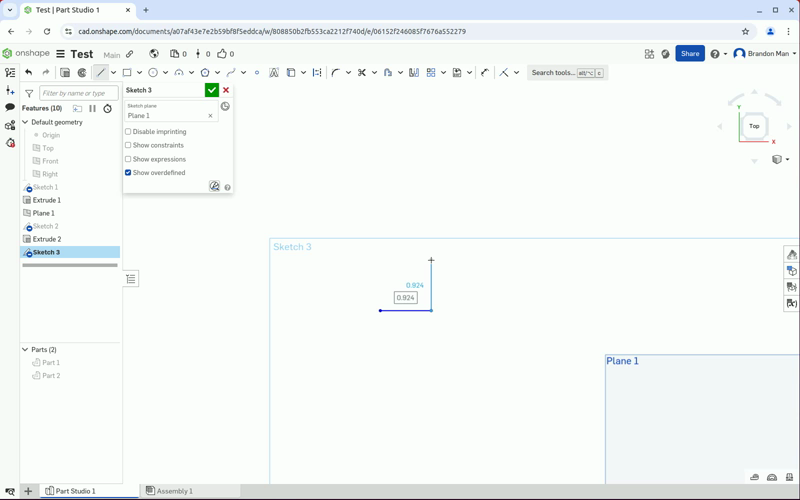
scroll(-6)
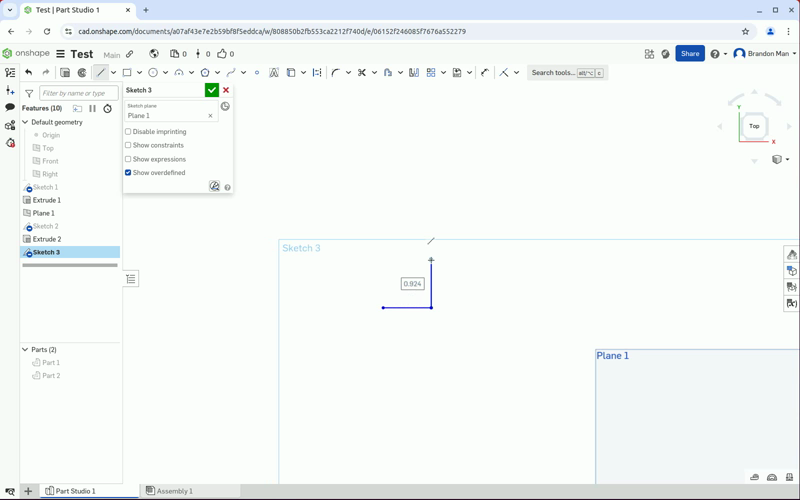
scroll(-6)
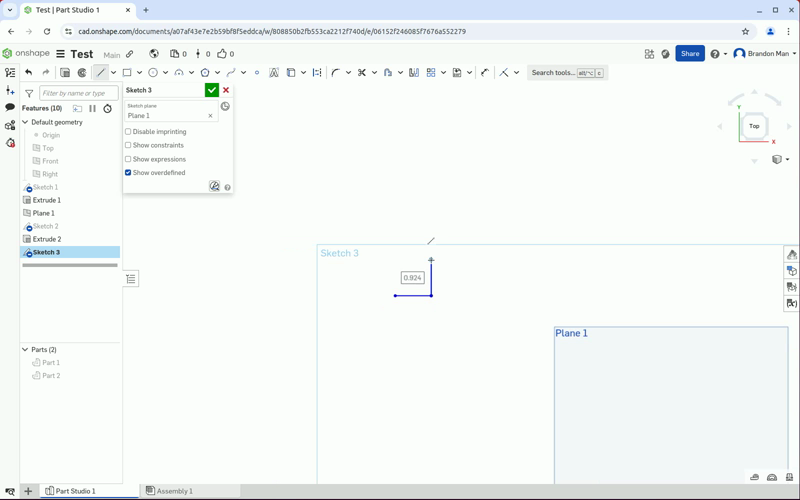
scroll(-6)
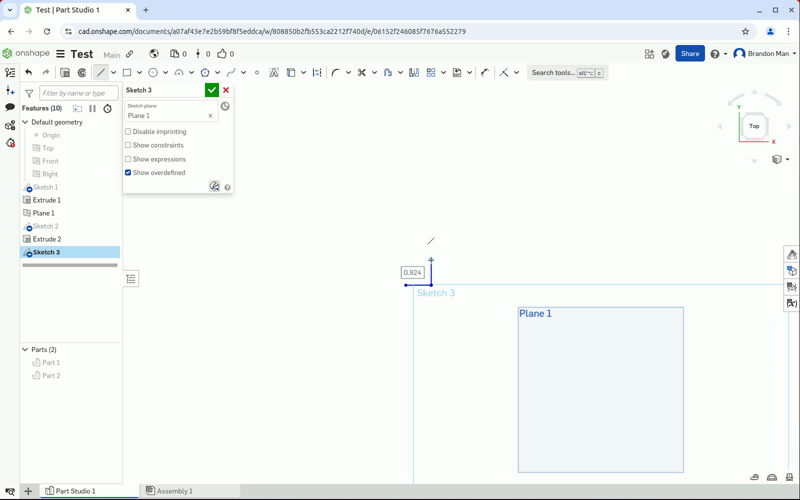
scroll(-6)
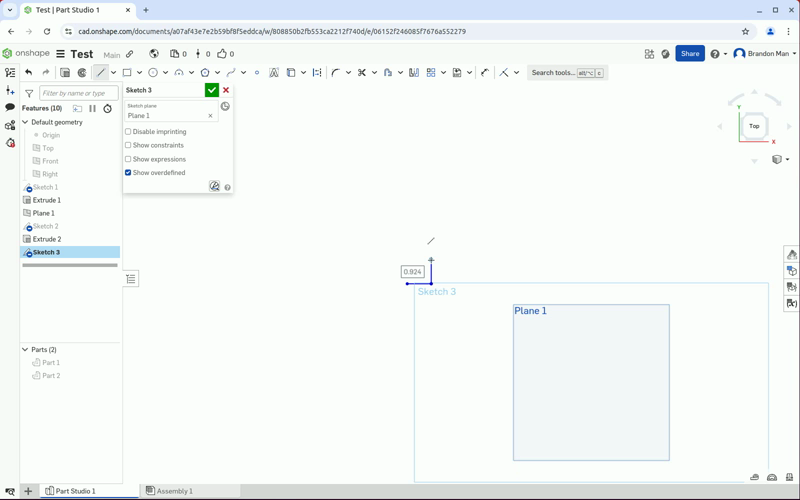
scroll(-6)
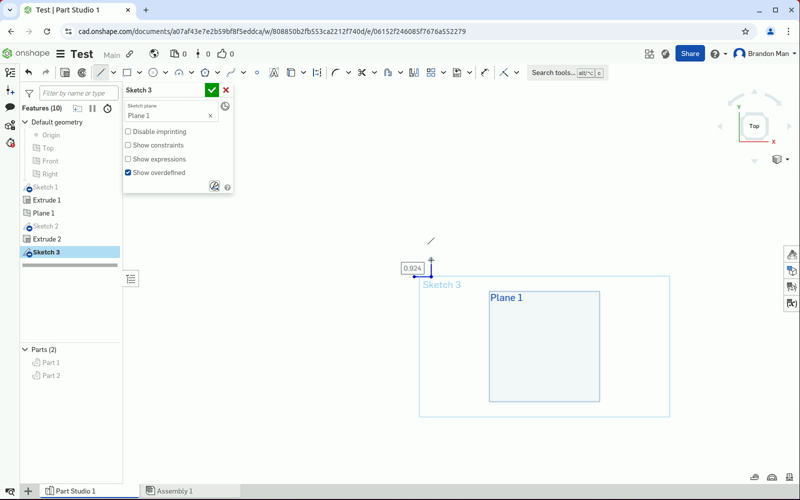
scroll(-6)
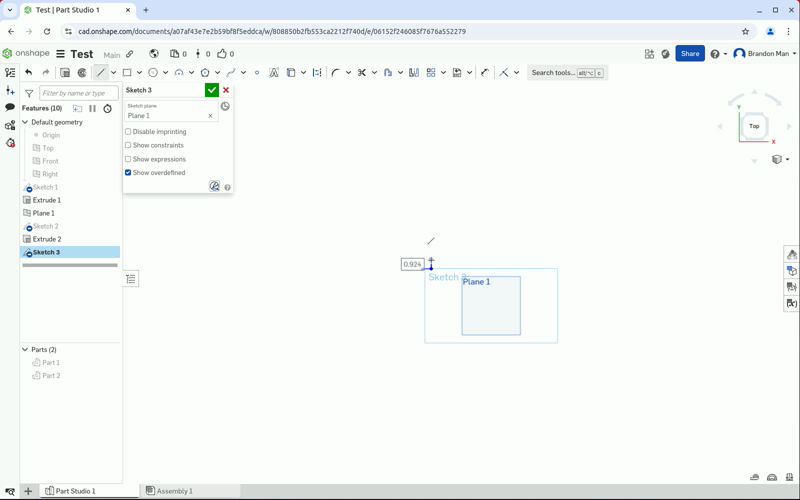
scroll(-6)
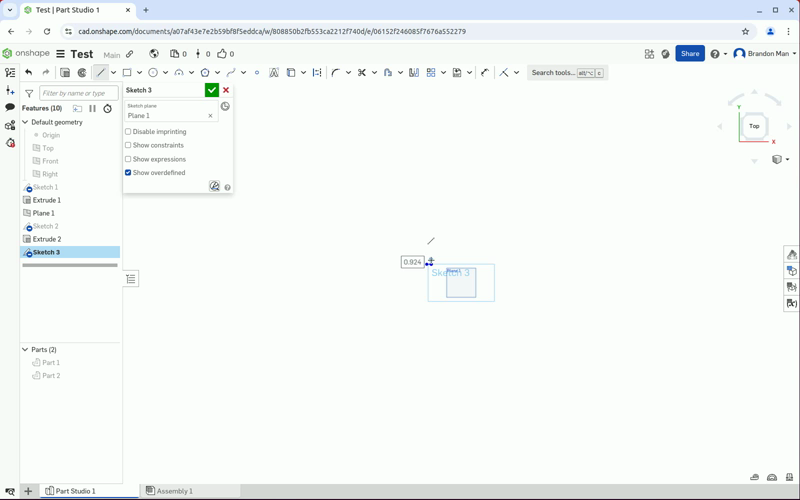
key_up(shift)
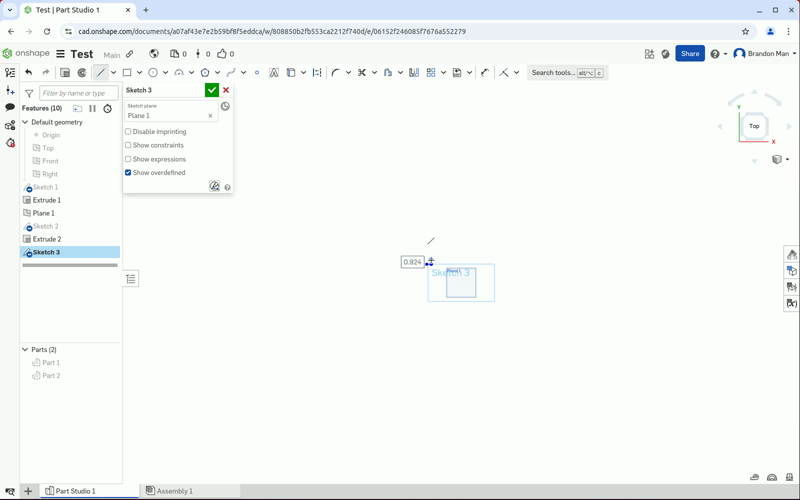
key_down(shift)
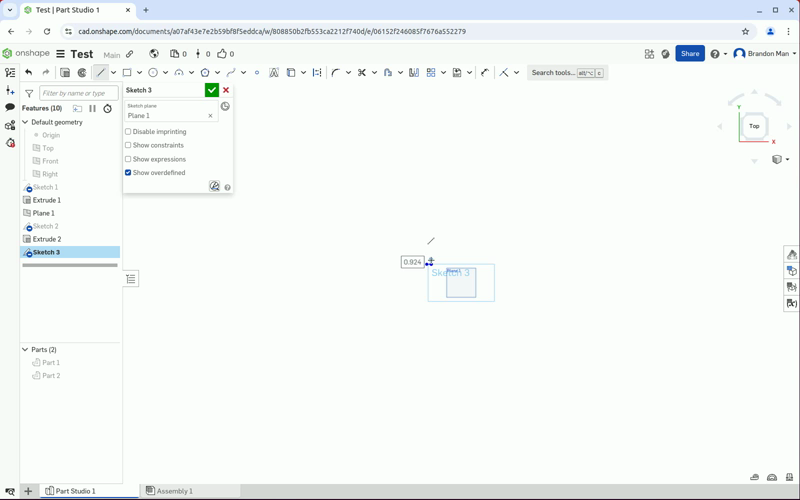
mouse_move(461, 259)
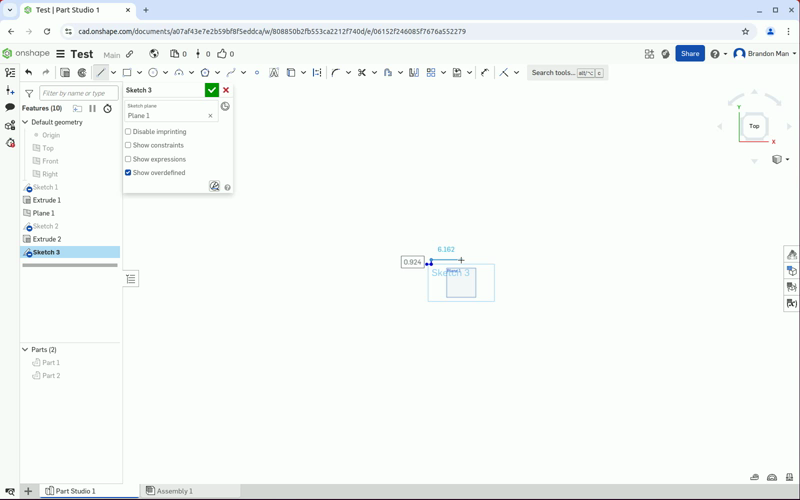
mouse_move(426, 259)
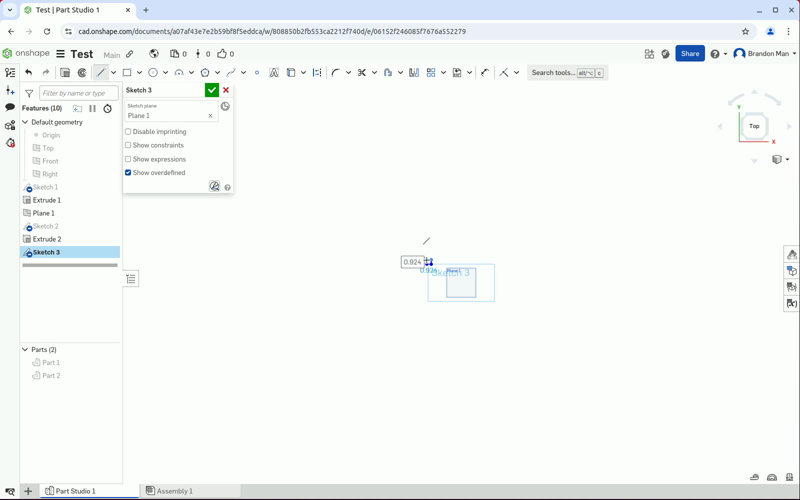
scroll(6)
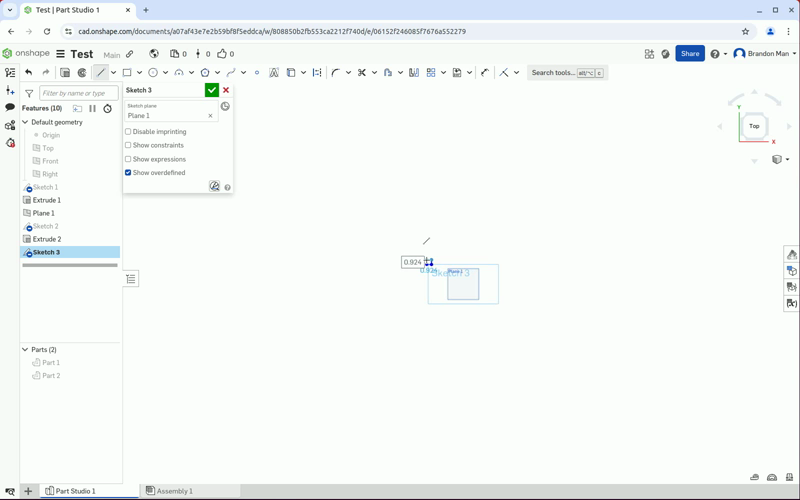
scroll(6)
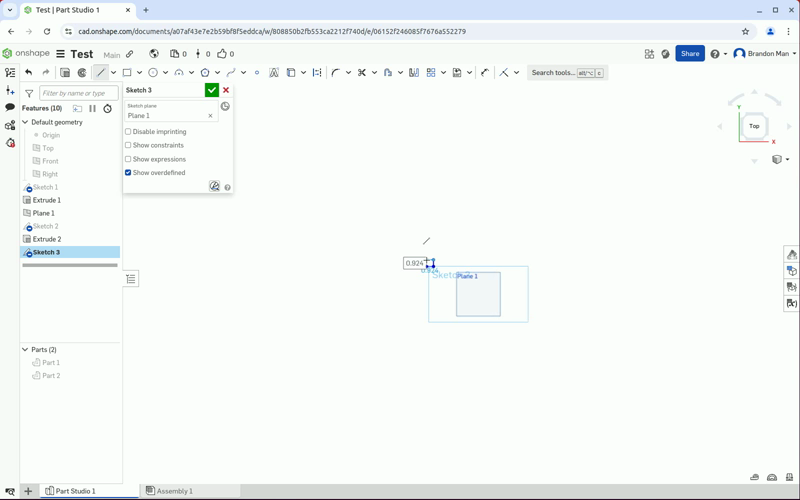
scroll(6)
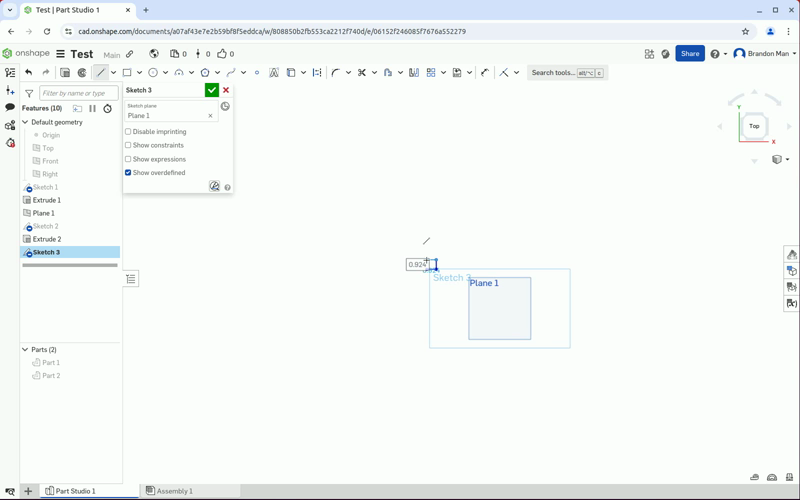
scroll(6)
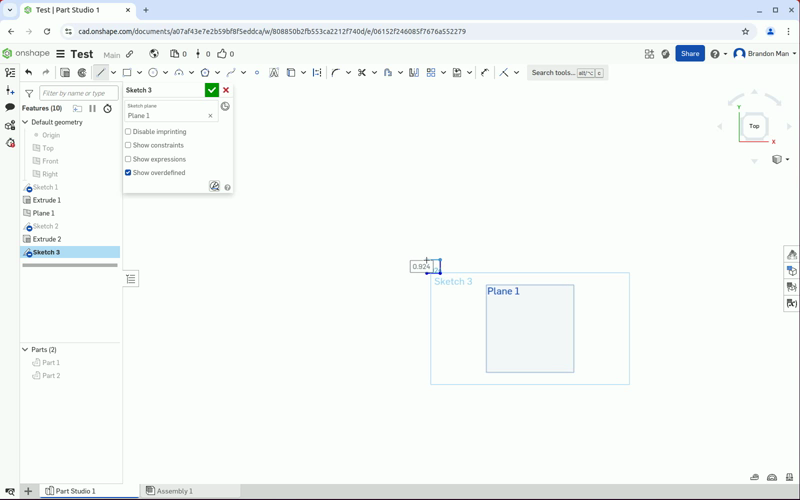
scroll(6)
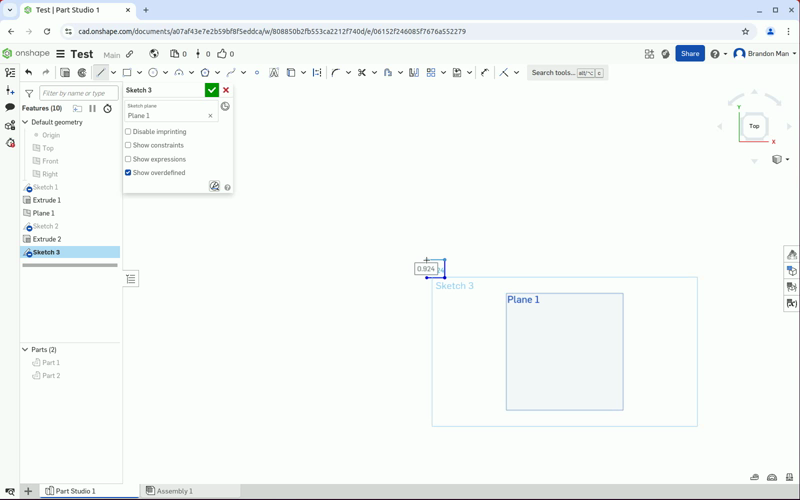
scroll(6)
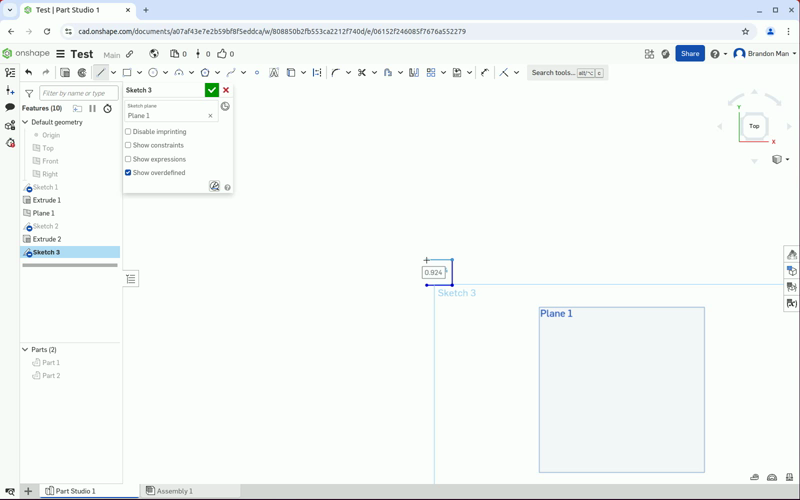
scroll(6)
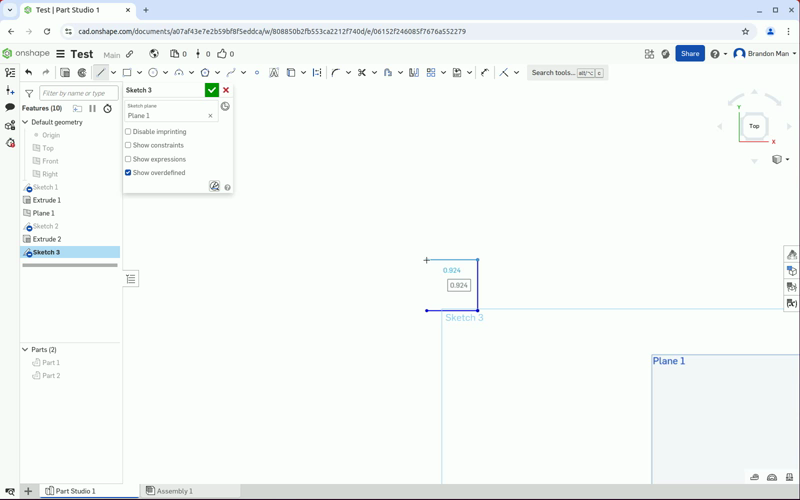
click(426, 259)
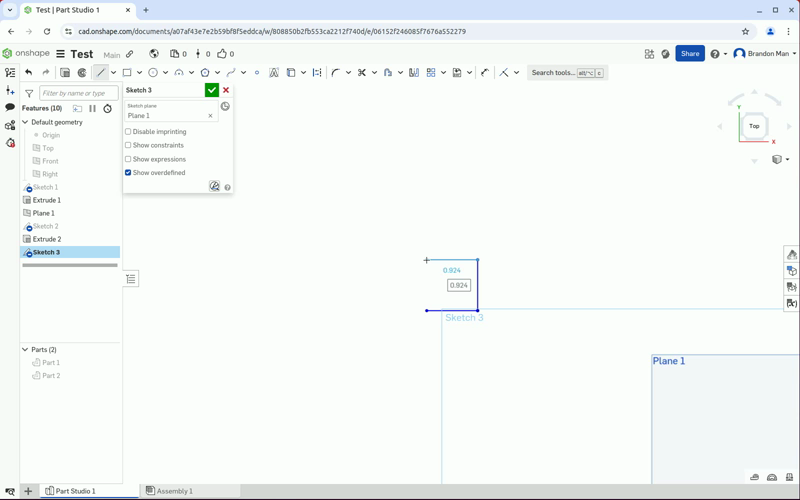
scroll(-6)
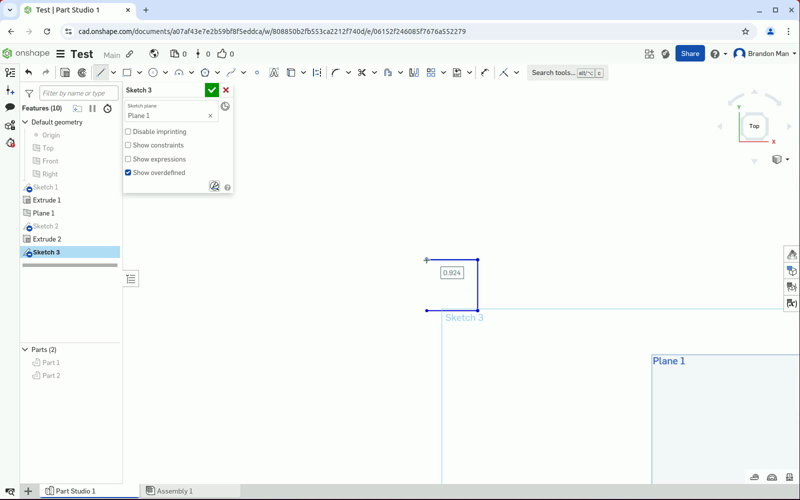
scroll(-6)
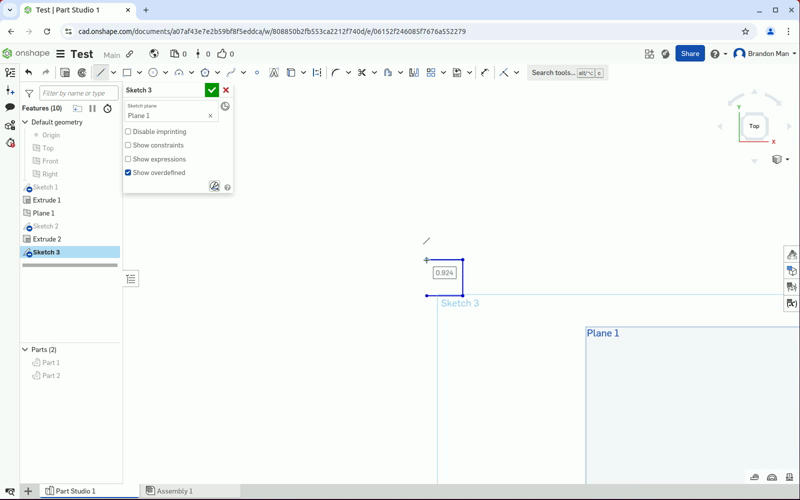
scroll(-6)
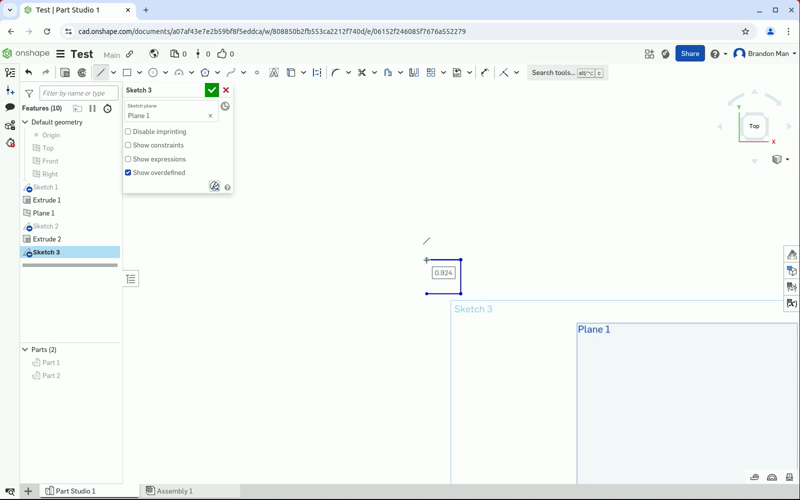
scroll(-6)
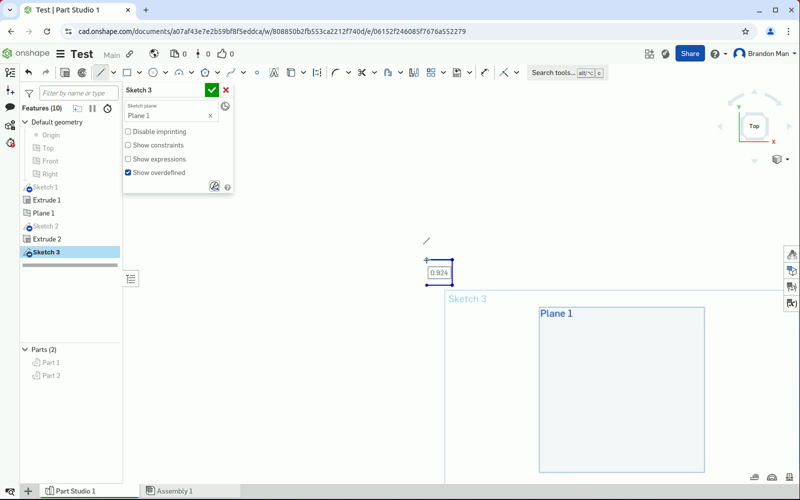
scroll(-6)
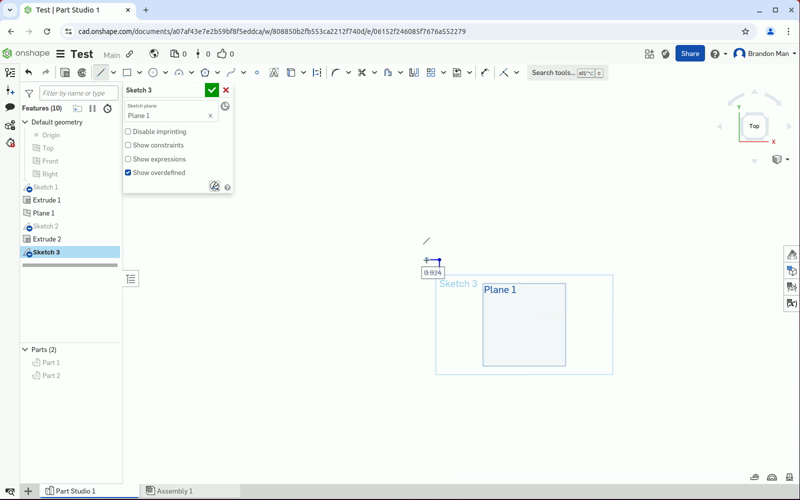
scroll(-6)
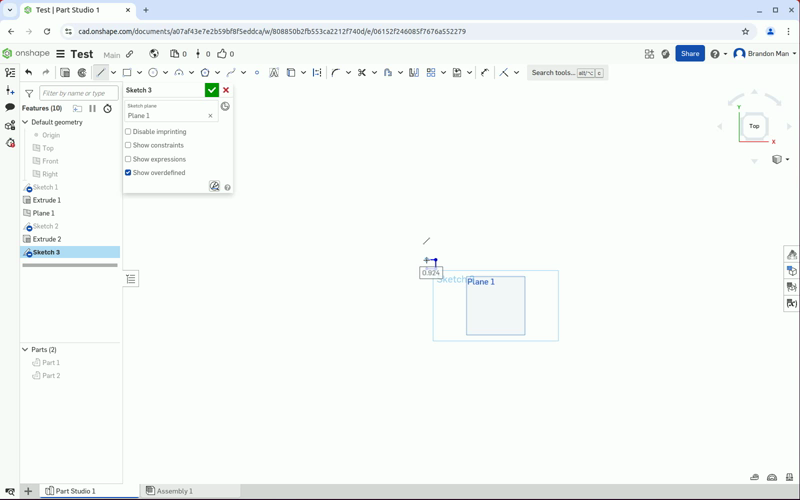
scroll(-6)
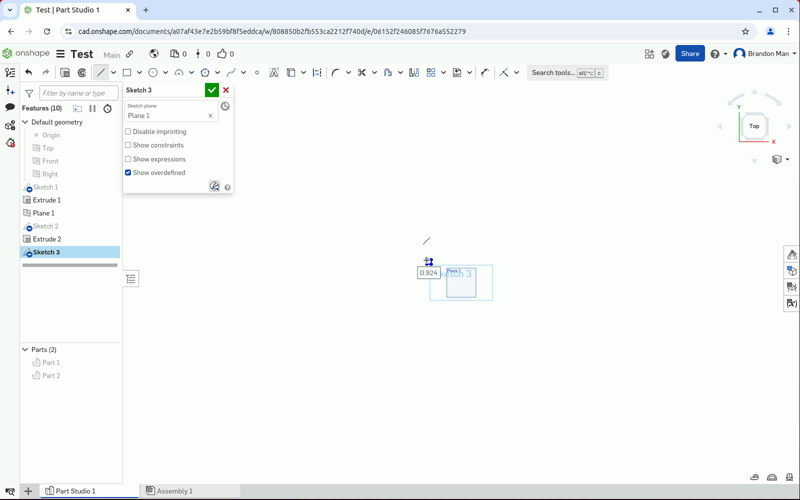
key_up(shift)
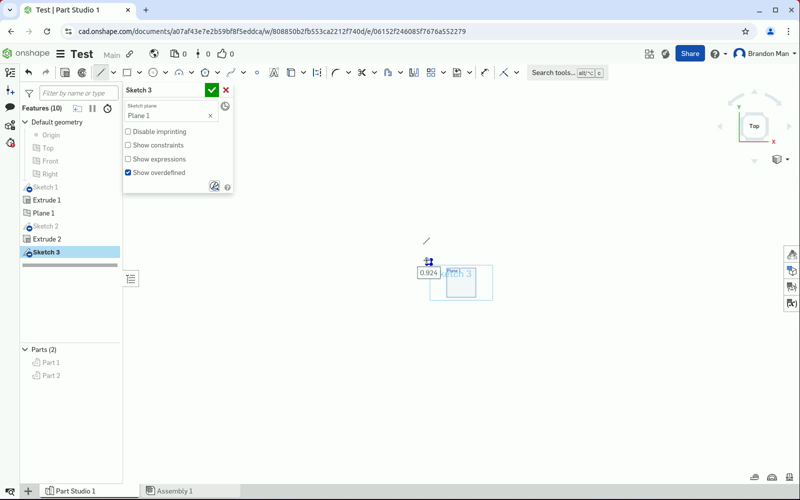
mouse_move(456, 259)
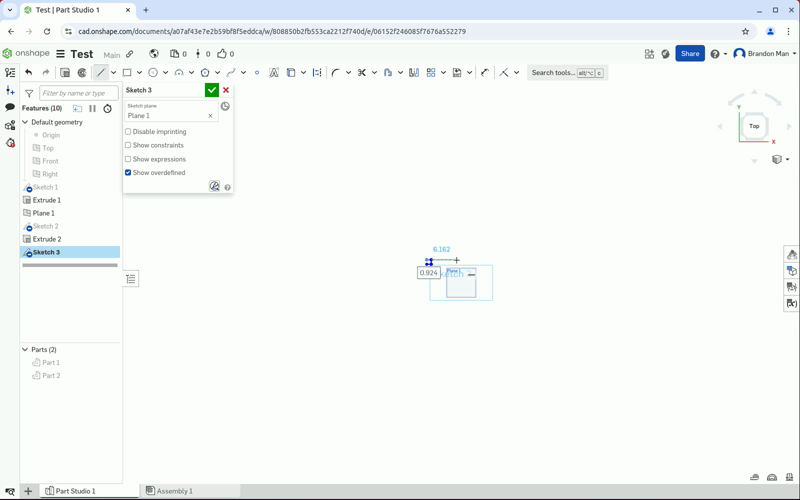
key_down(shift)
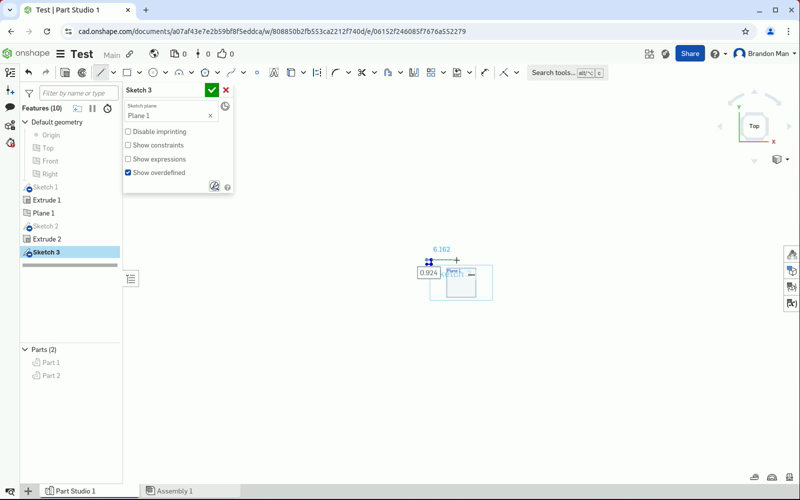
mouse_move(426, 264)
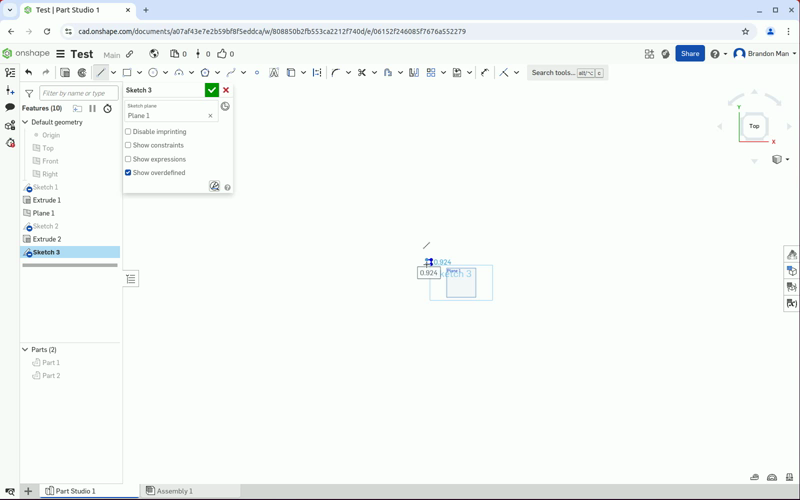
scroll(6)
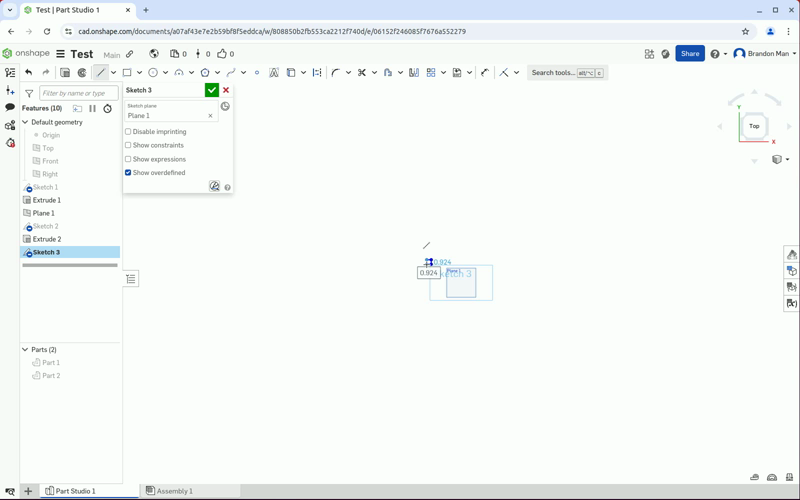
scroll(6)
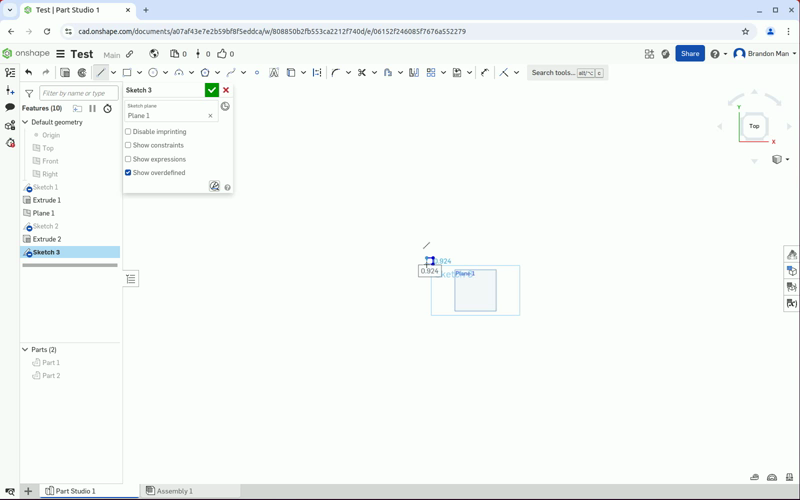
scroll(6)
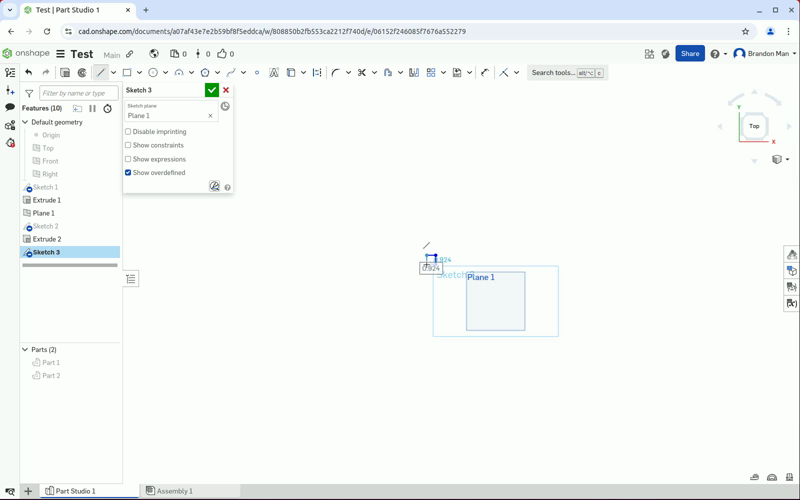
scroll(6)
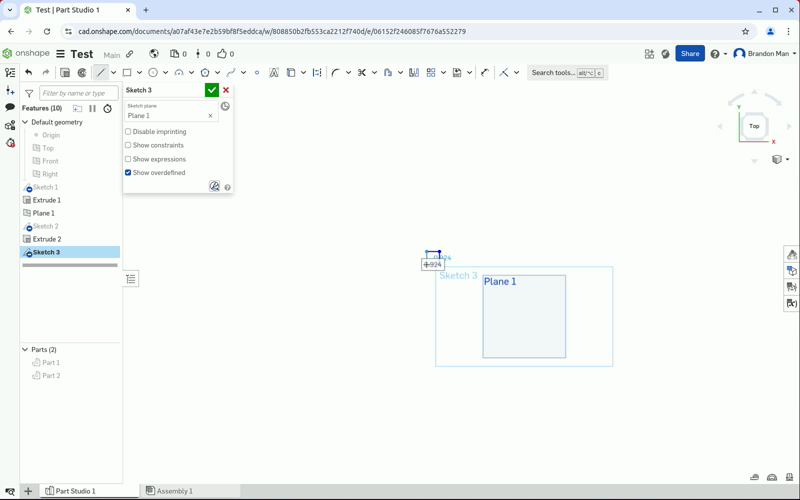
scroll(6)
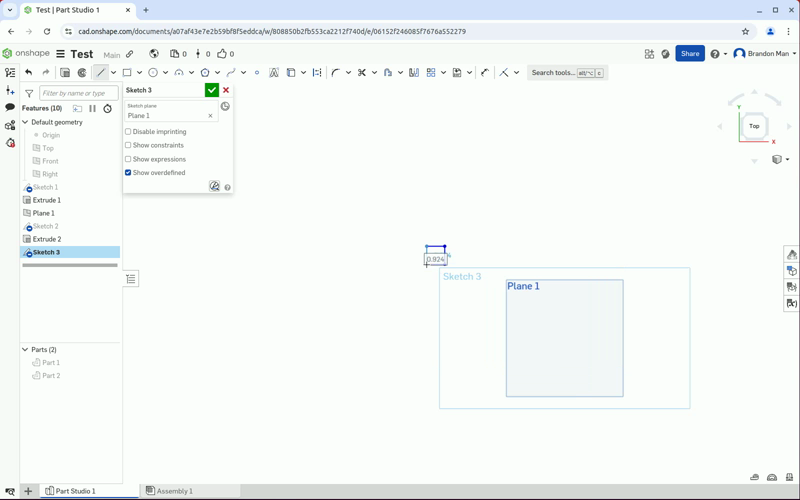
scroll(6)
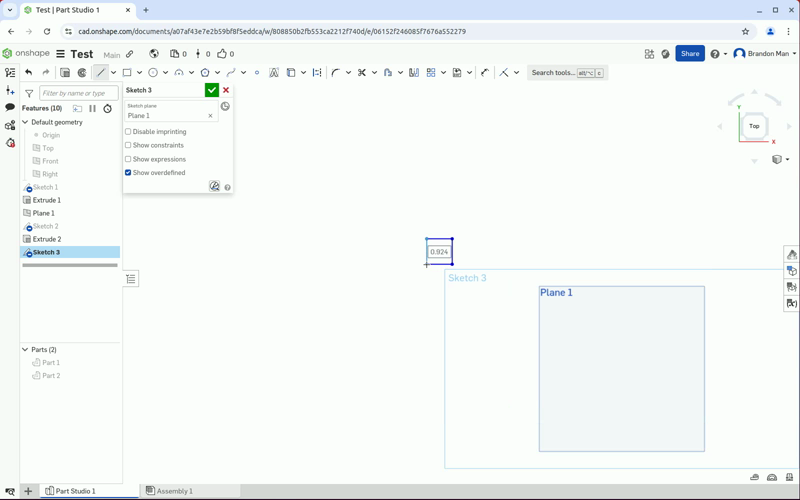
scroll(6)
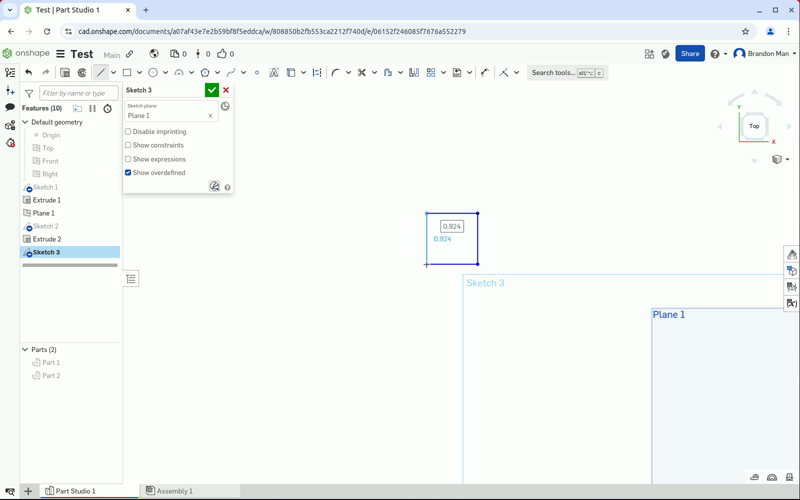
key_up(shift)
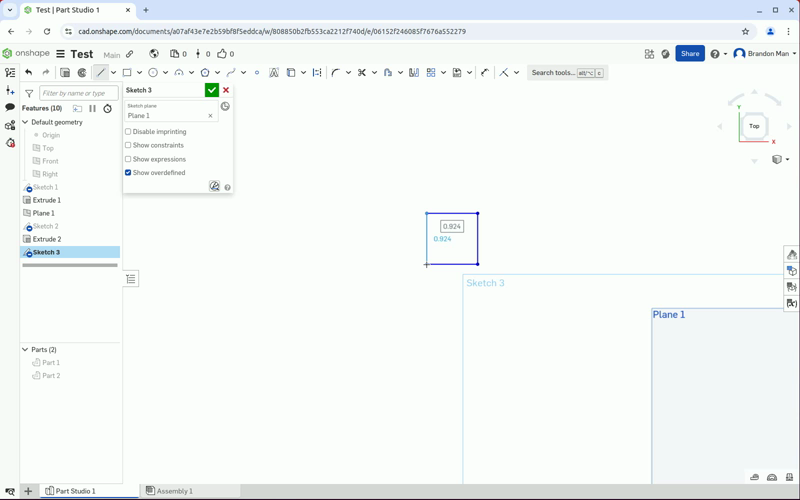
click(426, 264)
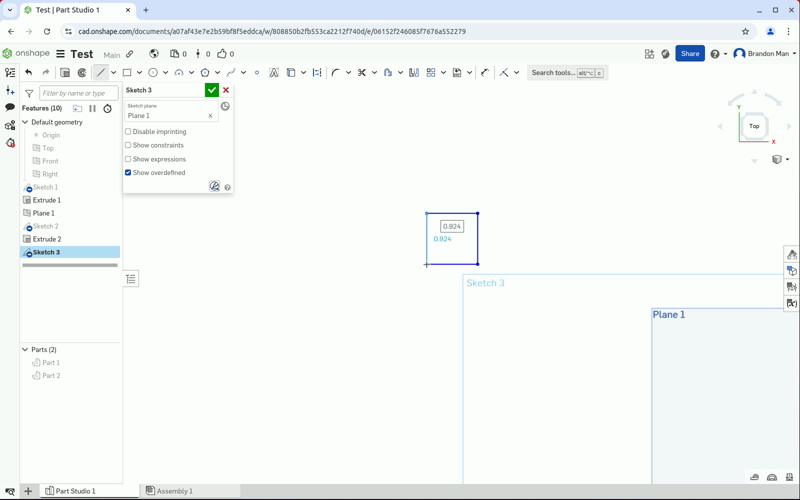
scroll(-6)
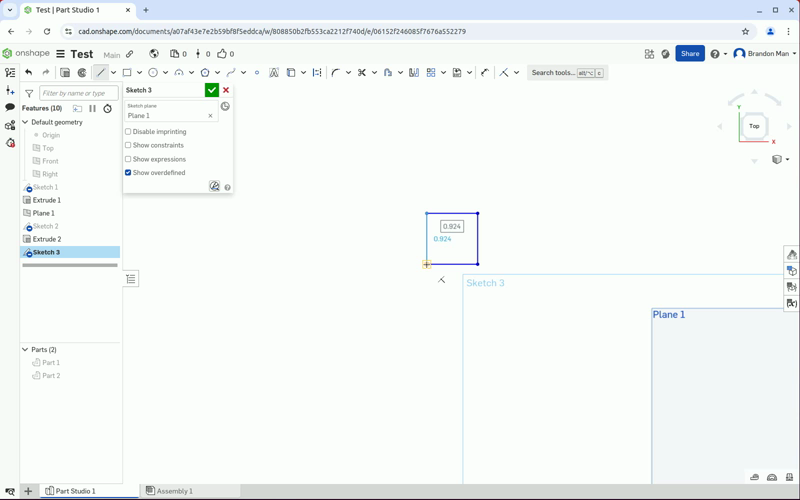
scroll(-6)
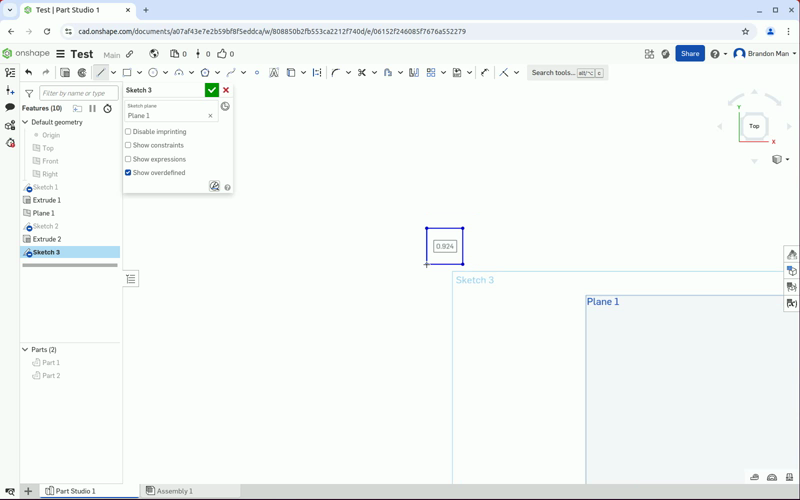
scroll(-6)
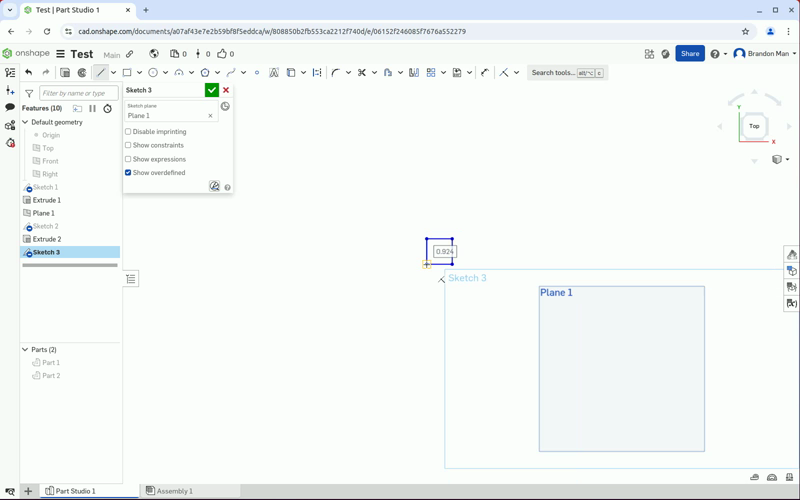
scroll(-6)
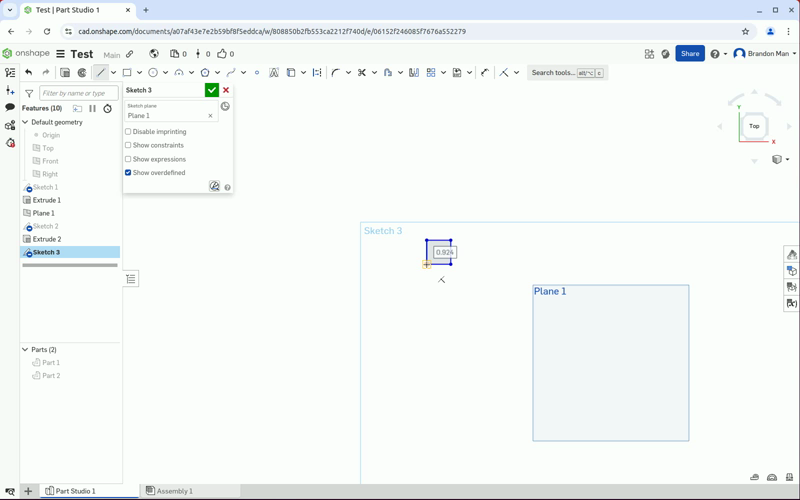
scroll(-6)
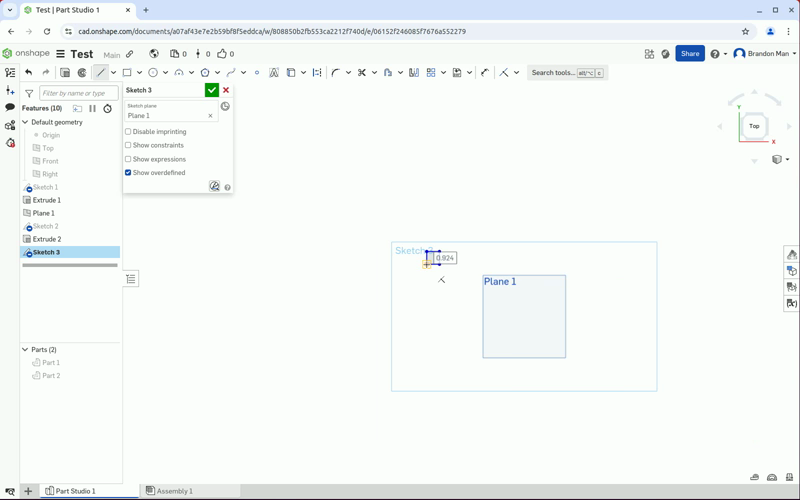
scroll(-6)
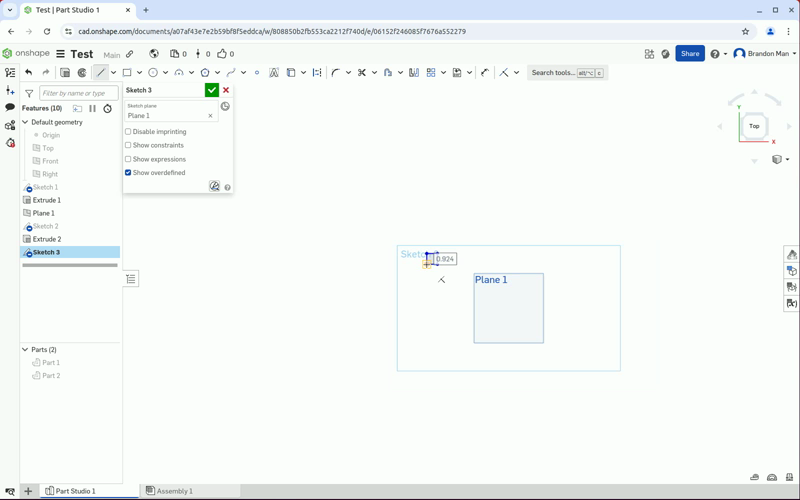
scroll(-6)
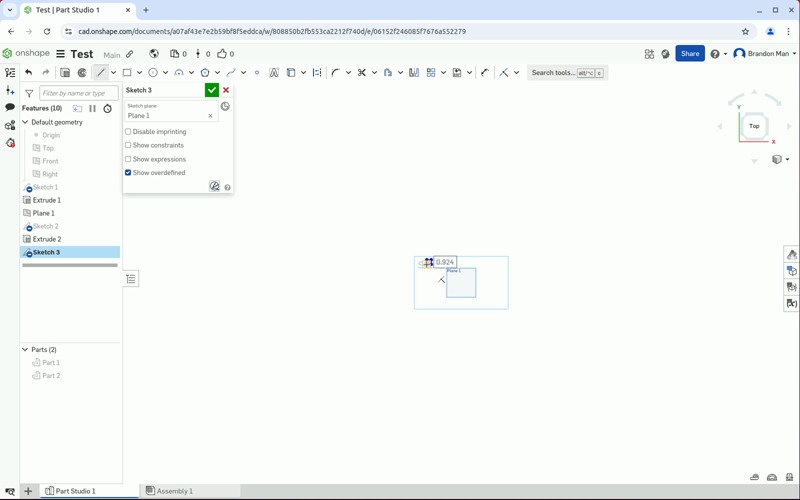
key(esc)
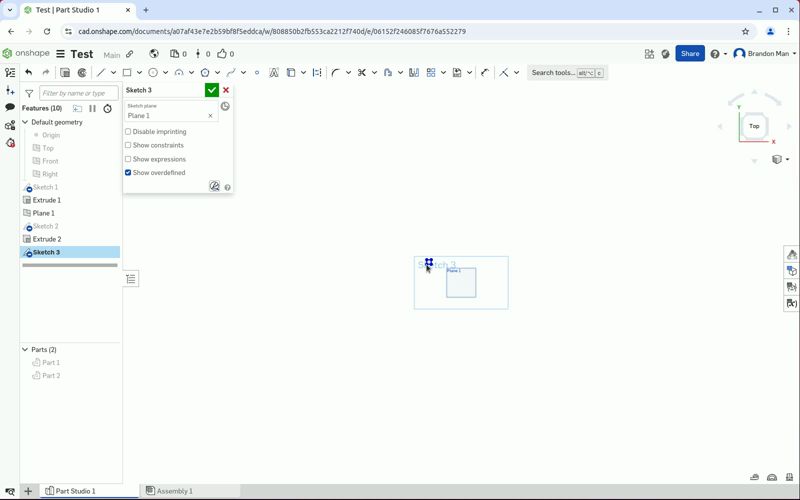
mouse_move(431, 262)
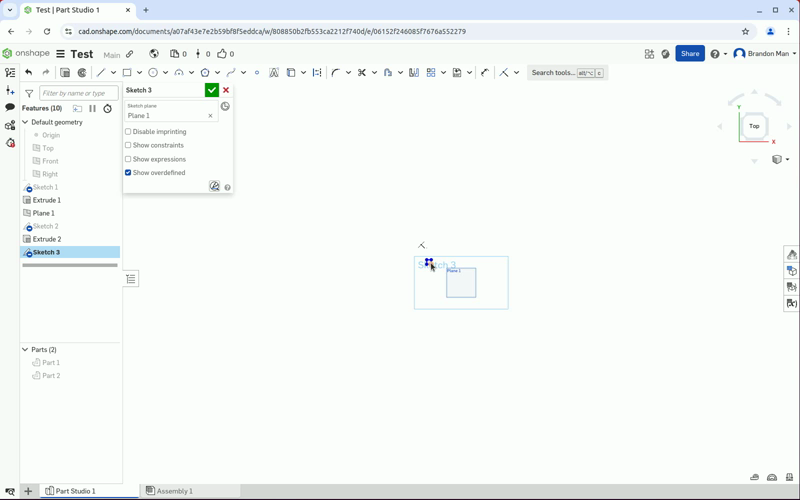
scroll(6)
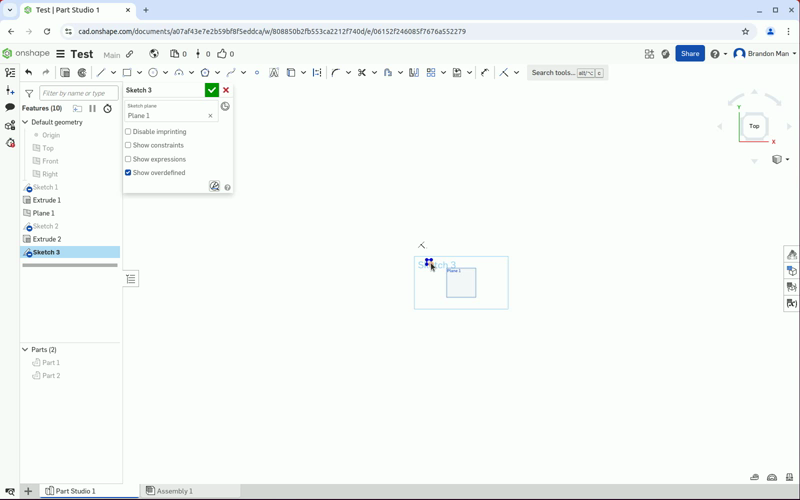
scroll(6)
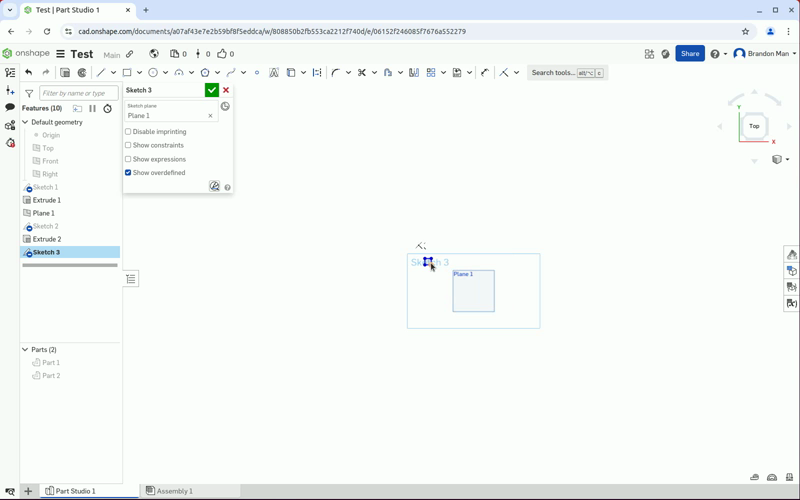
scroll(6)
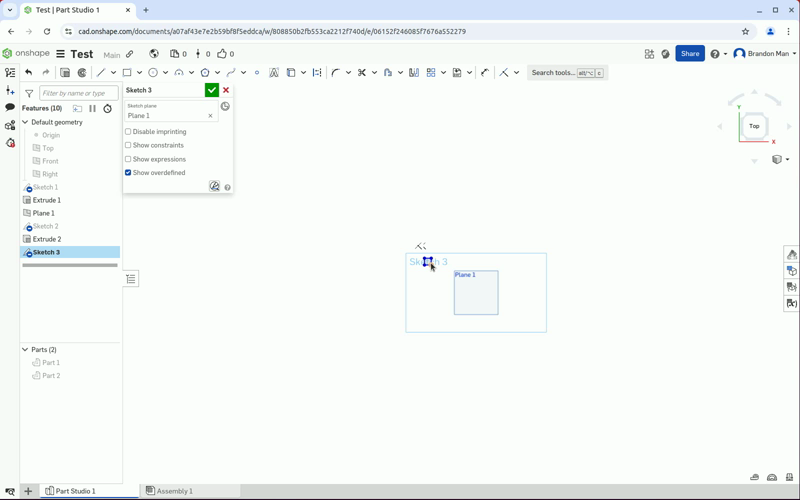
scroll(6)
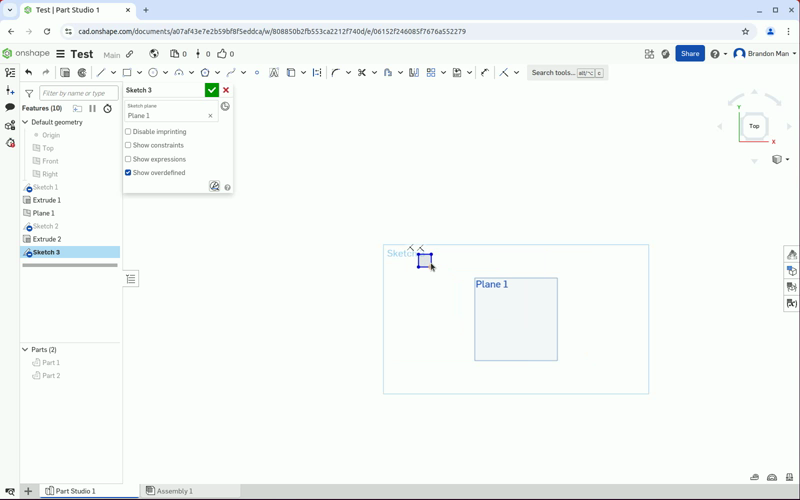
scroll(6)
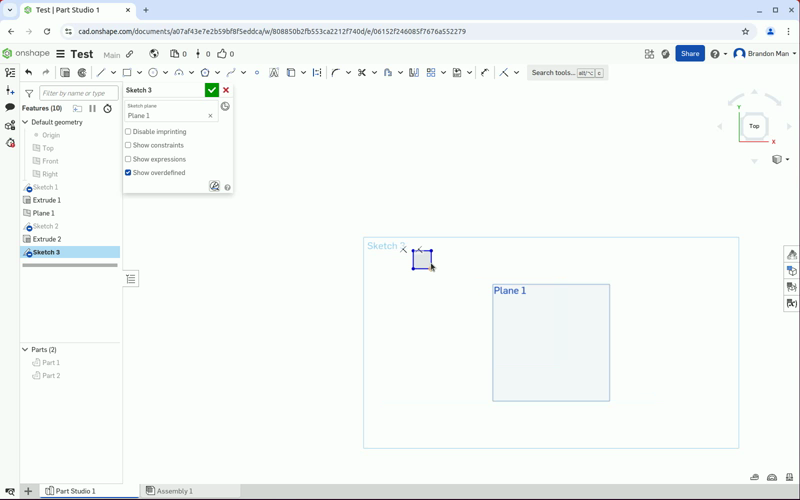
scroll(6)
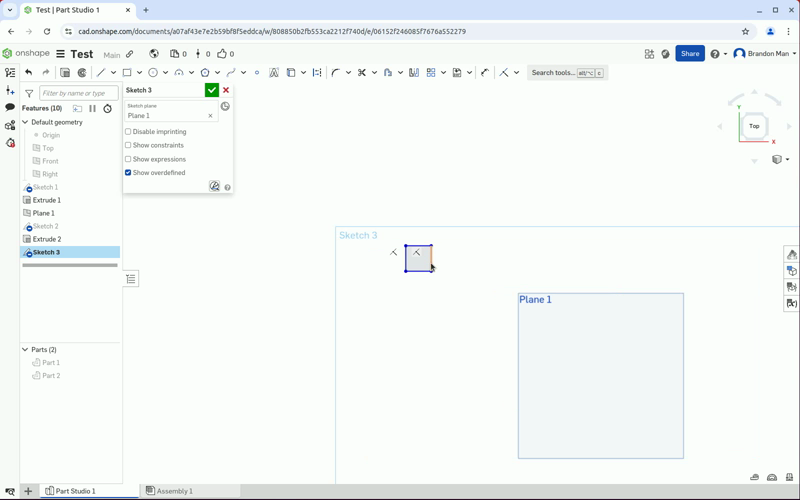
scroll(6)
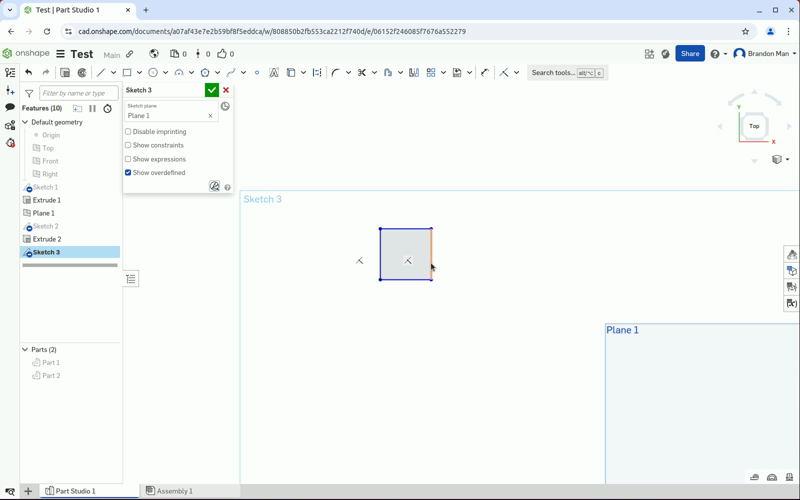
click(431, 262)
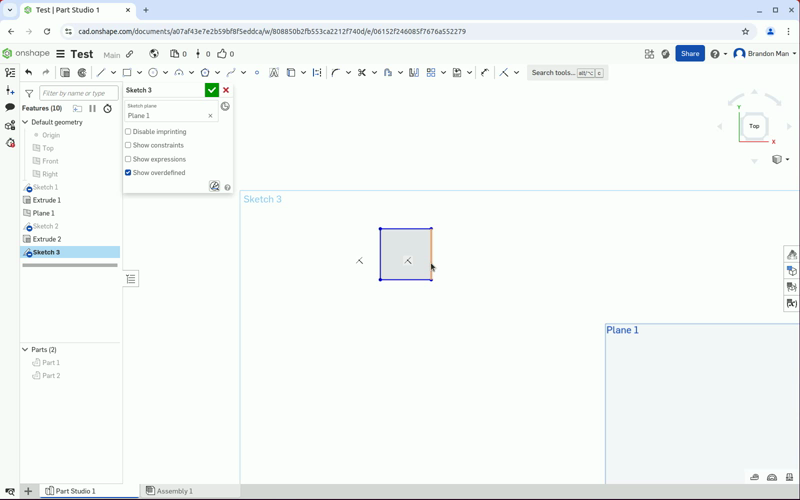
scroll(-6)
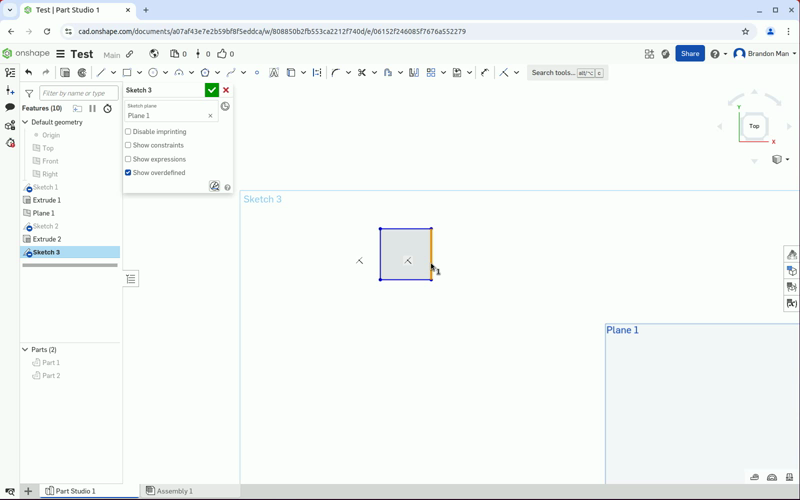
scroll(-6)
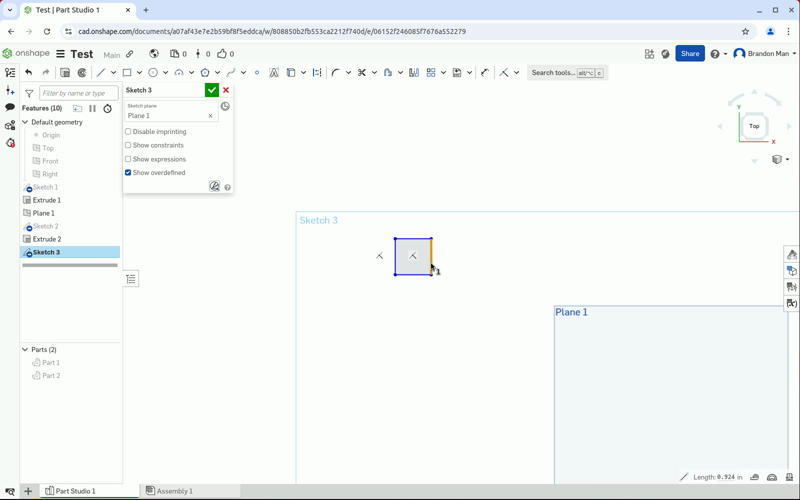
scroll(-6)
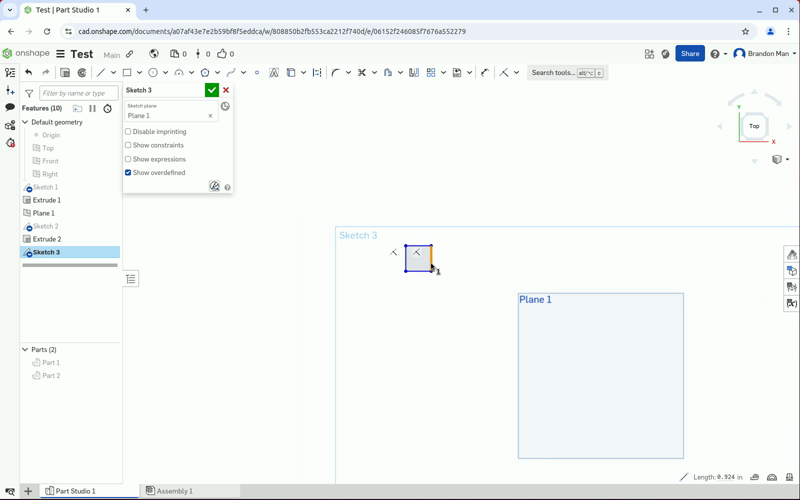
scroll(-6)
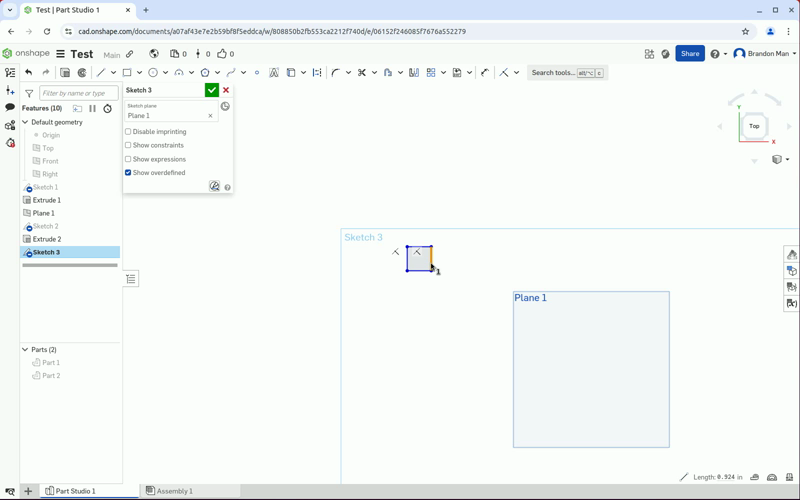
scroll(-6)
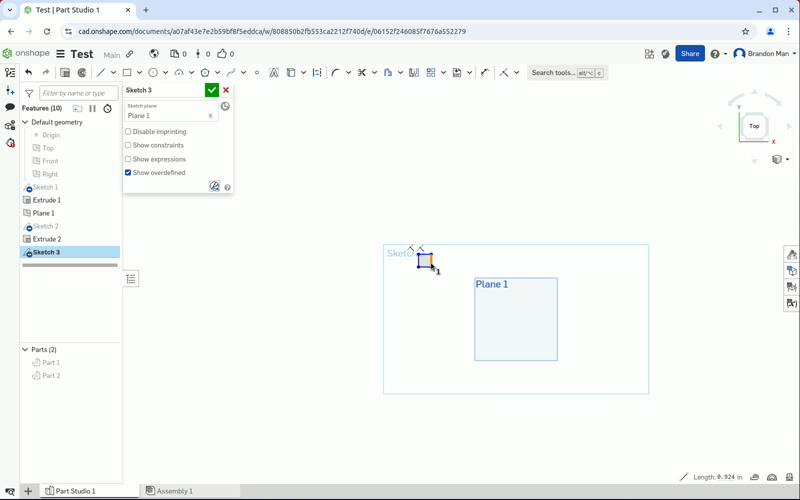
scroll(-6)
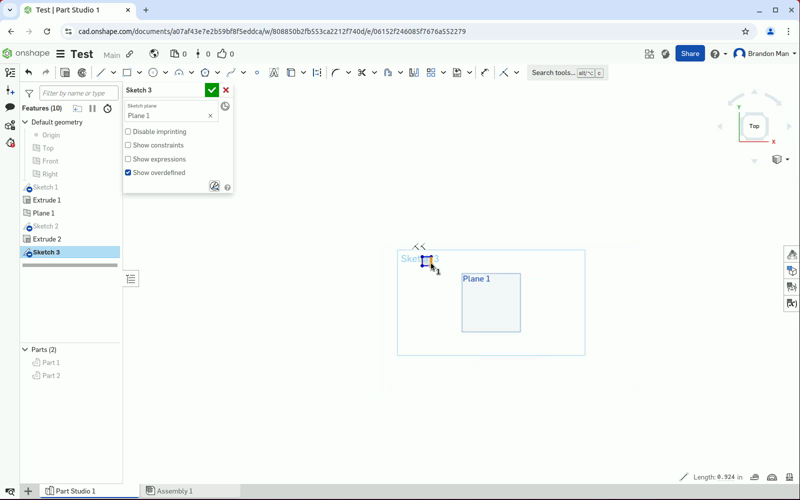
scroll(-6)
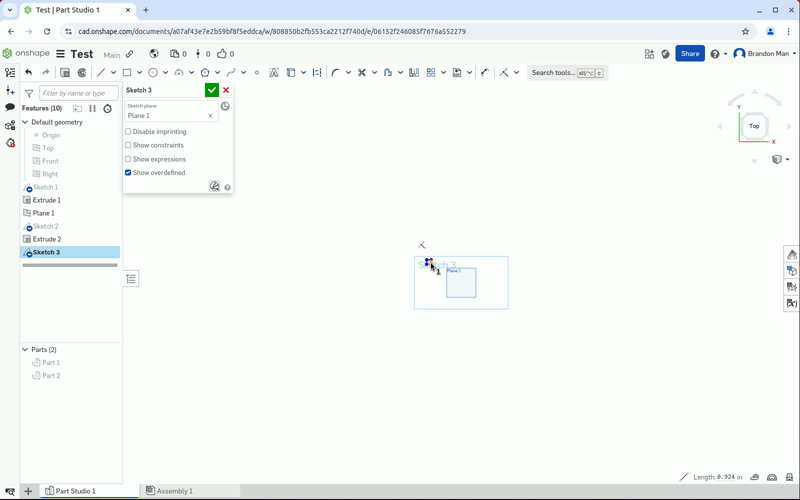
mouse_move(73, 352)
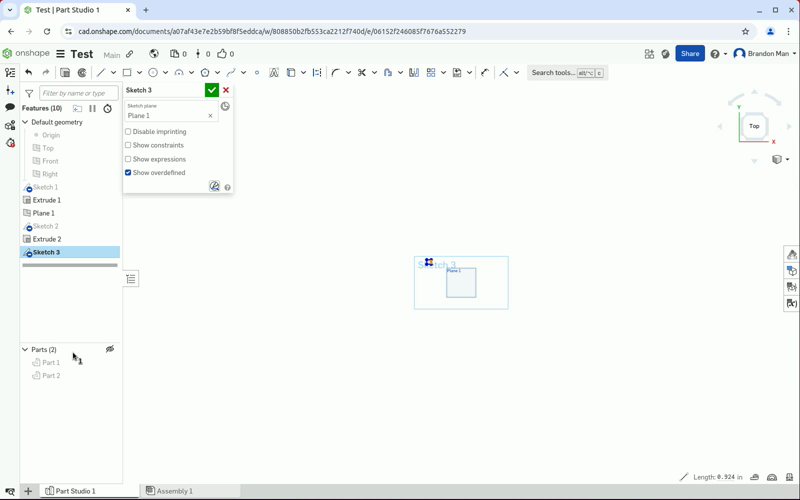
key(shift+y)
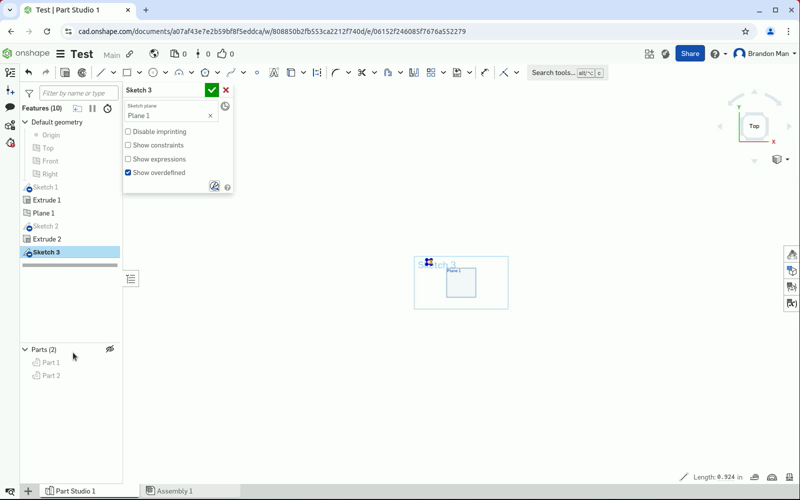
key(shift+e)
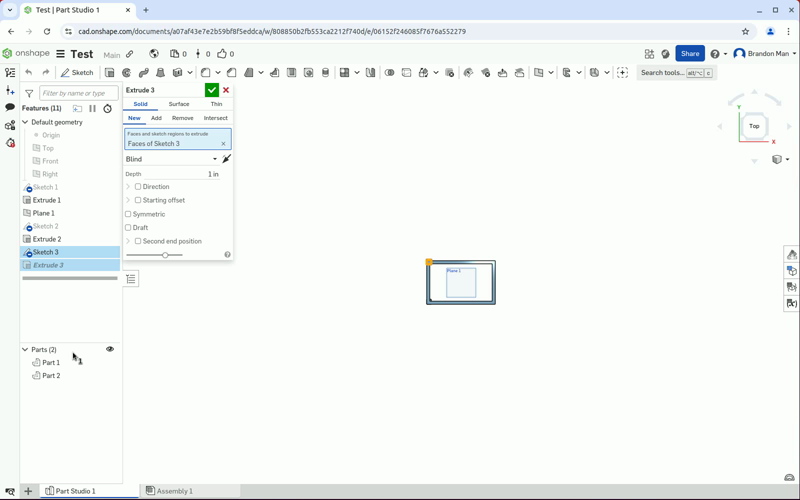
mouse_move(143, 106)
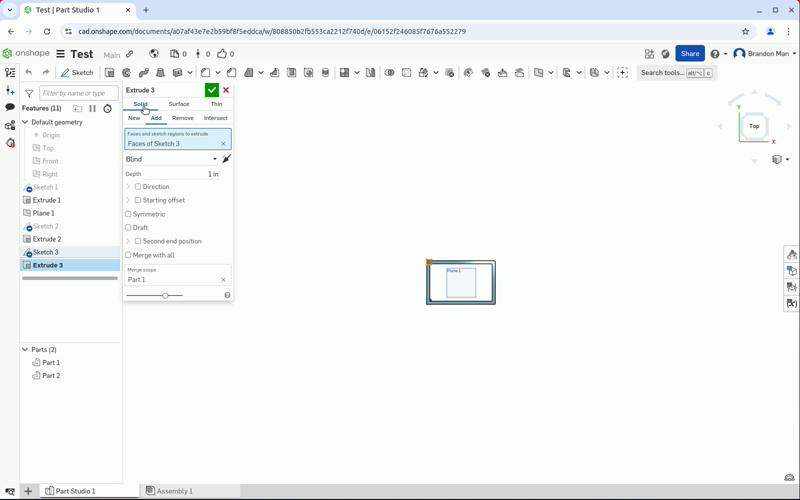
click(143, 106)
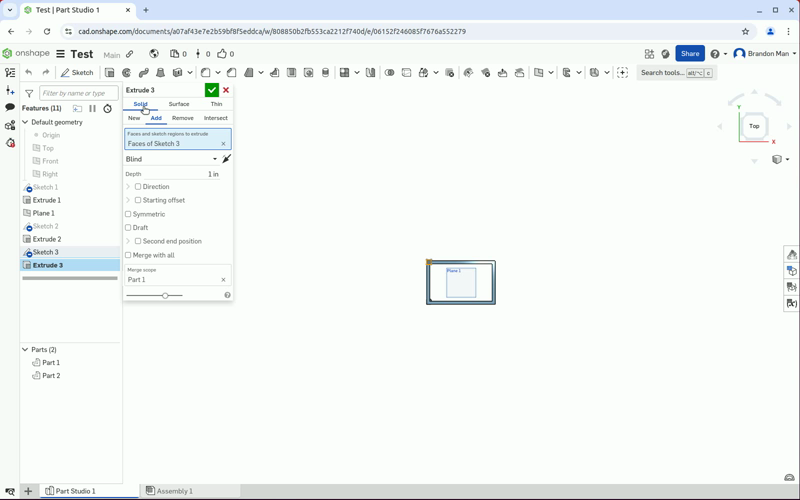
mouse_move(137, 120)
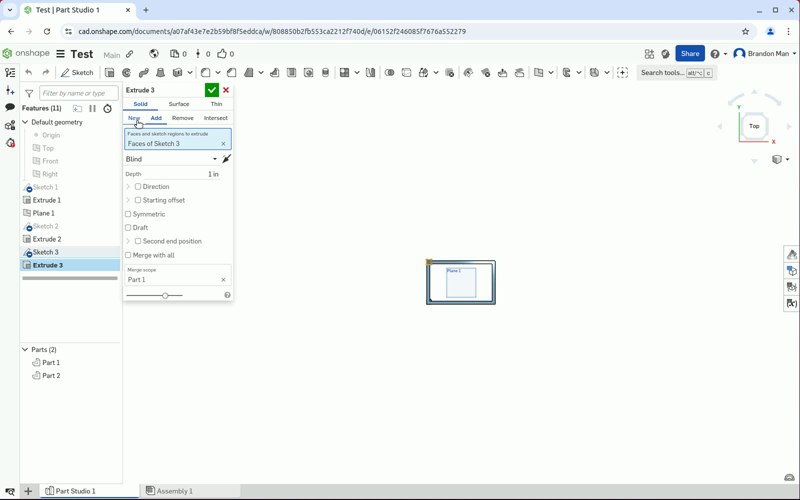
click(137, 120)
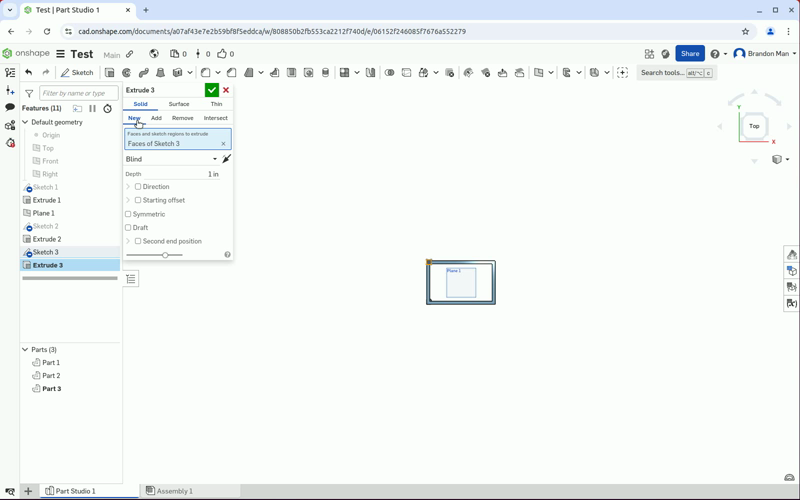
key(tab, 4)
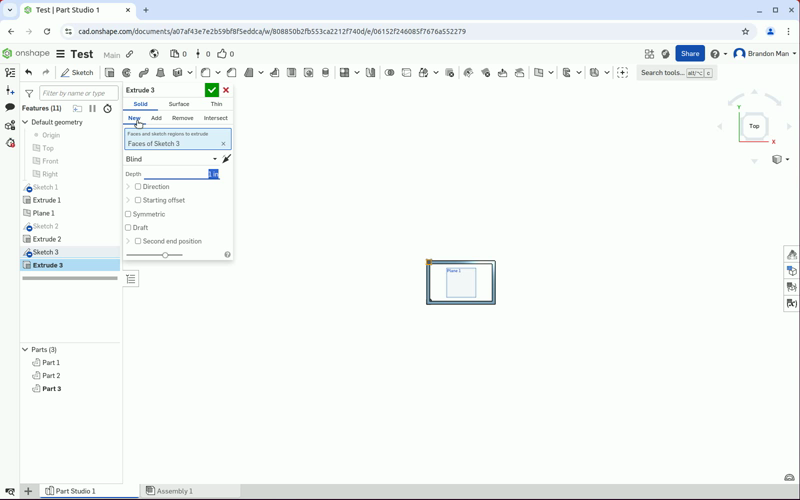
text(-23.83)
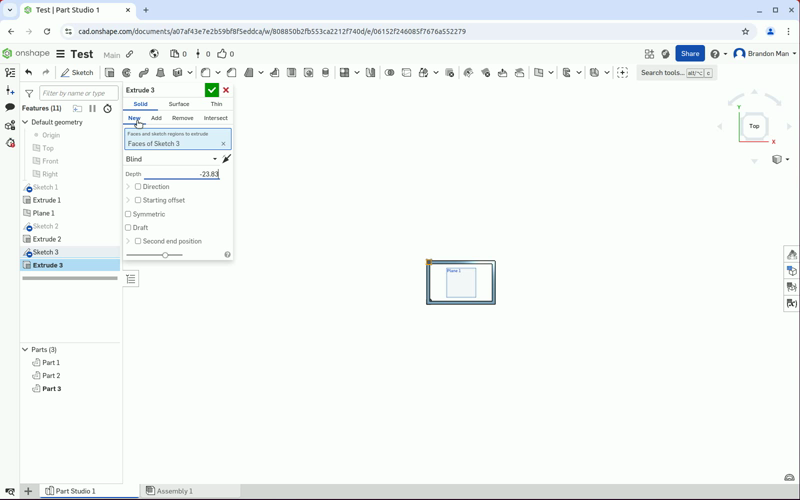
key(enter)
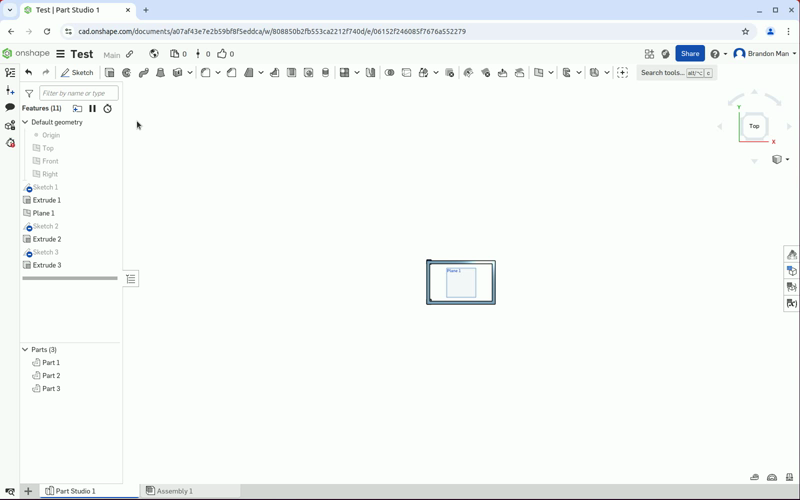
key(shift+h)
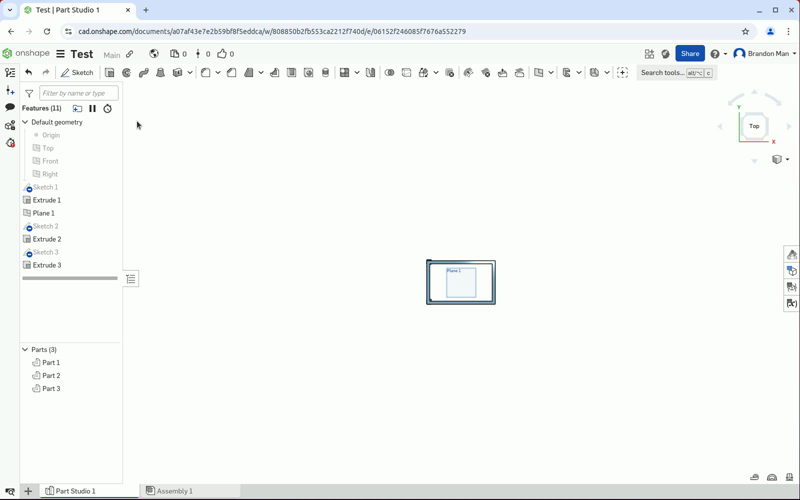
key(shift+h)
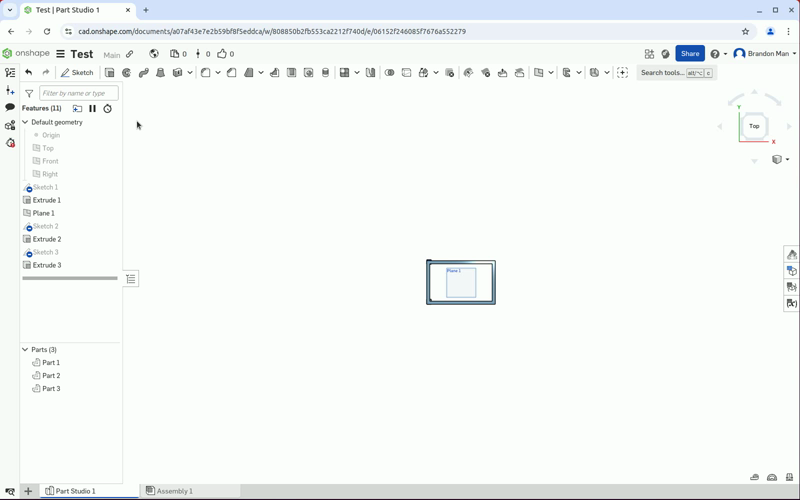
mouse_move(73, 189)
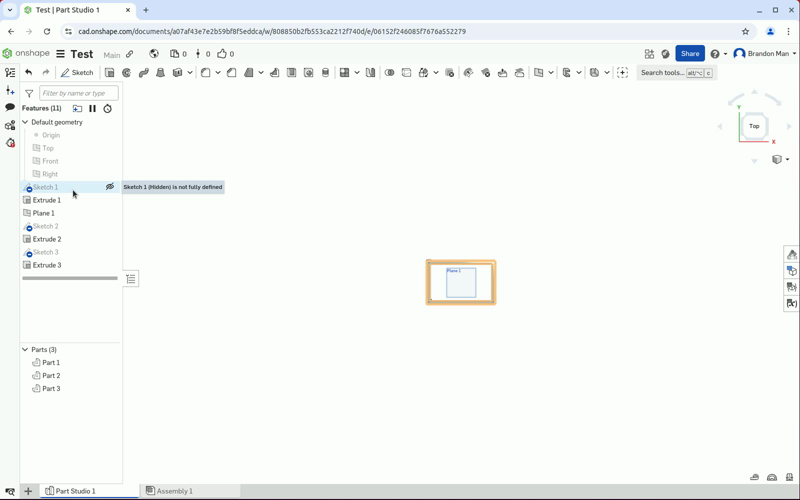
click(73, 189)
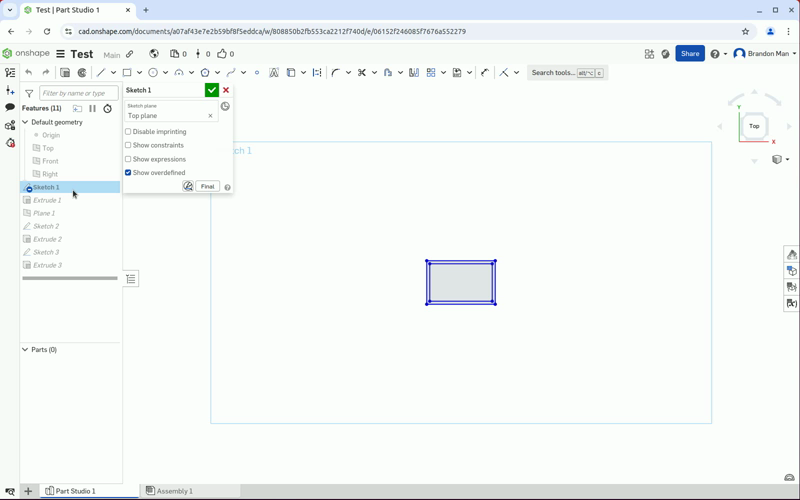
mouse_move(229, 92)
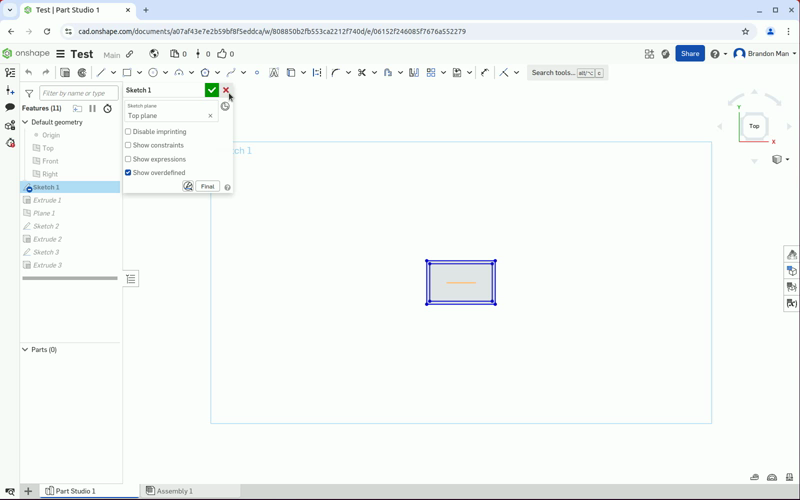
click(229, 92)
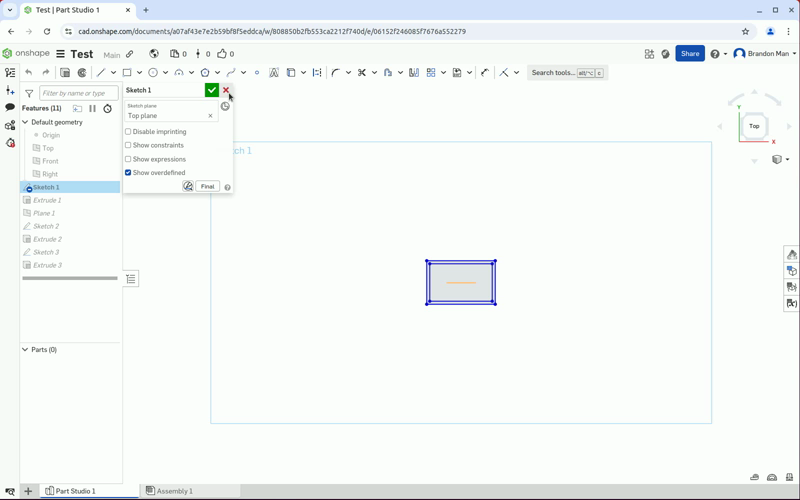
key(shift+s)
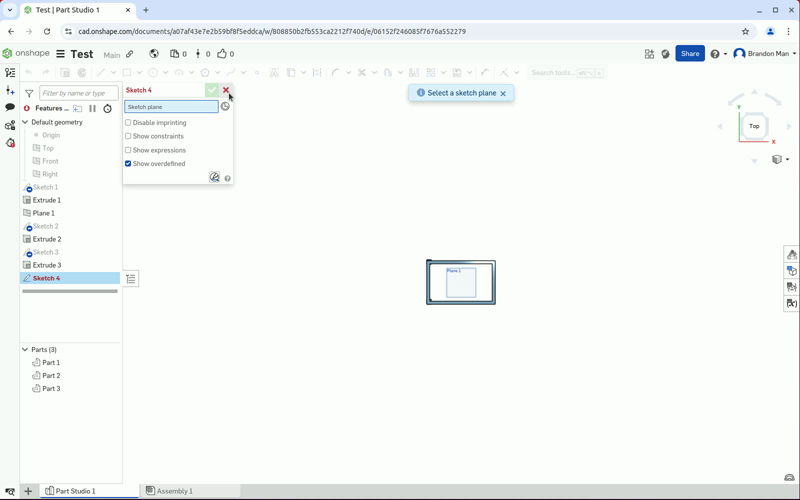
mouse_move(73, 215)
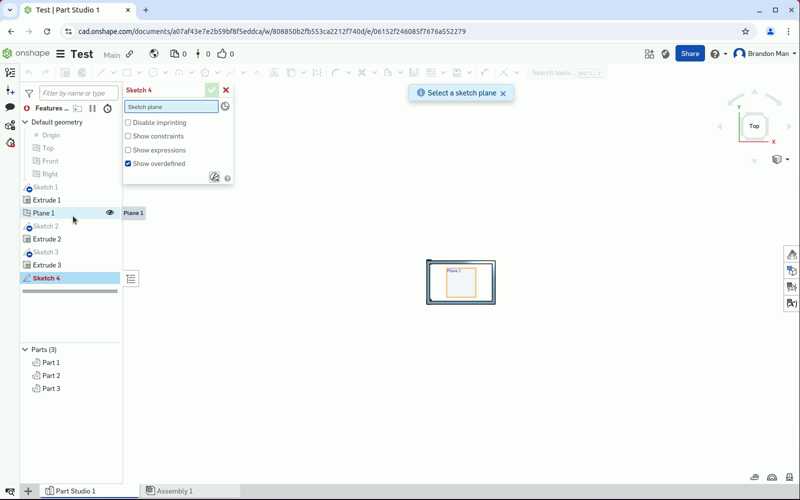
click(73, 215)
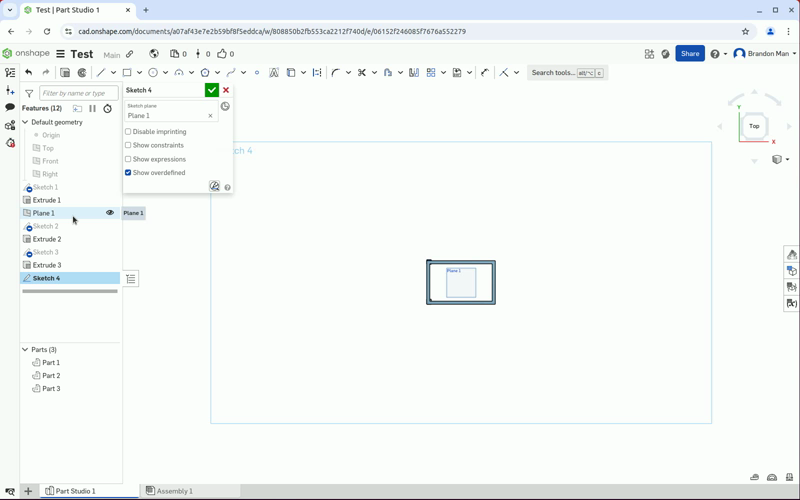
mouse_move(73, 352)
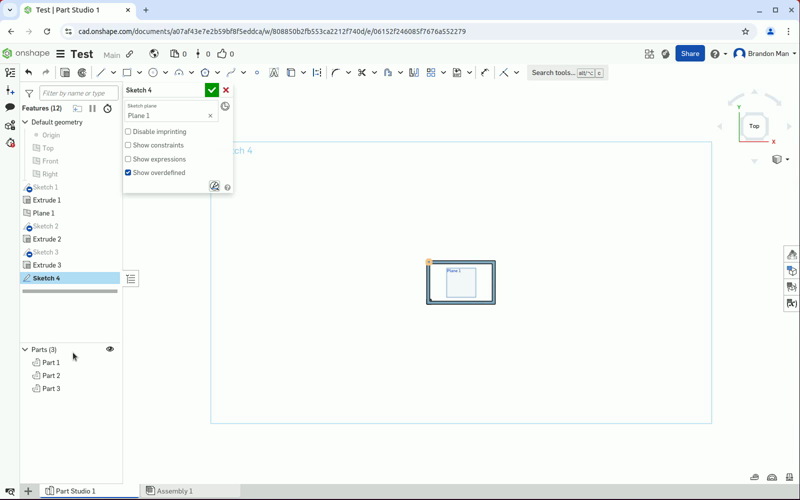
key(y)
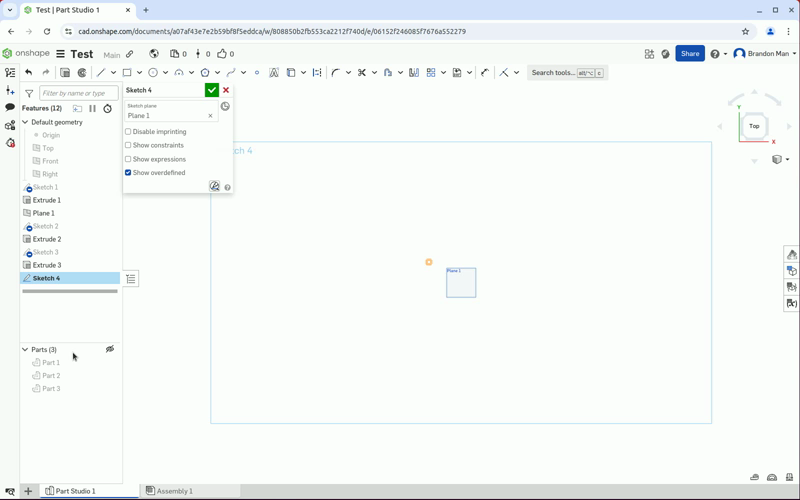
key(l)
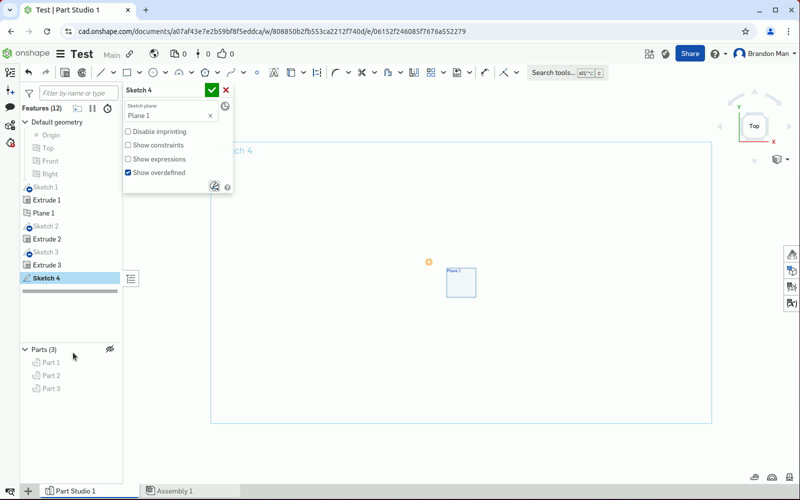
key_down(shift)
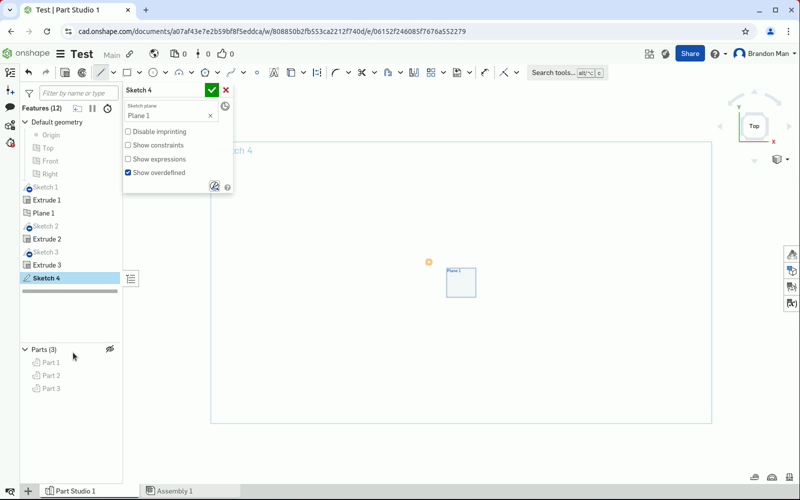
mouse_move(491, 304)
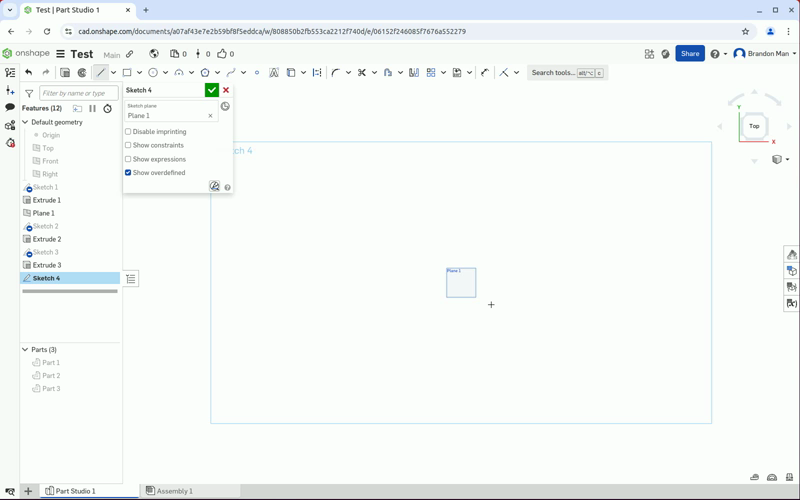
click(491, 304)
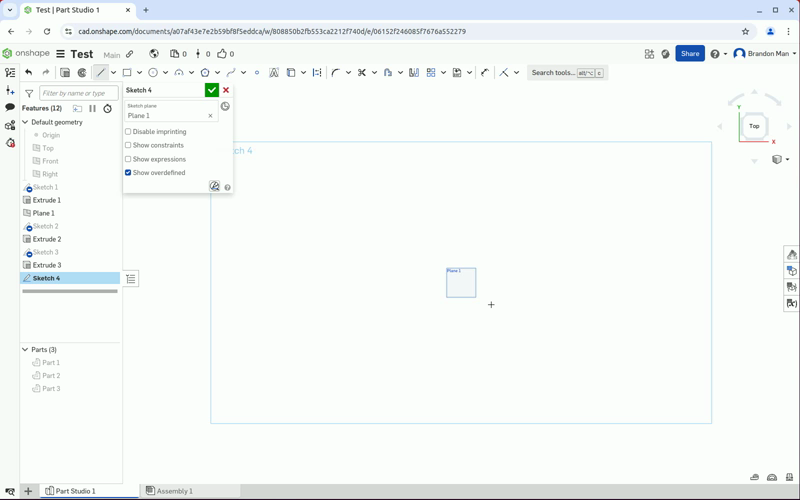
key_up(shift)
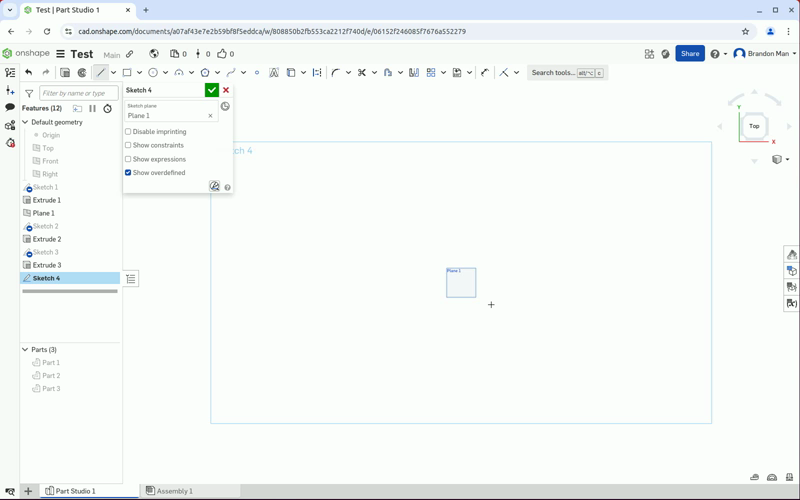
key_down(shift)
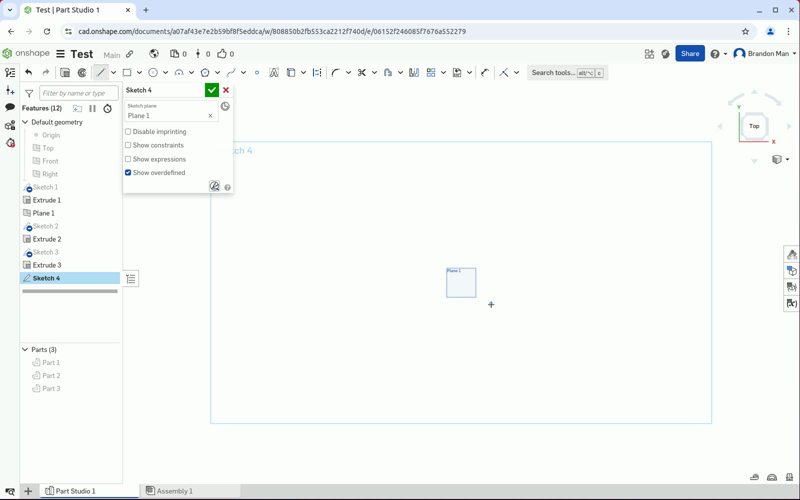
mouse_move(521, 304)
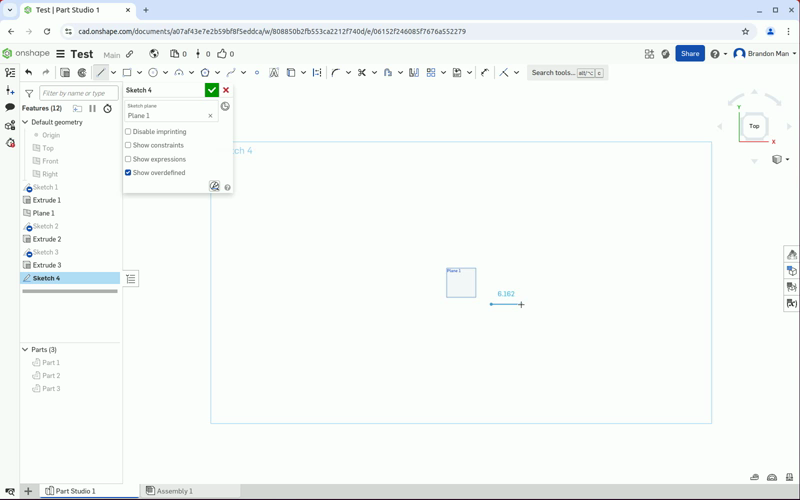
mouse_move(495, 304)
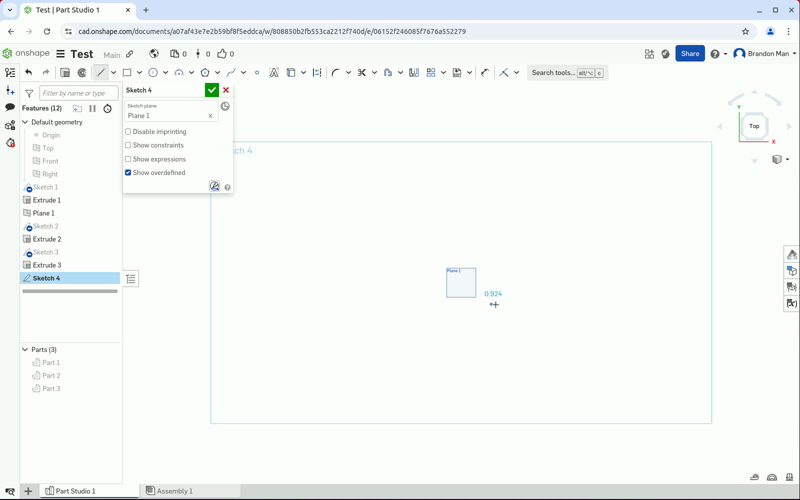
scroll(6)
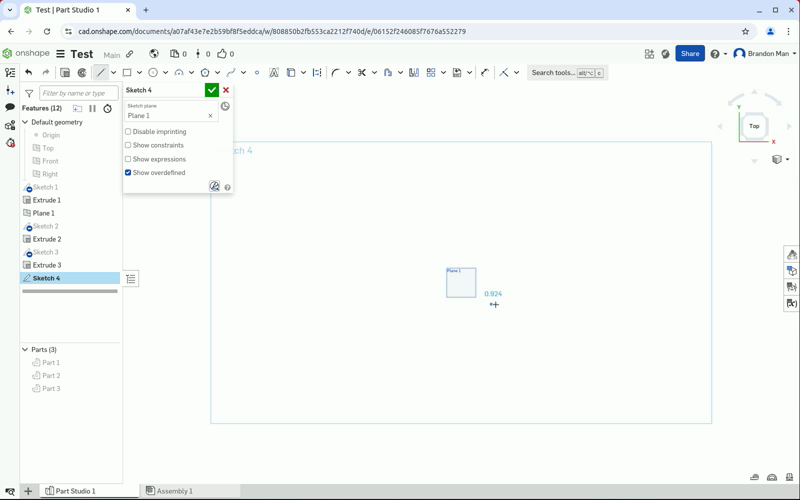
scroll(6)
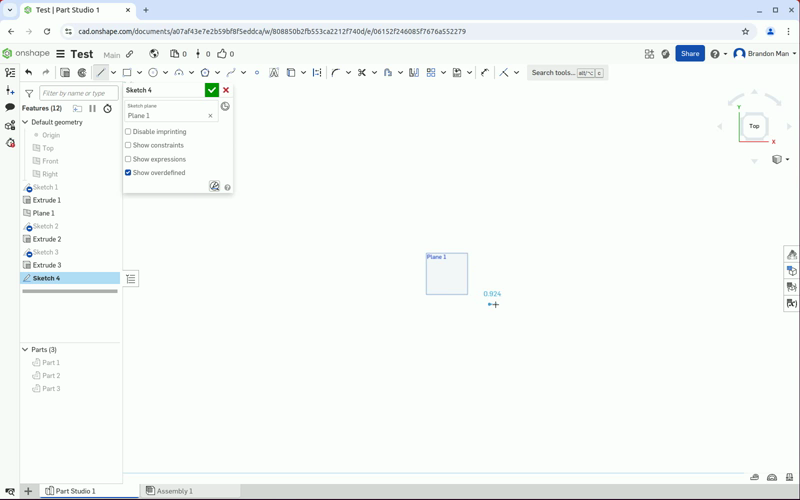
scroll(6)
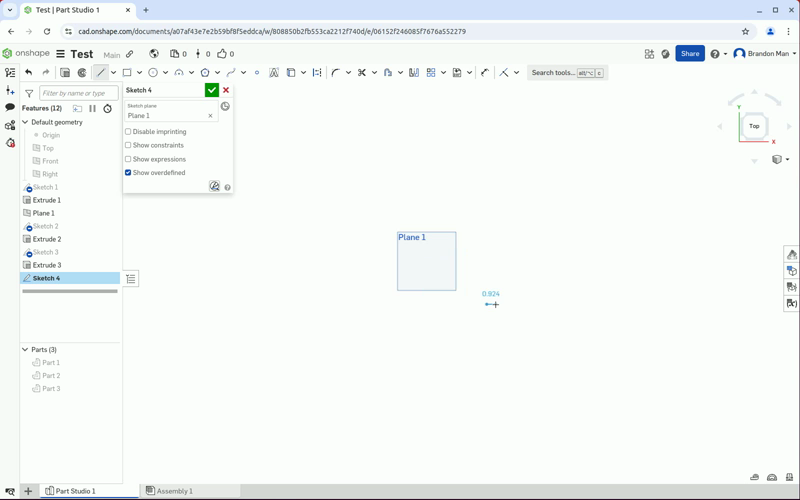
scroll(6)
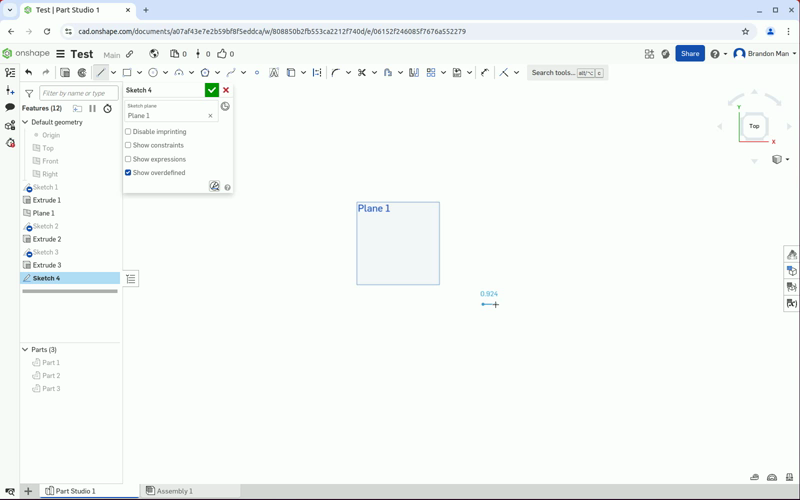
scroll(6)
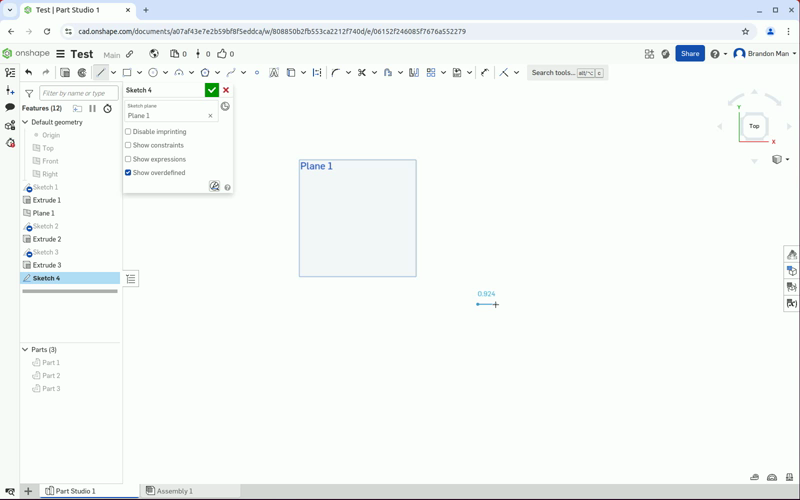
scroll(6)
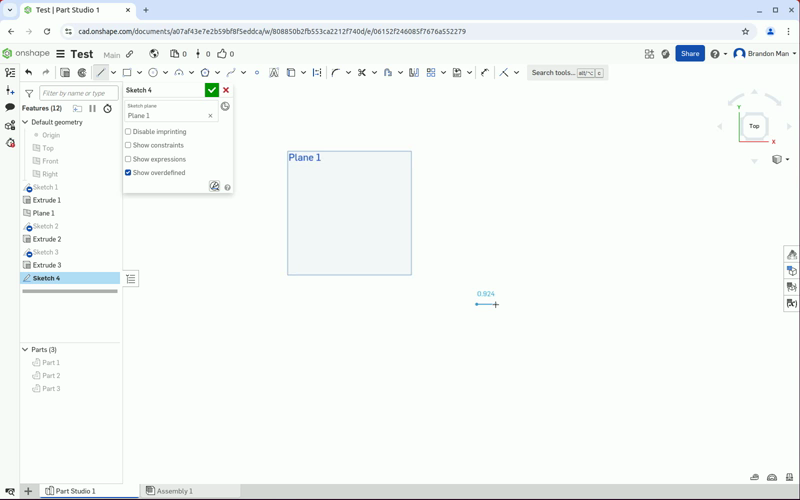
scroll(6)
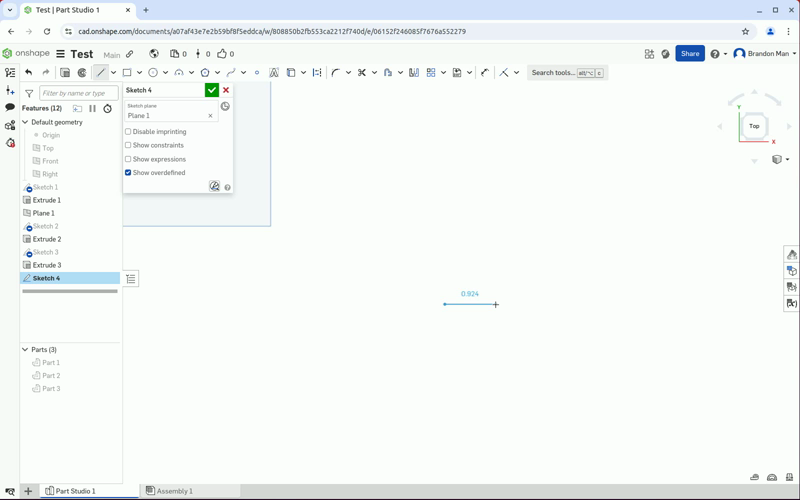
click(495, 304)
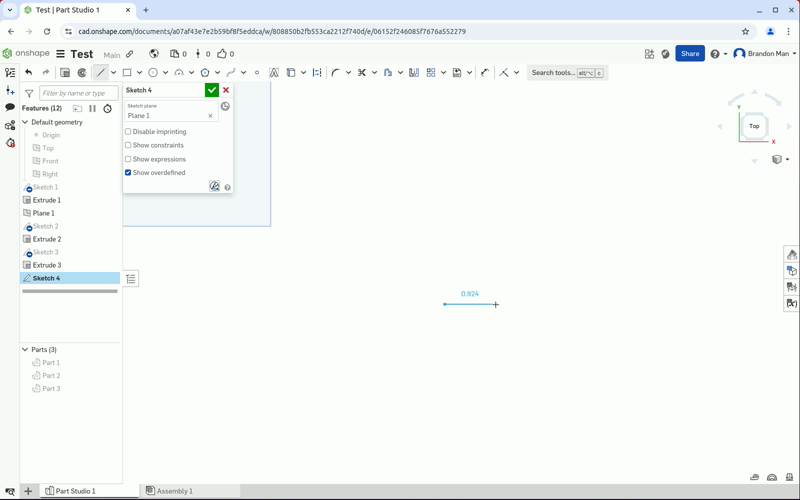
scroll(-6)
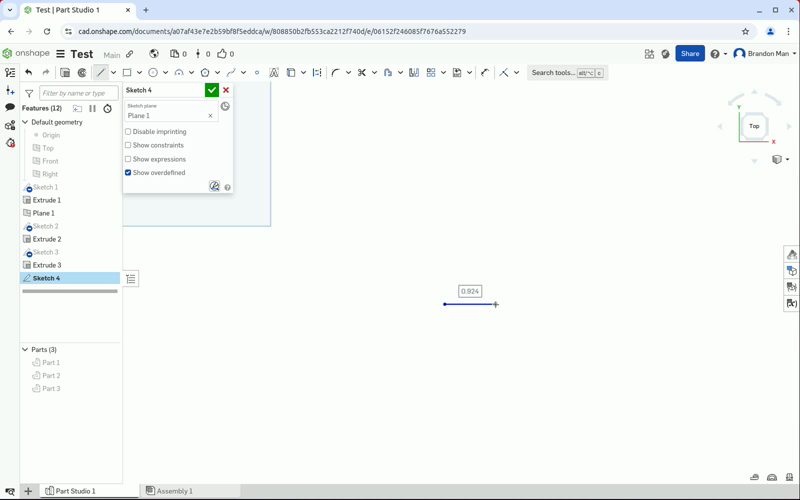
scroll(-6)
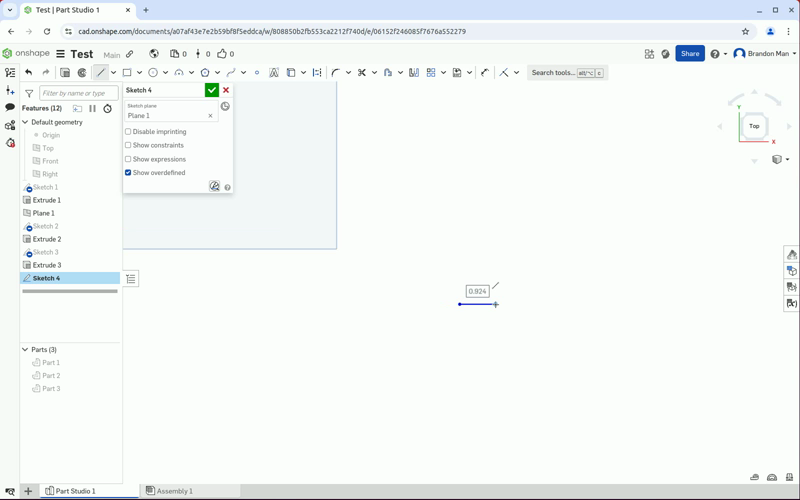
scroll(-6)
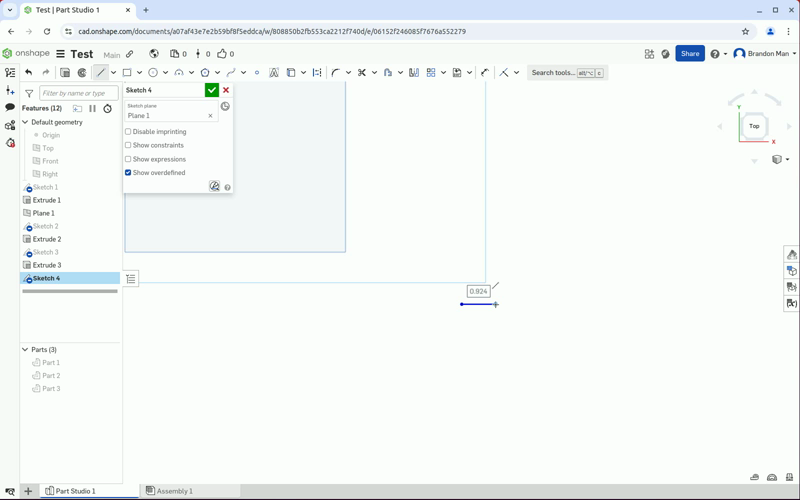
scroll(-6)
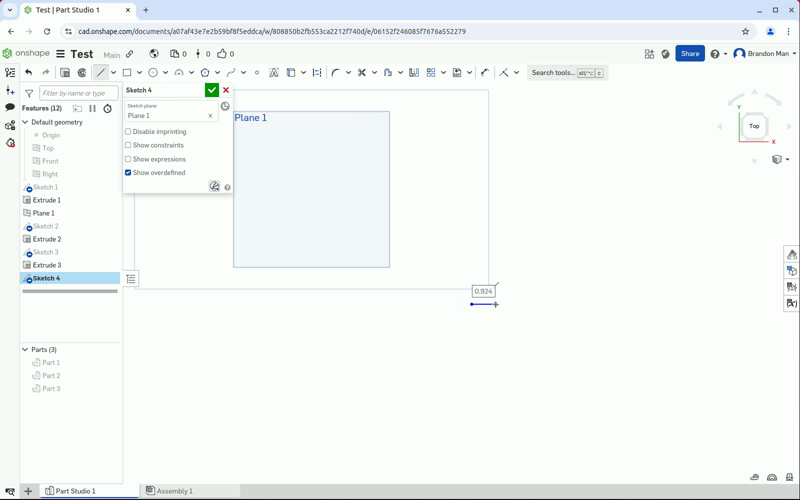
scroll(-6)
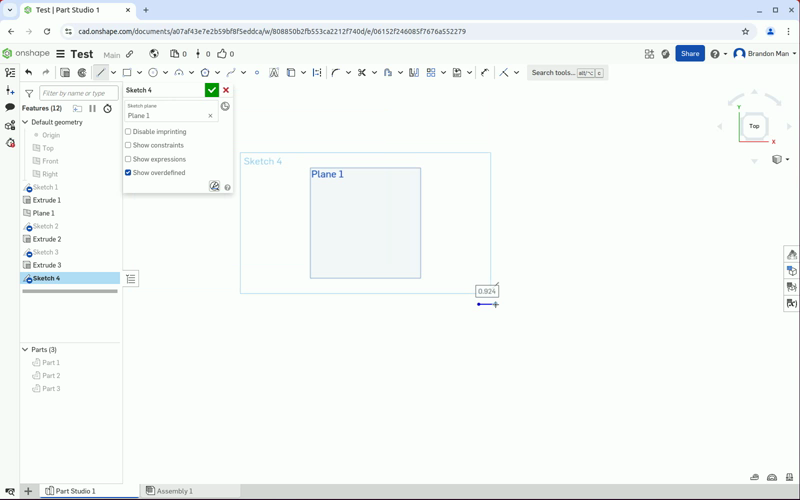
scroll(-6)
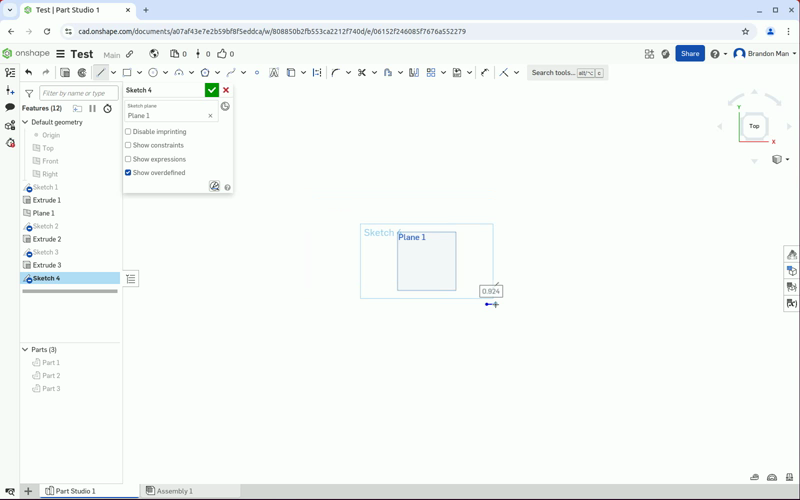
scroll(-6)
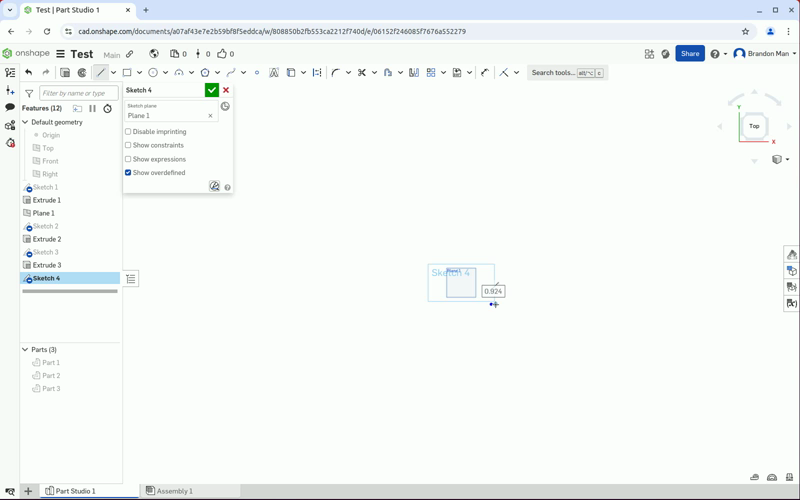
key_up(shift)
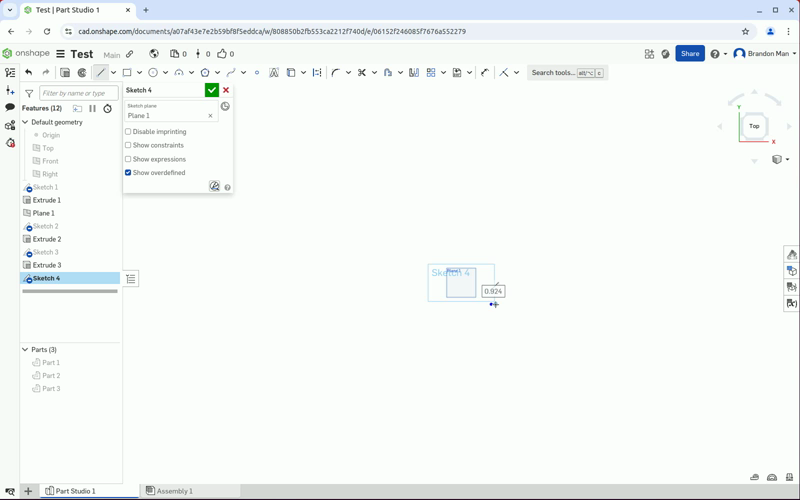
key_down(shift)
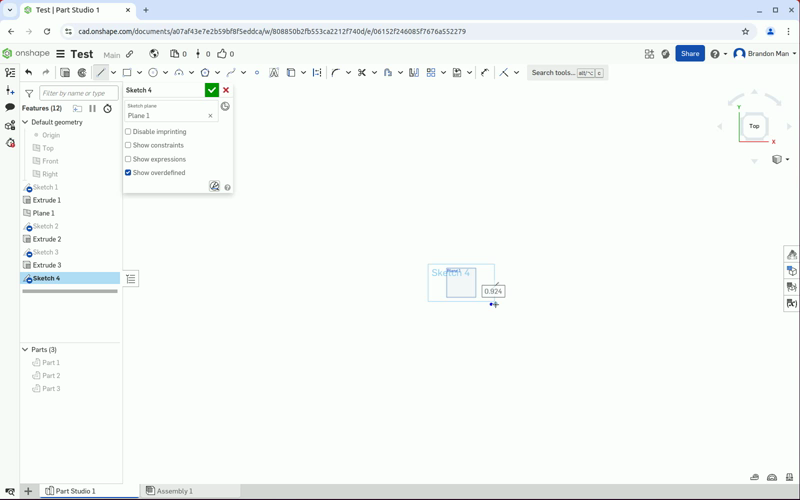
mouse_move(525, 304)
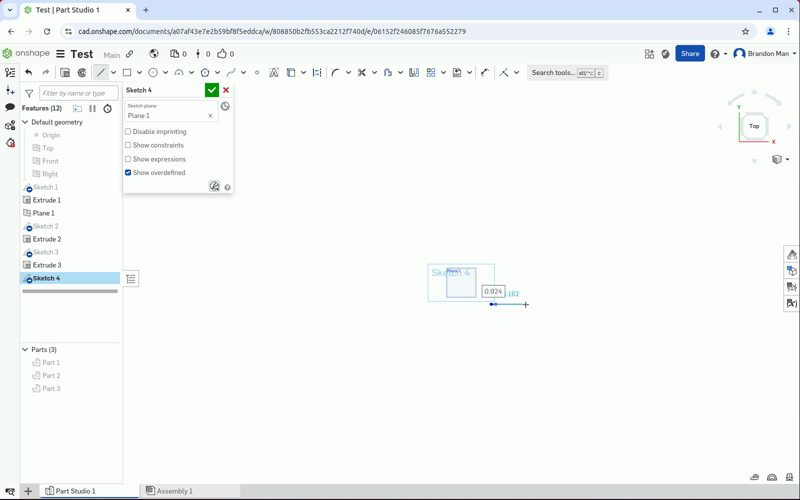
mouse_move(495, 299)
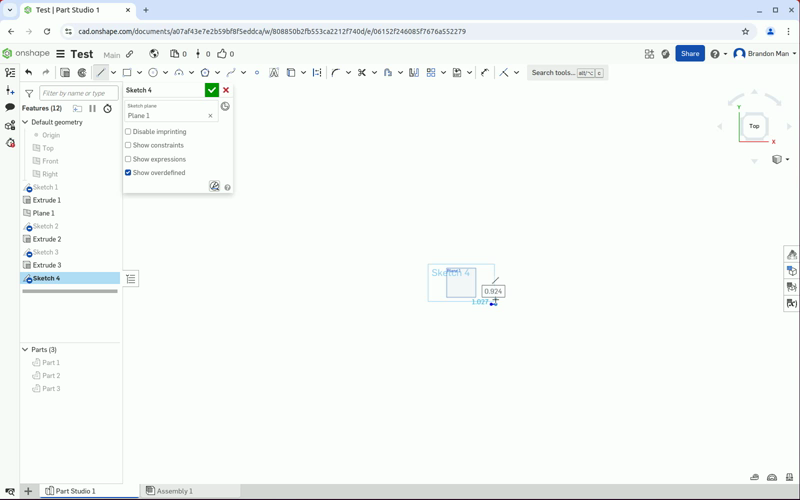
scroll(6)
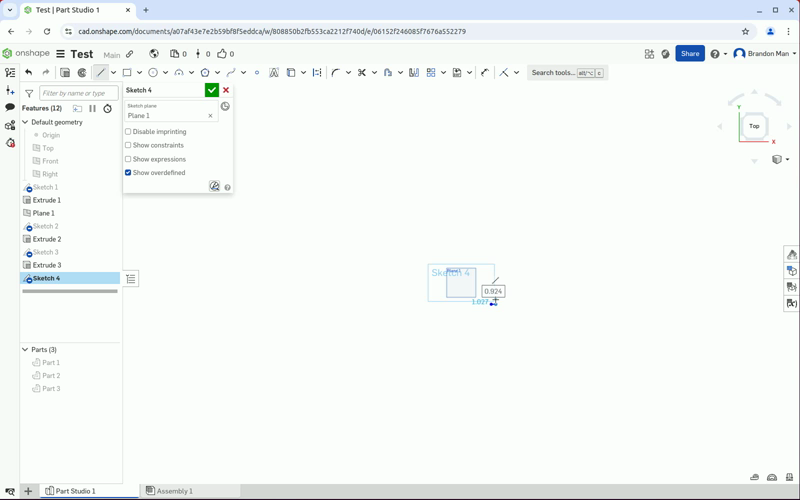
scroll(6)
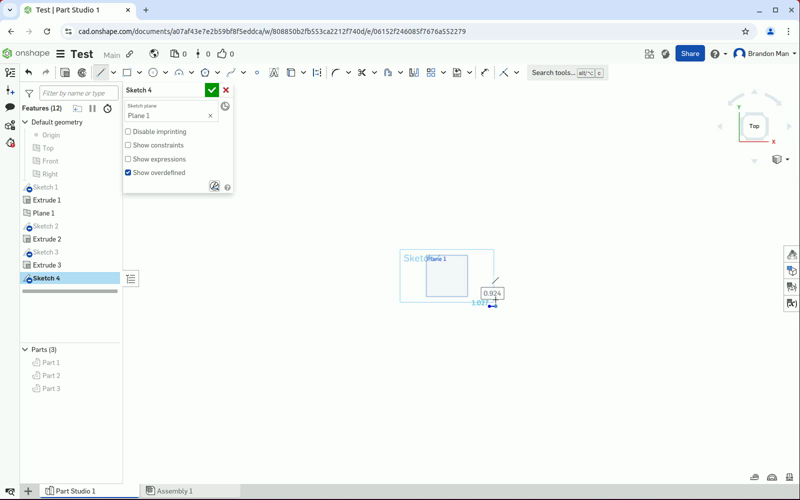
scroll(6)
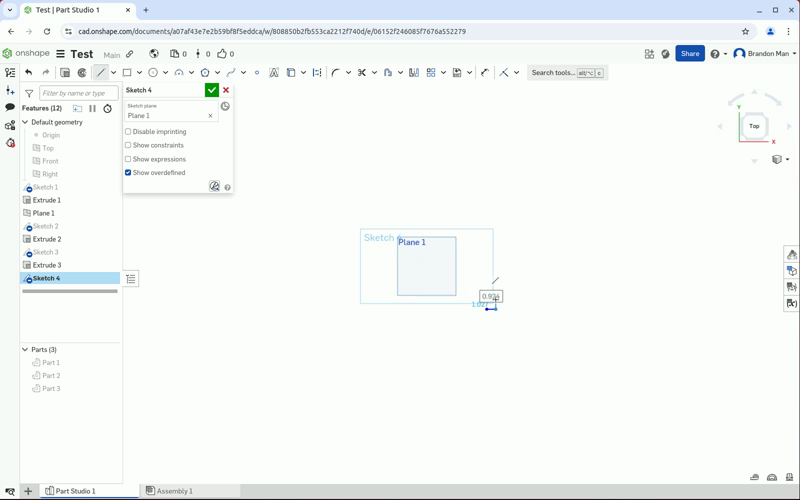
scroll(6)
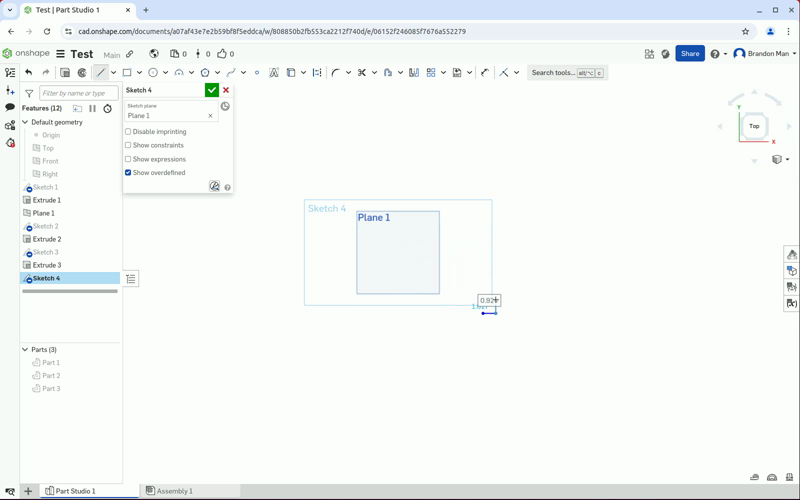
scroll(6)
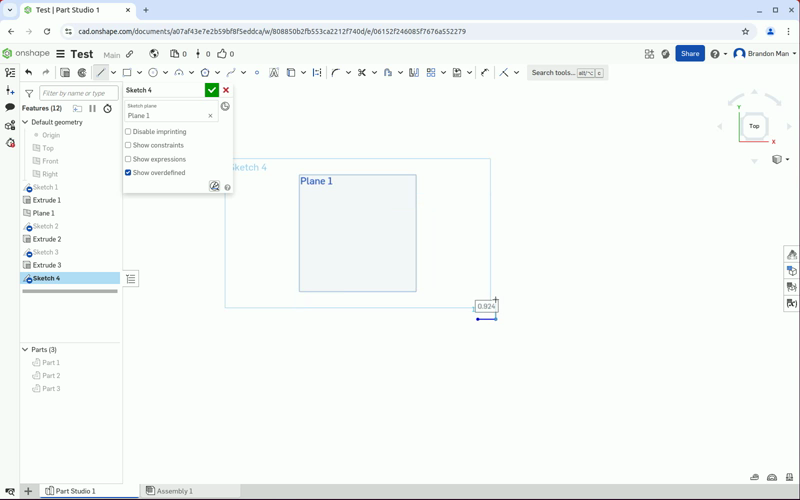
scroll(6)
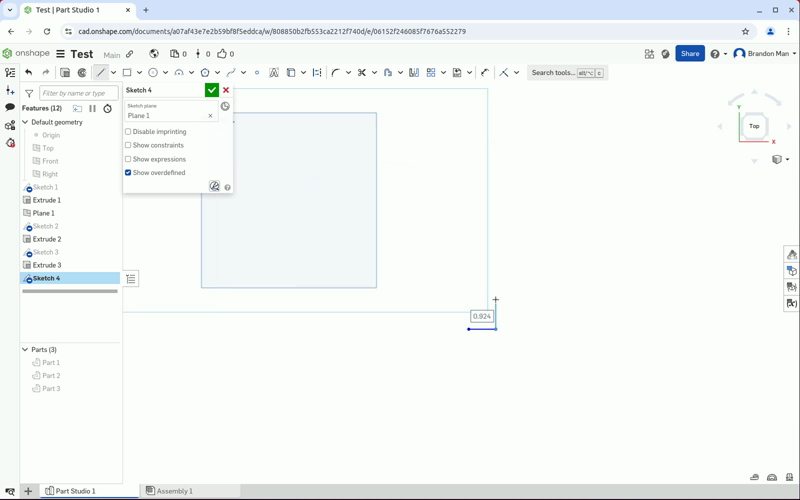
scroll(6)
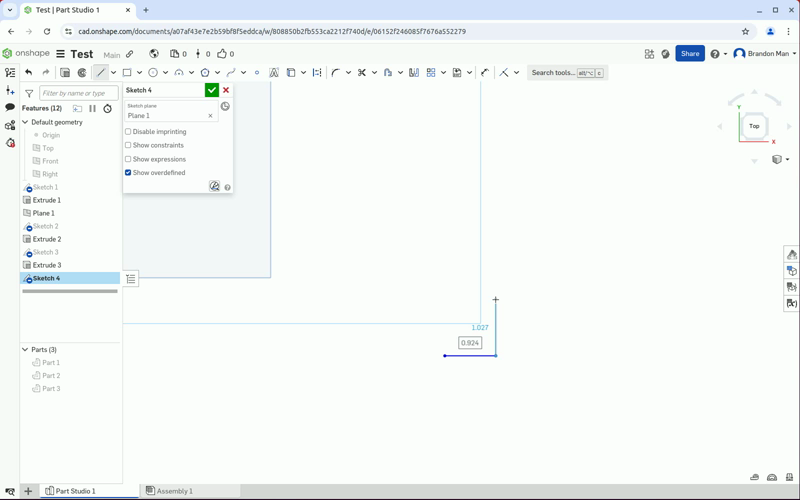
click(495, 299)
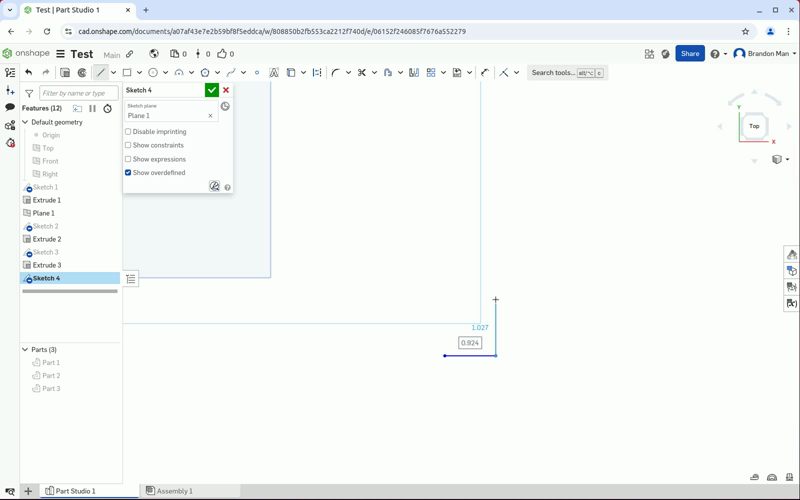
scroll(-6)
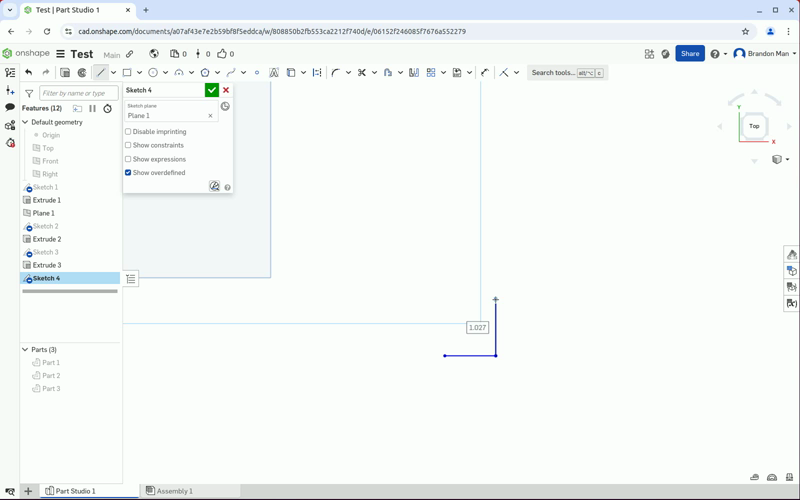
scroll(-6)
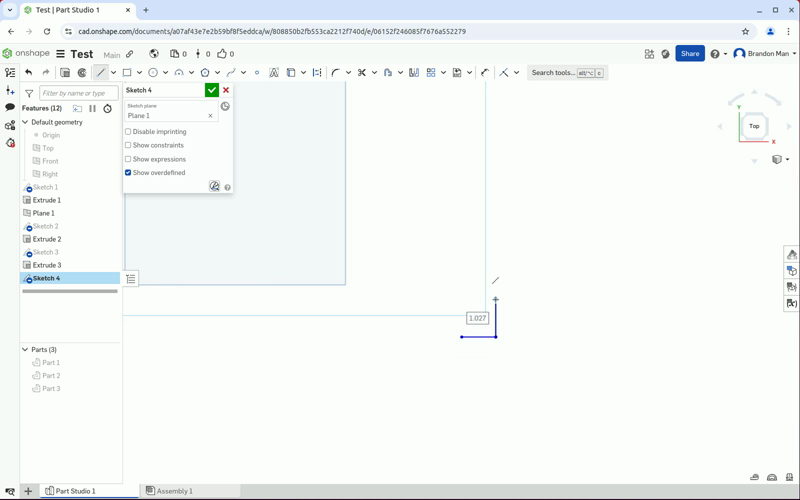
scroll(-6)
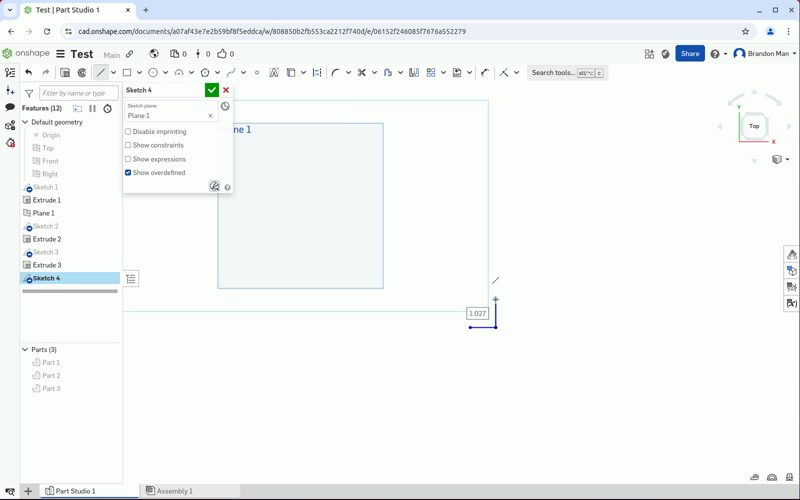
scroll(-6)
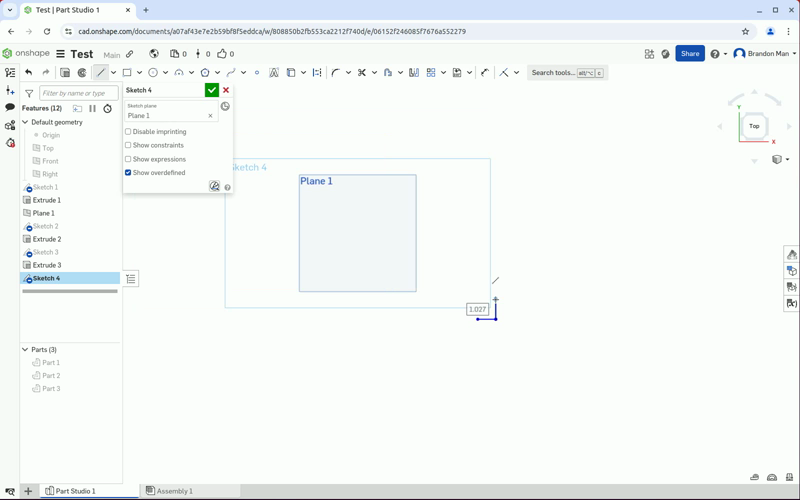
scroll(-6)
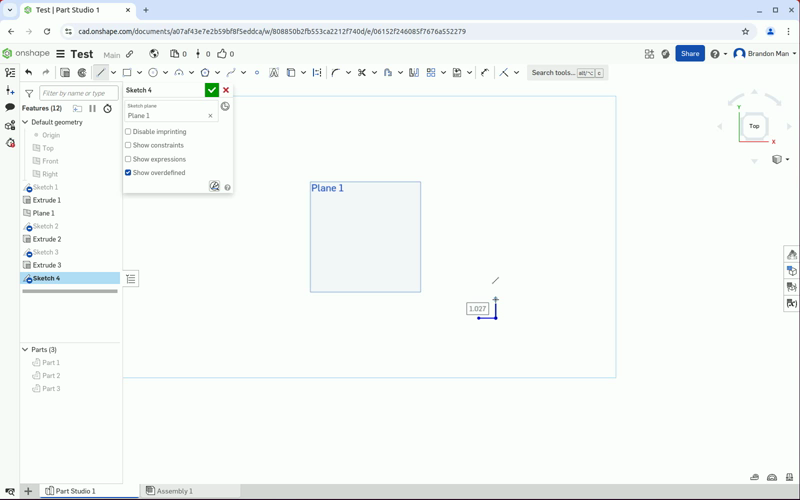
scroll(-6)
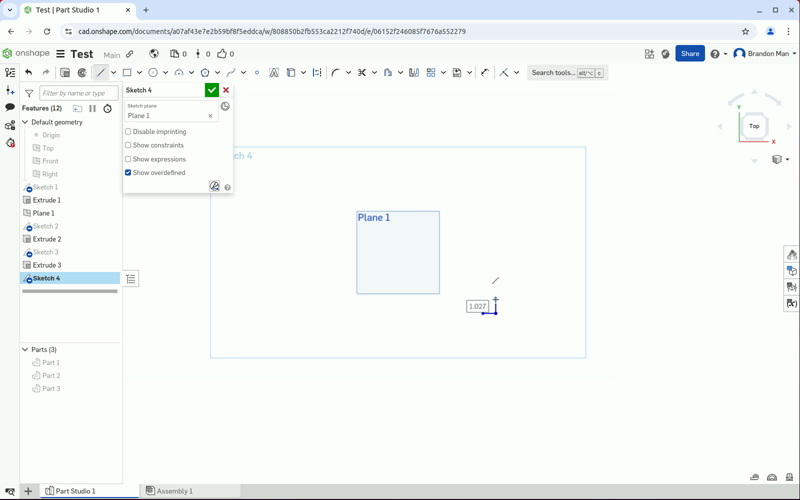
scroll(-6)
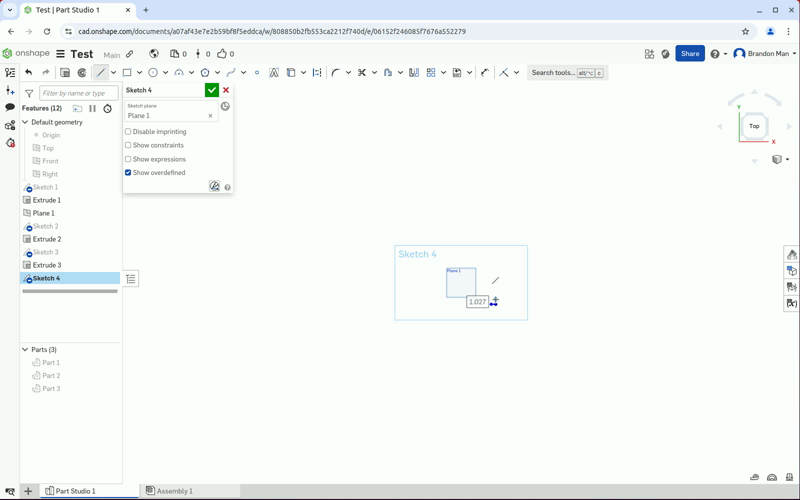
key_up(shift)
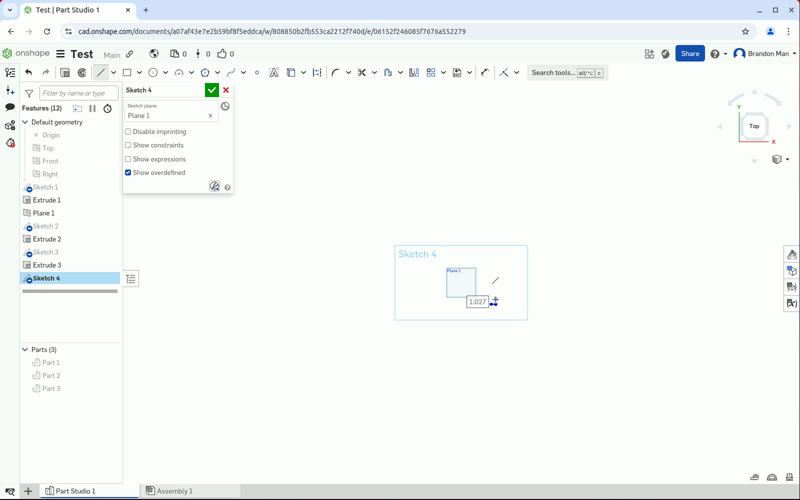
key_down(shift)
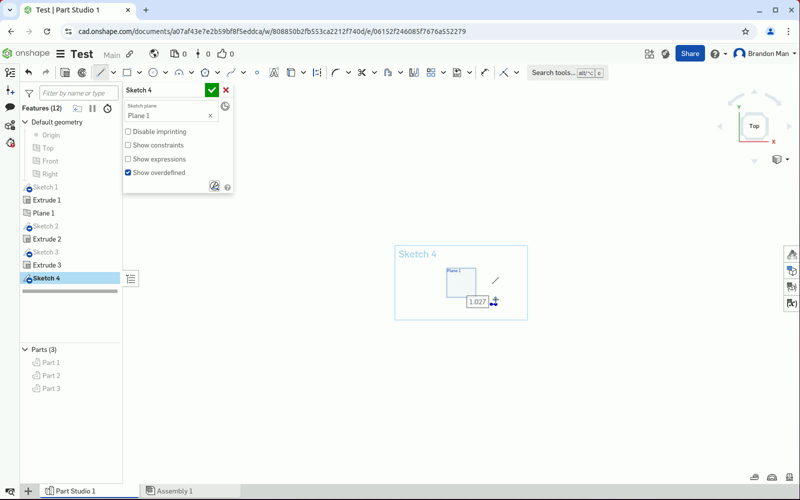
mouse_move(525, 299)
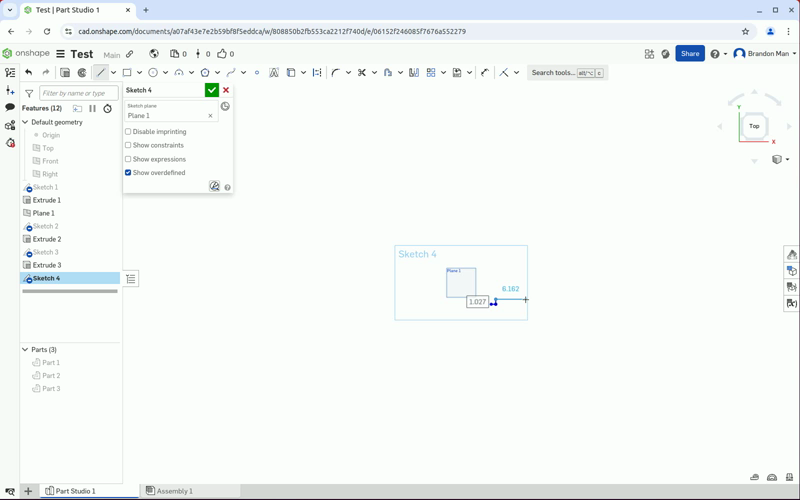
mouse_move(491, 299)
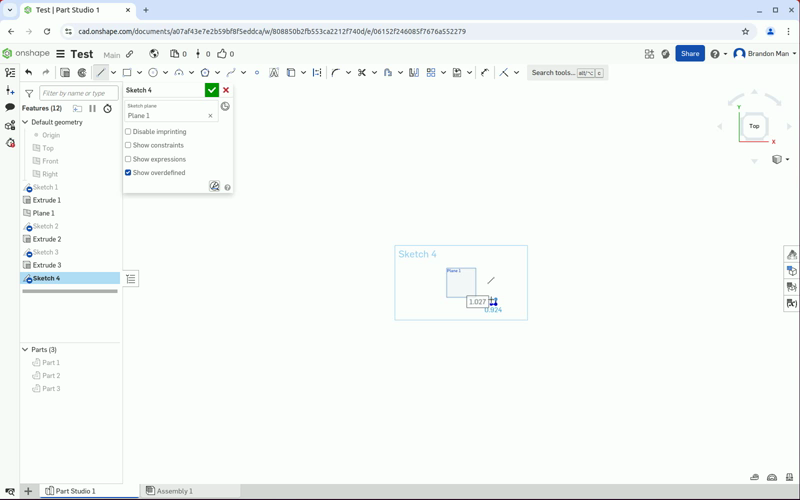
scroll(6)
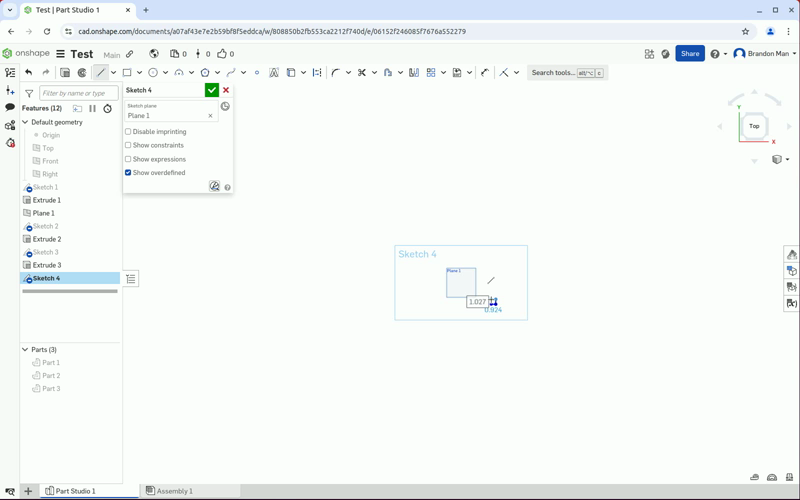
scroll(6)
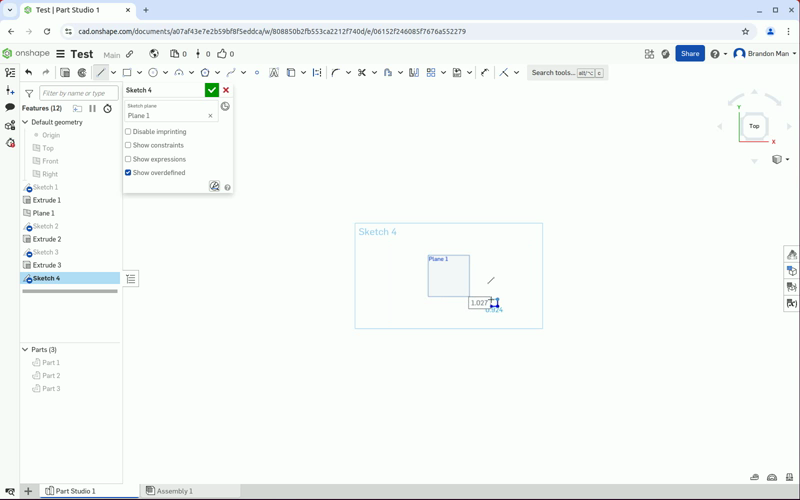
scroll(6)
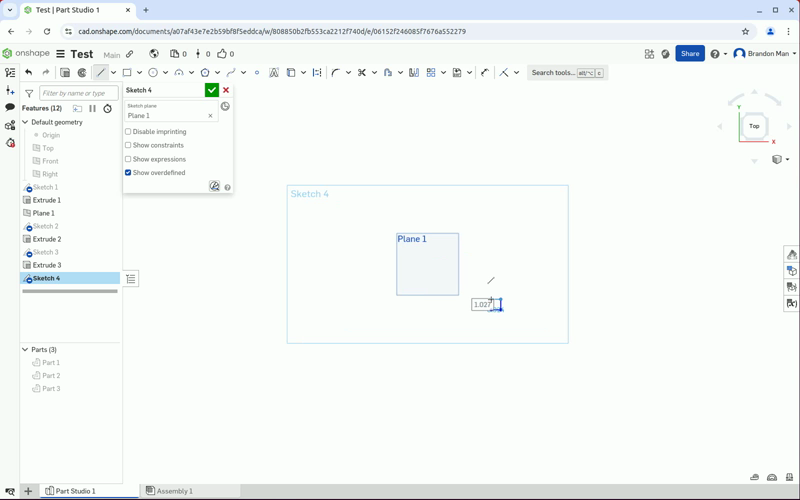
scroll(6)
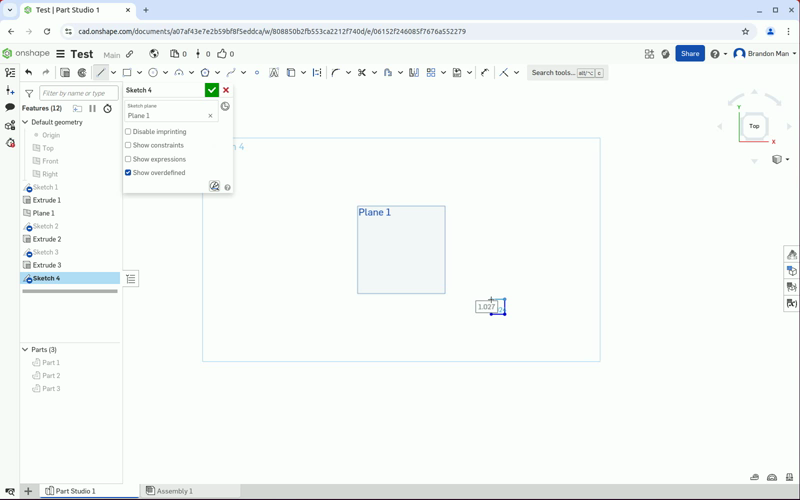
scroll(6)
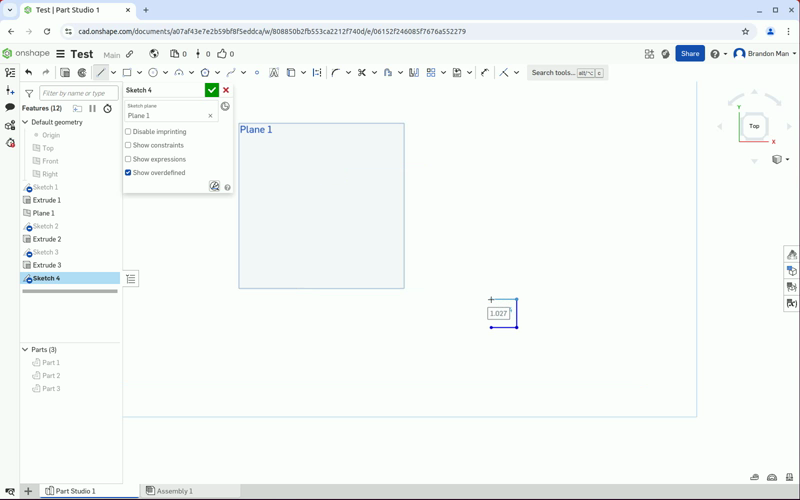
scroll(6)
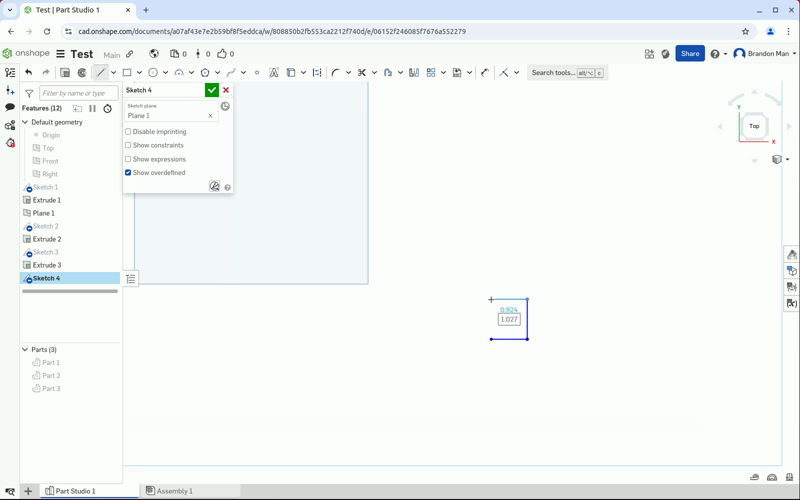
scroll(6)
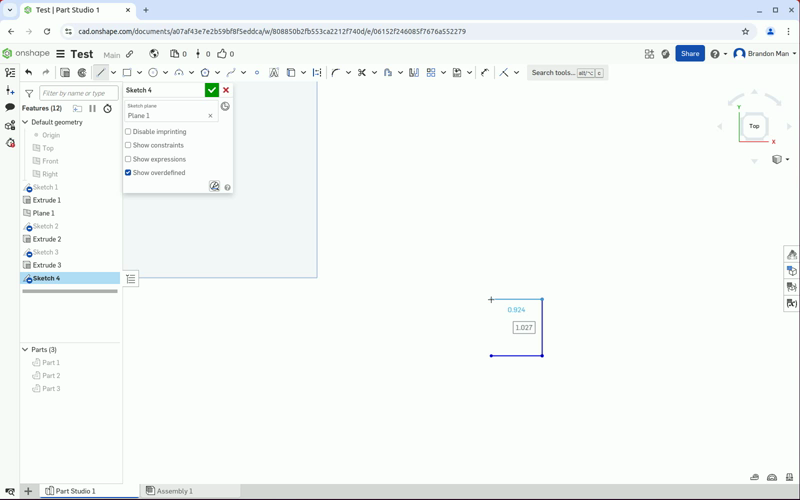
click(491, 299)
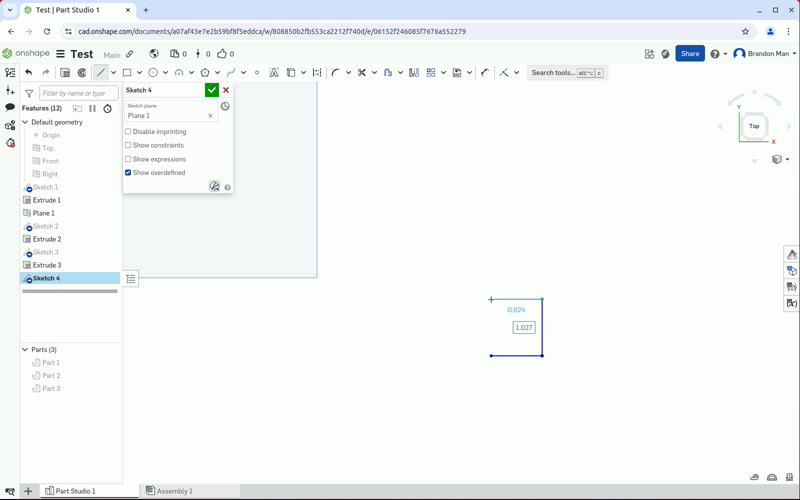
scroll(-6)
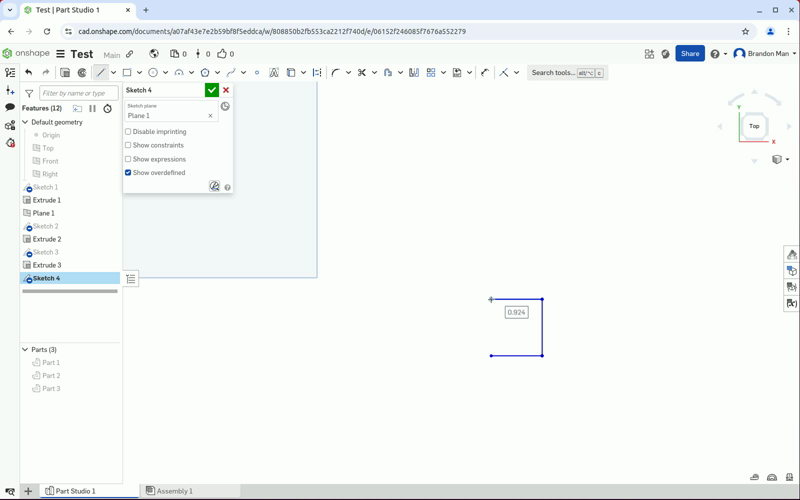
scroll(-6)
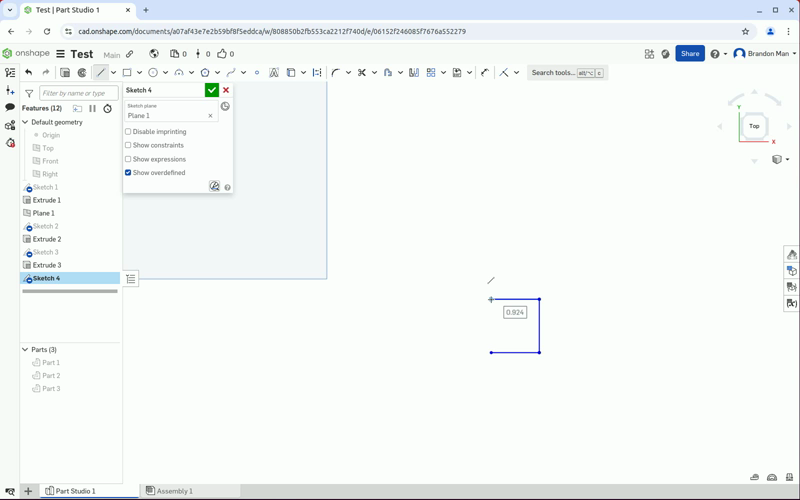
scroll(-6)
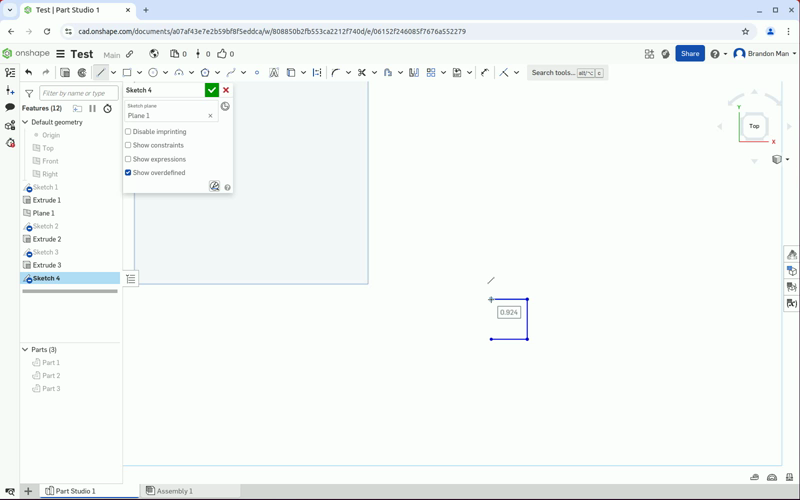
scroll(-6)
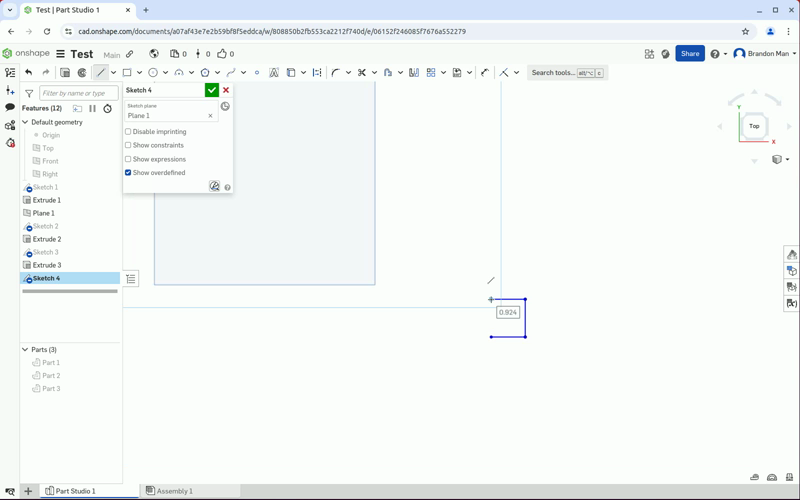
scroll(-6)
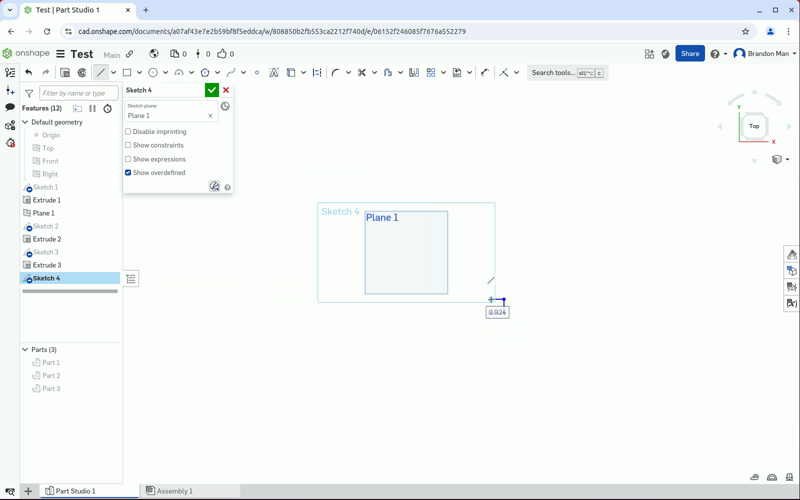
scroll(-6)
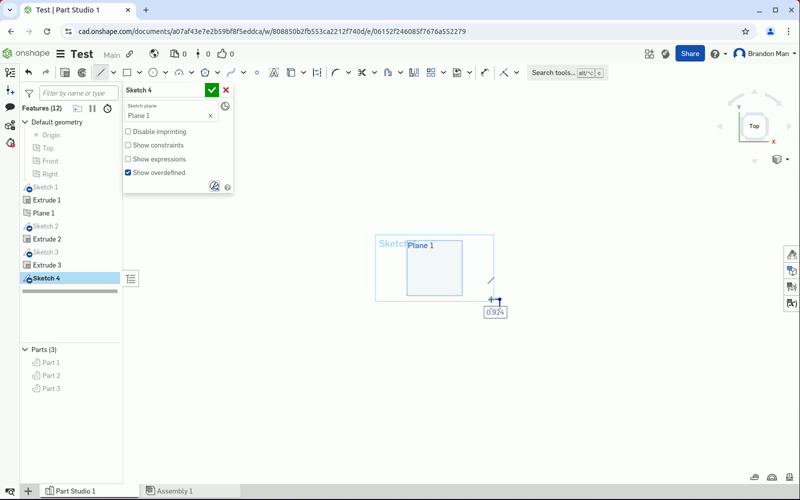
scroll(-6)
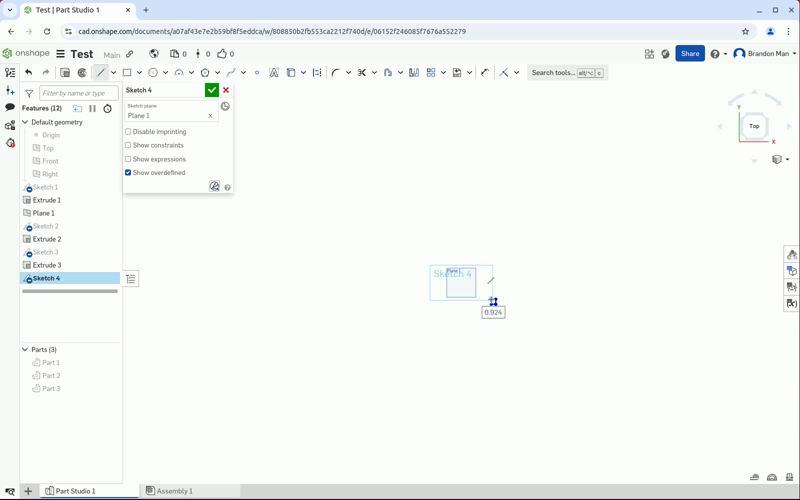
key_up(shift)
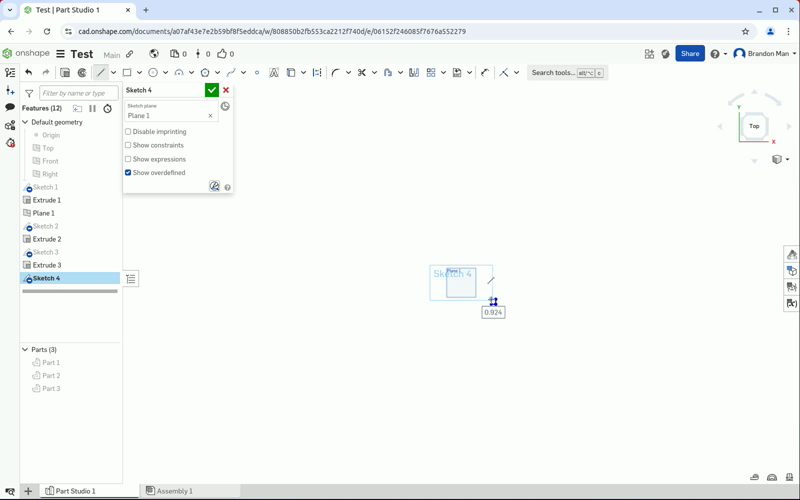
mouse_move(521, 299)
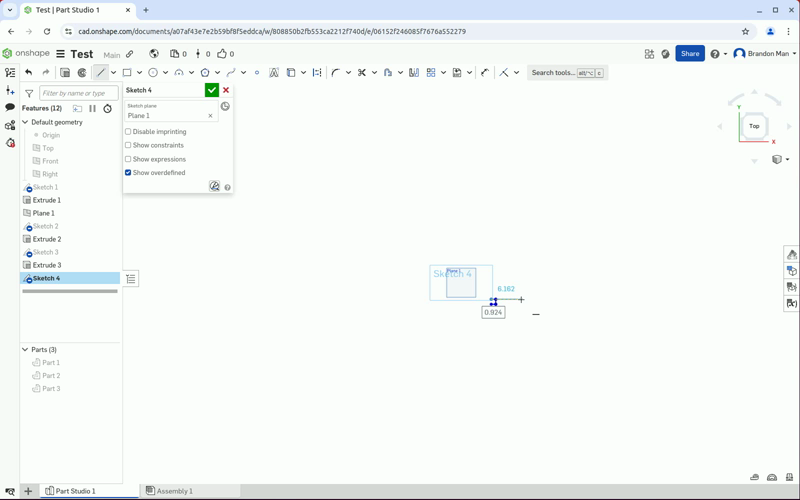
key_down(shift)
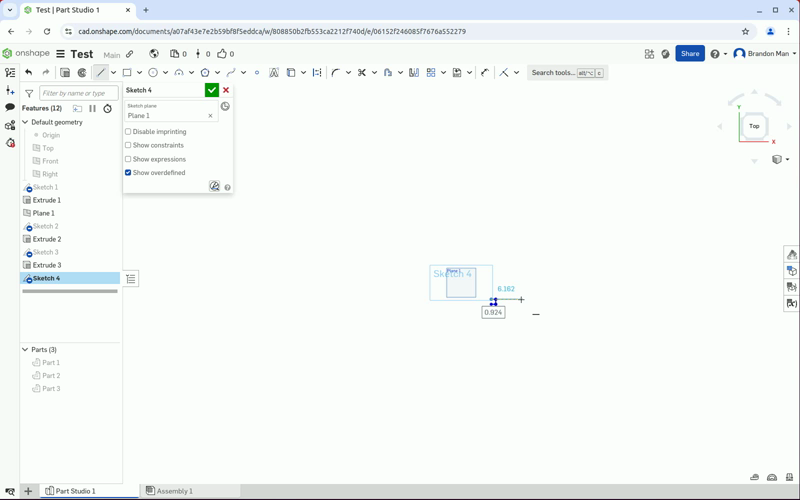
mouse_move(491, 304)
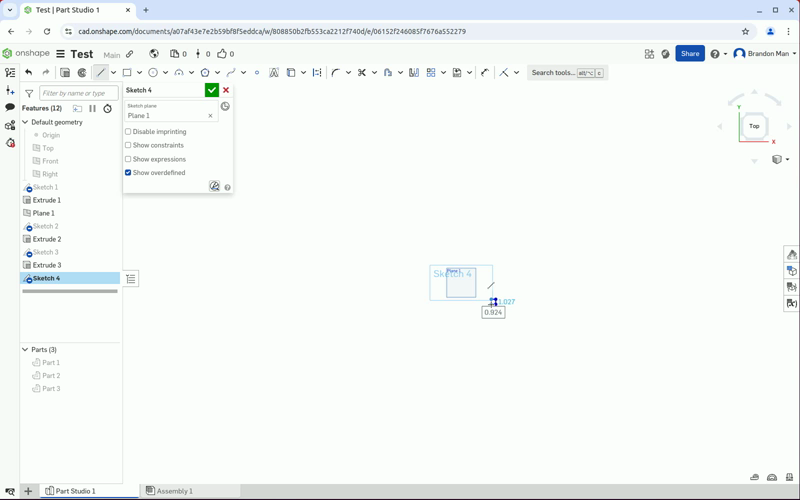
scroll(6)
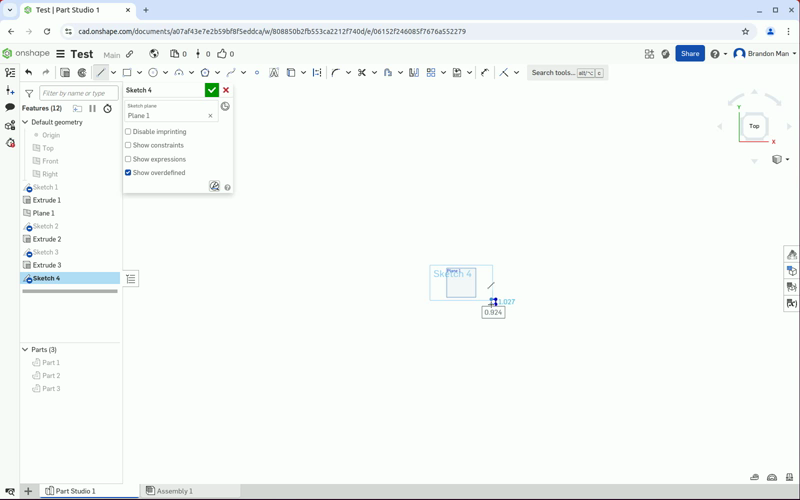
scroll(6)
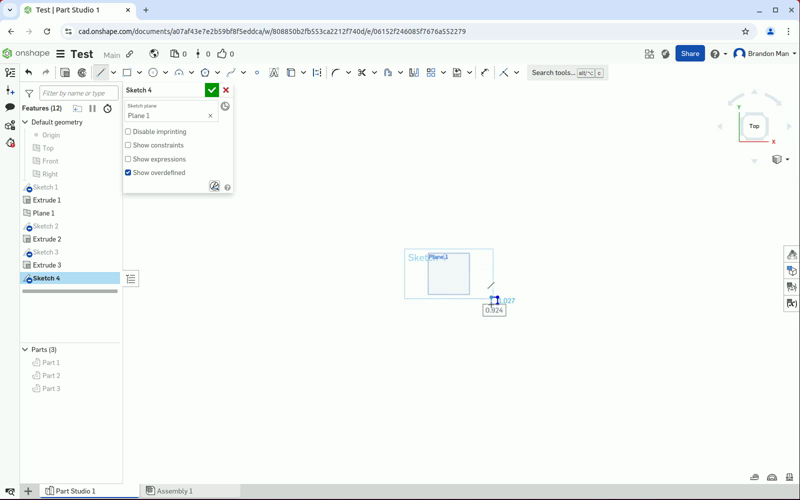
scroll(6)
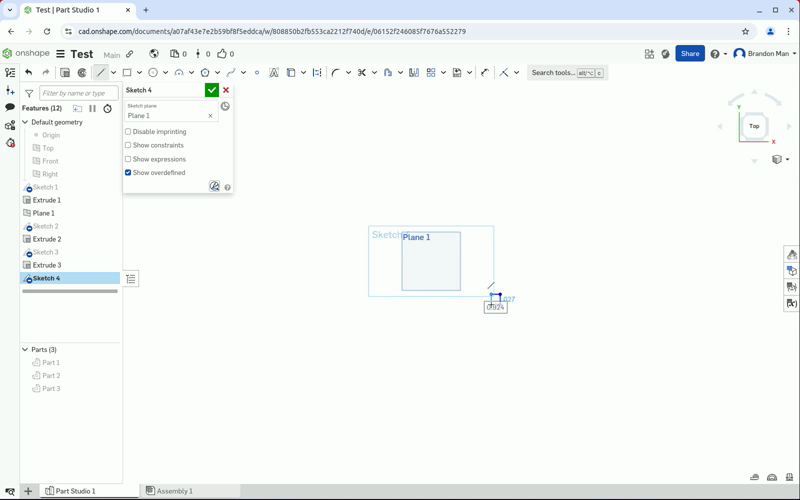
scroll(6)
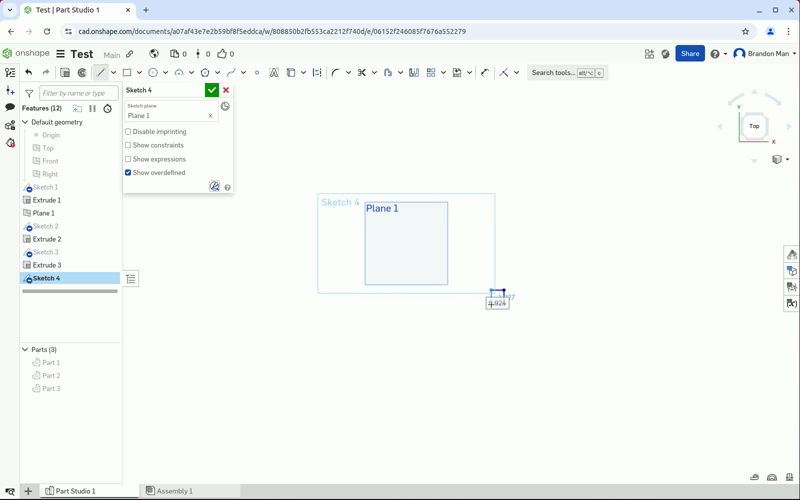
scroll(6)
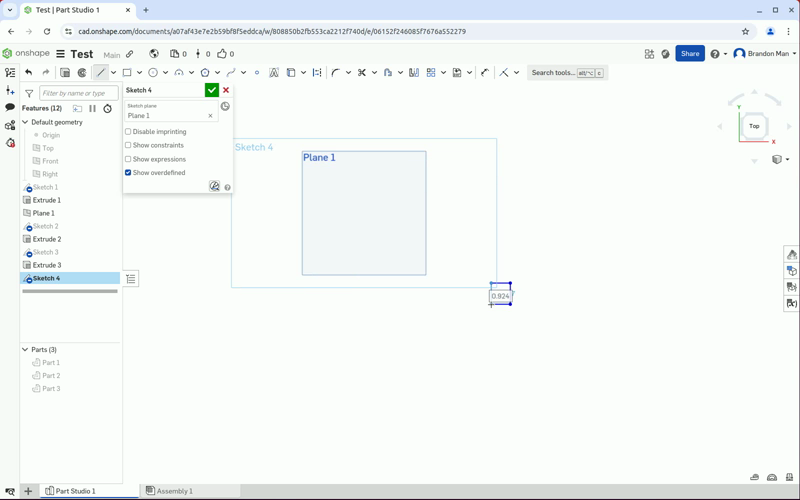
scroll(6)
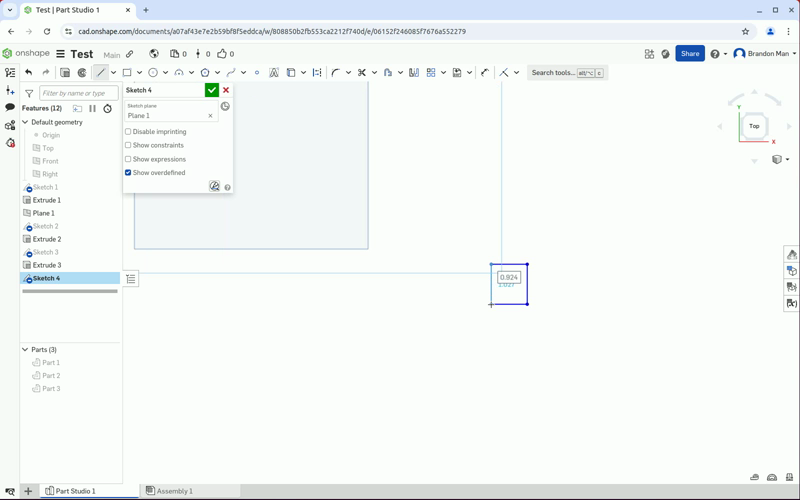
scroll(6)
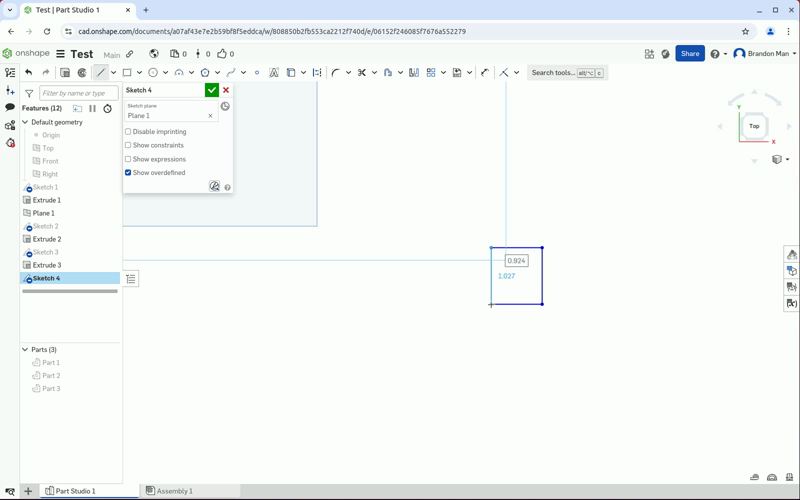
key_up(shift)
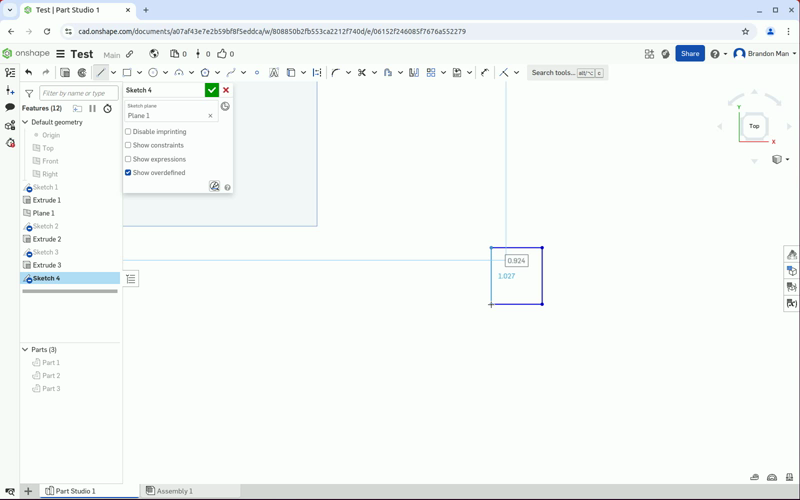
click(491, 304)
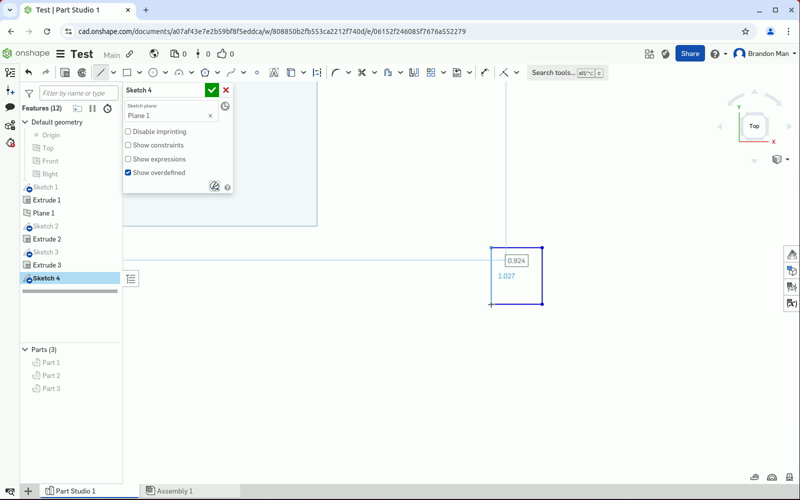
scroll(-6)
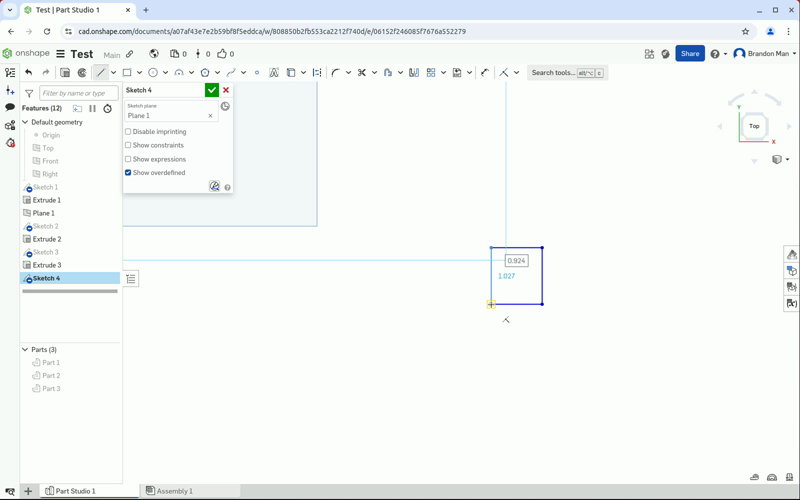
scroll(-6)
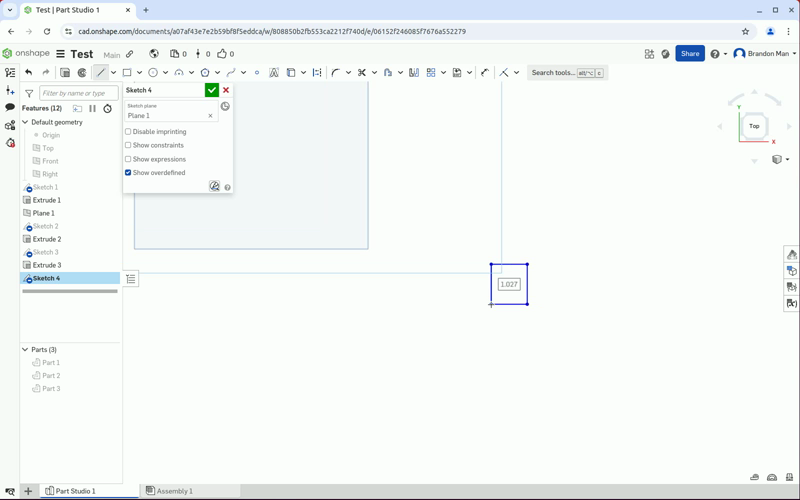
scroll(-6)
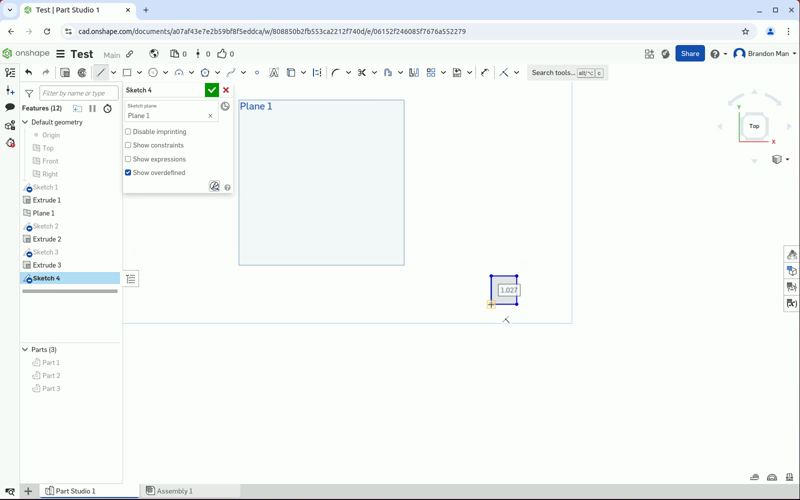
scroll(-6)
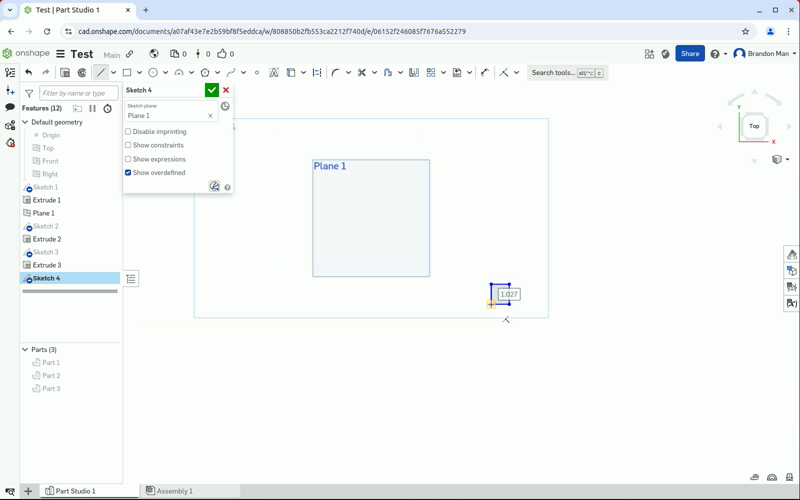
scroll(-6)
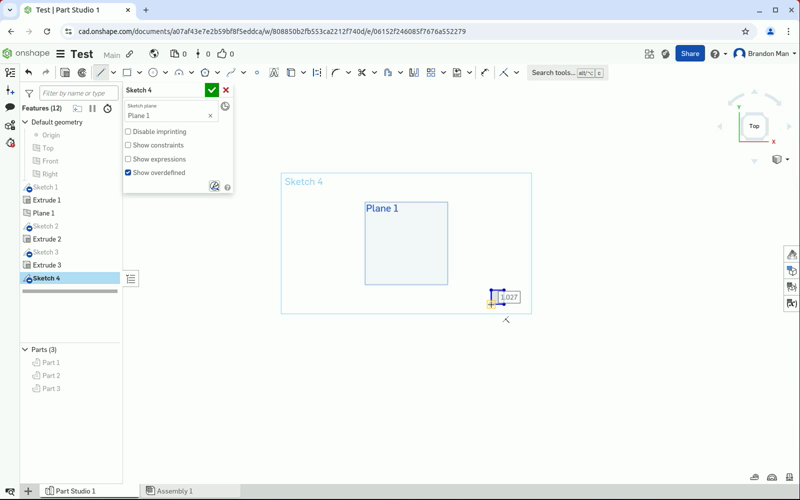
scroll(-6)
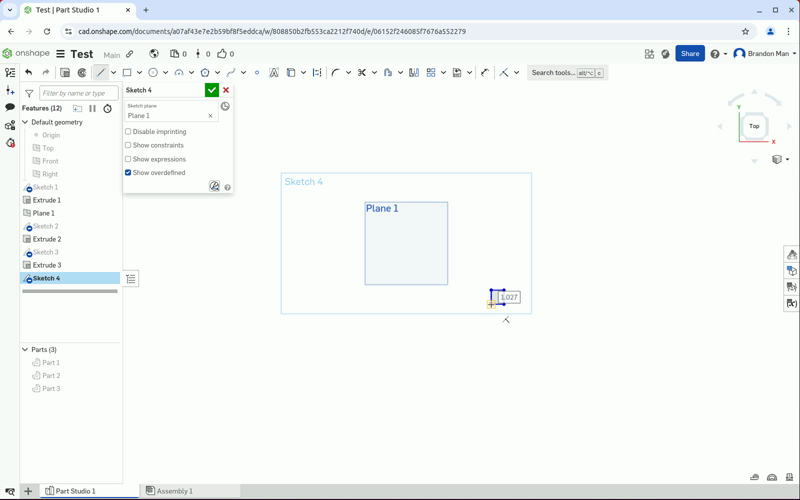
scroll(-6)
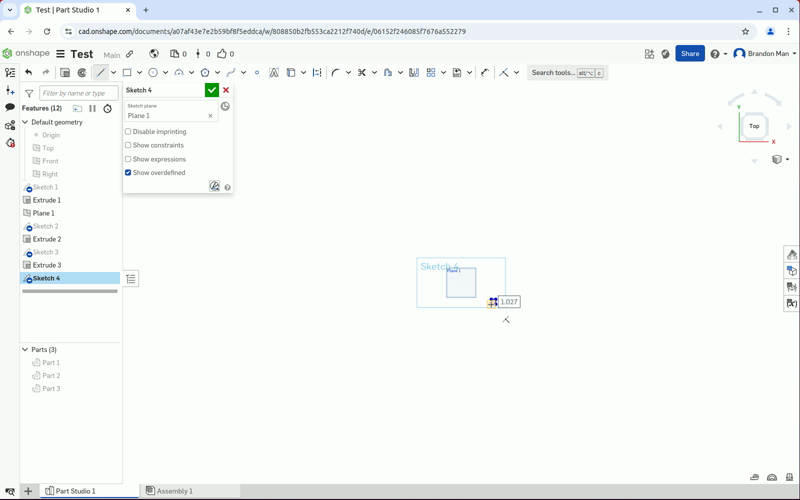
key(esc)
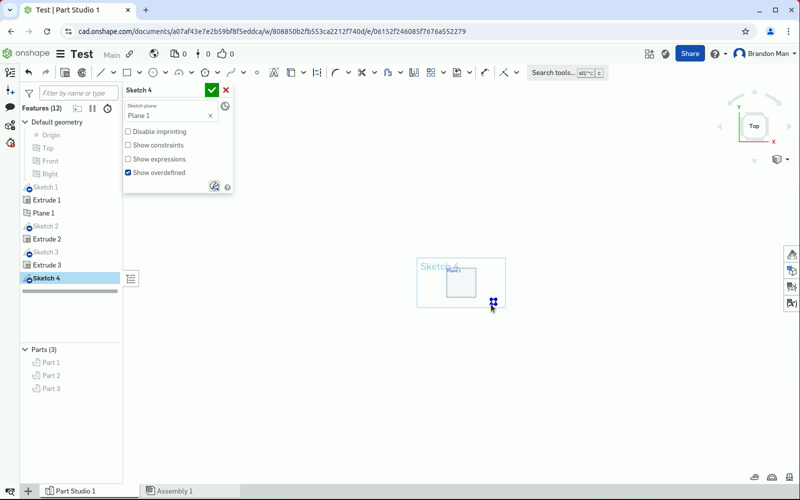
mouse_move(493, 299)
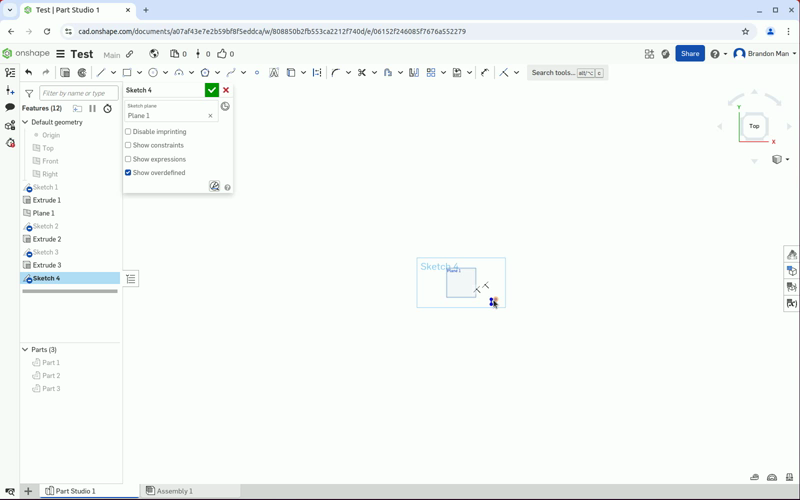
scroll(6)
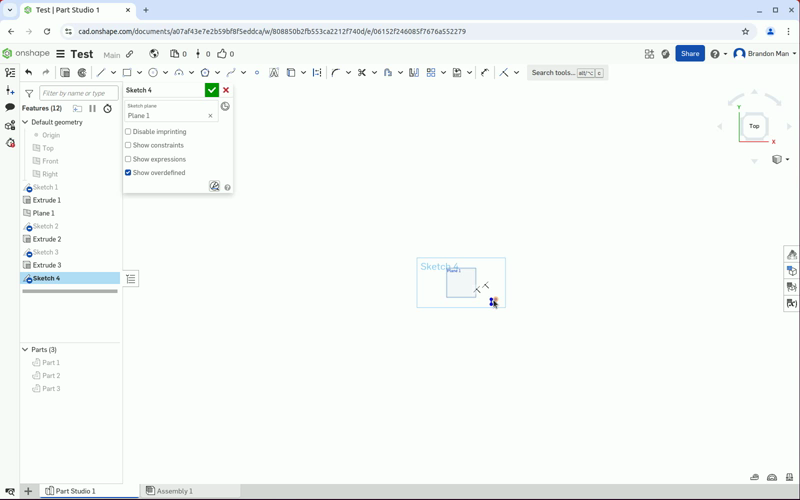
scroll(6)
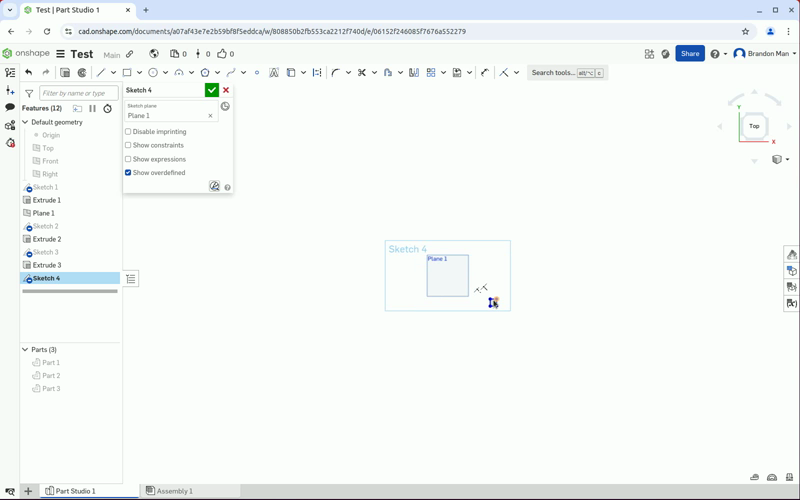
scroll(6)
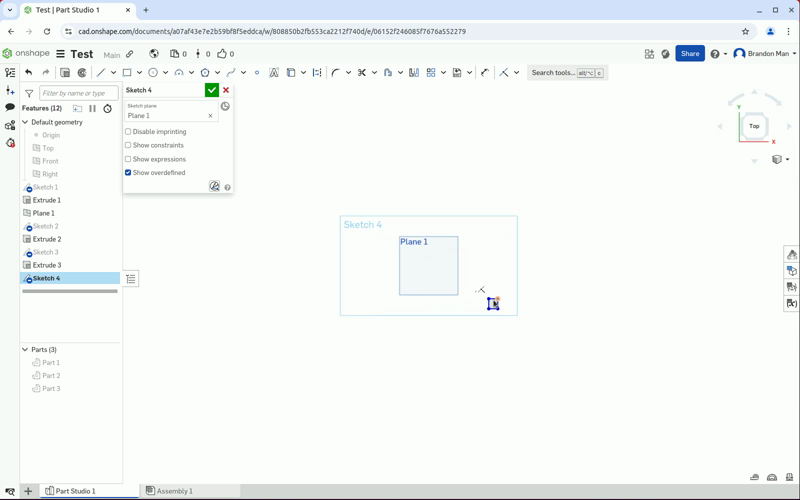
scroll(6)
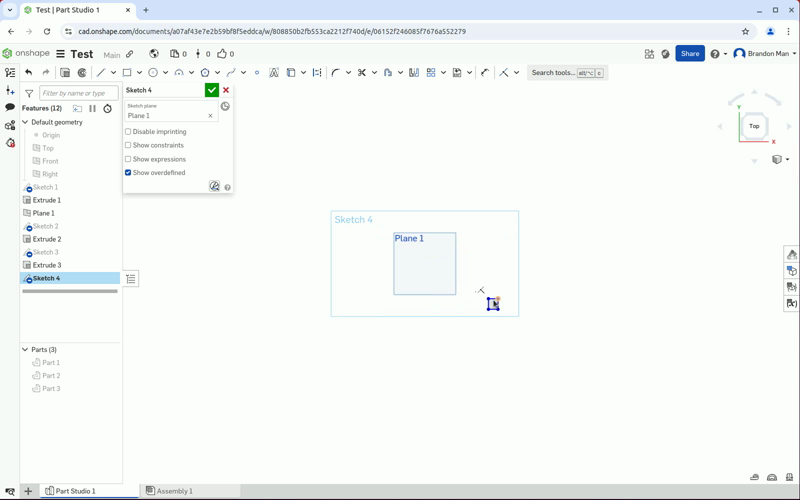
scroll(6)
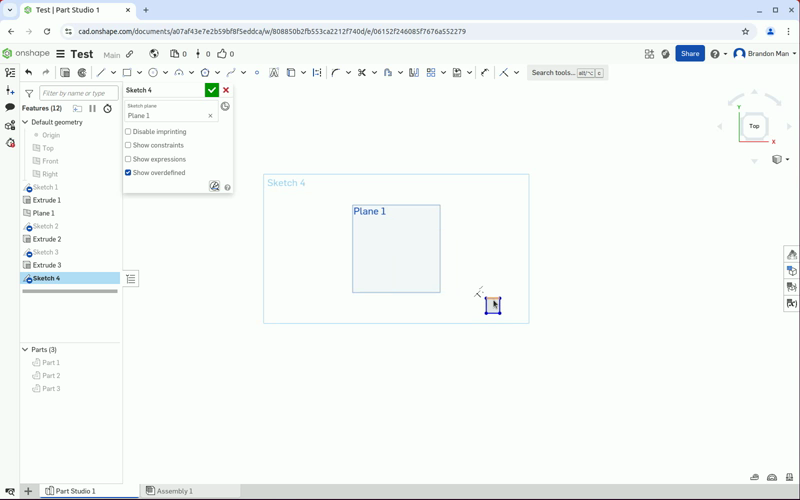
scroll(6)
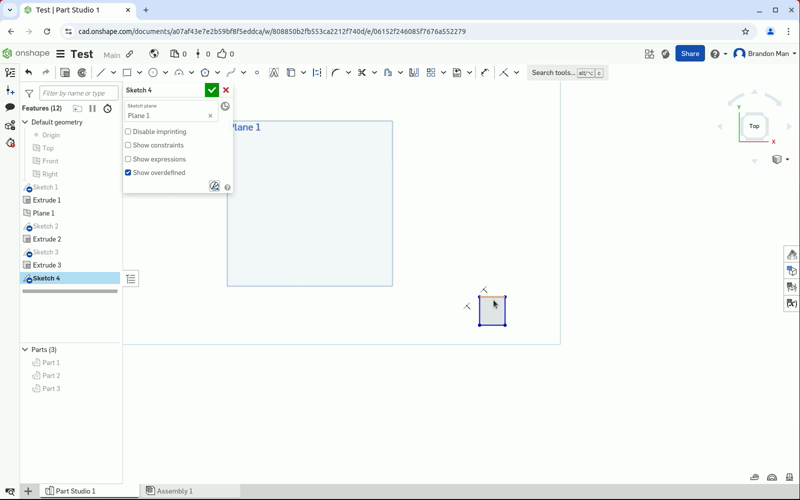
scroll(6)
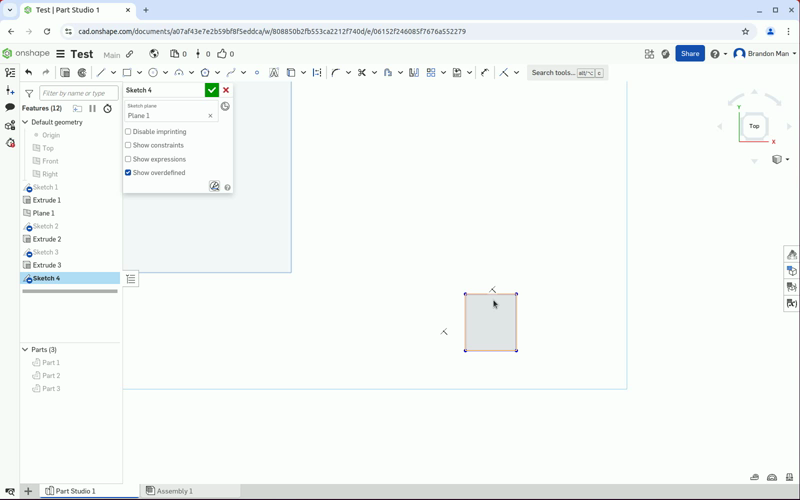
click(493, 299)
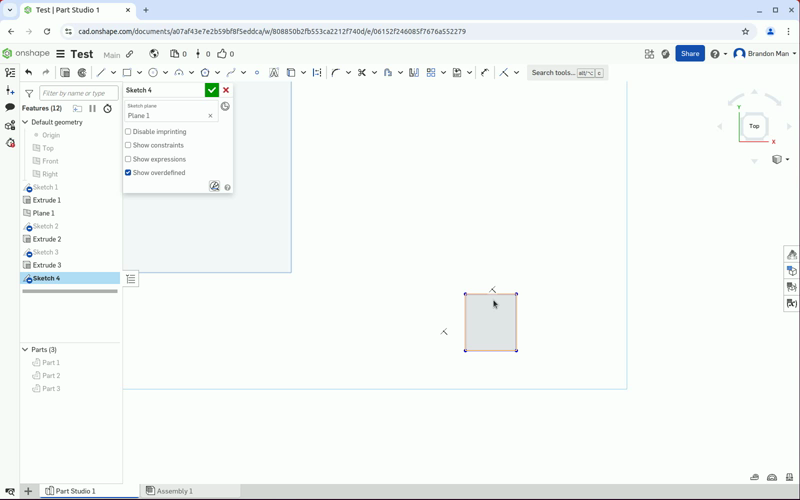
scroll(-6)
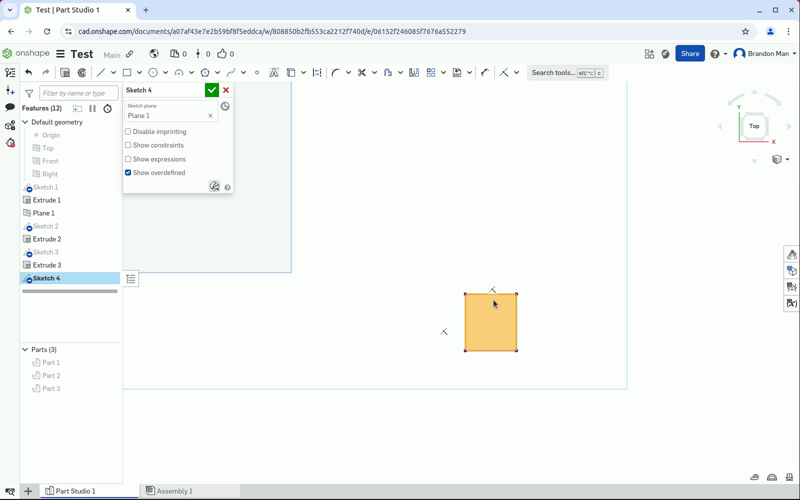
scroll(-6)
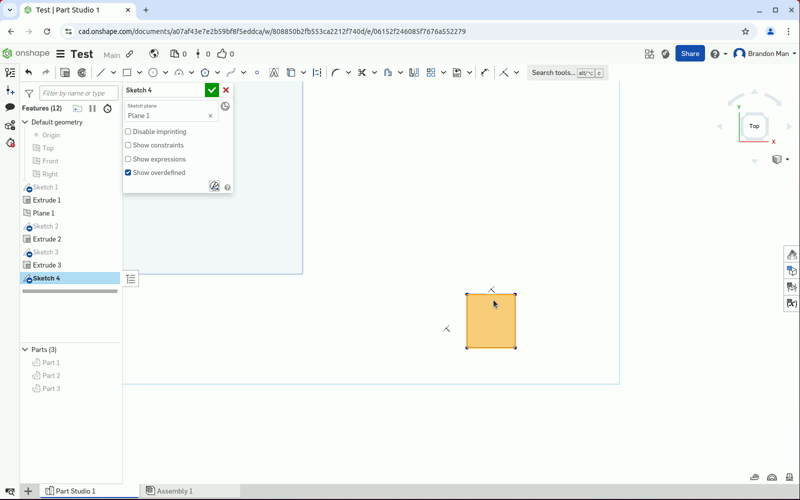
scroll(-6)
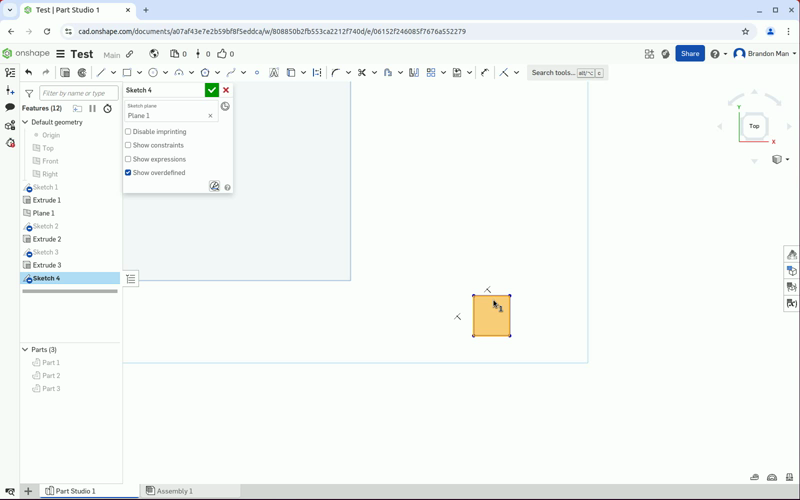
scroll(-6)
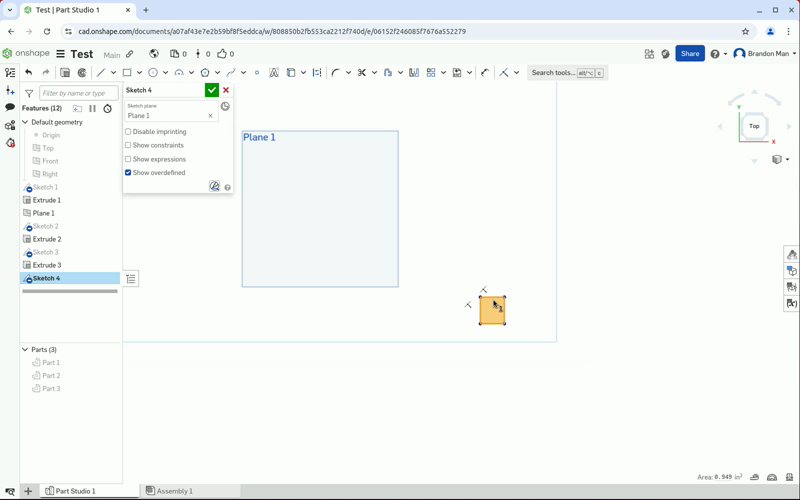
scroll(-6)
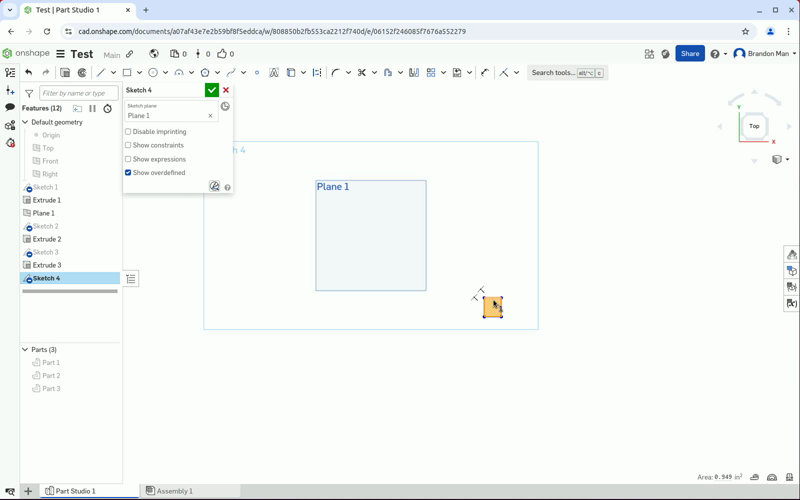
scroll(-6)
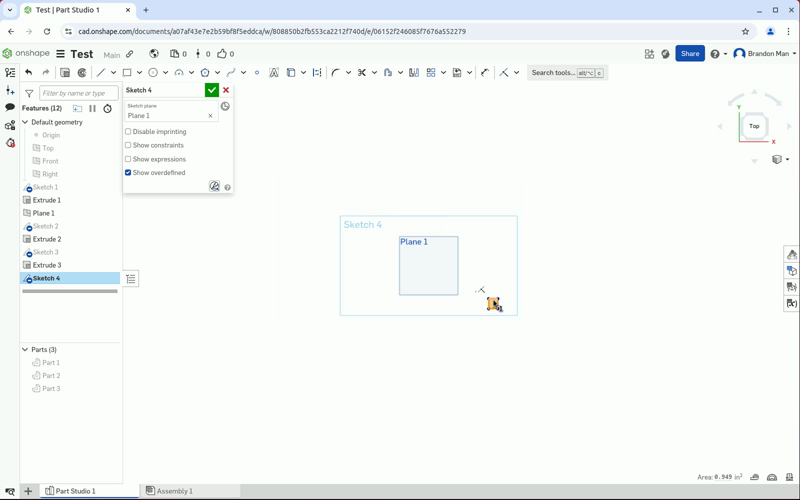
scroll(-6)
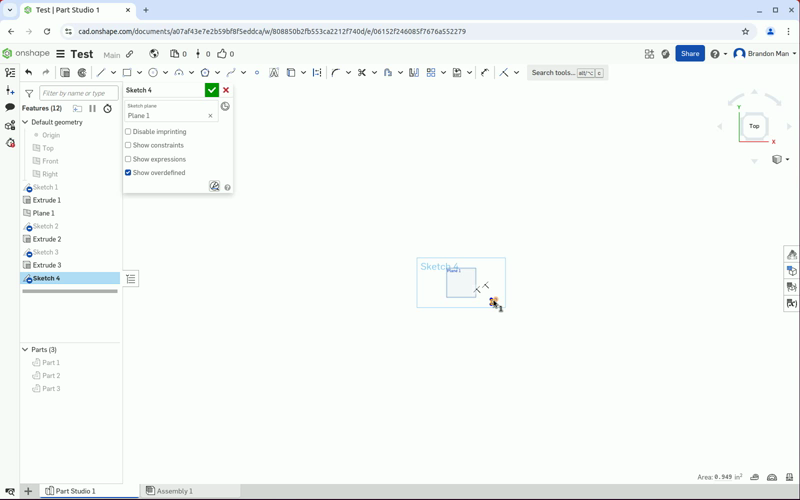
mouse_move(73, 352)
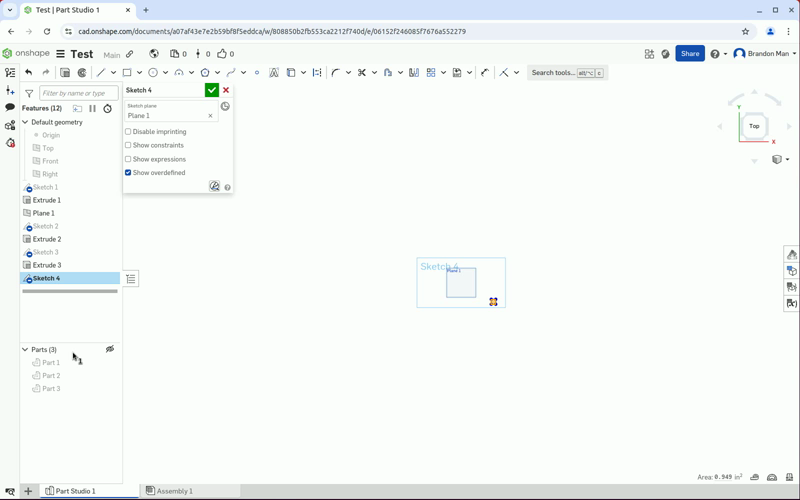
key(shift+y)
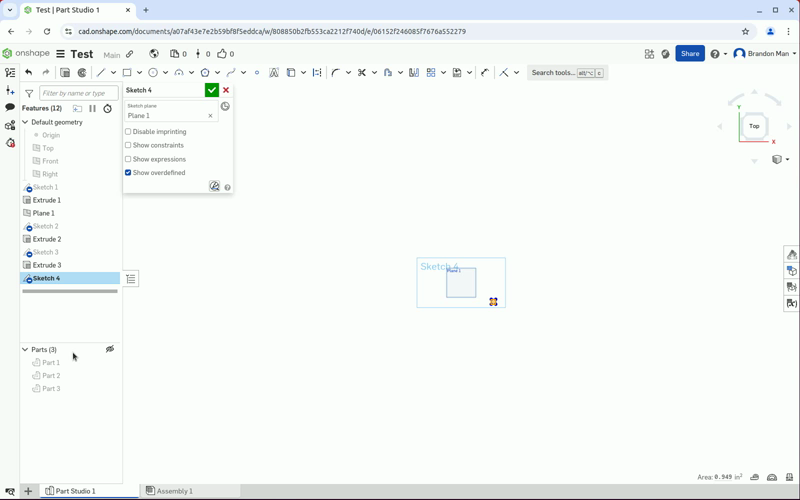
key(shift+e)
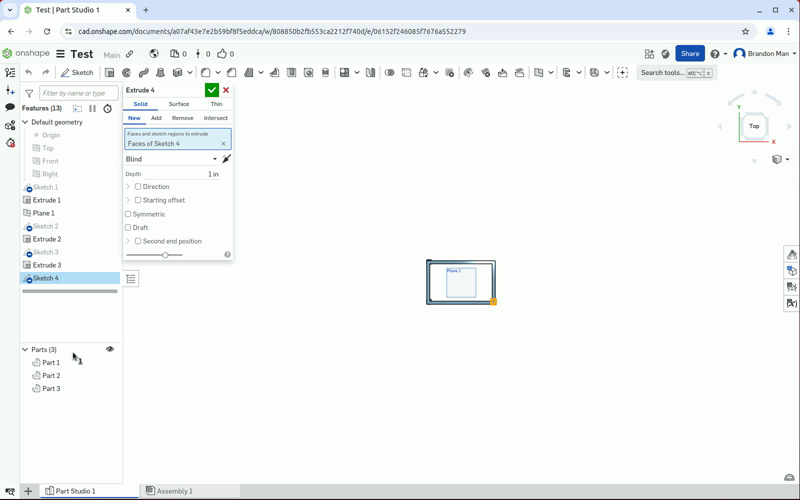
mouse_move(143, 106)
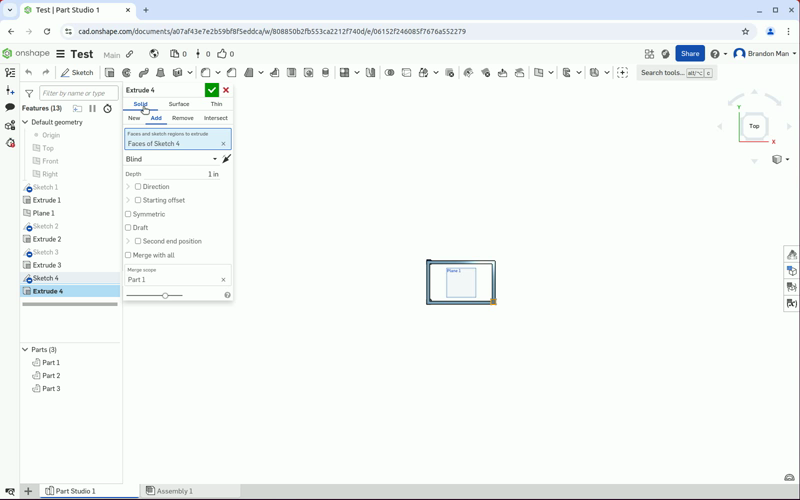
click(143, 106)
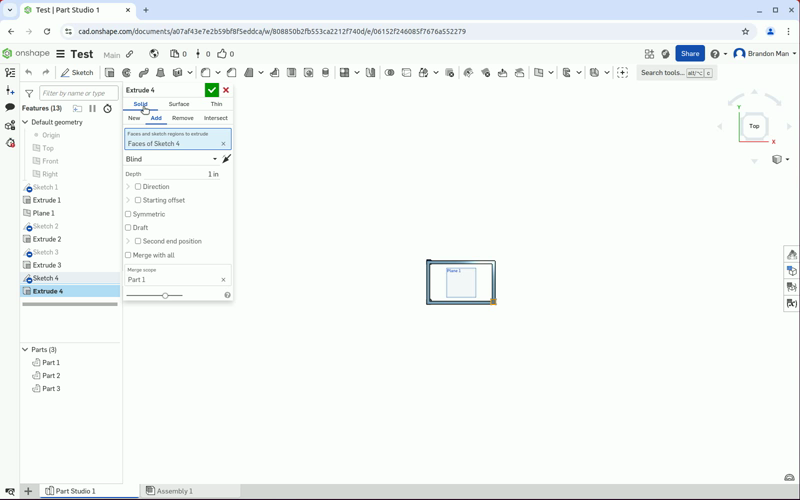
mouse_move(137, 120)
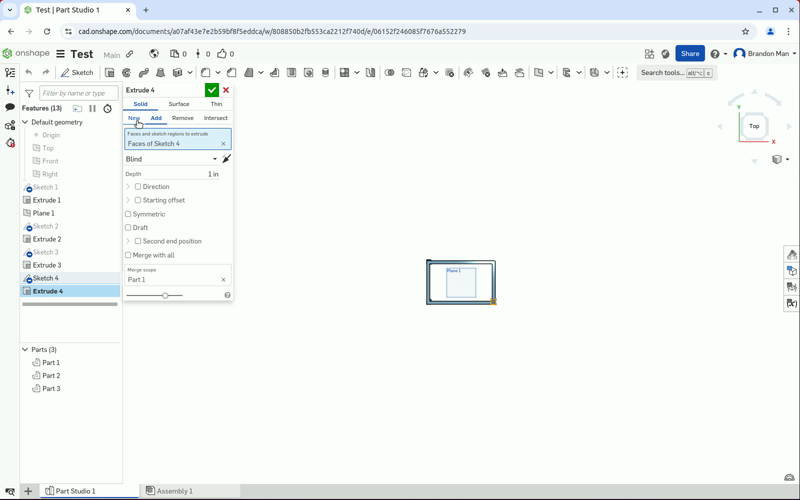
click(137, 120)
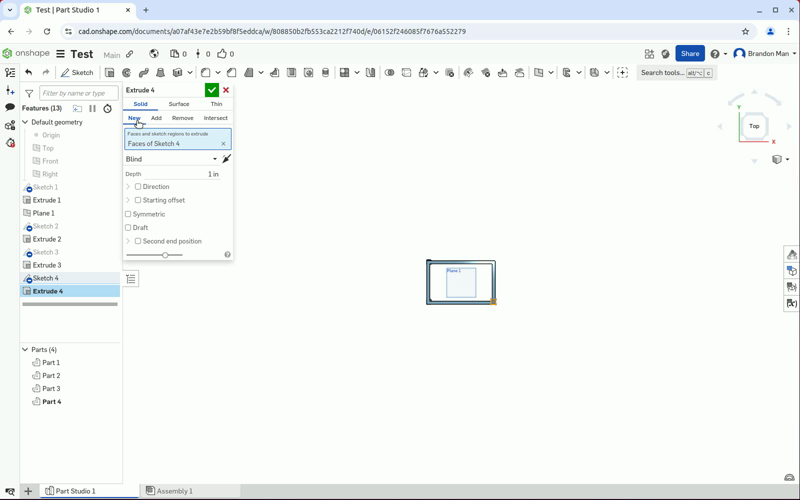
key(tab, 4)
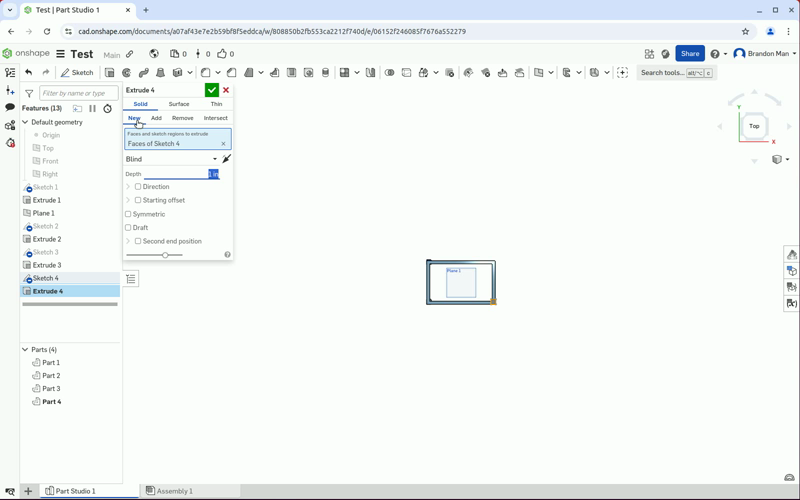
text(-23.83)
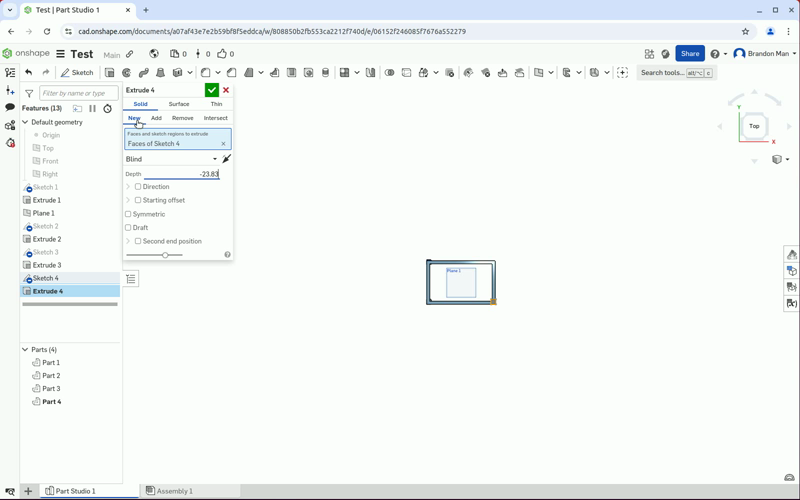
key(enter)
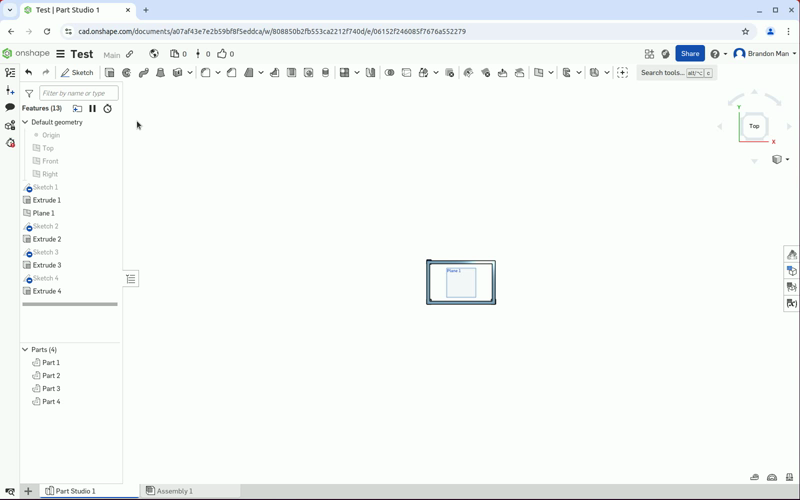
key(shift+h)
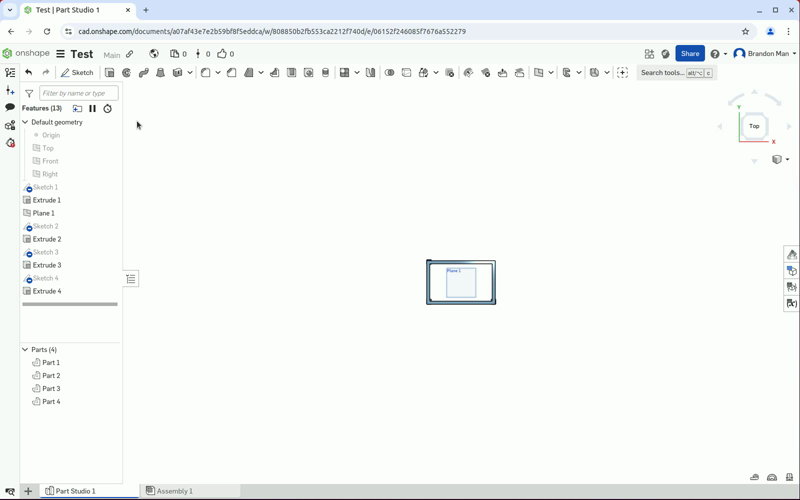
key(shift+h)
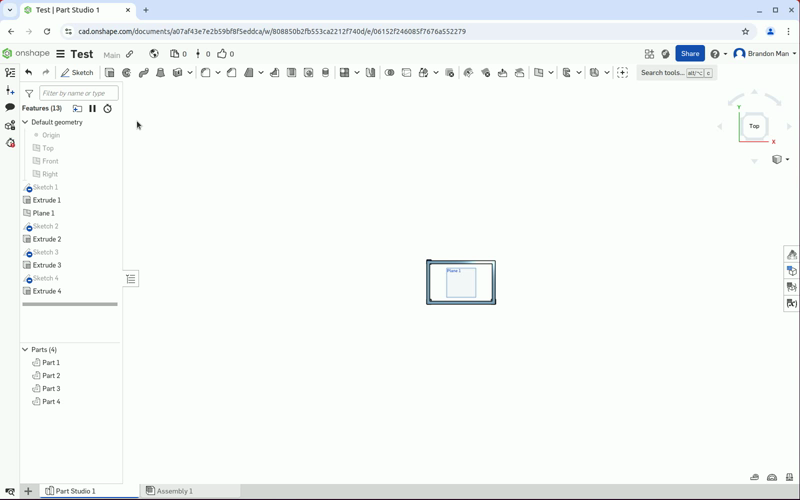
mouse_move(73, 189)
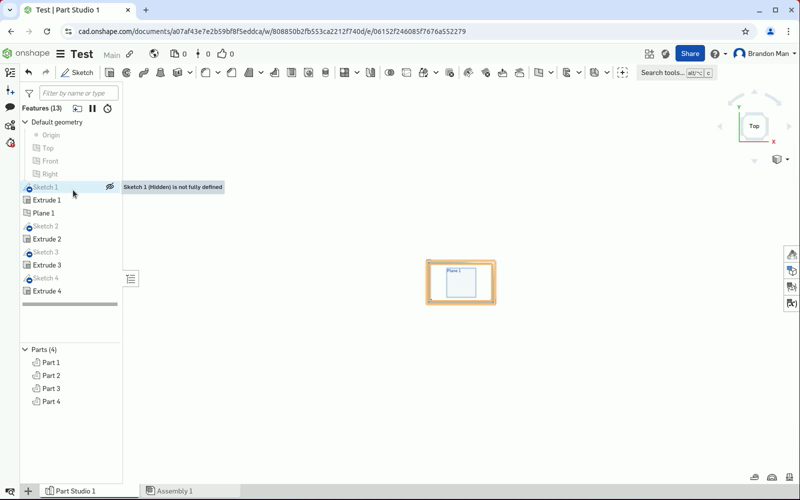
click(73, 189)
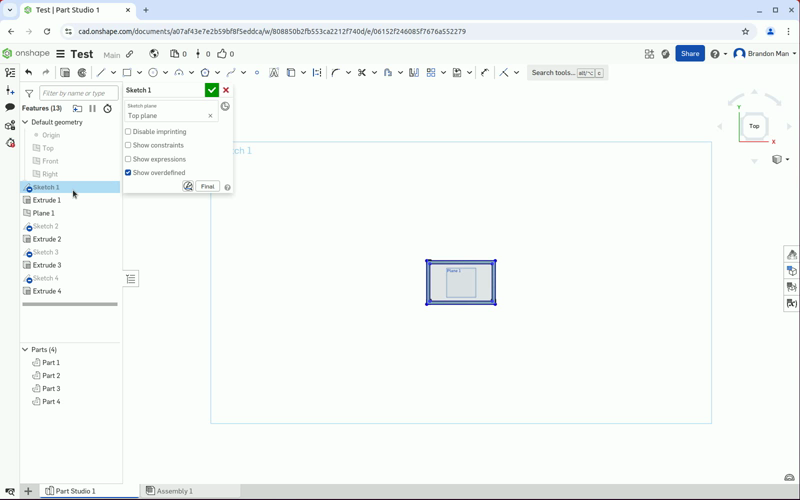
mouse_move(229, 92)
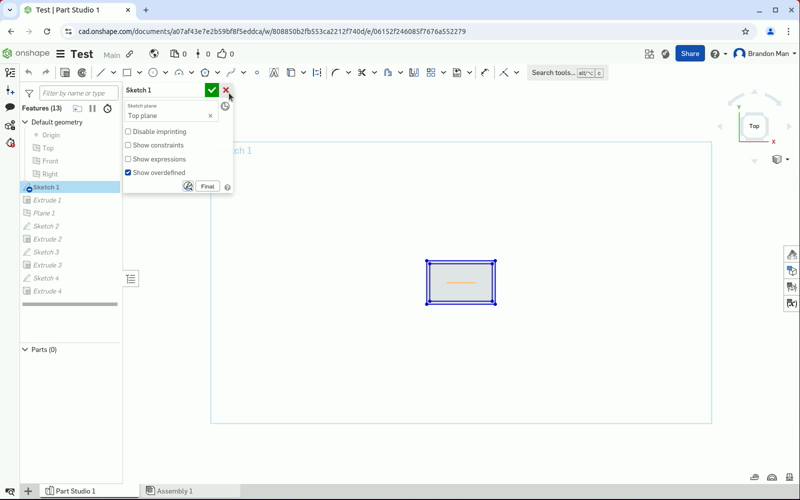
click(229, 92)
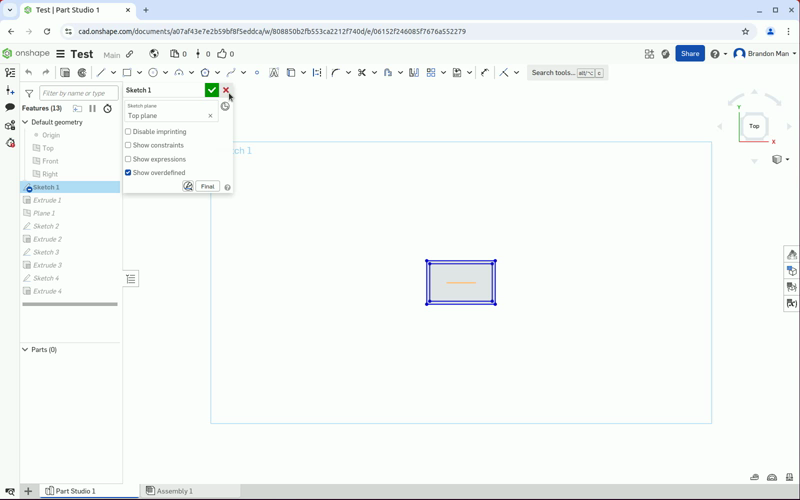
key(shift+s)
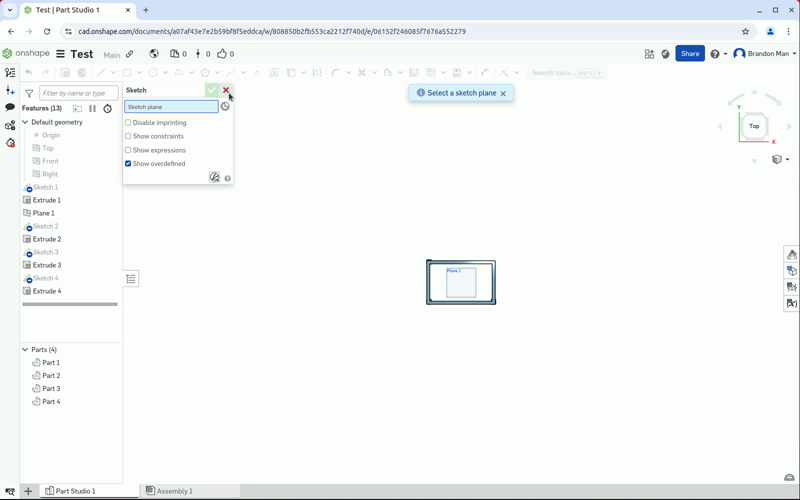
mouse_move(73, 215)
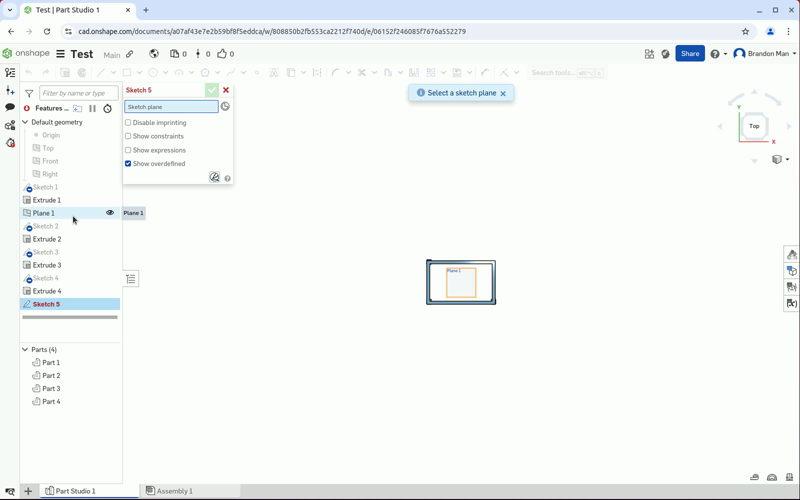
click(73, 215)
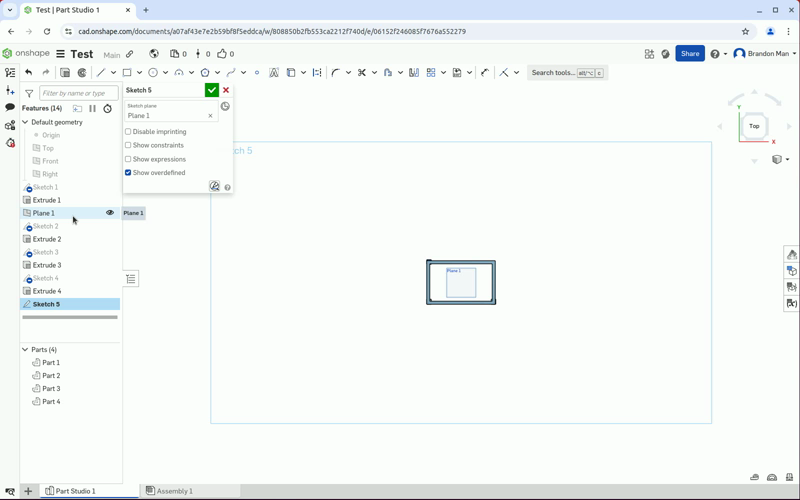
mouse_move(73, 352)
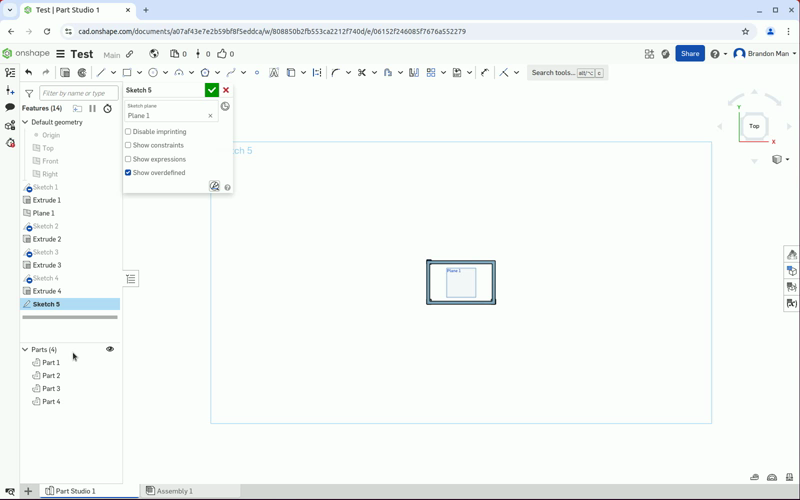
key(y)
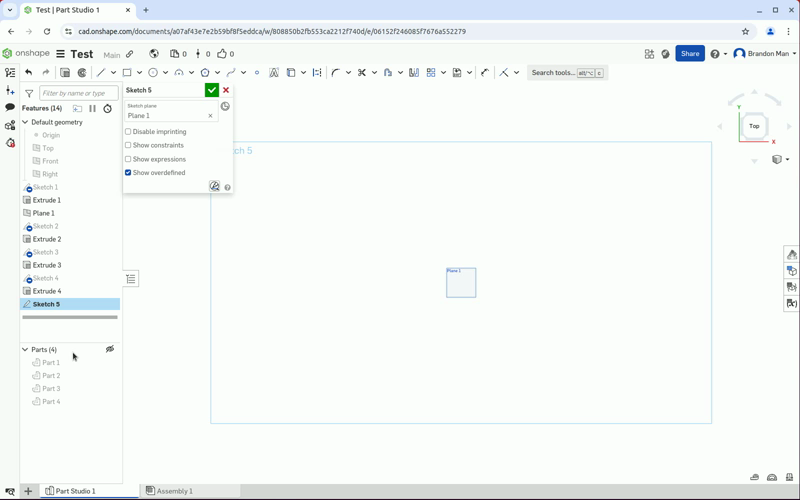
key(l)
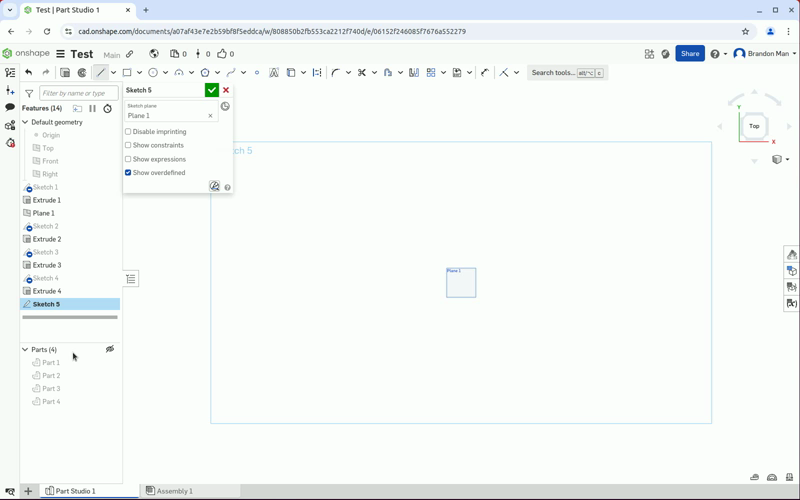
key_down(shift)
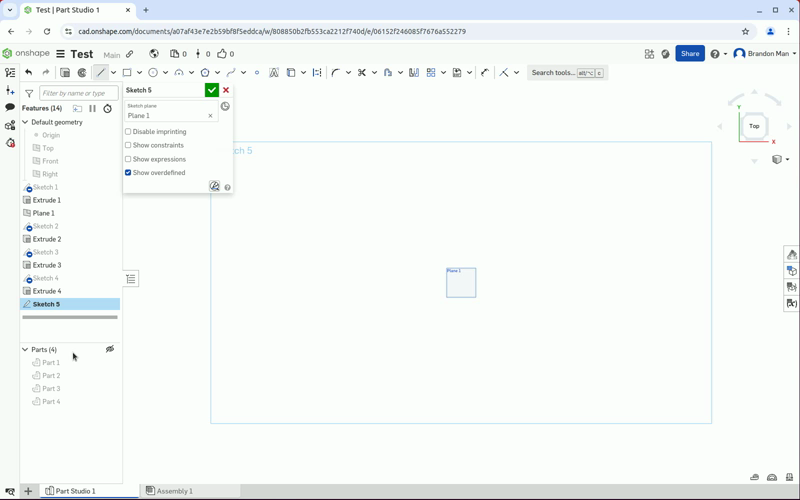
mouse_move(491, 264)
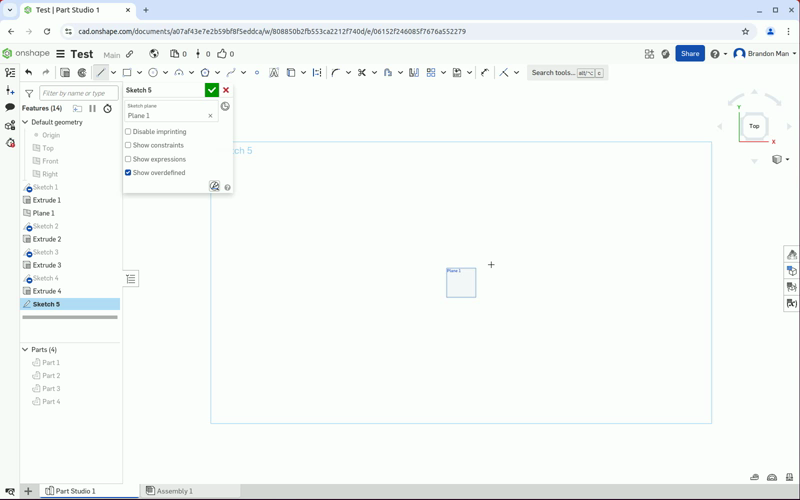
click(491, 264)
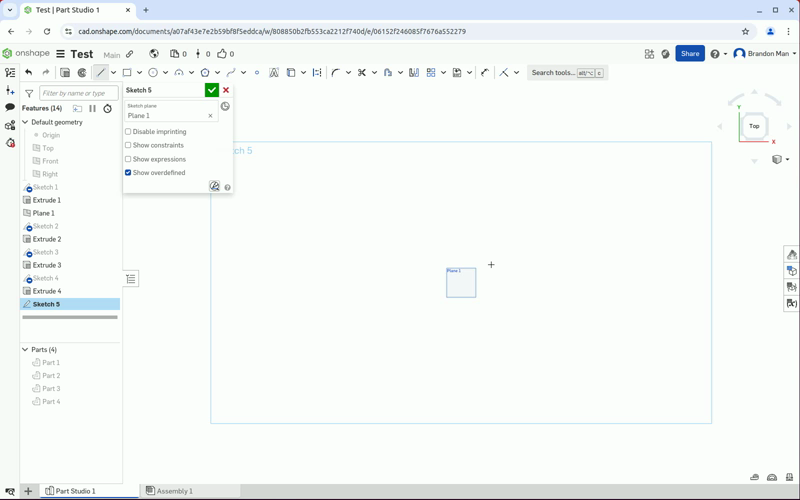
key_up(shift)
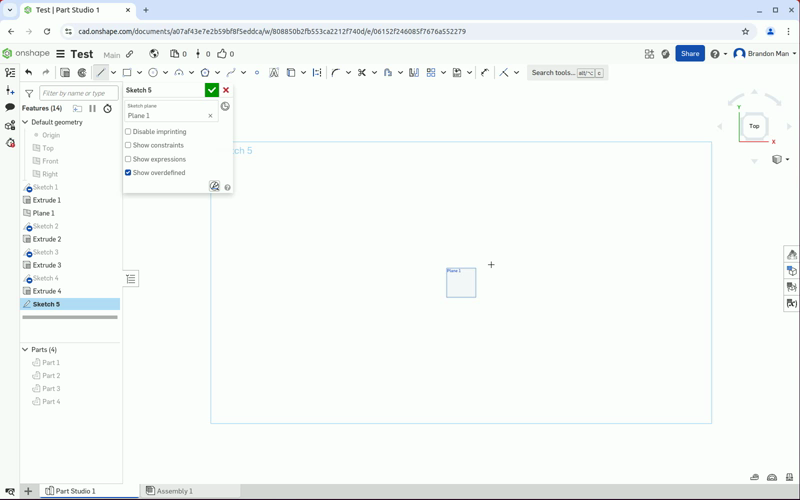
key_down(shift)
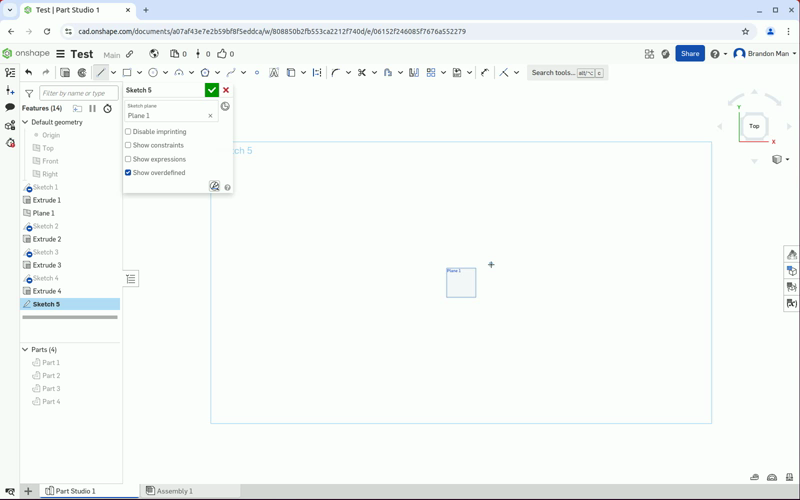
mouse_move(521, 264)
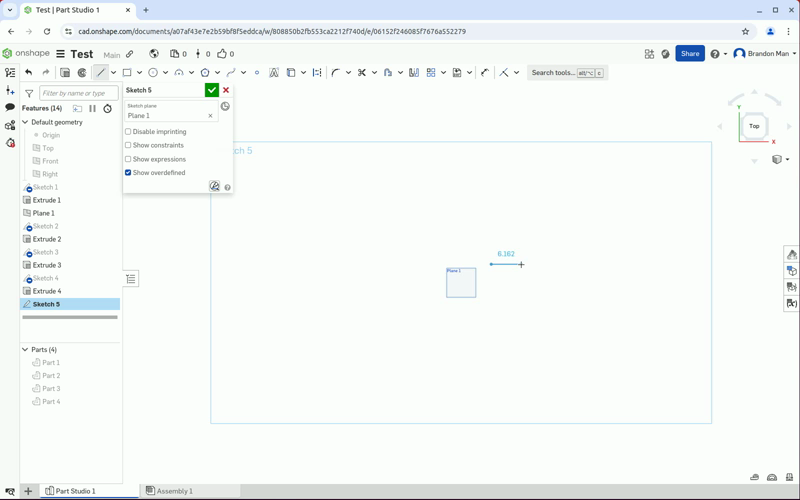
mouse_move(495, 264)
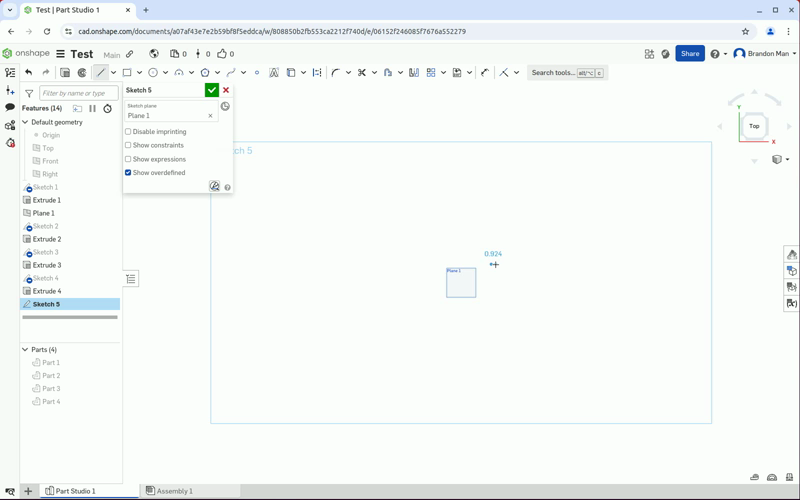
scroll(6)
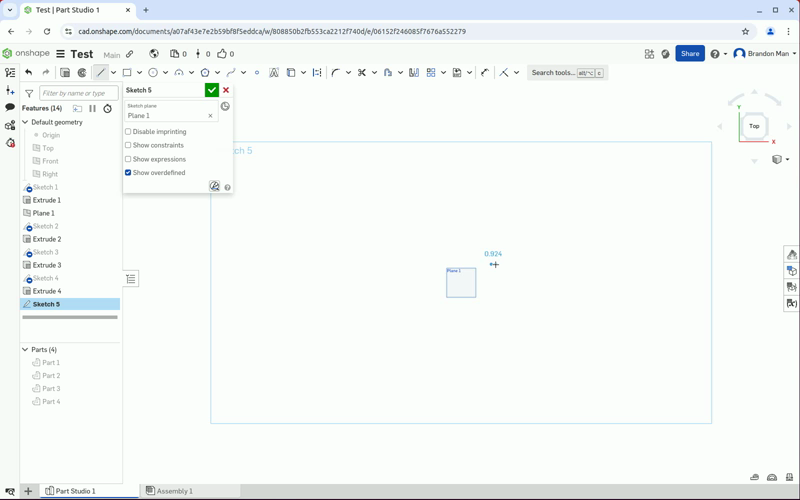
scroll(6)
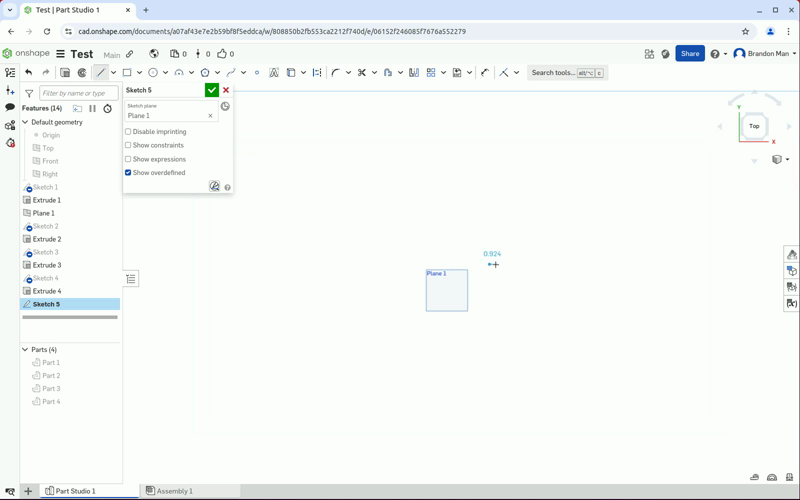
scroll(6)
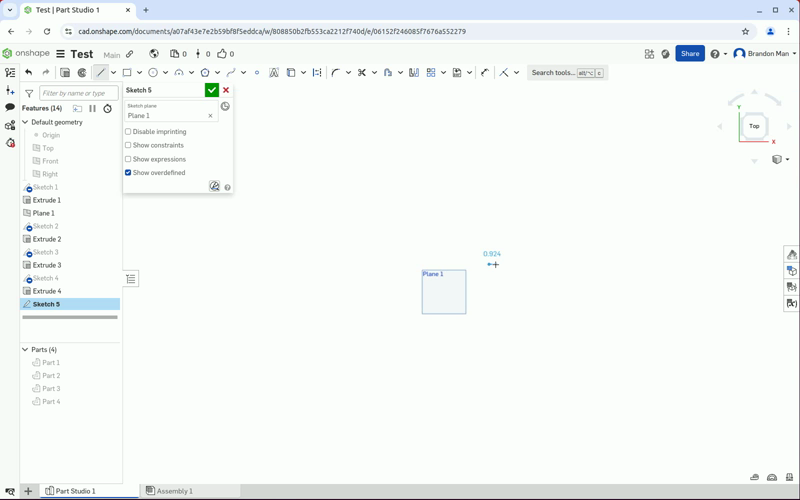
scroll(6)
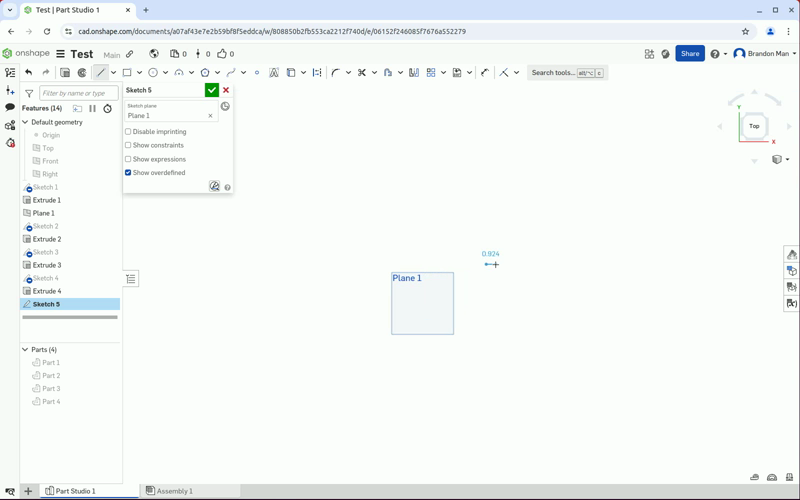
scroll(6)
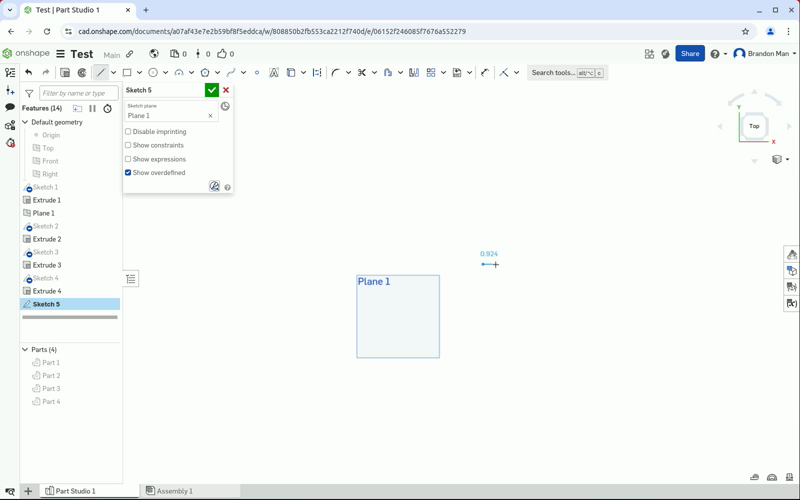
scroll(6)
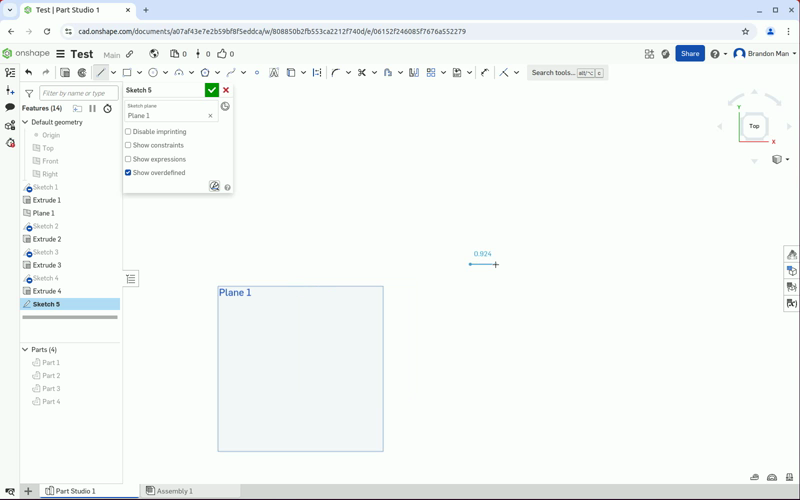
scroll(6)
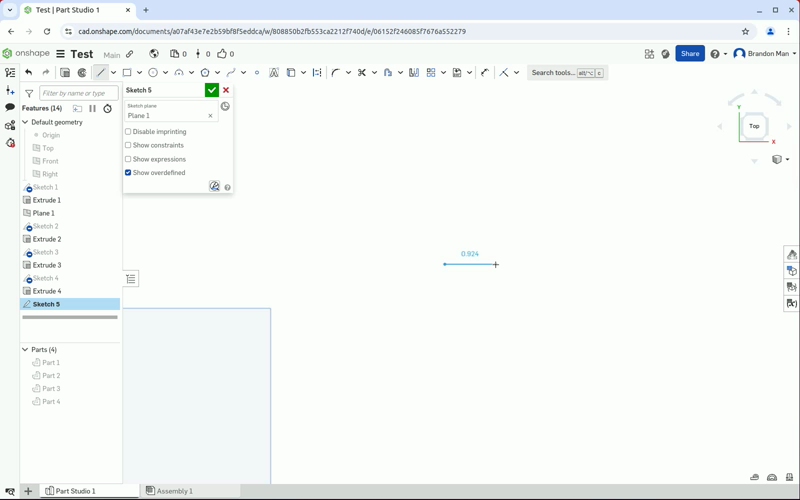
click(495, 264)
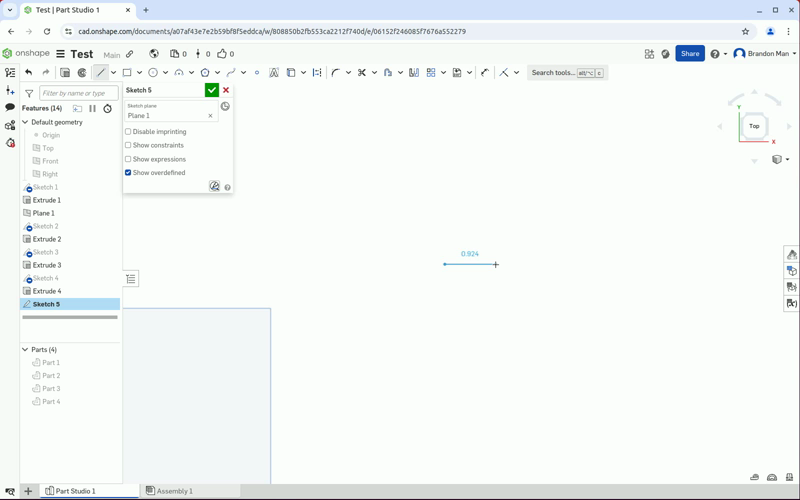
scroll(-6)
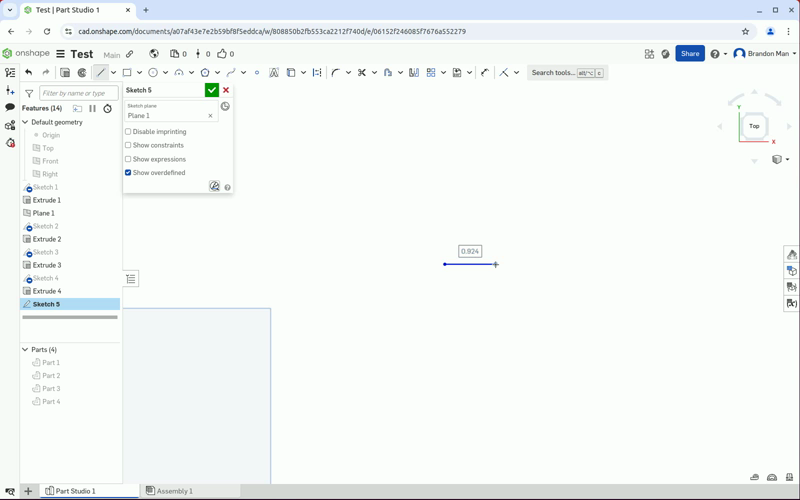
scroll(-6)
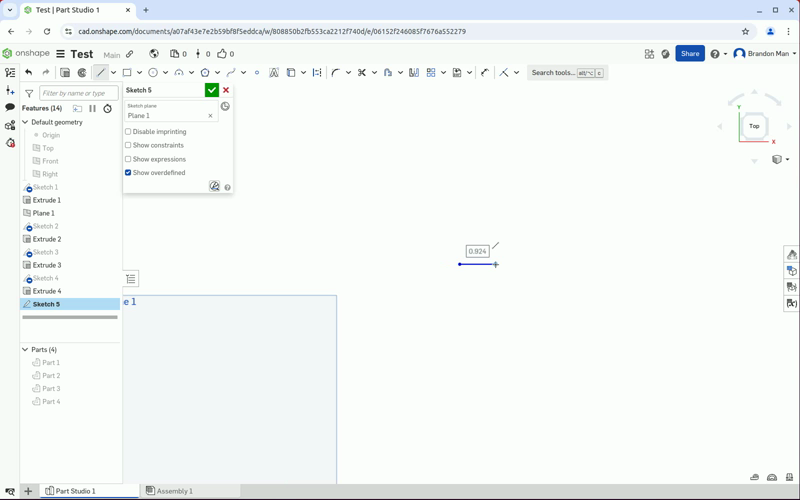
scroll(-6)
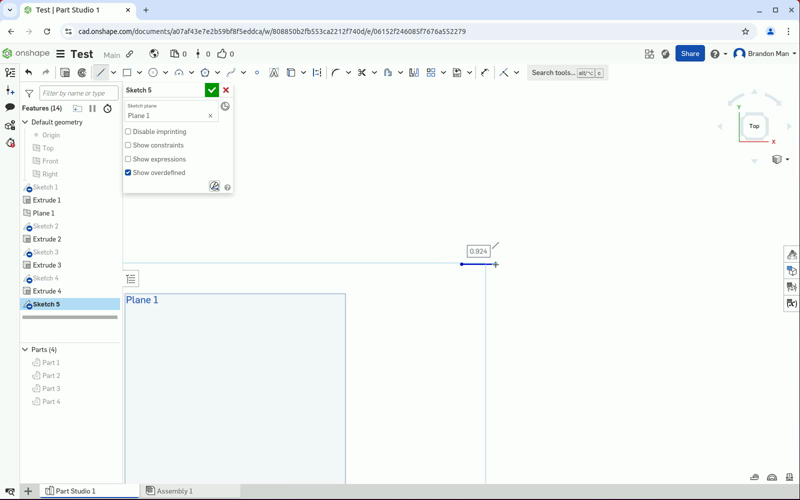
scroll(-6)
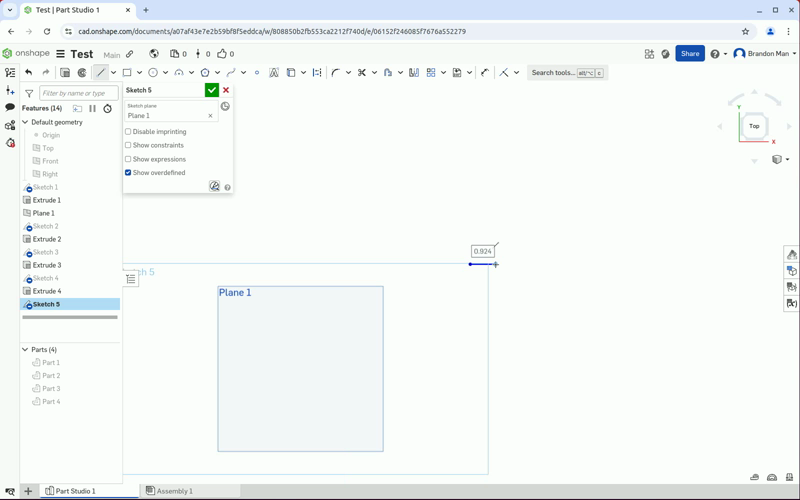
scroll(-6)
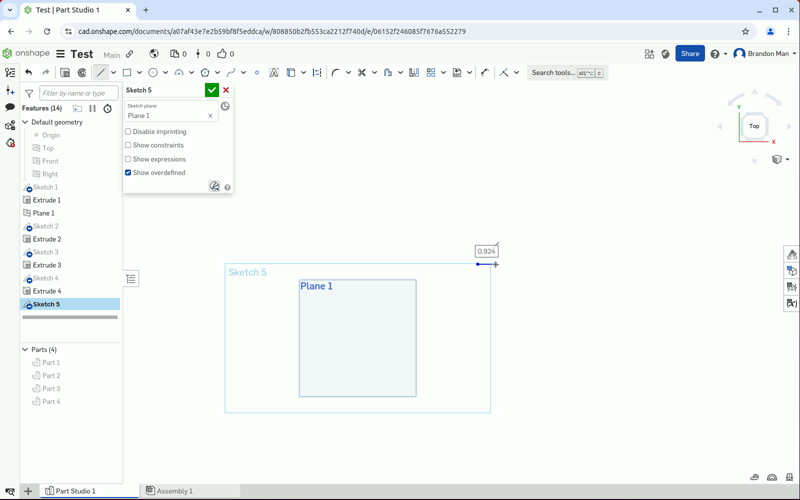
scroll(-6)
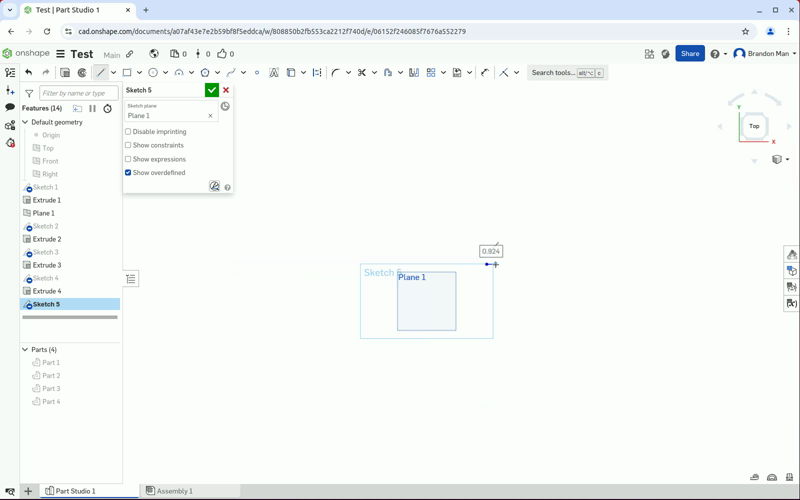
scroll(-6)
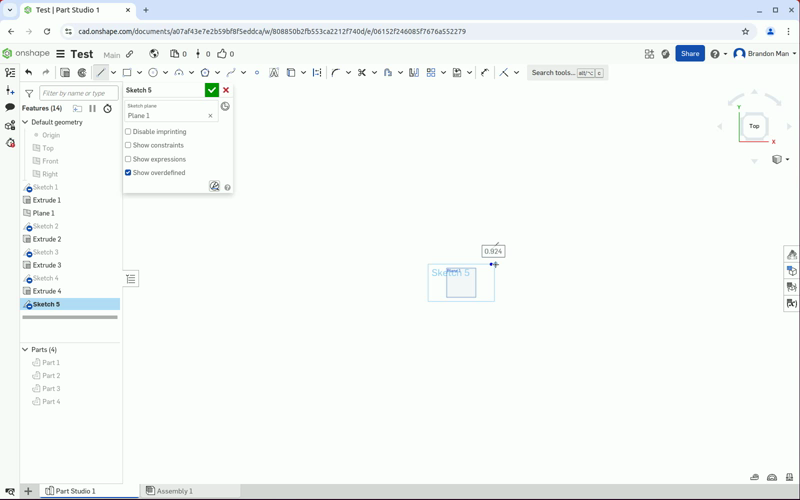
key_up(shift)
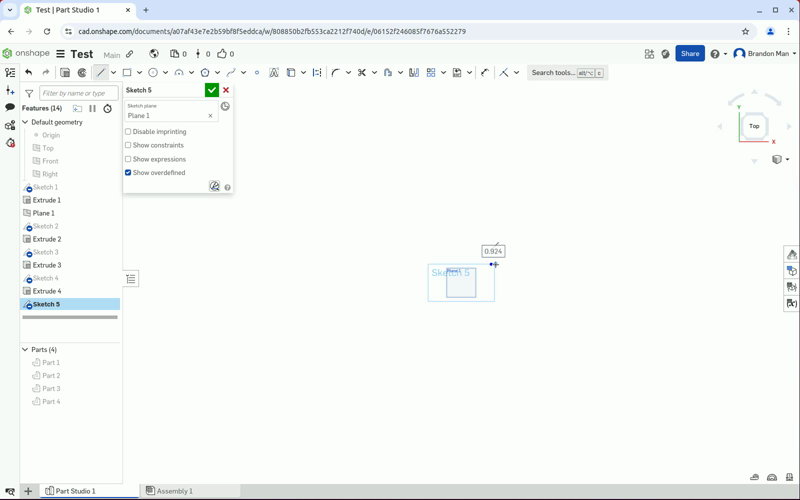
key_down(shift)
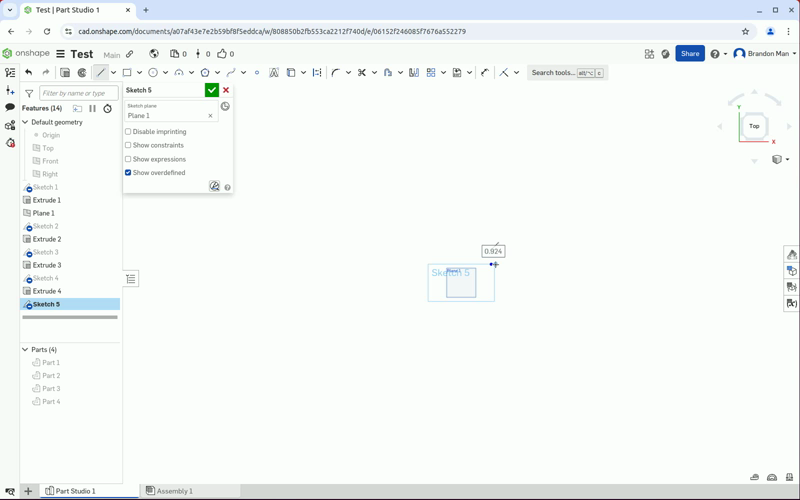
mouse_move(525, 264)
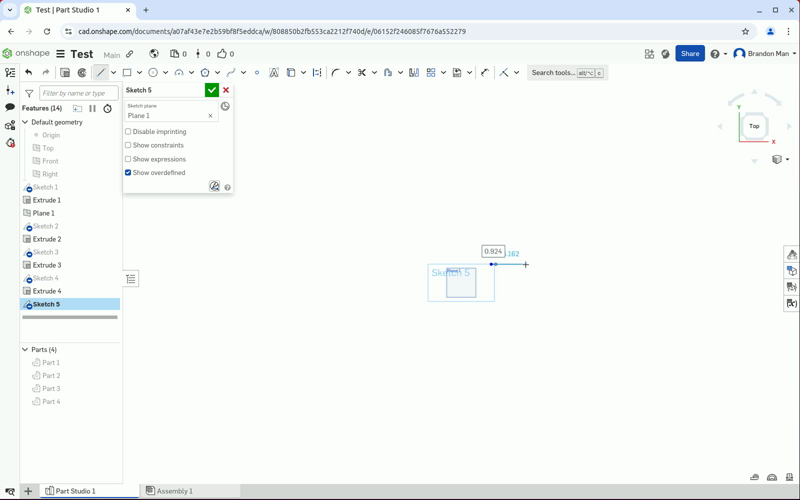
mouse_move(495, 259)
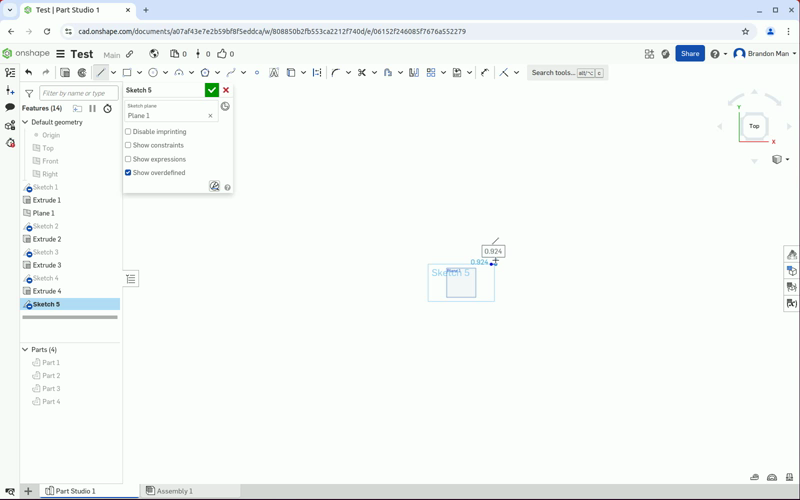
scroll(6)
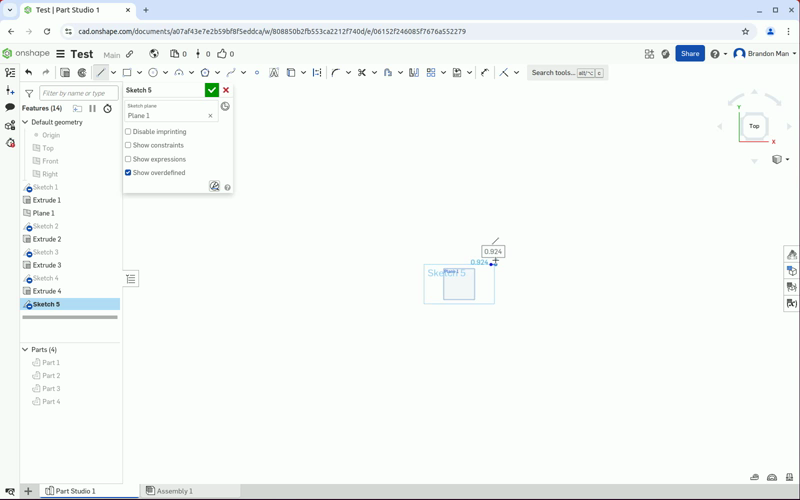
scroll(6)
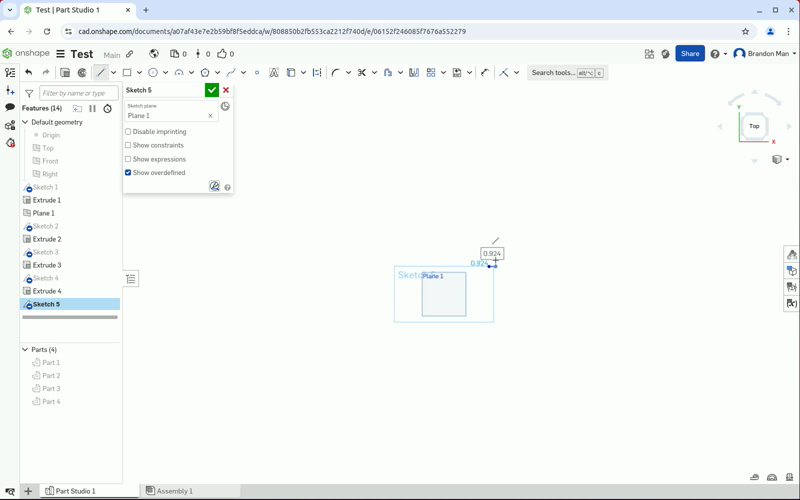
scroll(6)
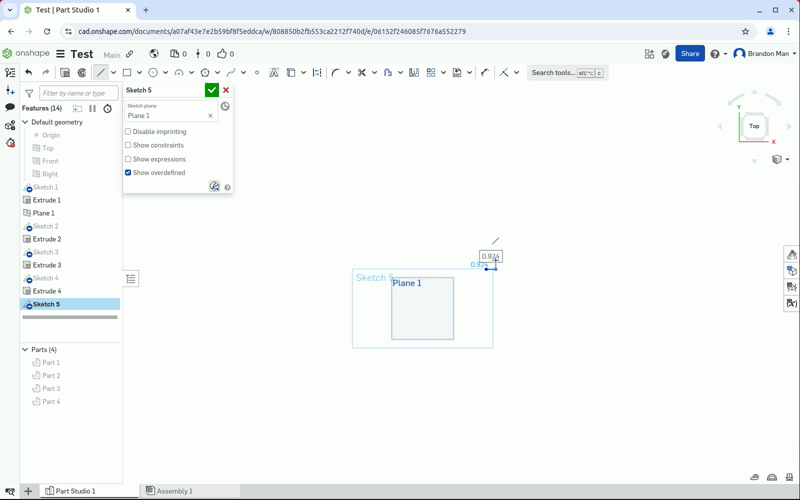
scroll(6)
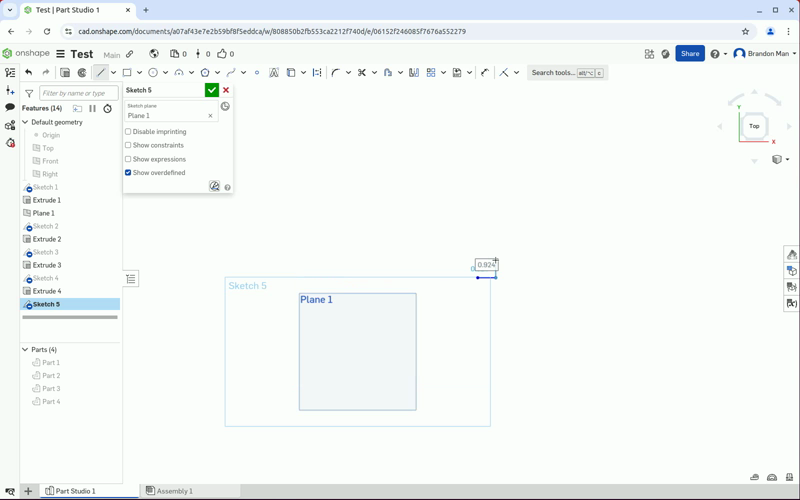
scroll(6)
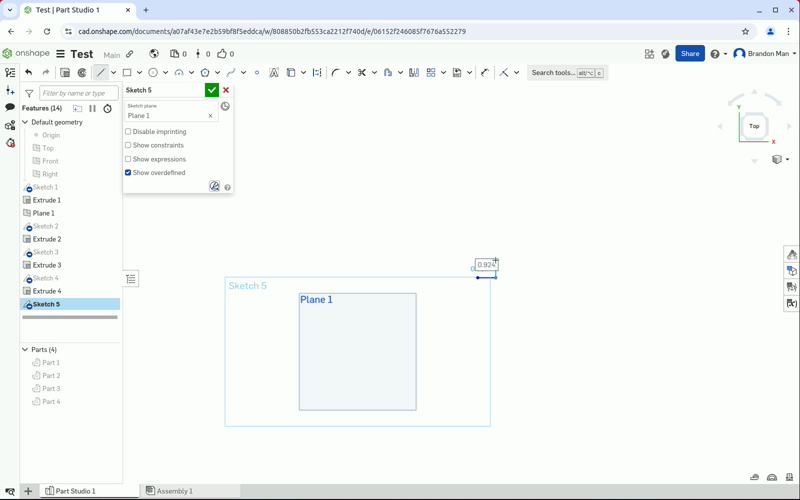
scroll(6)
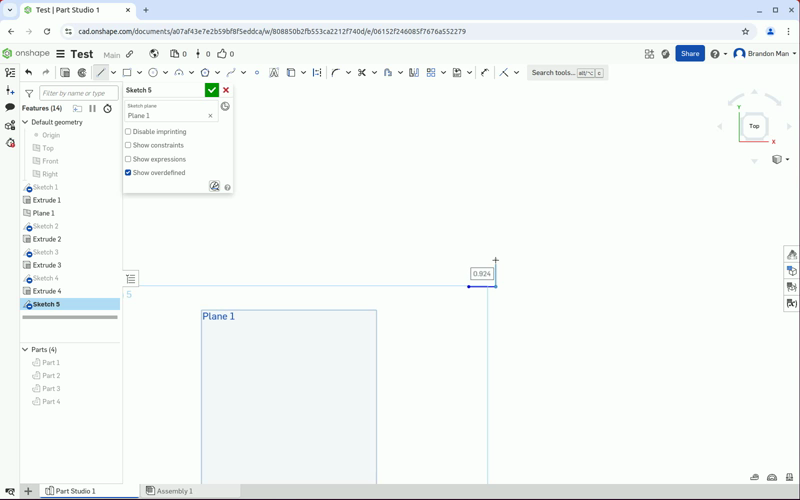
scroll(6)
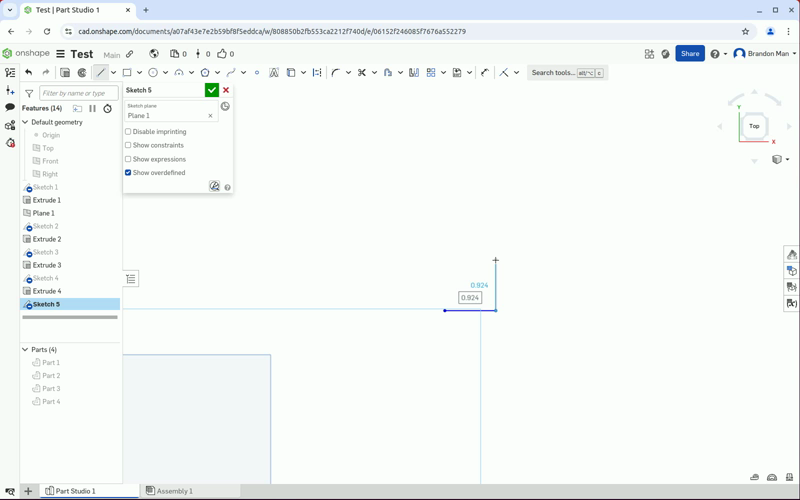
click(495, 259)
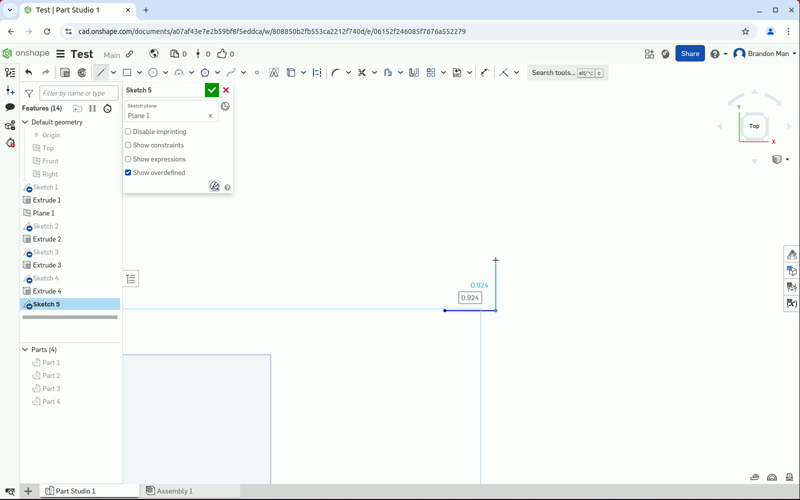
scroll(-6)
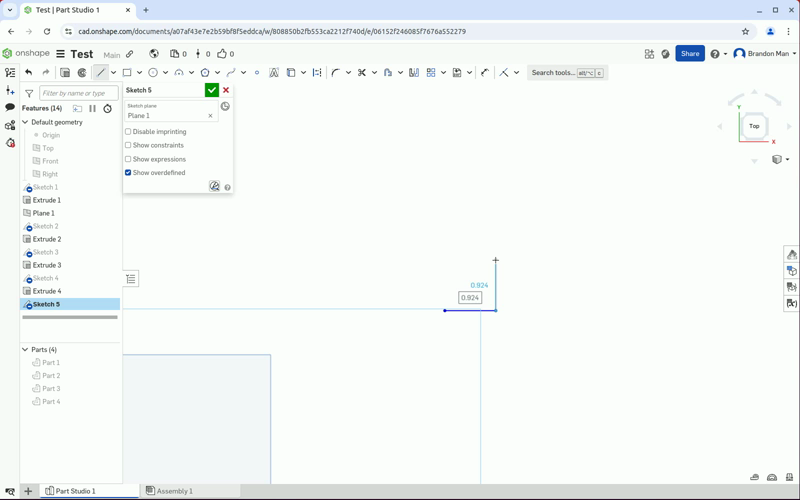
scroll(-6)
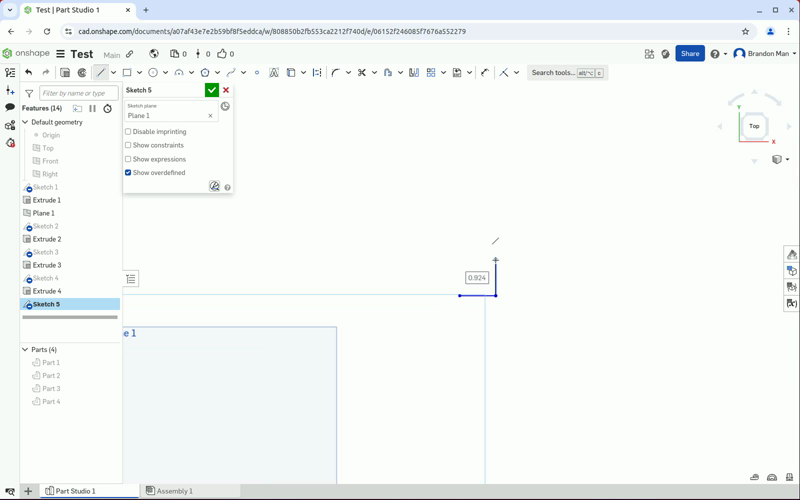
scroll(-6)
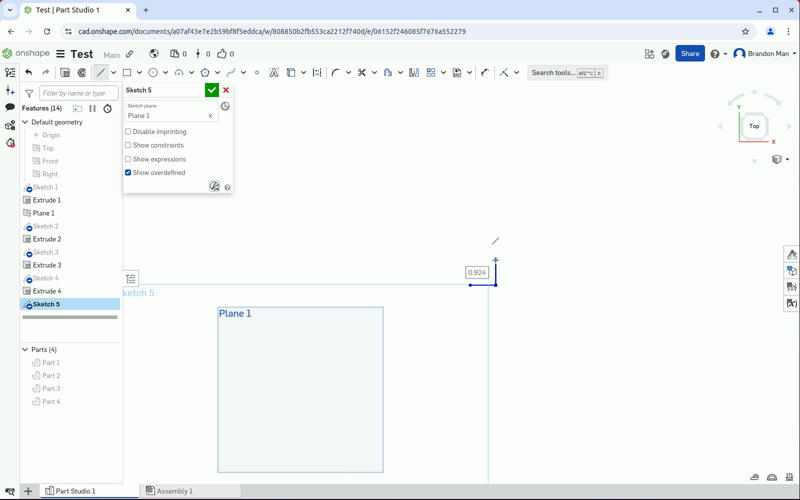
scroll(-6)
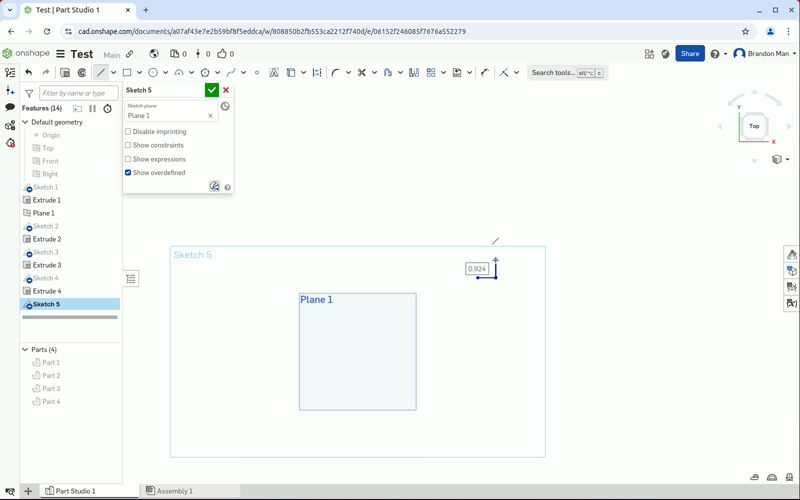
scroll(-6)
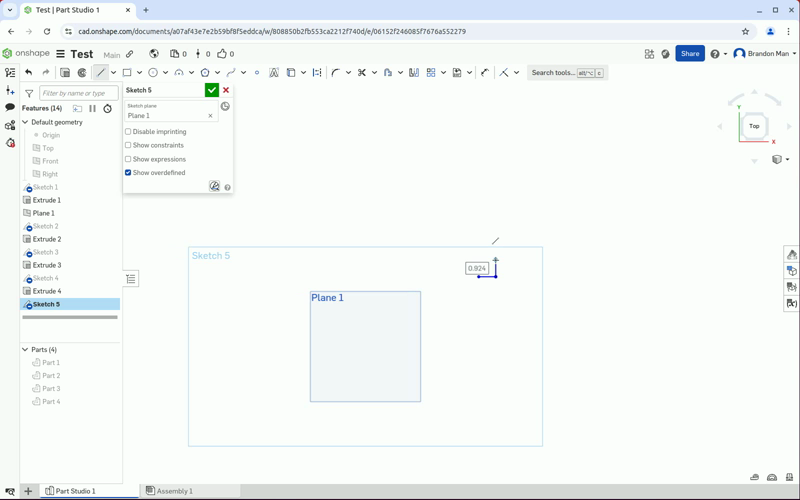
scroll(-6)
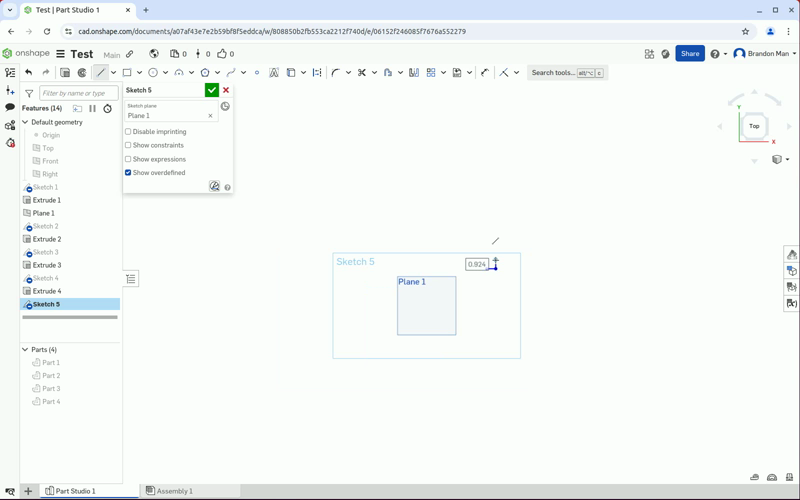
scroll(-6)
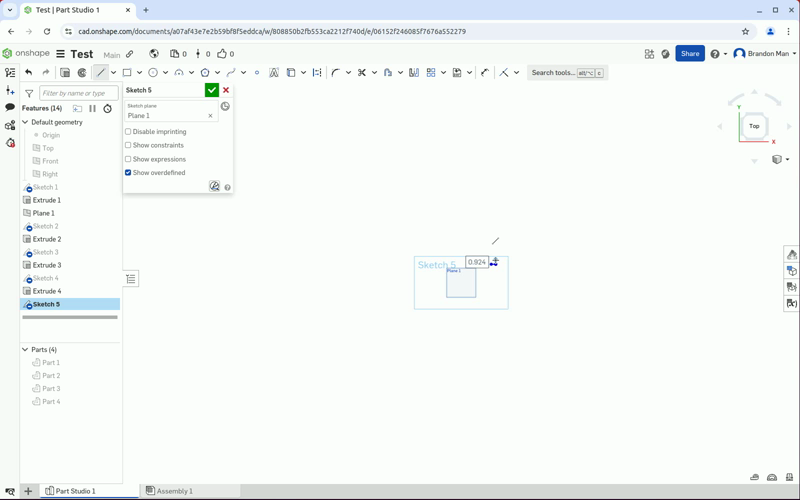
key_up(shift)
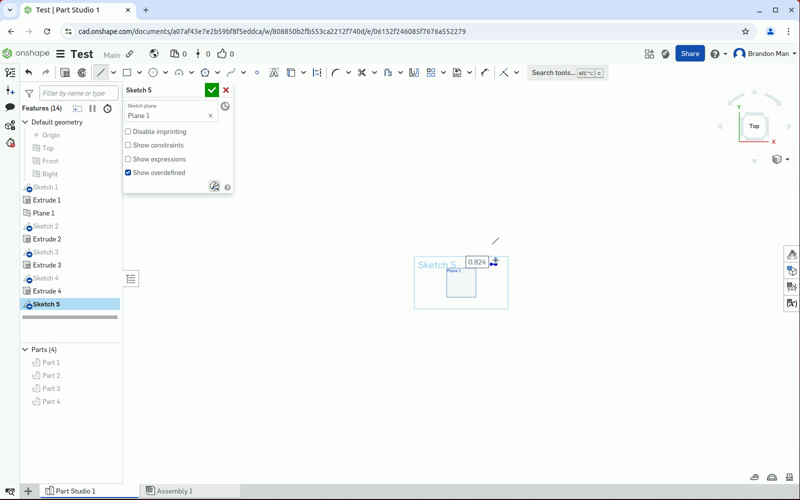
key_down(shift)
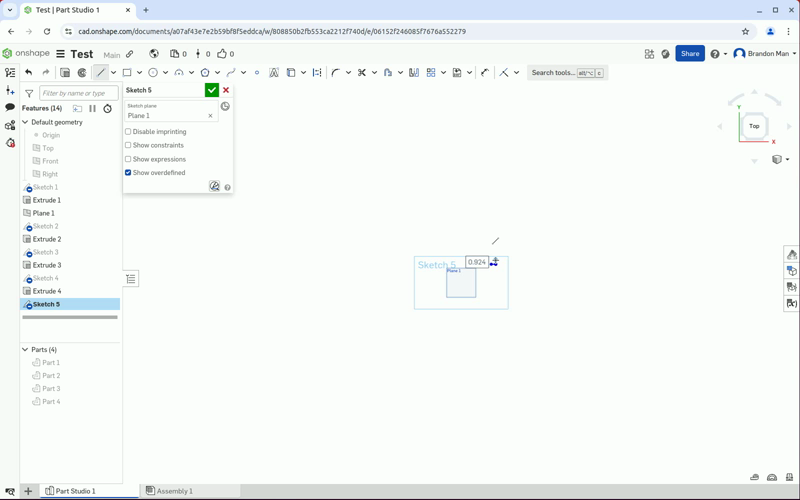
mouse_move(525, 259)
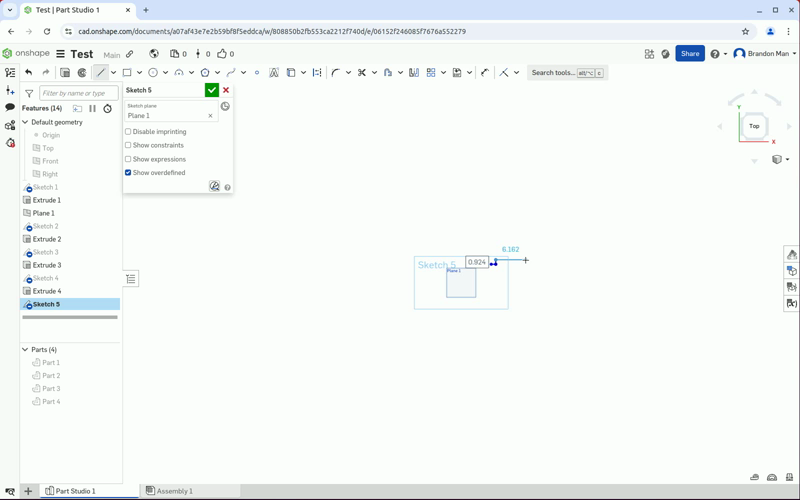
mouse_move(491, 259)
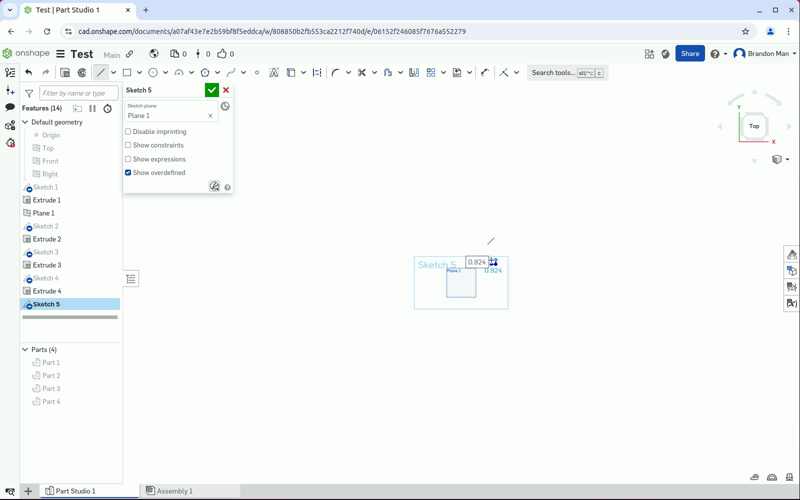
scroll(6)
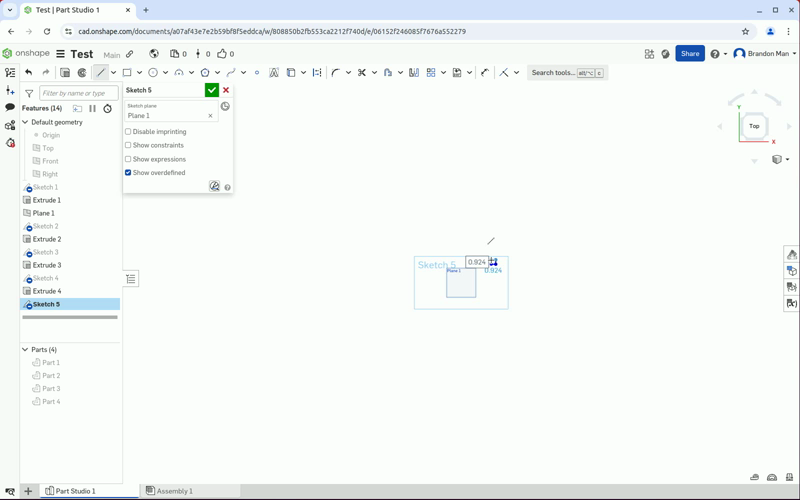
scroll(6)
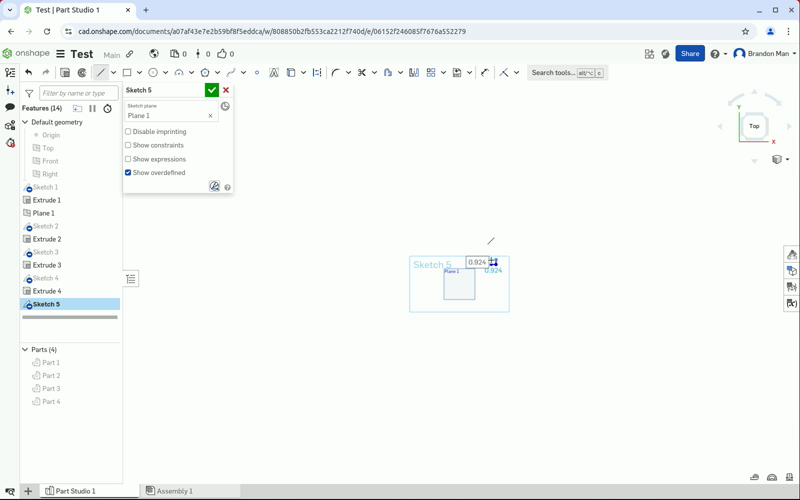
scroll(6)
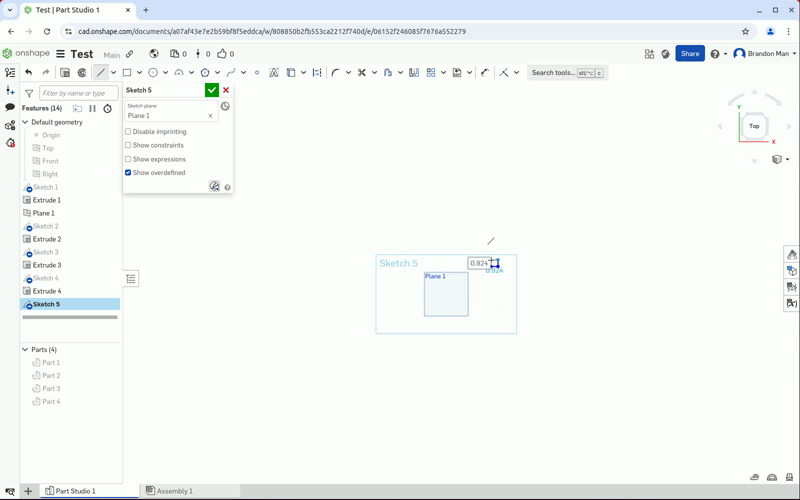
scroll(6)
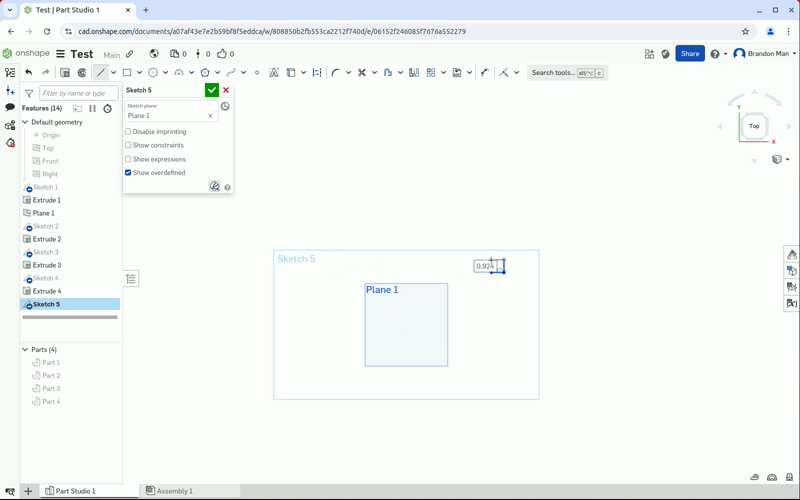
scroll(6)
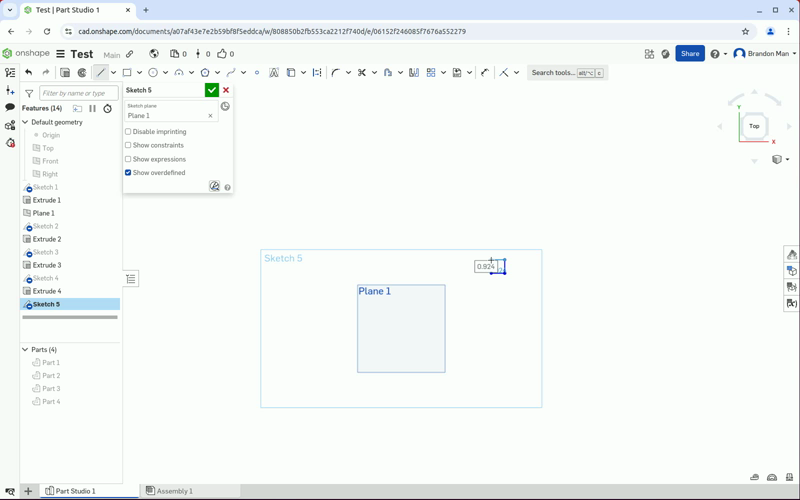
scroll(6)
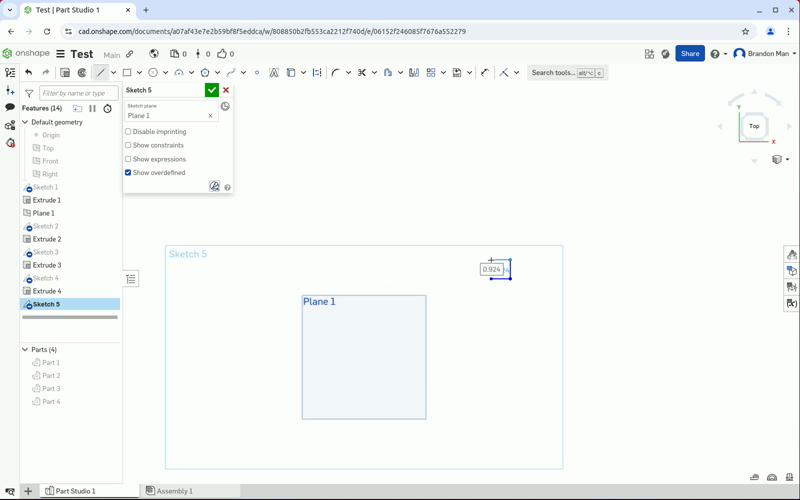
scroll(6)
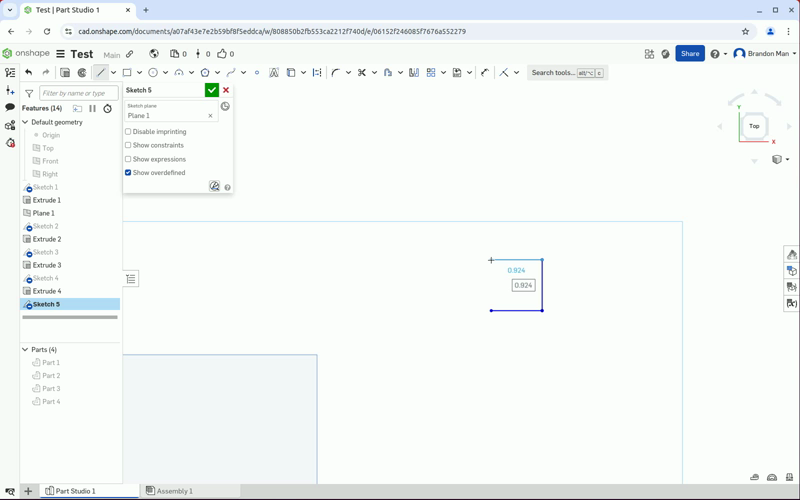
click(491, 259)
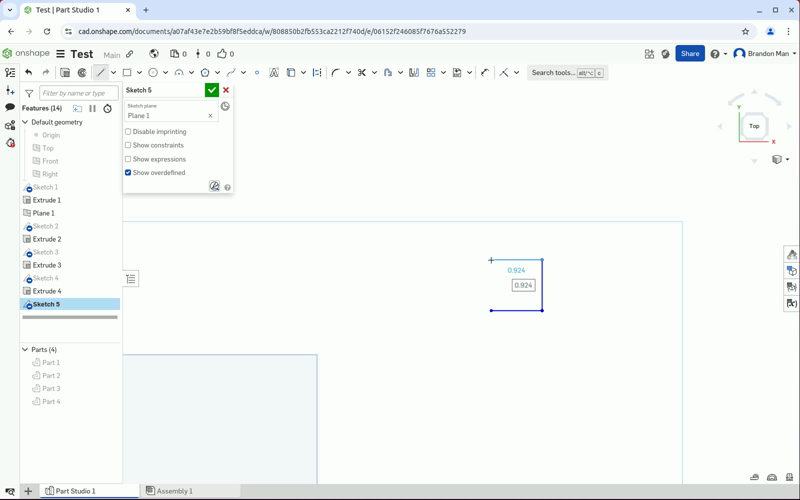
scroll(-6)
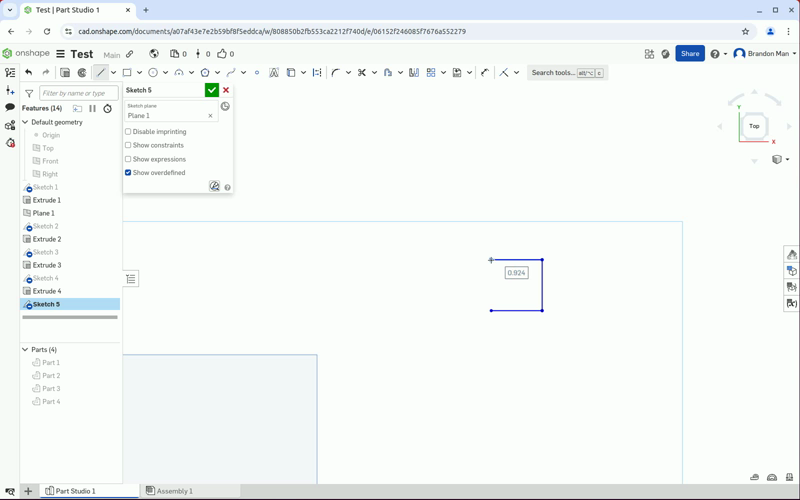
scroll(-6)
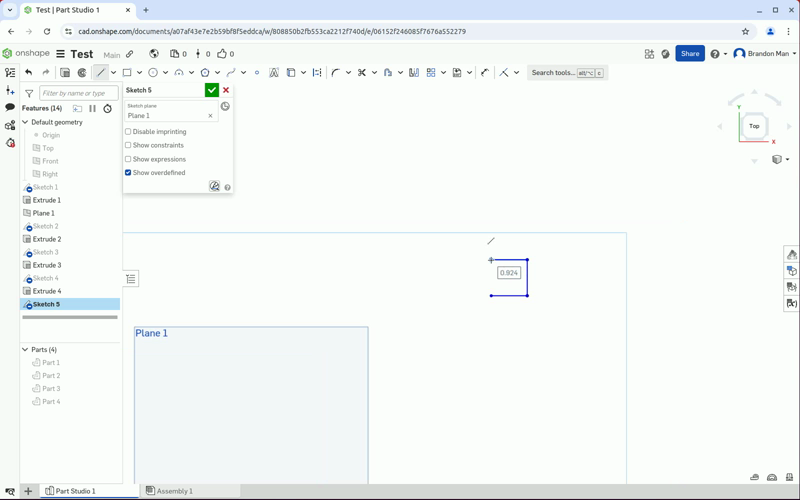
scroll(-6)
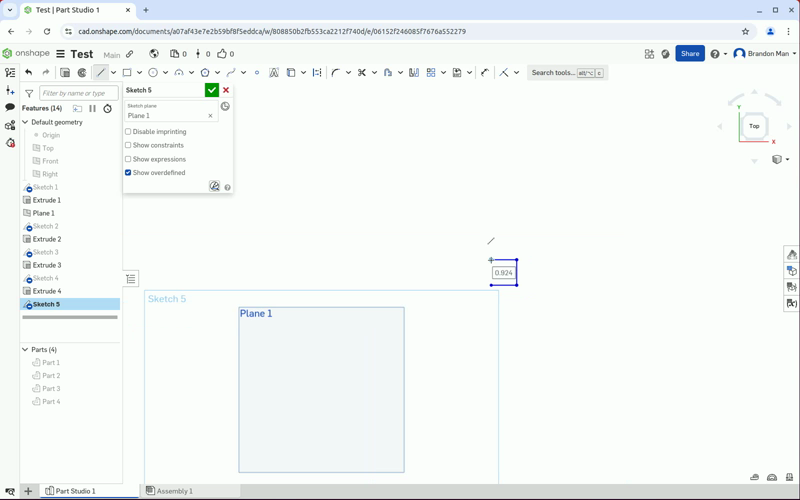
scroll(-6)
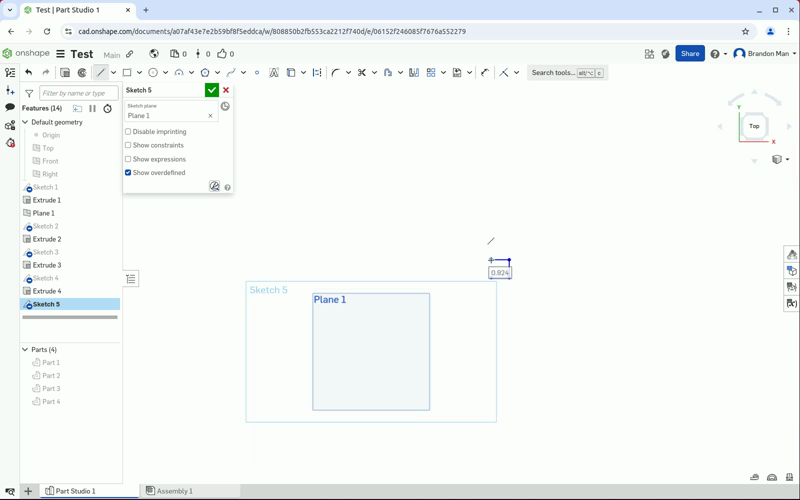
scroll(-6)
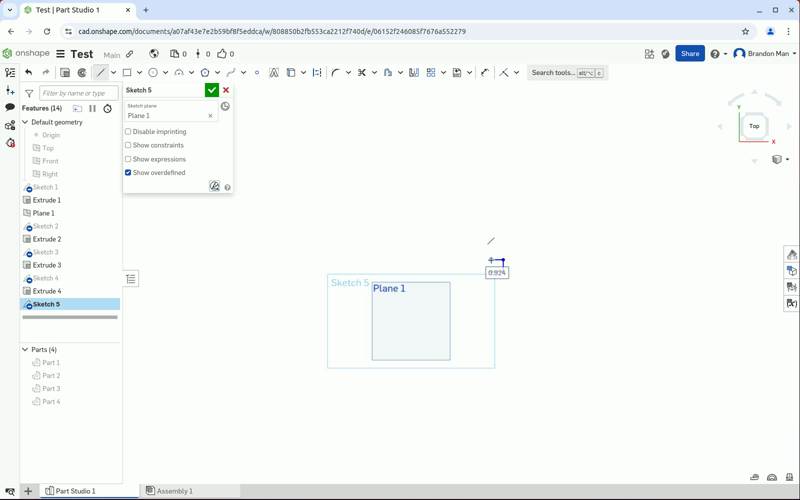
scroll(-6)
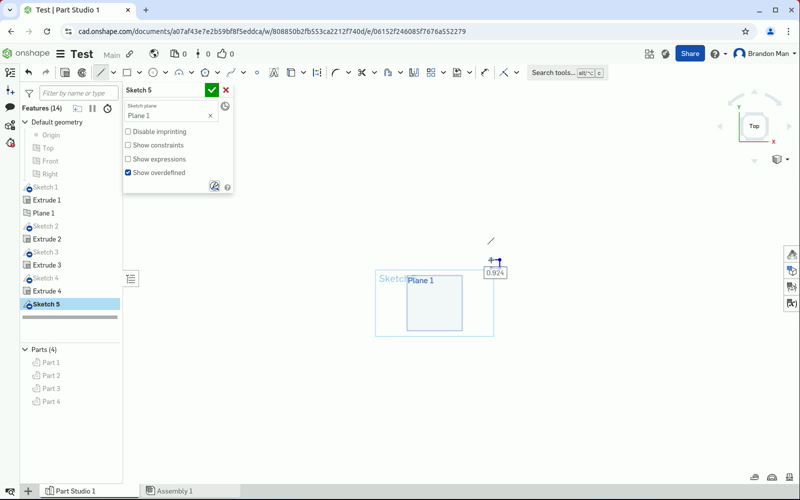
scroll(-6)
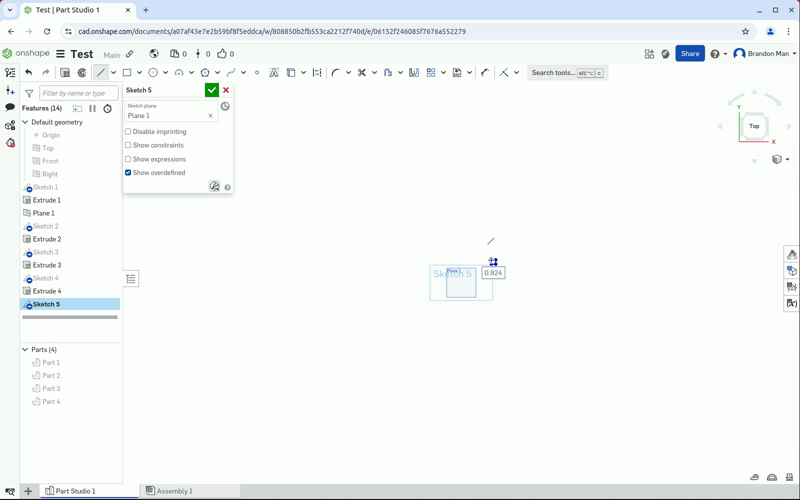
key_up(shift)
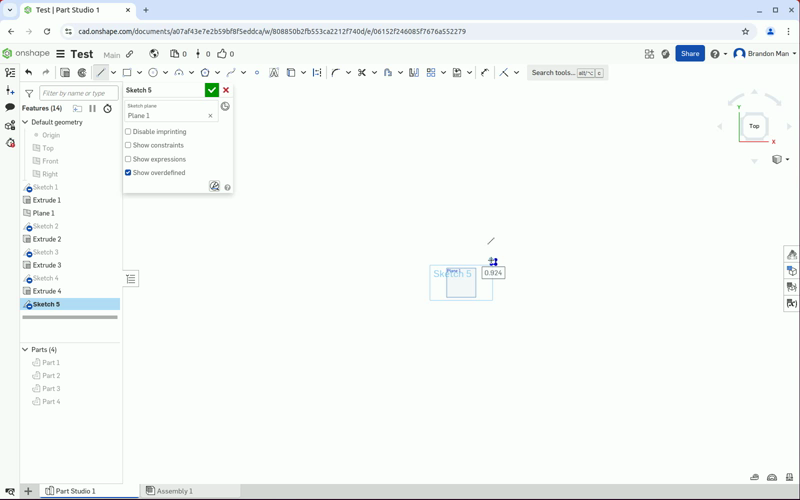
mouse_move(521, 259)
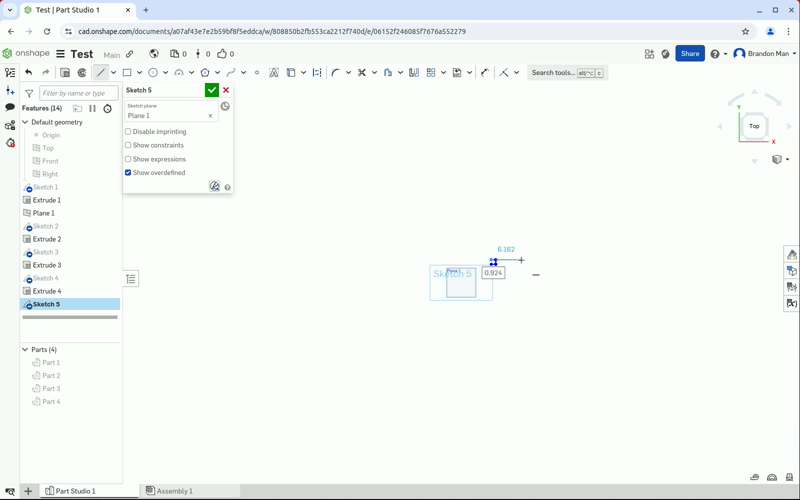
key_down(shift)
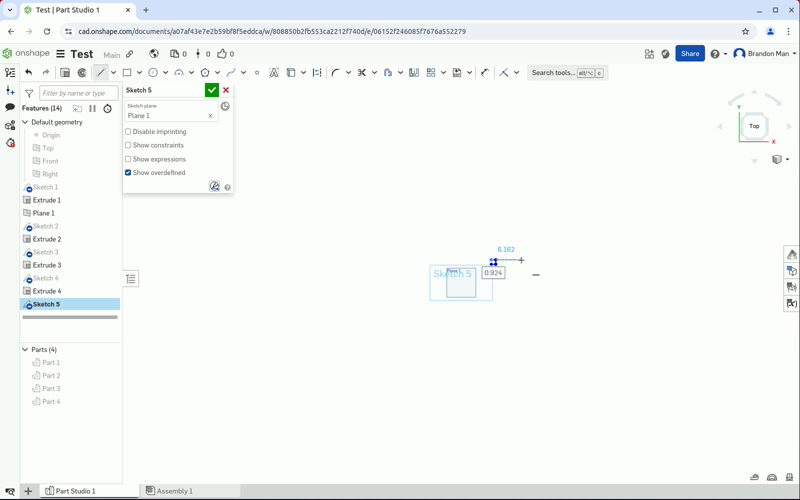
mouse_move(491, 264)
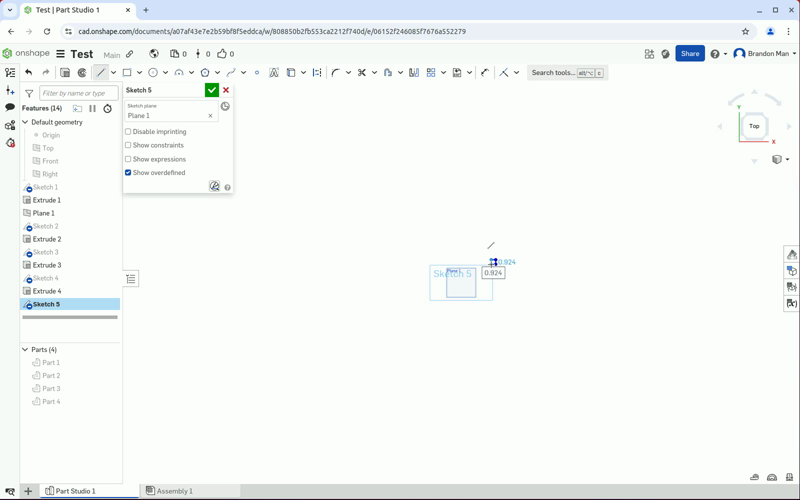
scroll(6)
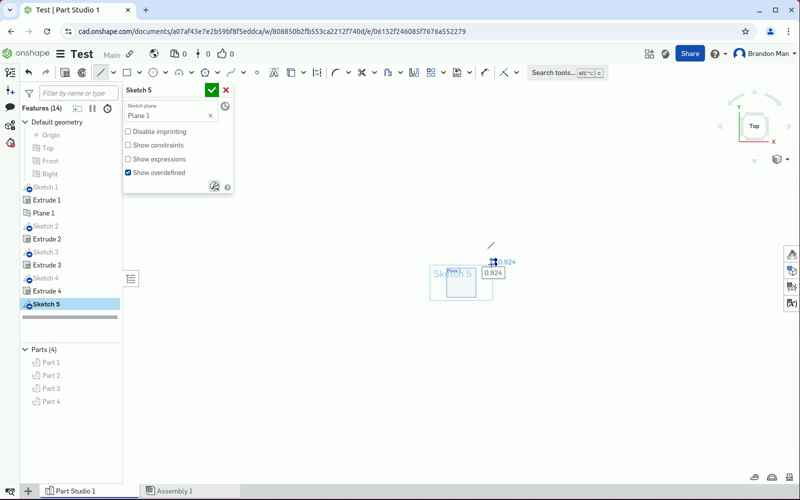
scroll(6)
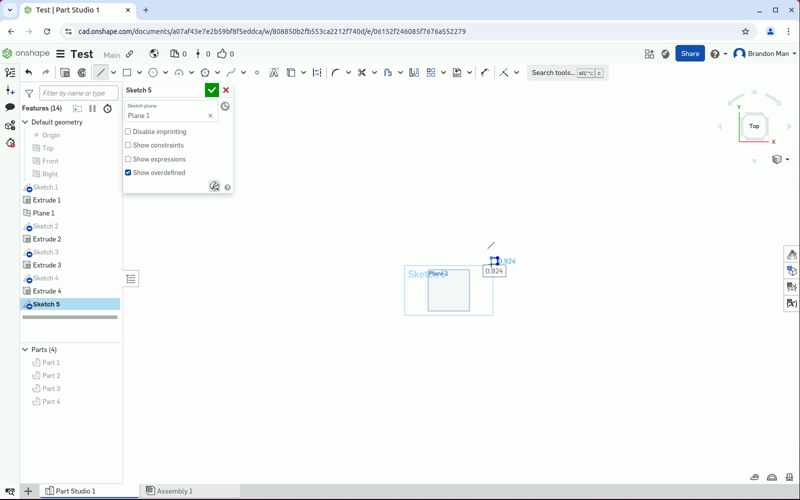
scroll(6)
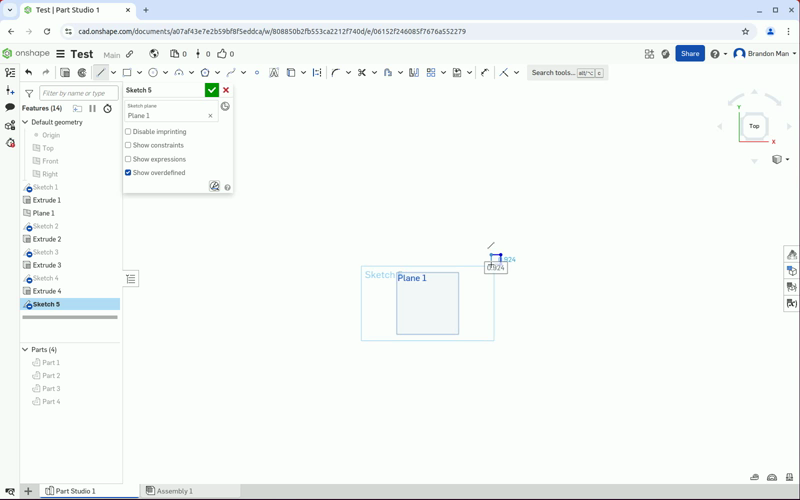
scroll(6)
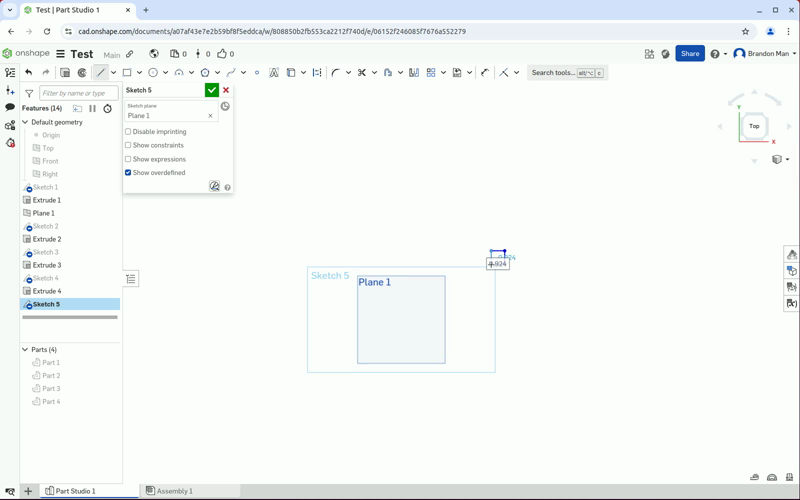
scroll(6)
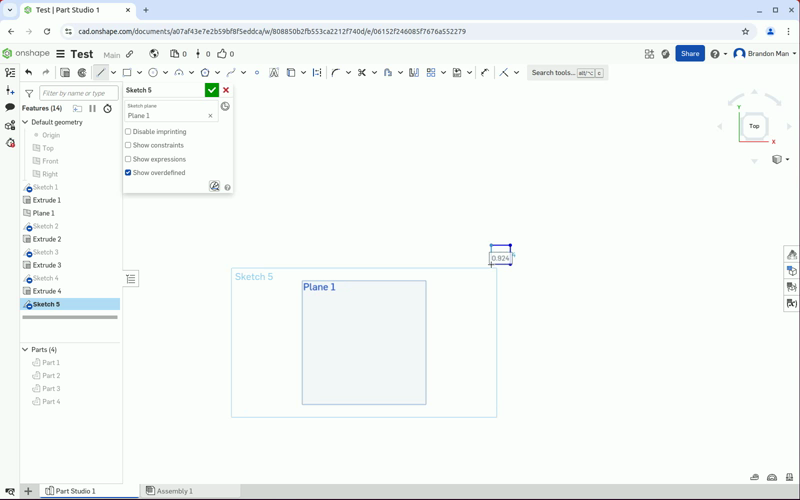
scroll(6)
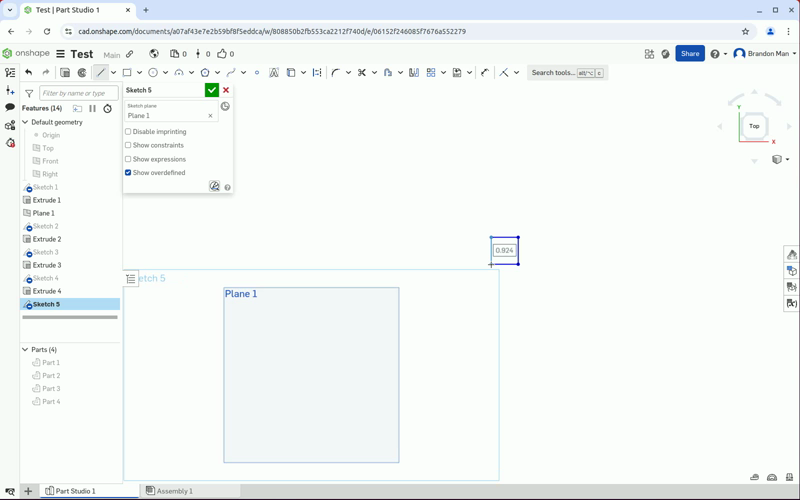
scroll(6)
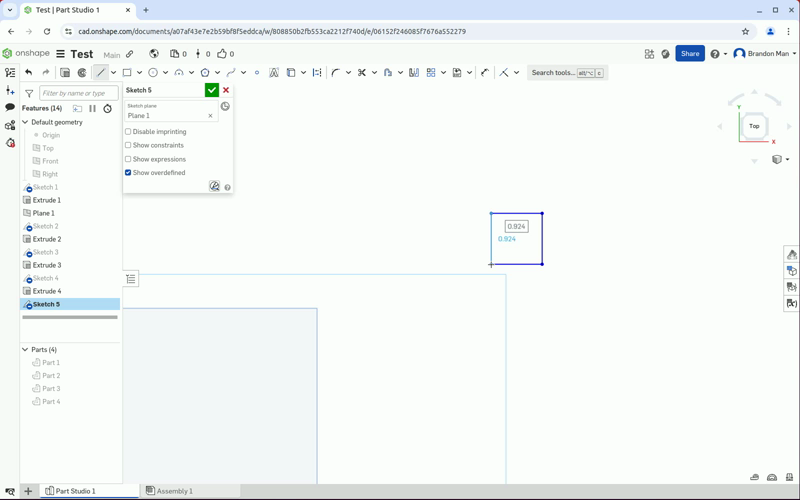
key_up(shift)
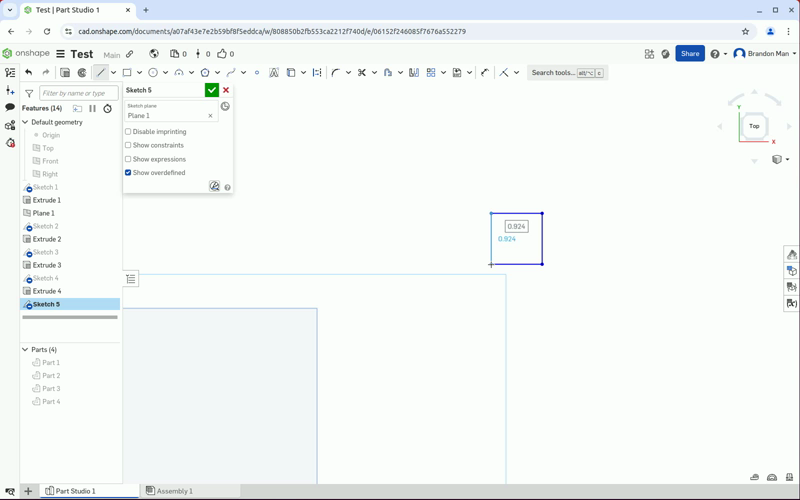
click(491, 264)
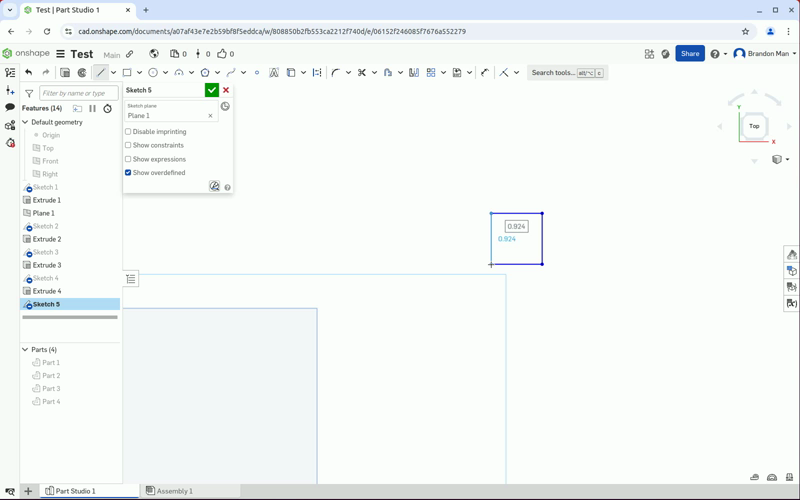
scroll(-6)
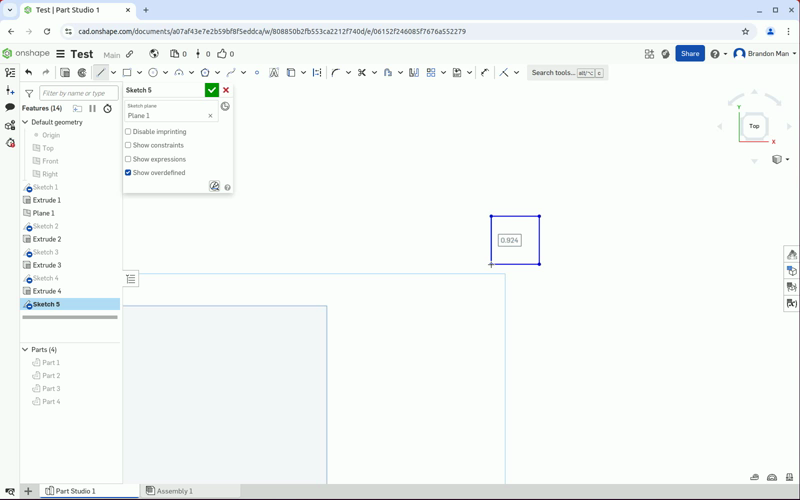
scroll(-6)
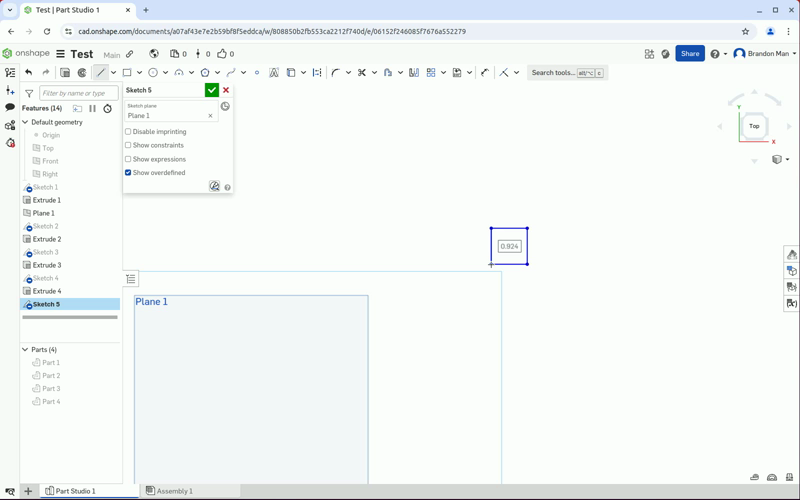
scroll(-6)
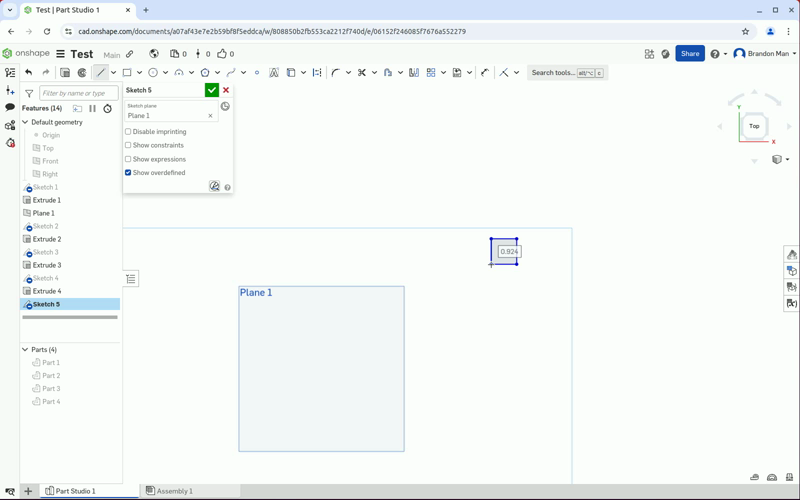
scroll(-6)
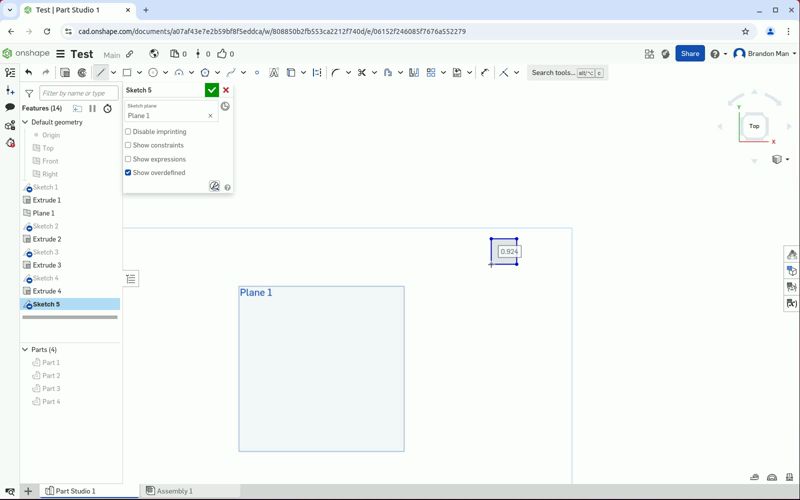
scroll(-6)
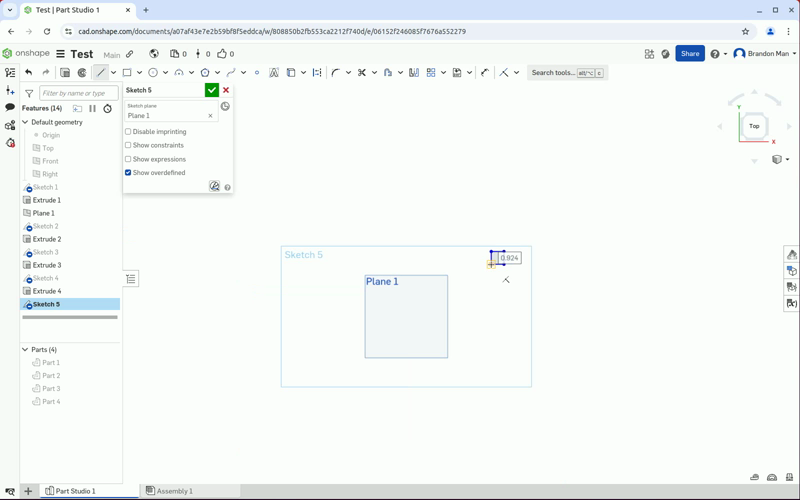
scroll(-6)
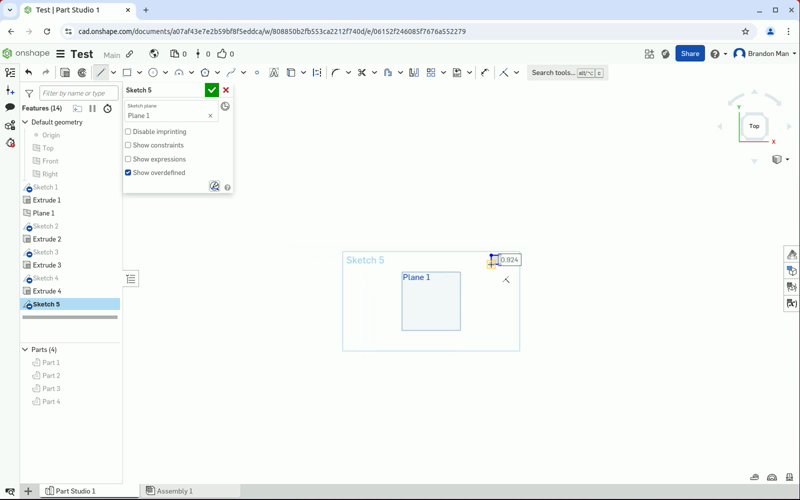
scroll(-6)
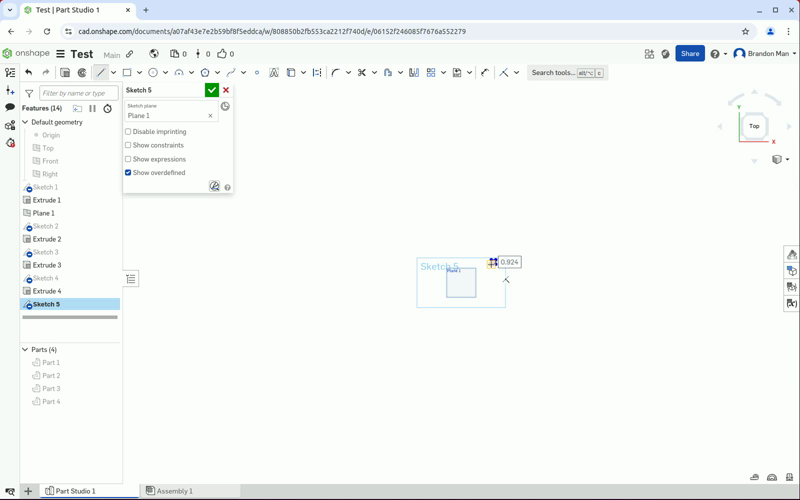
key(esc)
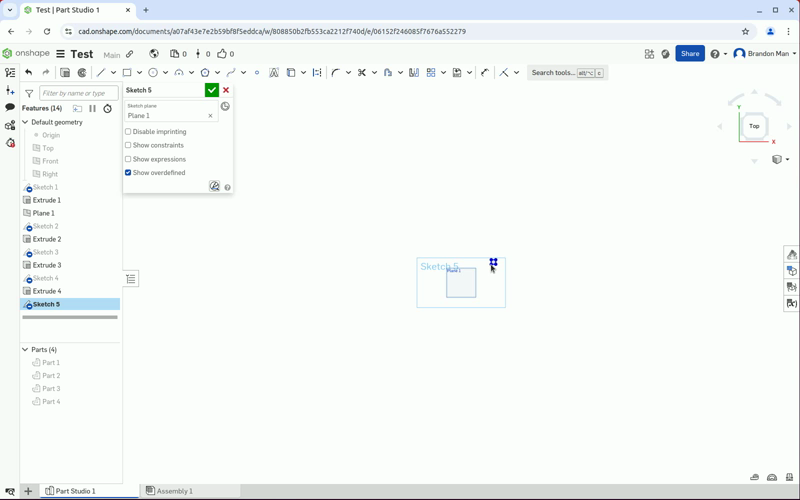
mouse_move(493, 259)
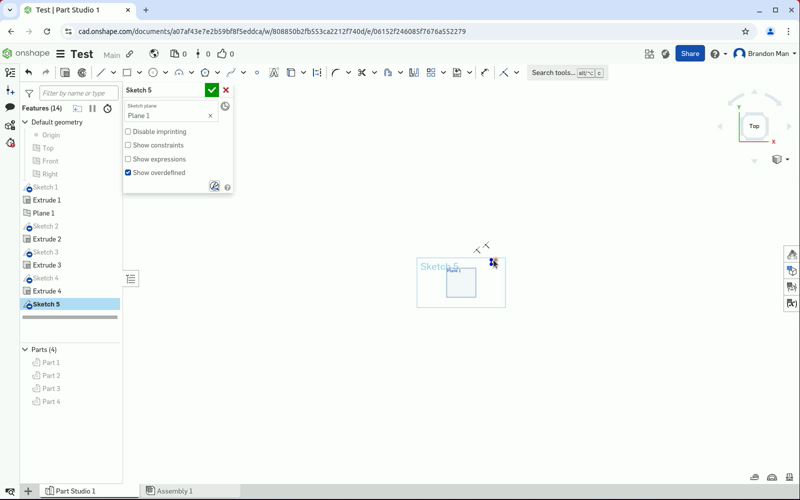
scroll(6)
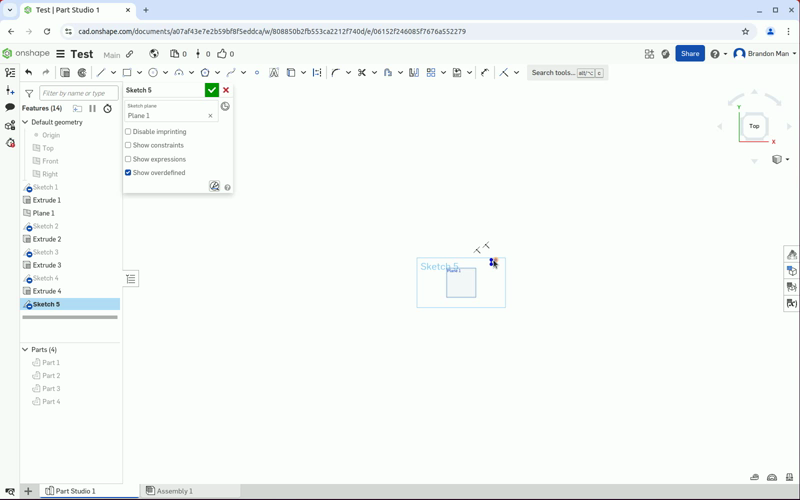
scroll(6)
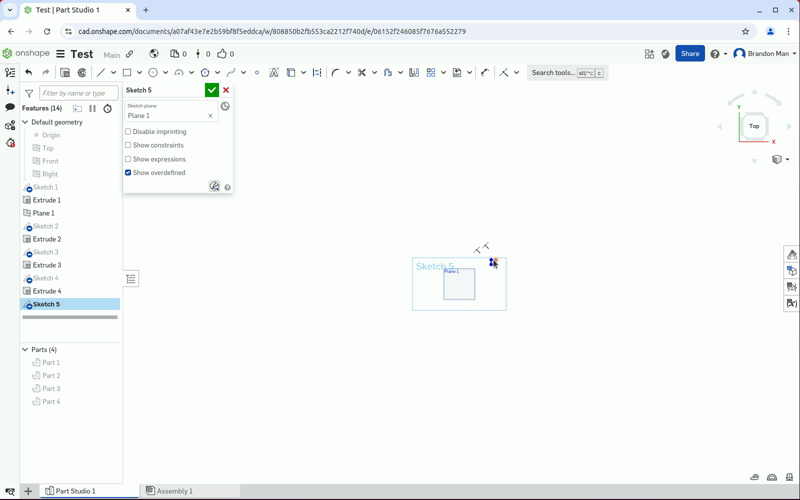
scroll(6)
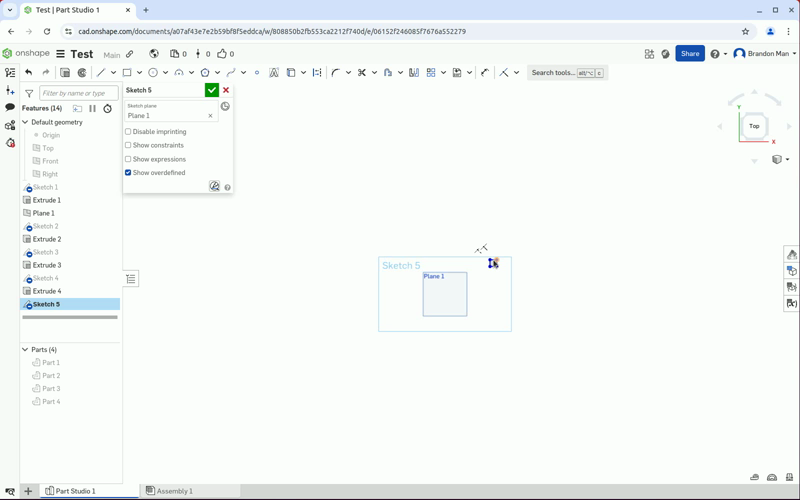
scroll(6)
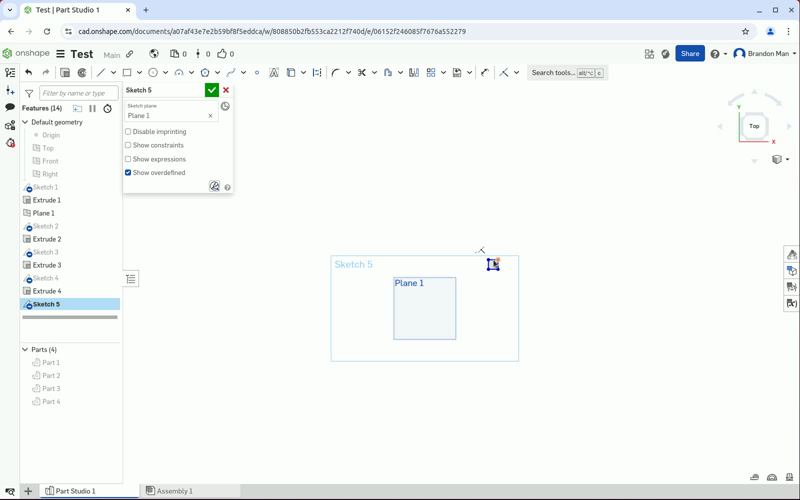
scroll(6)
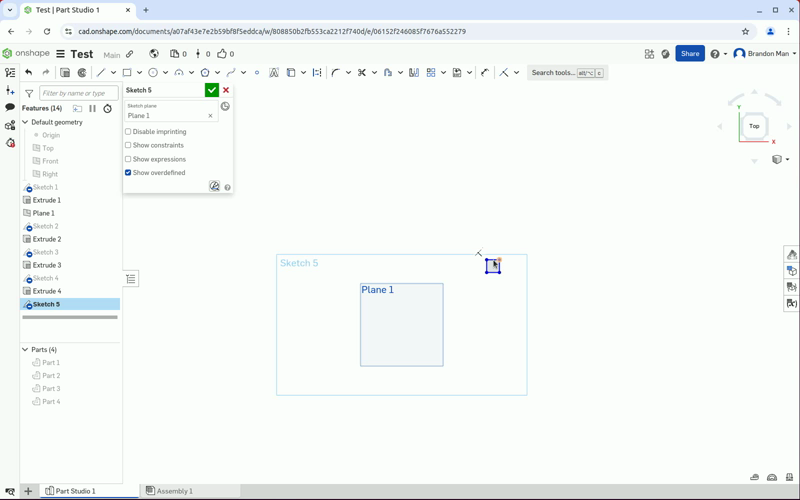
scroll(6)
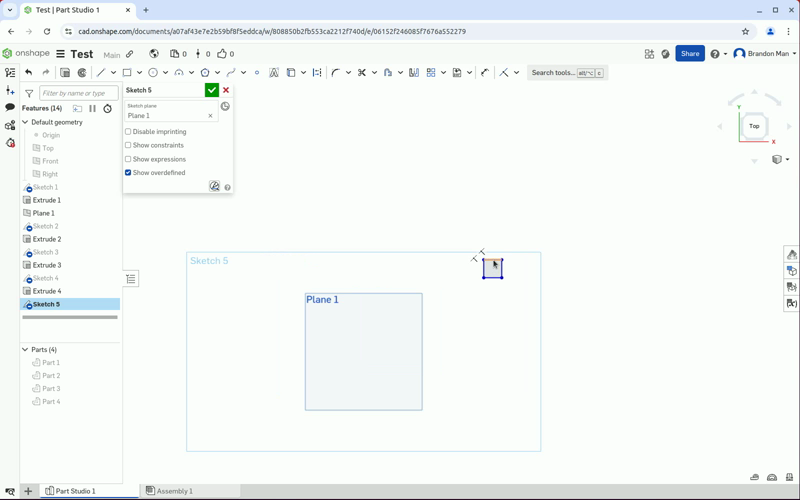
scroll(6)
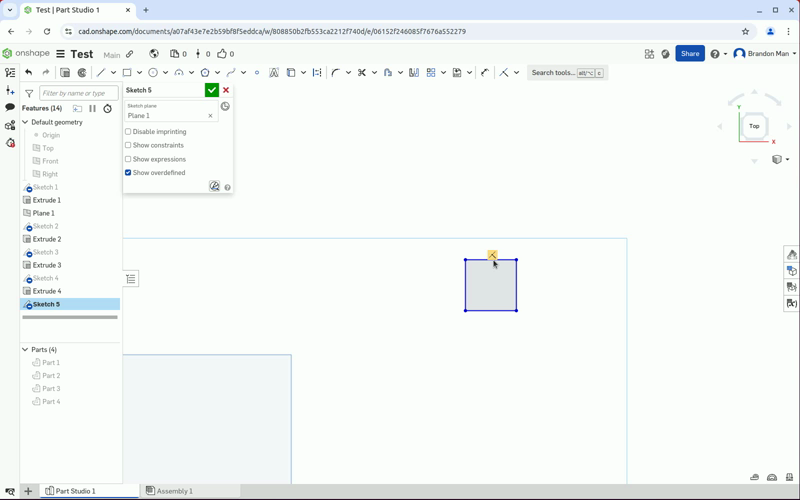
click(493, 259)
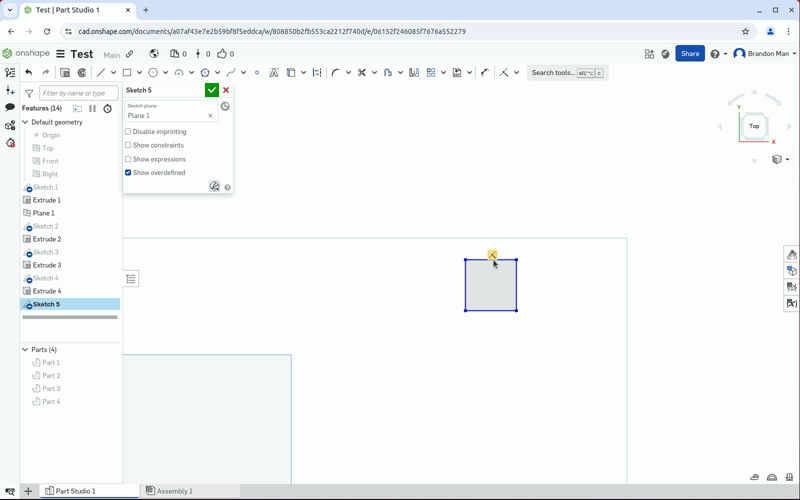
scroll(-6)
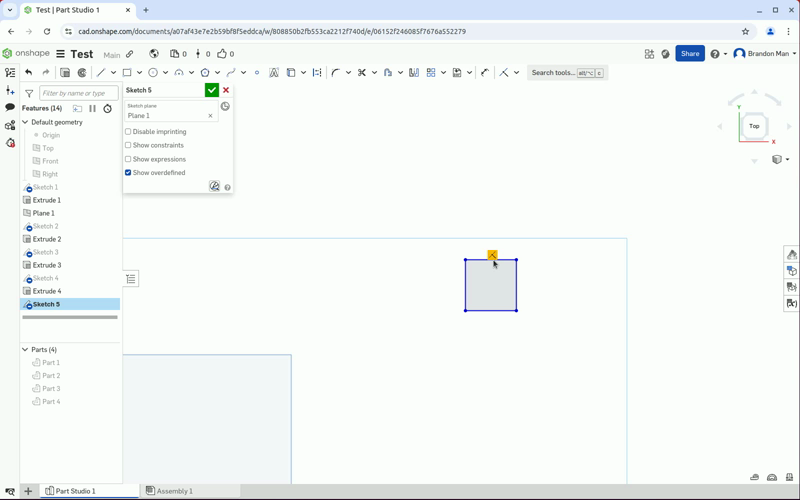
scroll(-6)
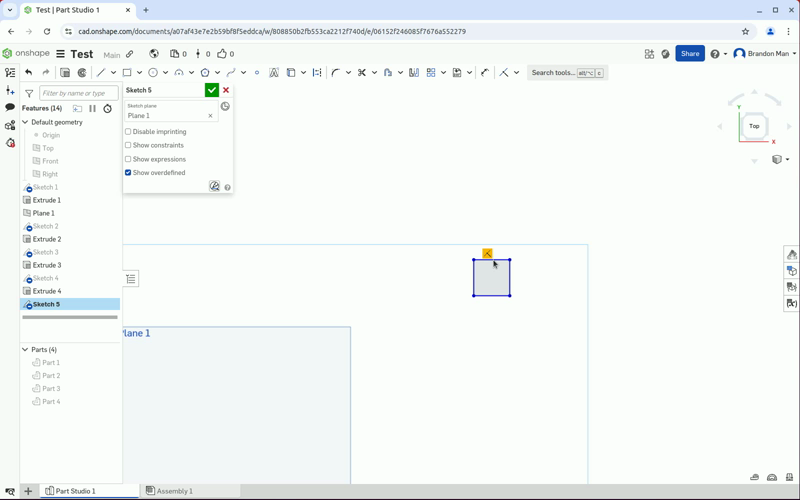
scroll(-6)
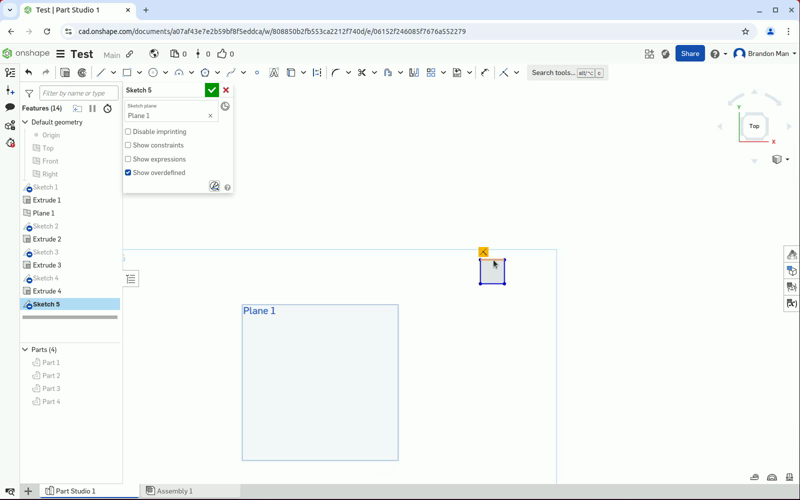
scroll(-6)
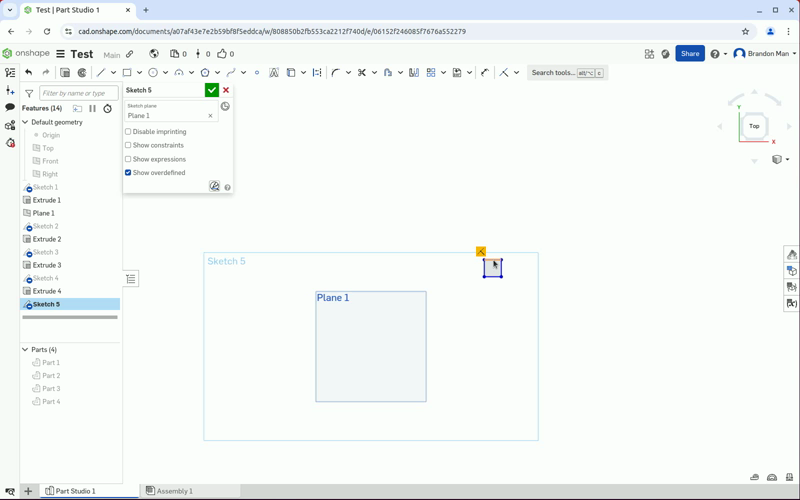
scroll(-6)
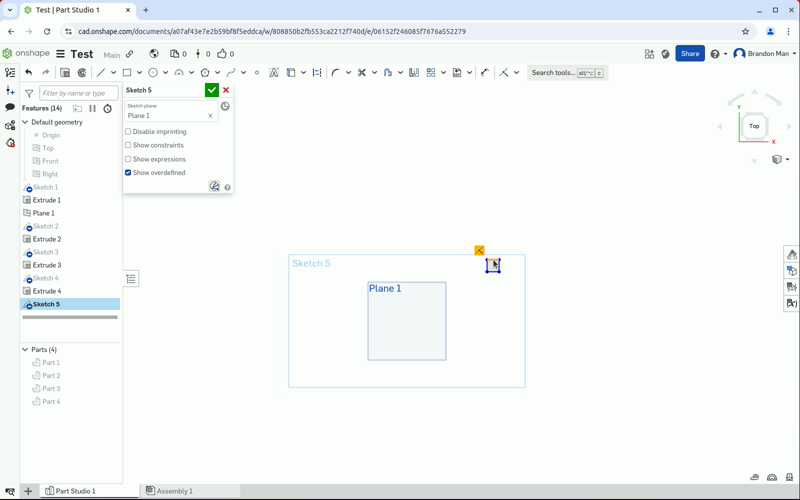
scroll(-6)
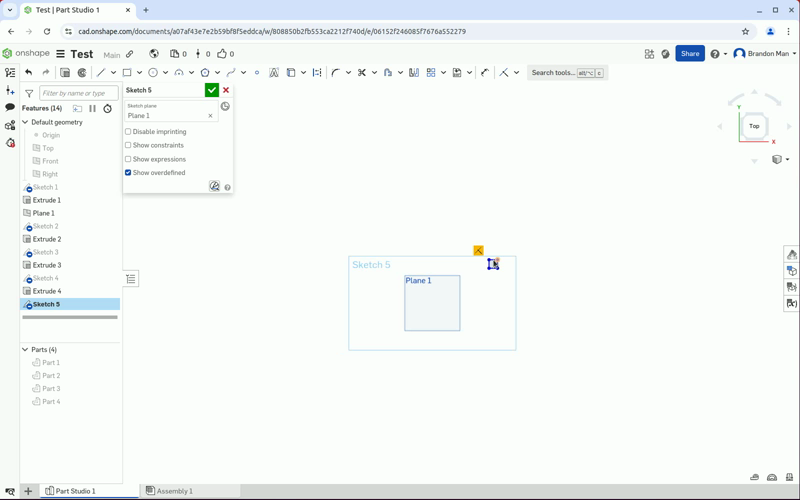
scroll(-6)
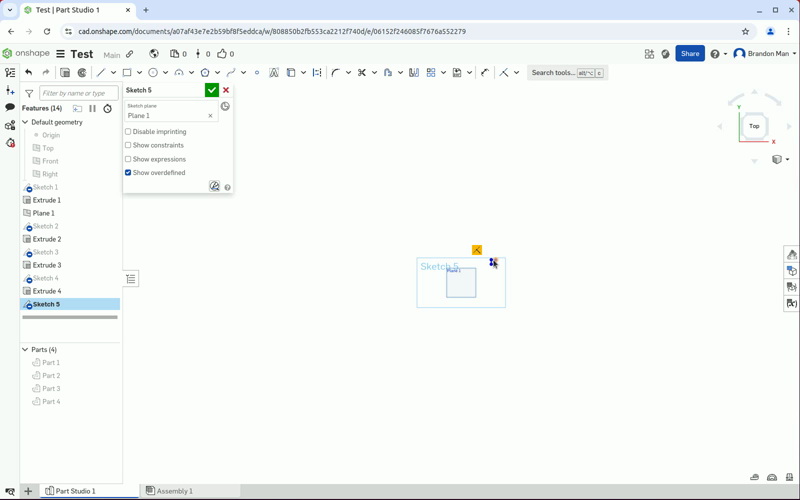
mouse_move(73, 352)
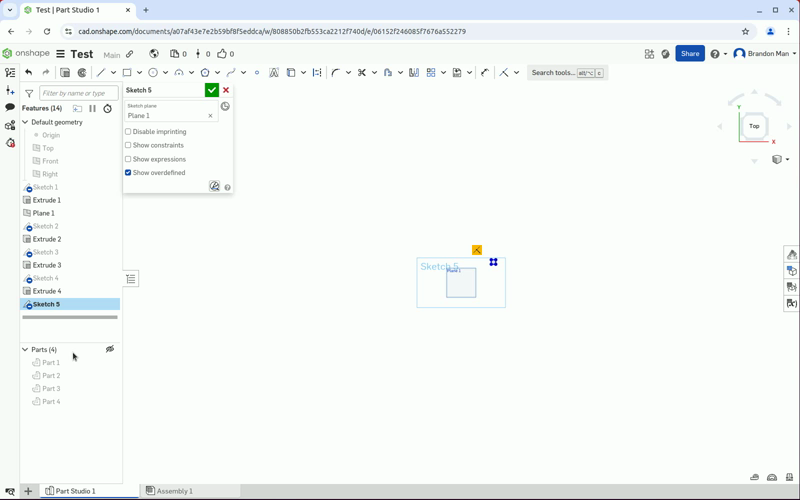
key(shift+y)
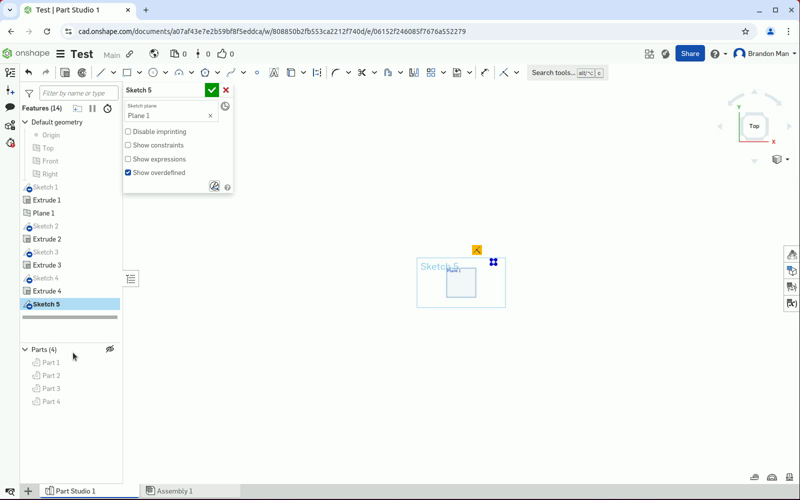
key(shift+e)
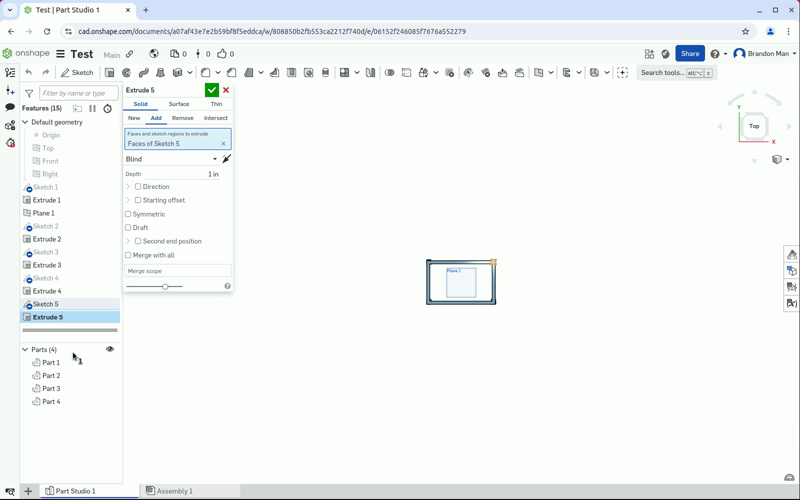
mouse_move(143, 106)
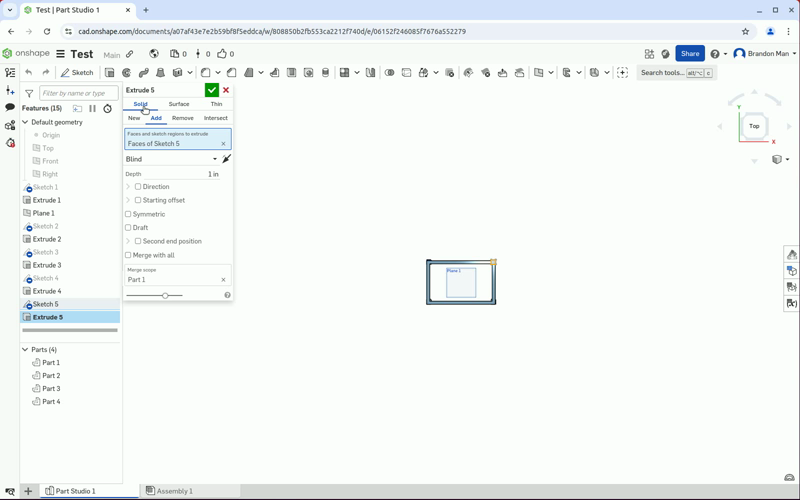
click(143, 106)
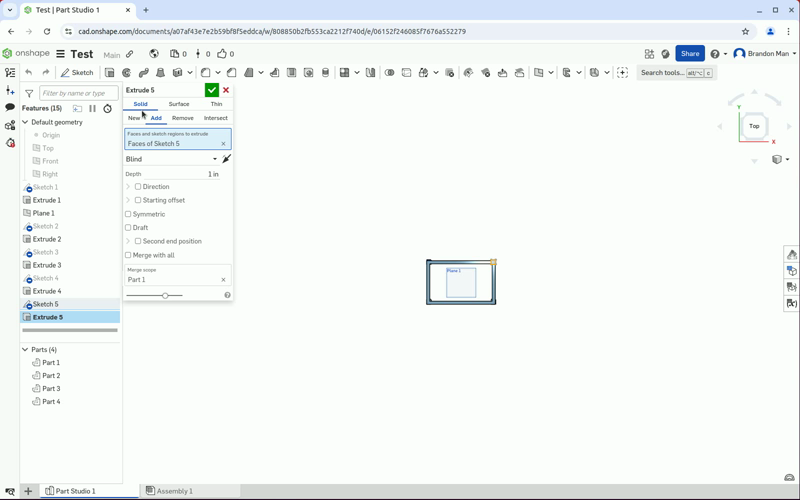
mouse_move(137, 120)
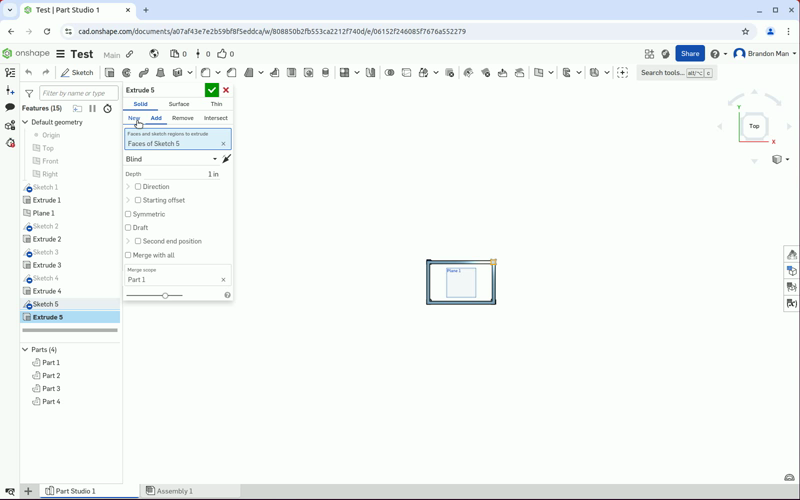
click(137, 120)
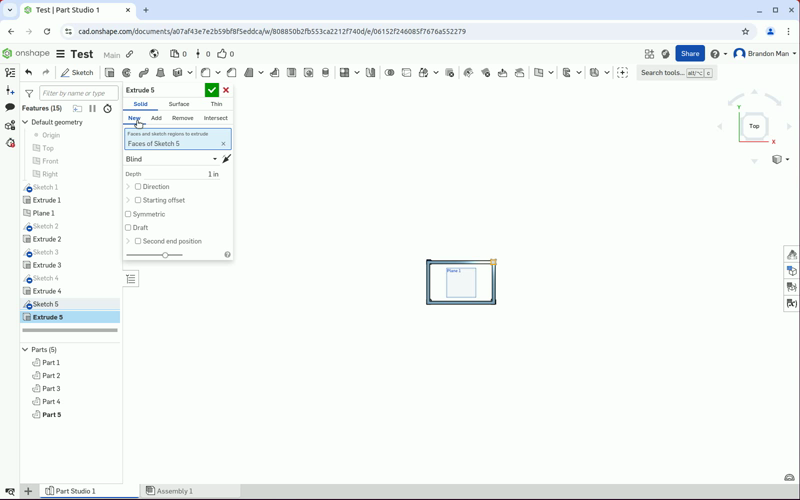
key(tab, 4)
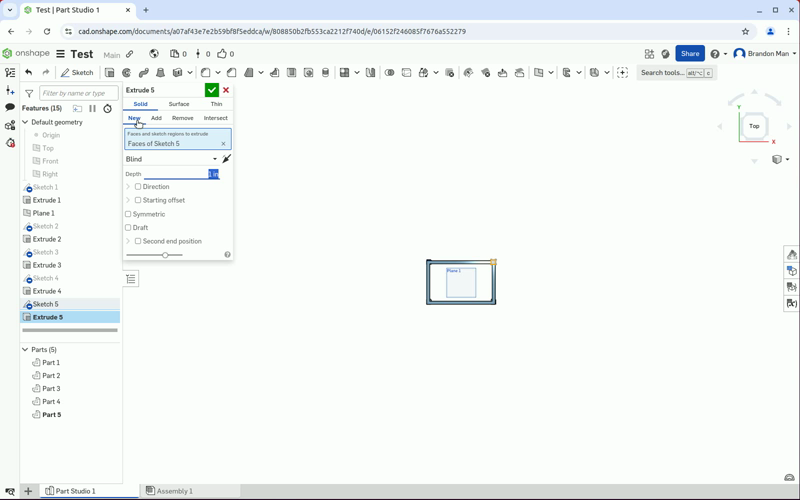
text(-23.83)
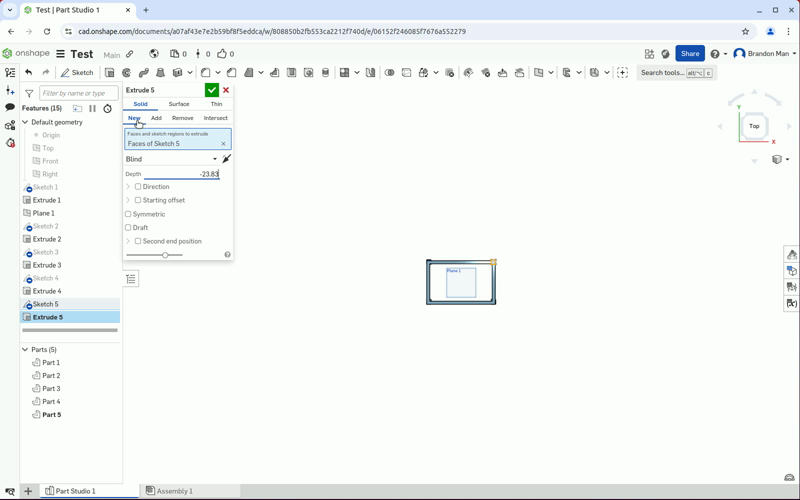
key(enter)
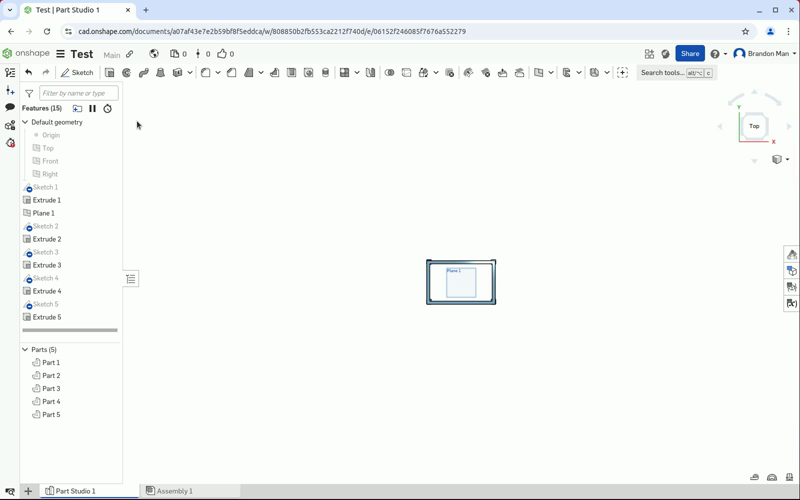
key(shift+h)
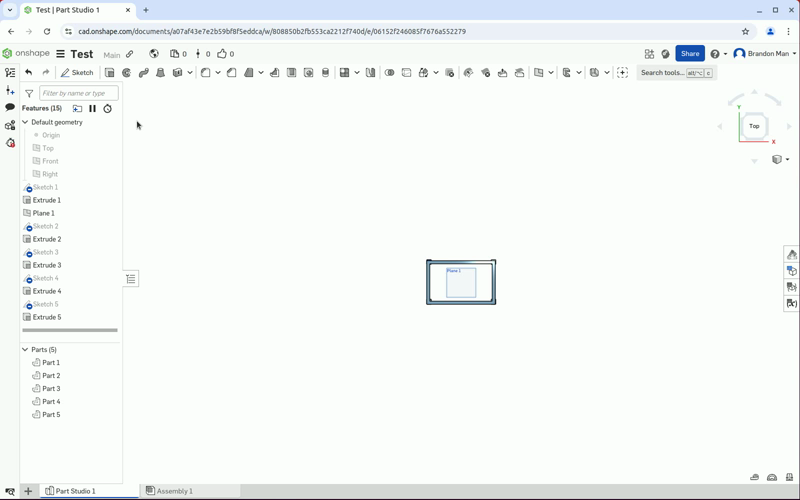
key(shift+h)
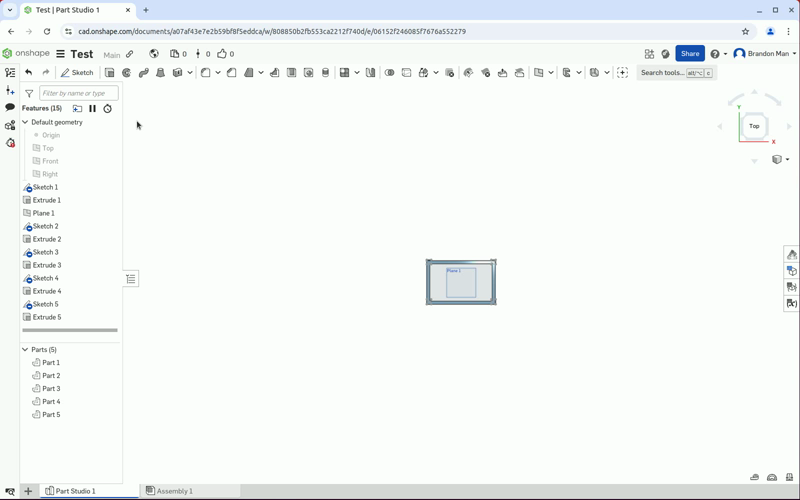
key(shift+7)
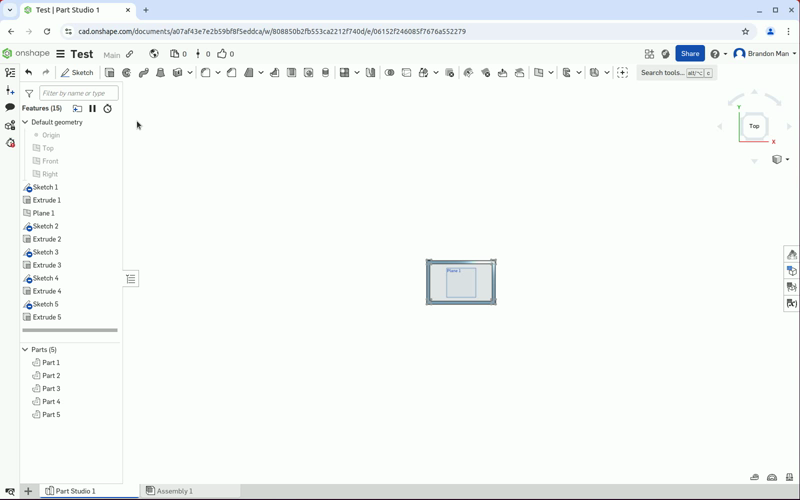
key(up, 3)
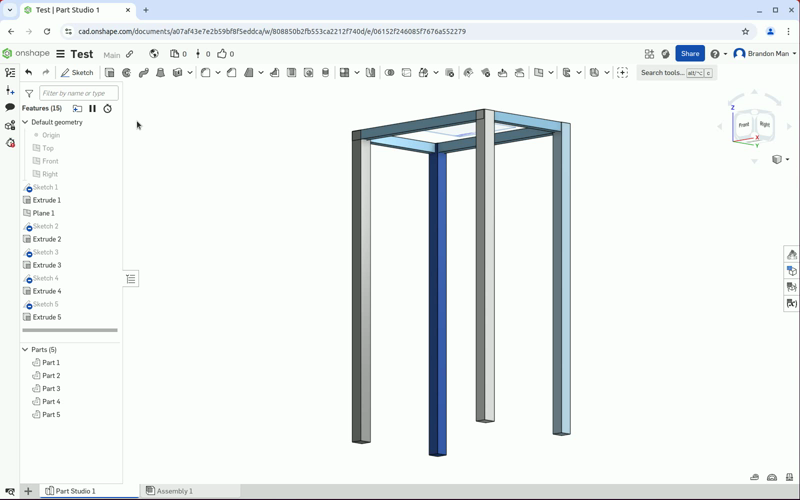
key(left, 3)
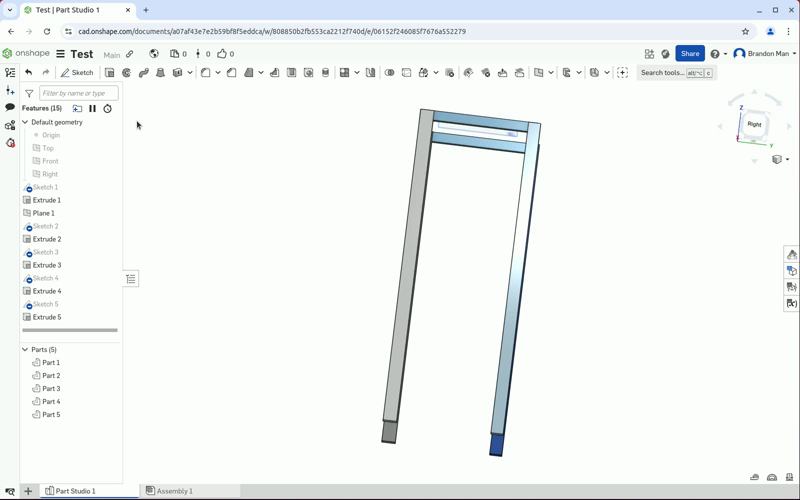
key(right, 3)
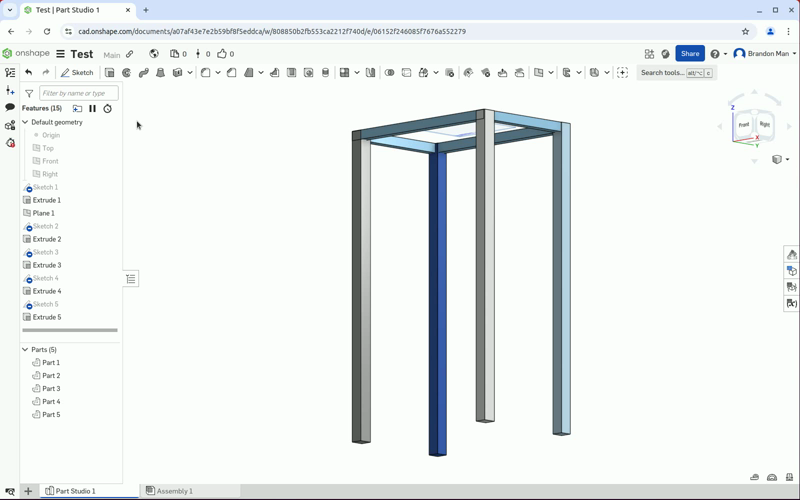
key(down, 3)
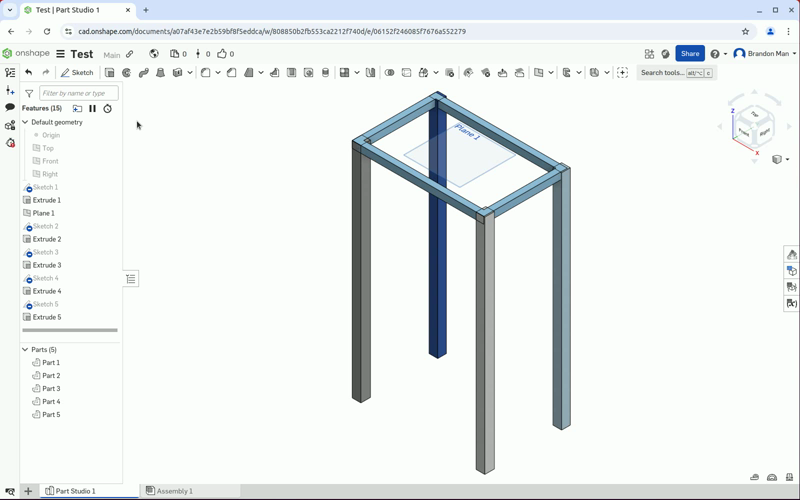
mouse_move(73, 189)
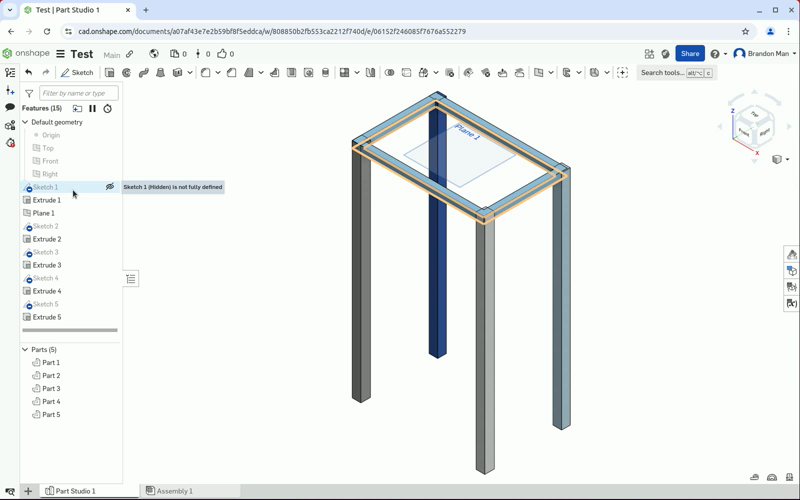
click(73, 189)